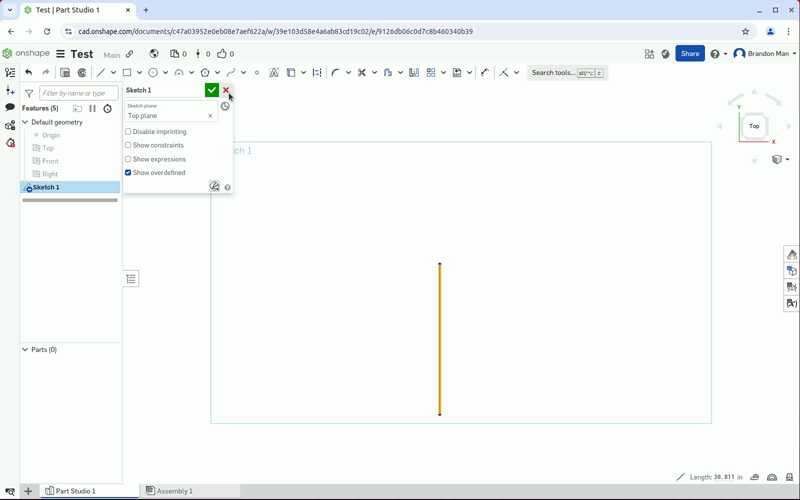
key(shift+h)
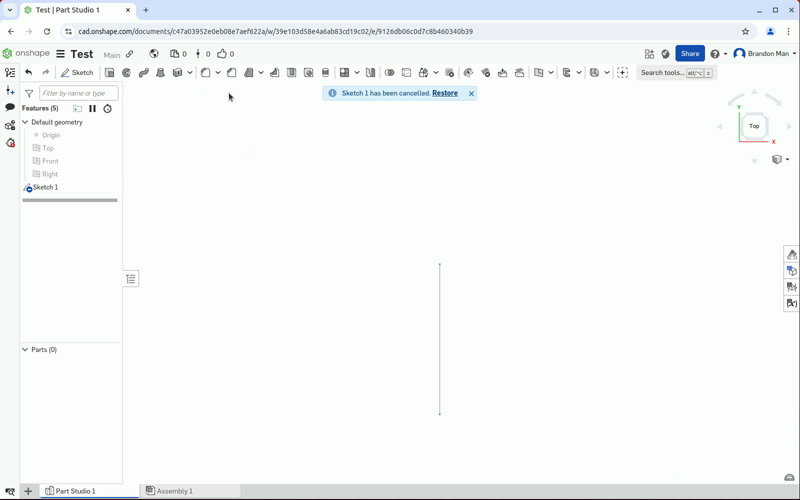
key(shift+s)
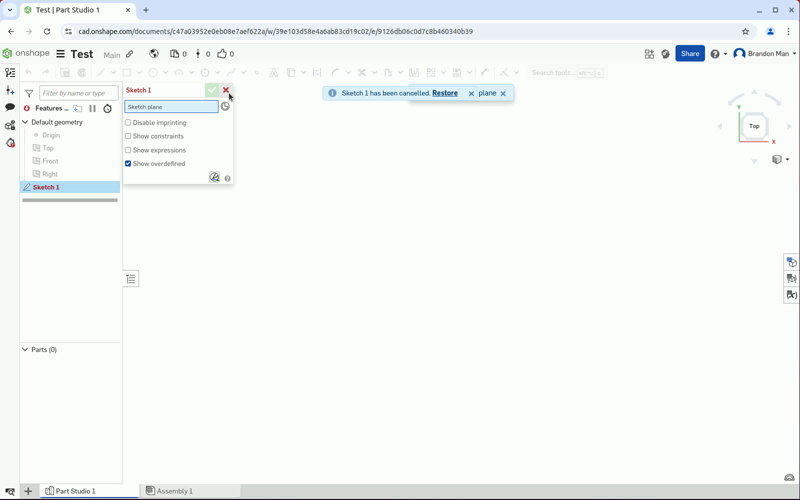
mouse_move(73, 150)
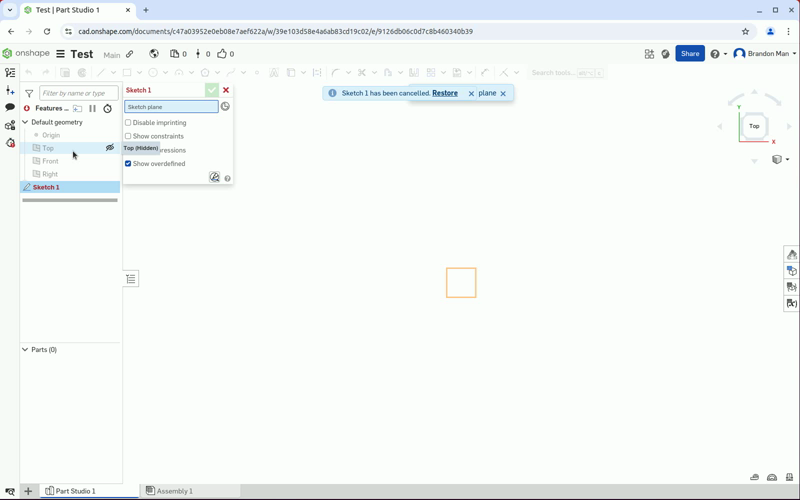
click(73, 150)
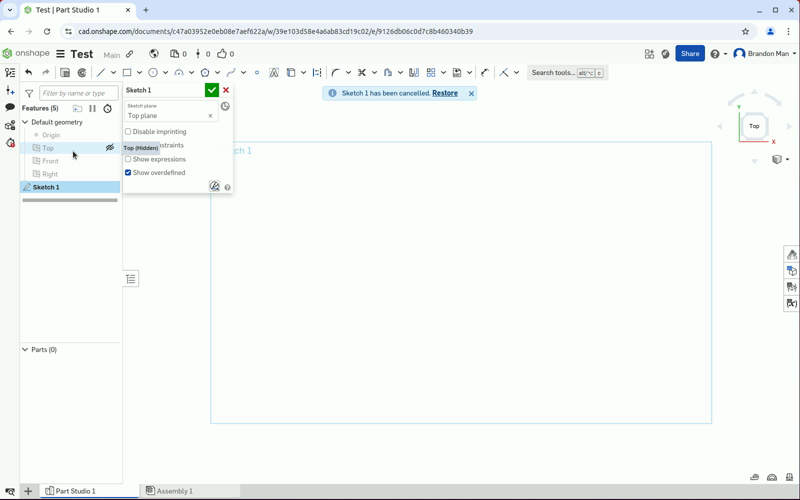
mouse_move(73, 352)
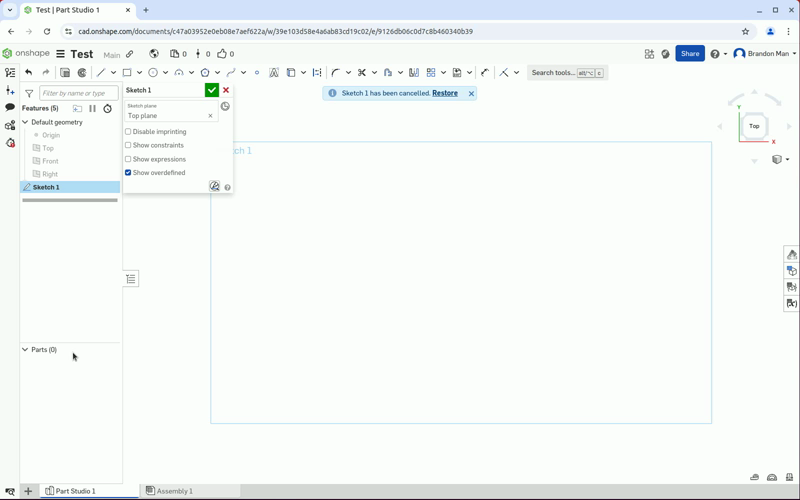
key(y)
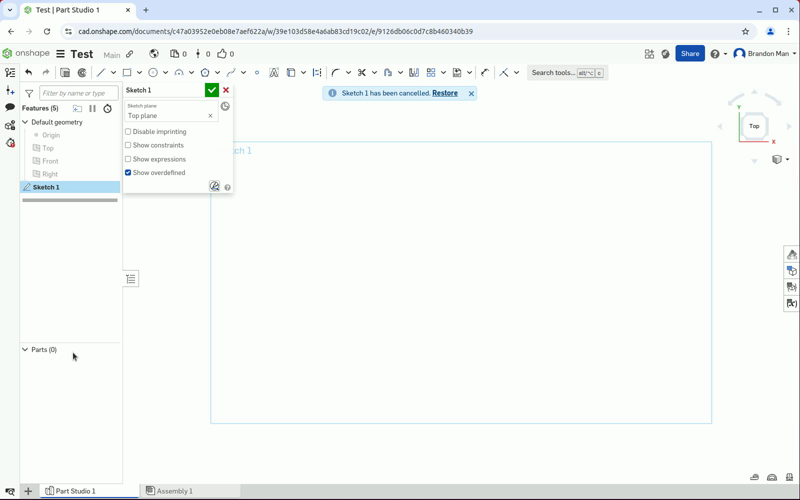
key(l)
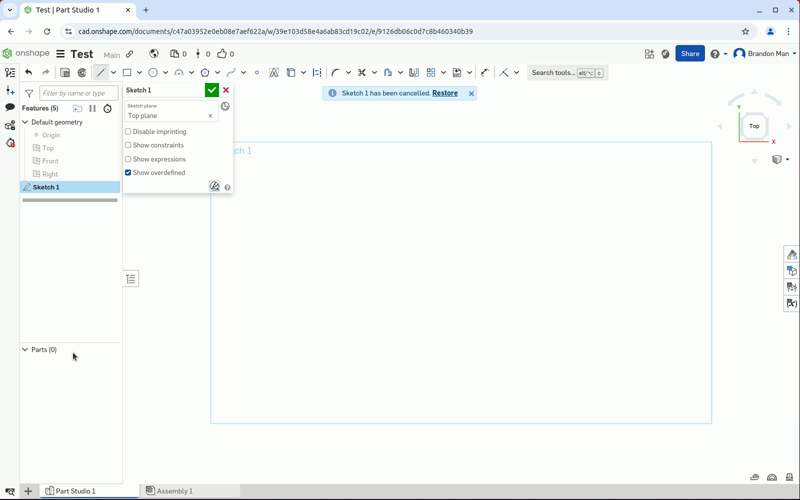
key_down(shift)
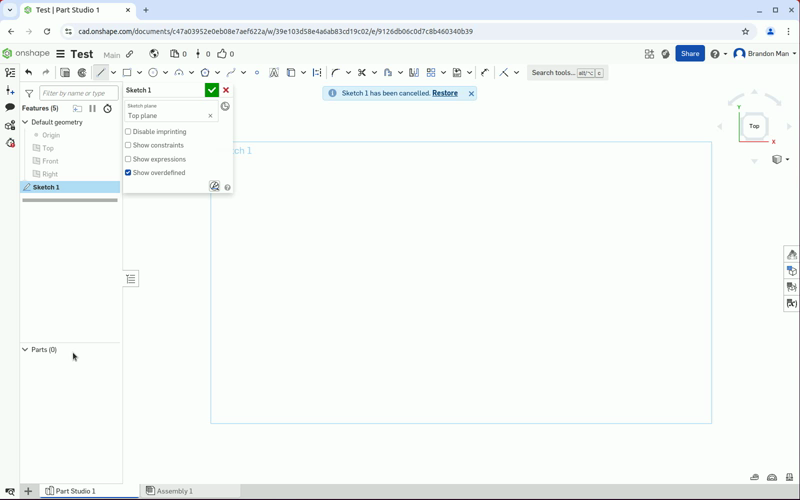
mouse_move(460, 282)
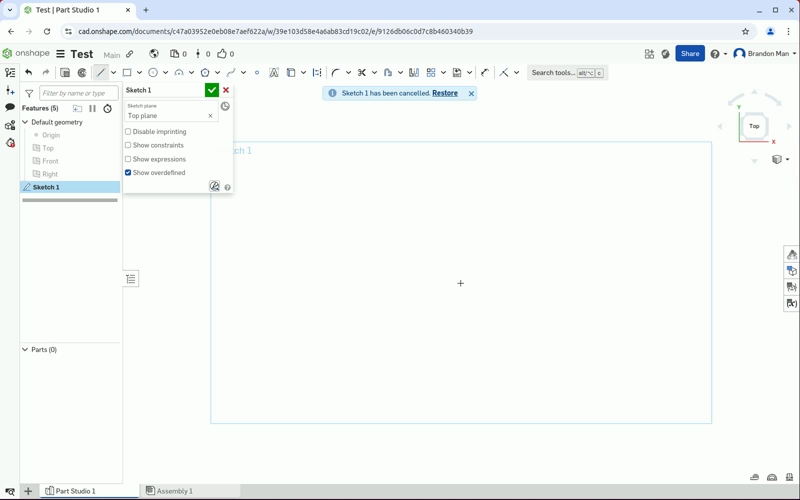
click(460, 282)
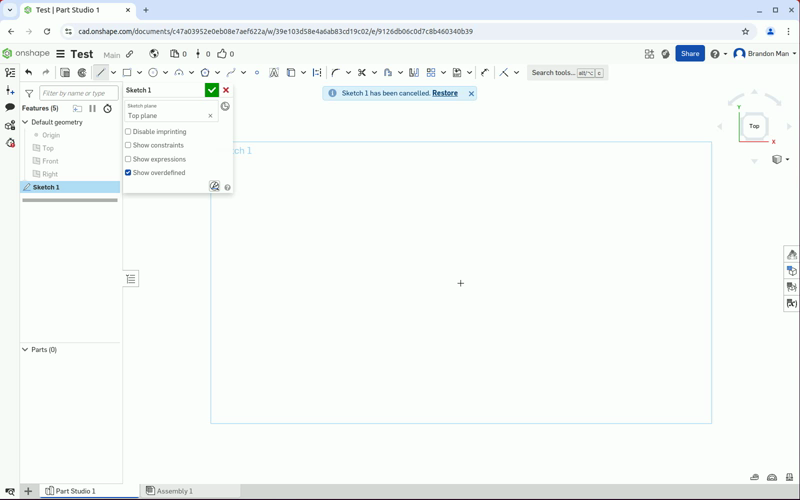
key_up(shift)
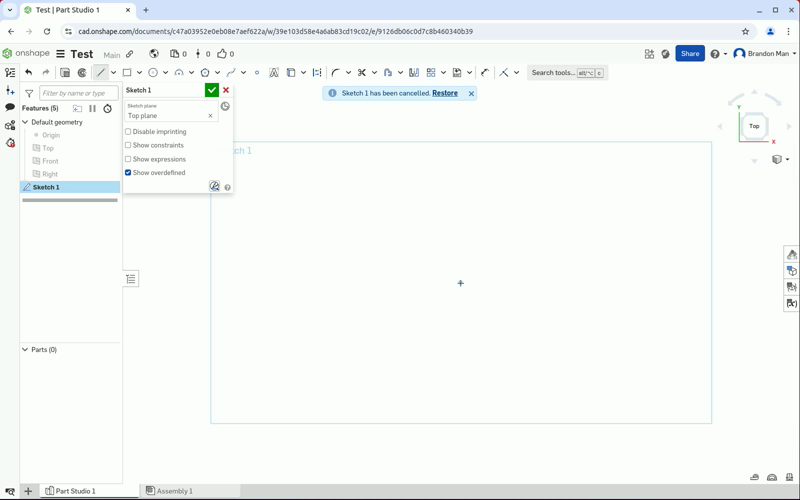
key_down(shift)
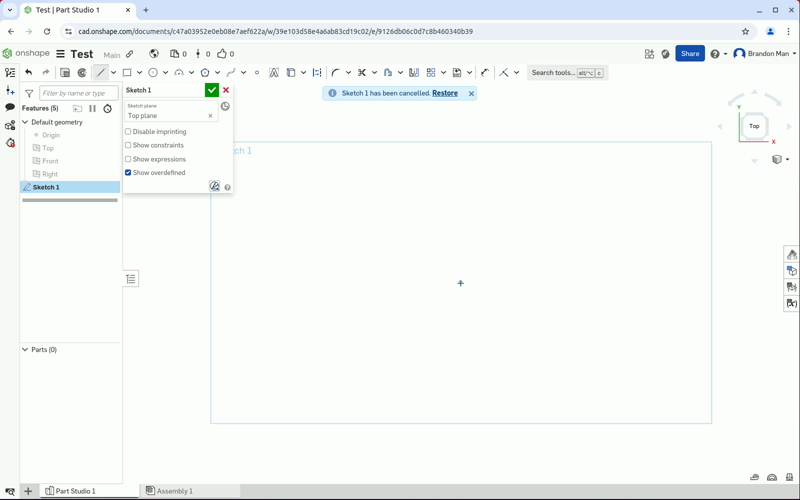
mouse_move(490, 282)
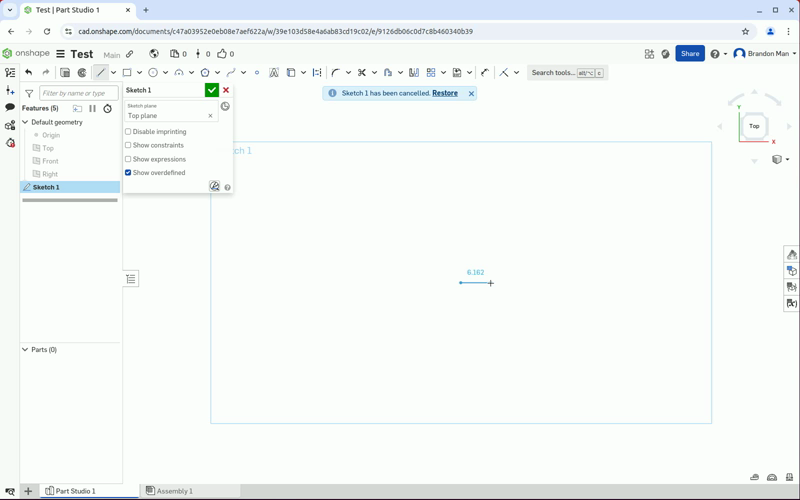
mouse_move(465, 282)
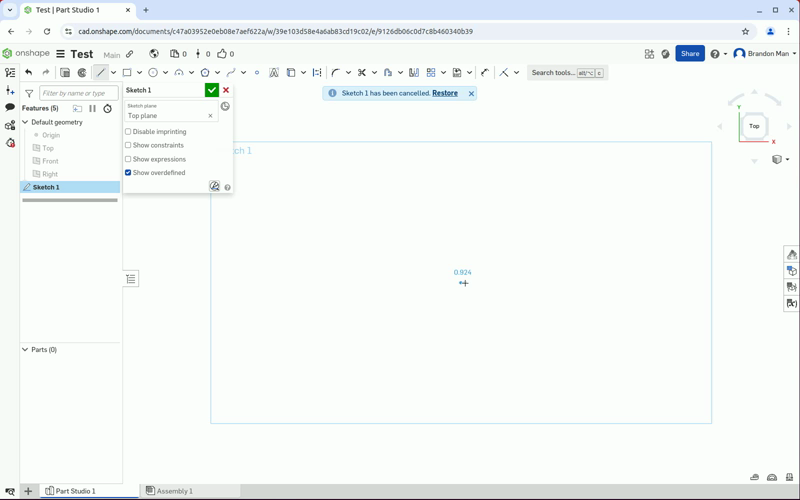
scroll(6)
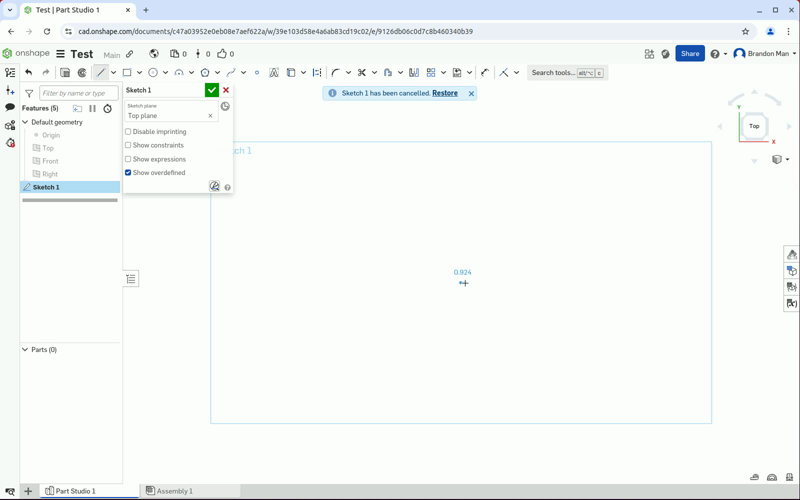
scroll(6)
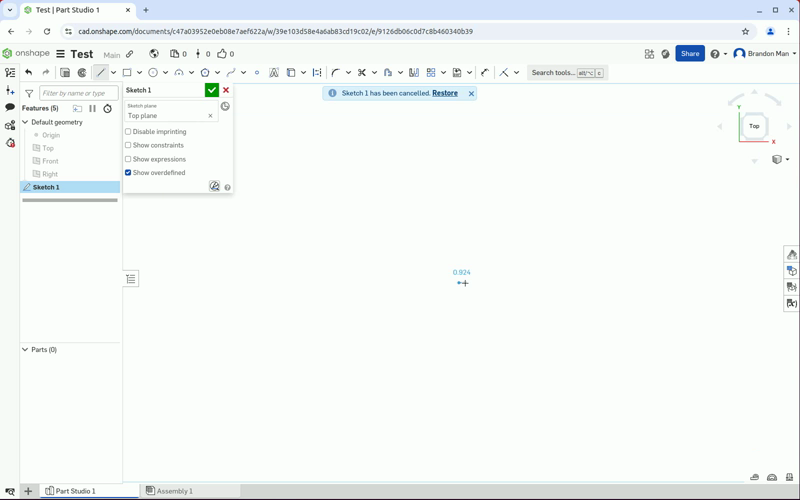
scroll(6)
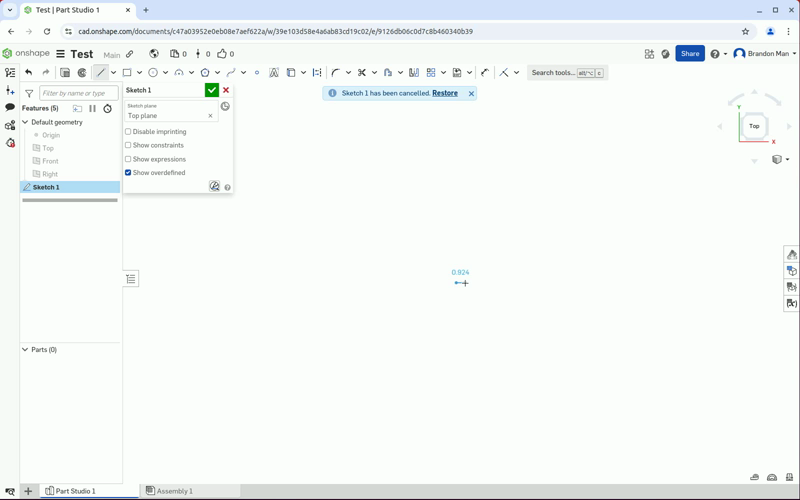
scroll(6)
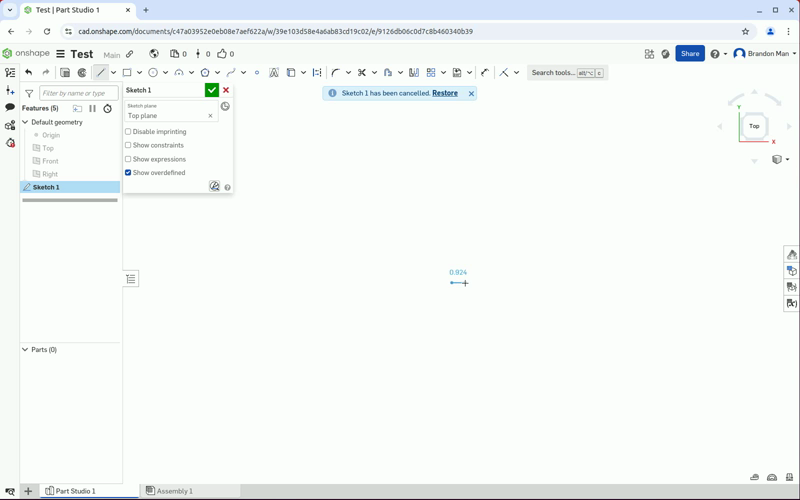
scroll(6)
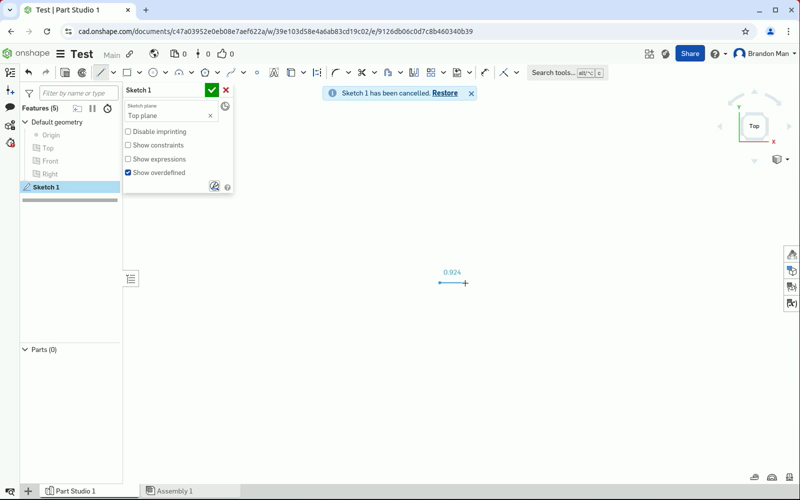
scroll(6)
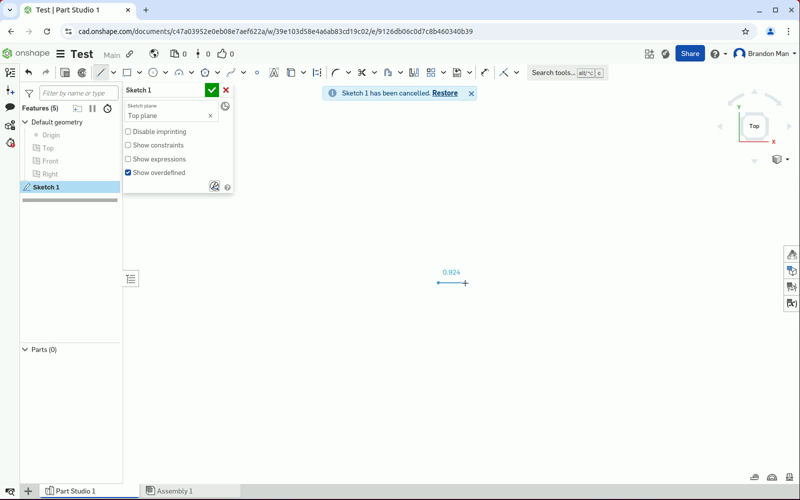
scroll(6)
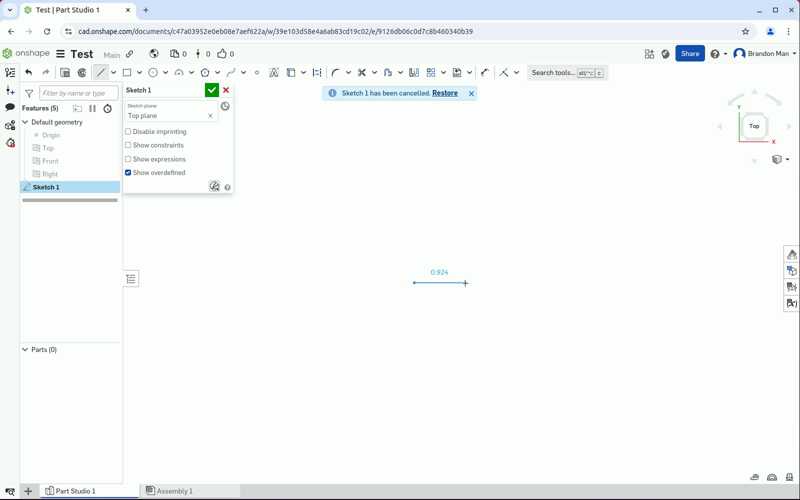
click(465, 282)
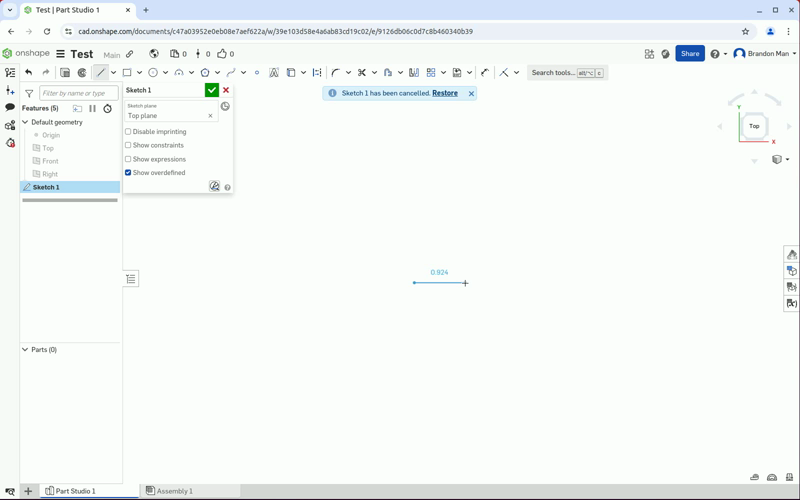
scroll(-6)
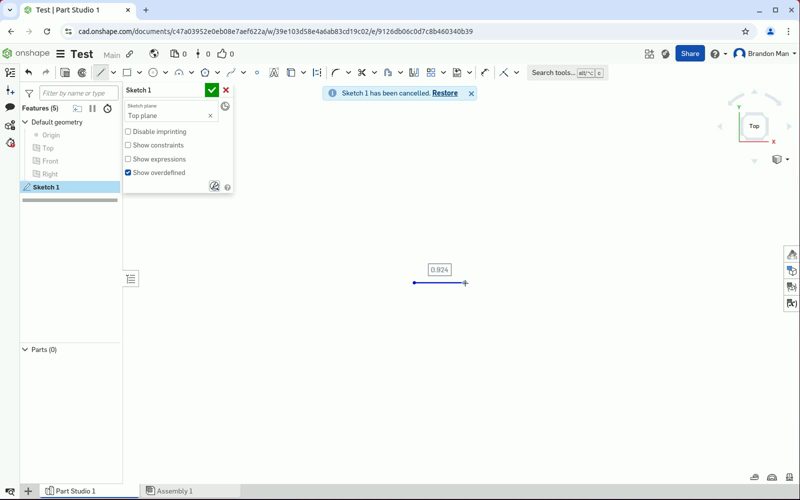
scroll(-6)
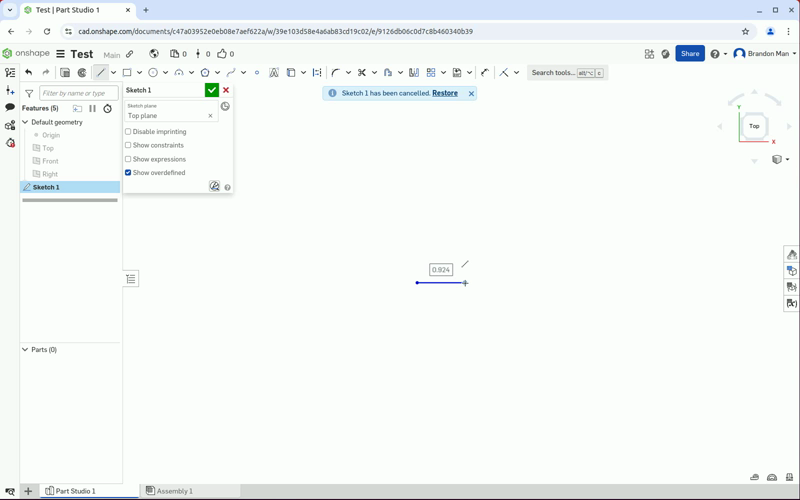
scroll(-6)
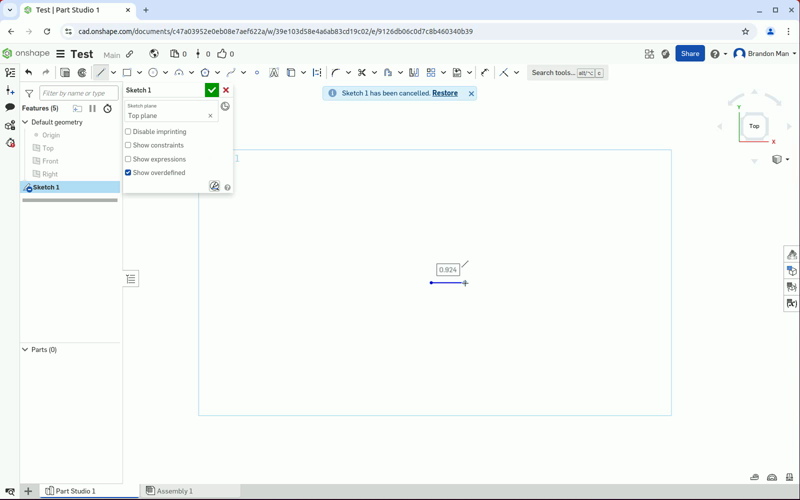
scroll(-6)
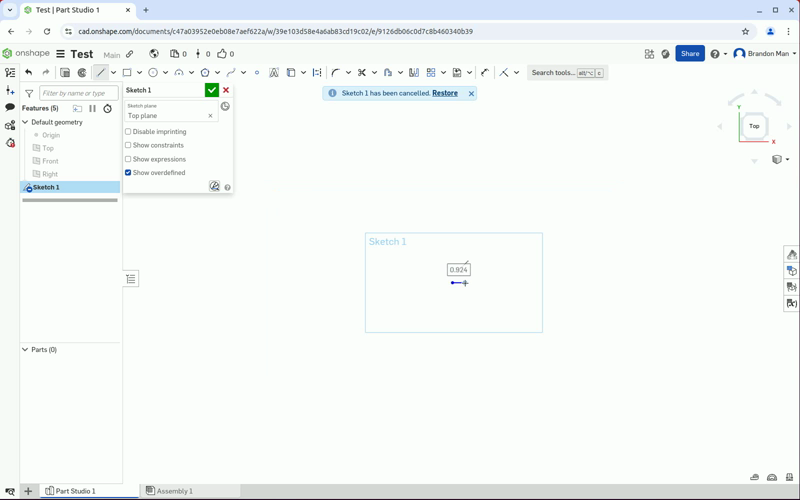
scroll(-6)
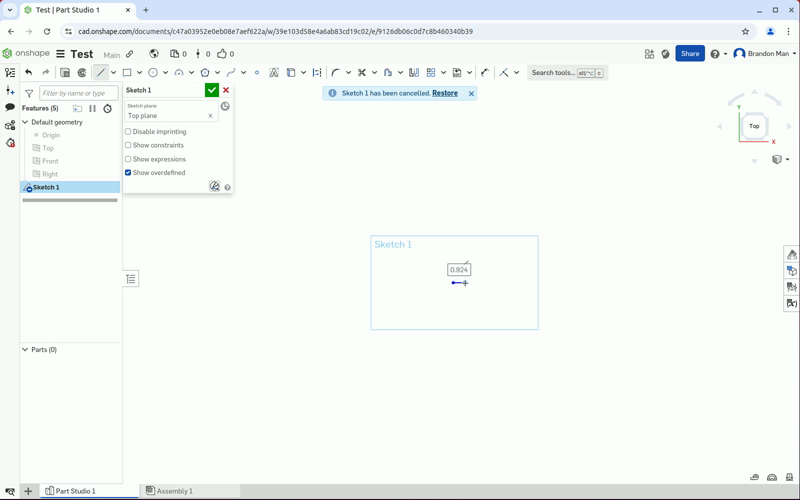
scroll(-6)
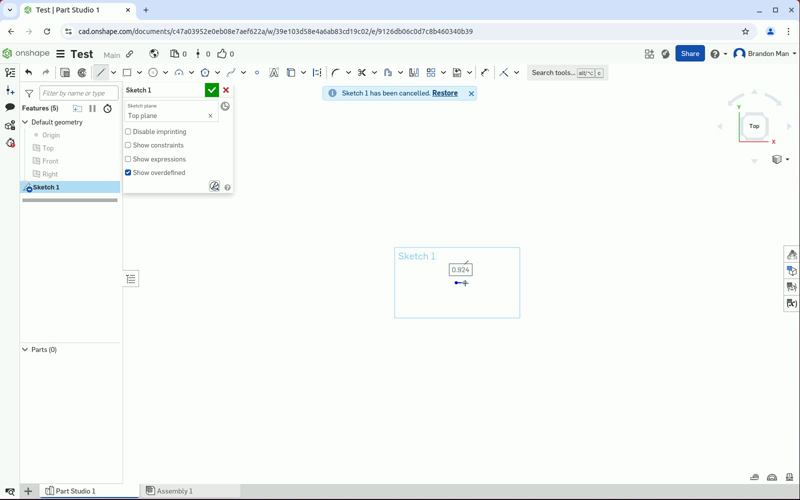
scroll(-6)
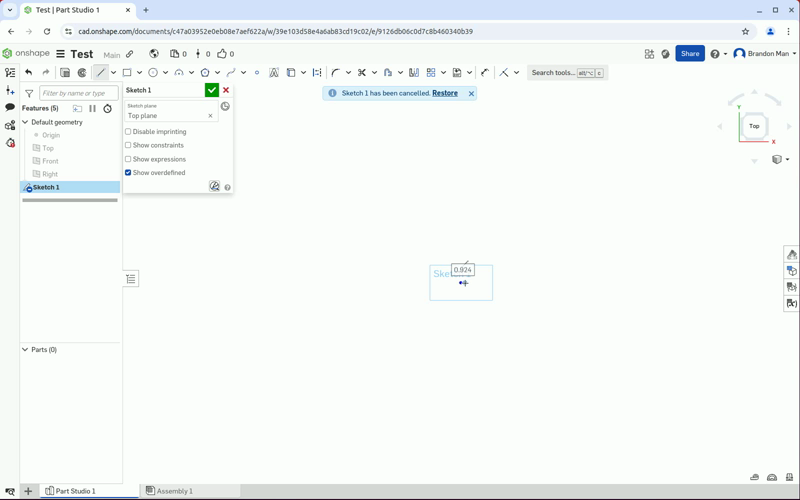
key_up(shift)
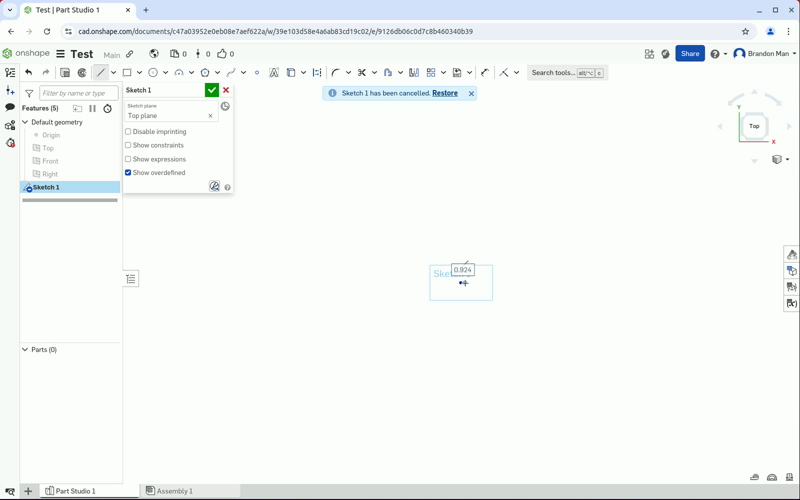
key_down(shift)
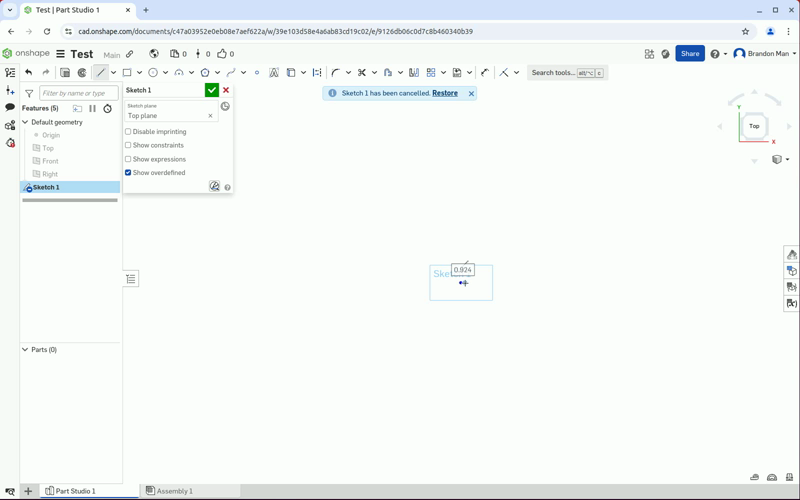
mouse_move(495, 282)
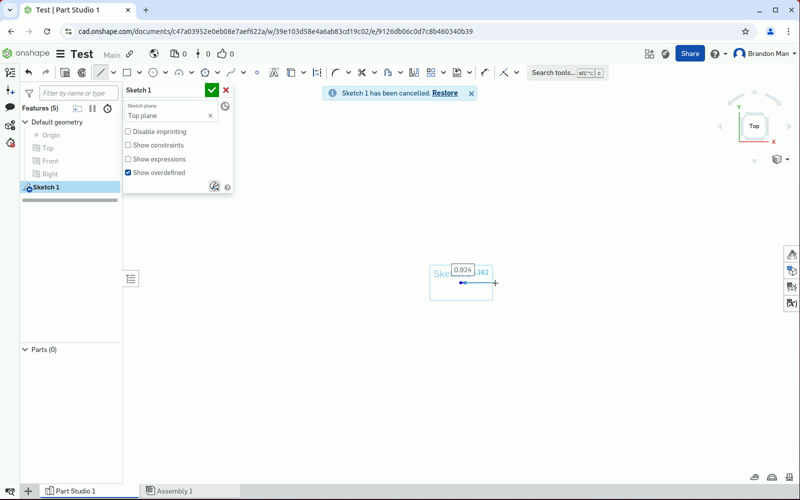
mouse_move(465, 278)
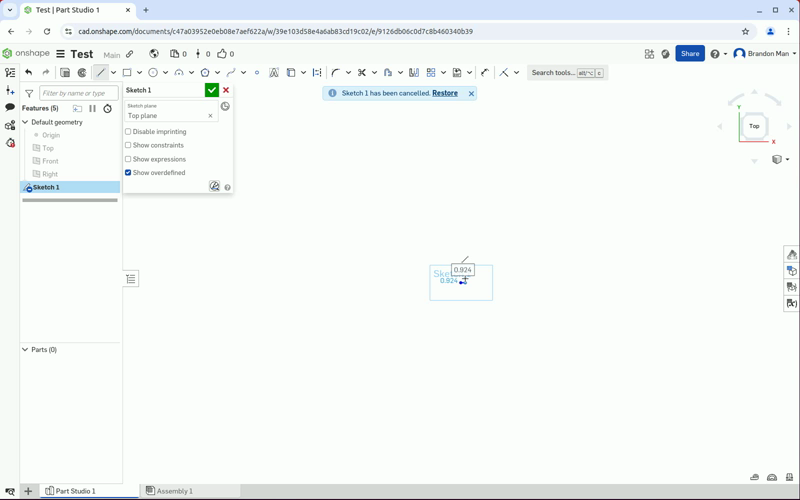
scroll(6)
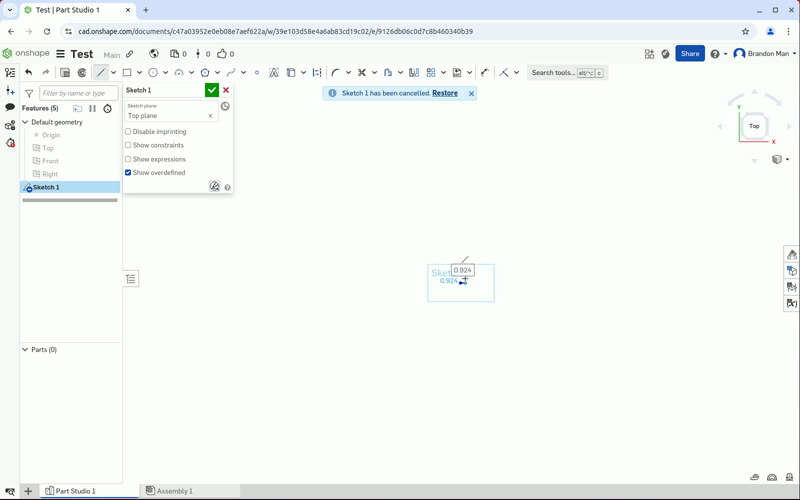
scroll(6)
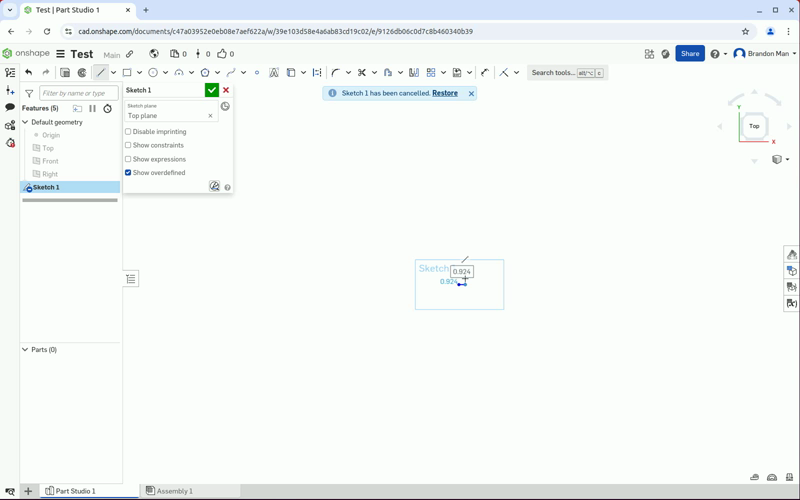
scroll(6)
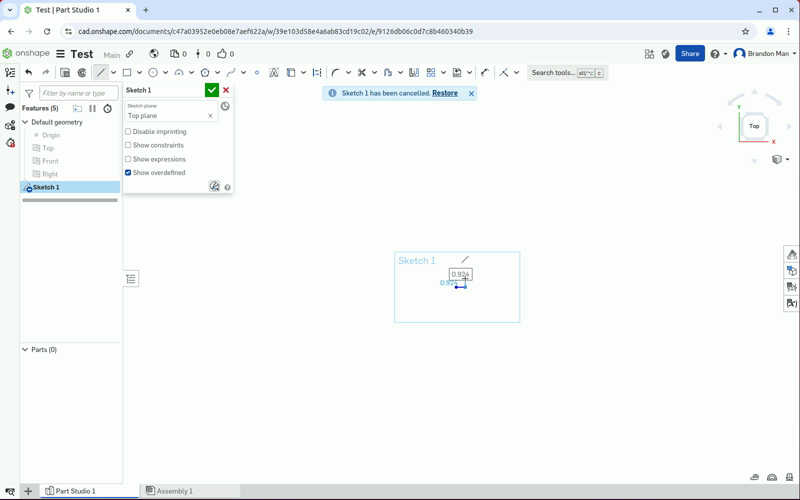
scroll(6)
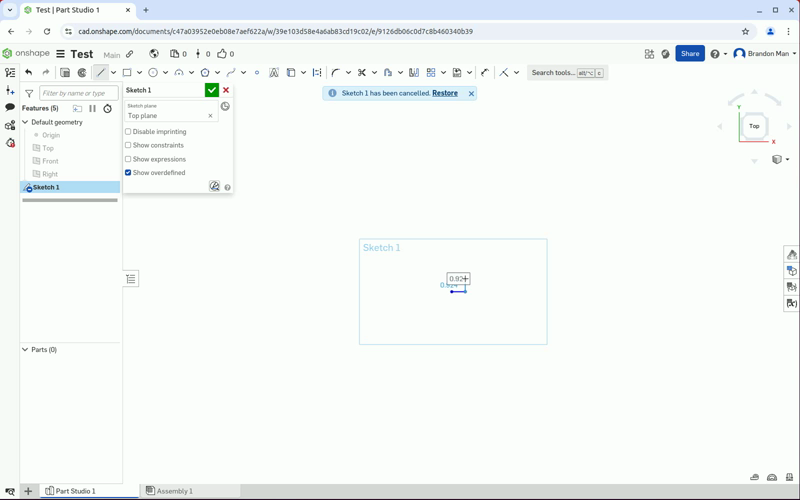
scroll(6)
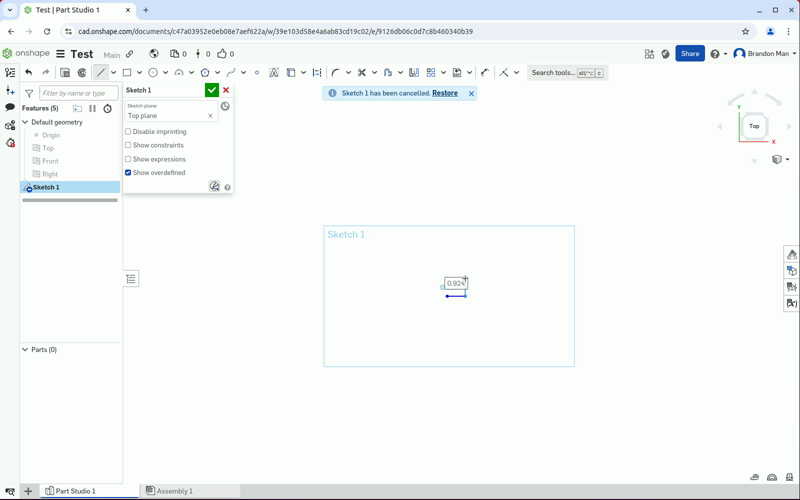
scroll(6)
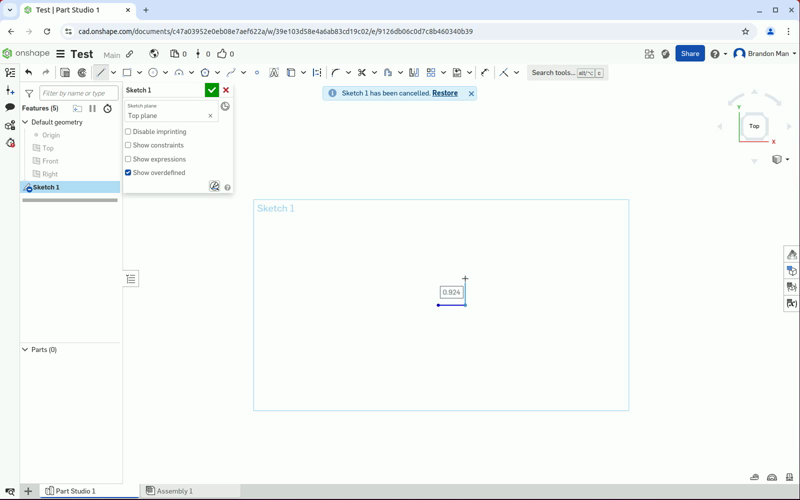
scroll(6)
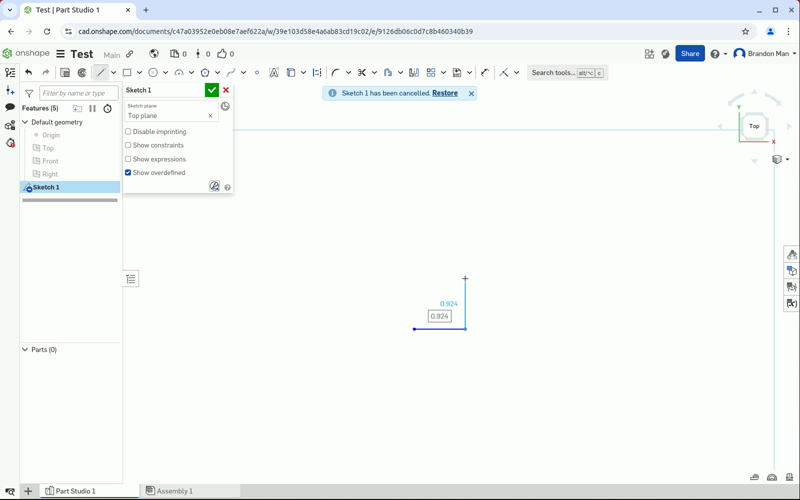
click(465, 278)
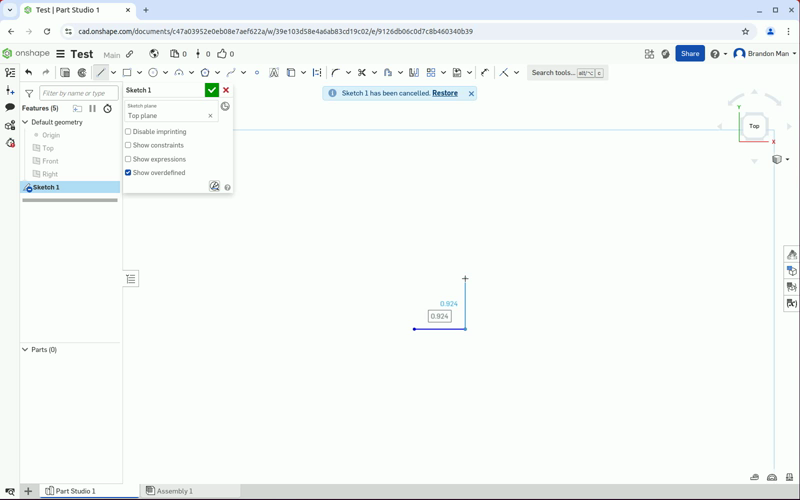
scroll(-6)
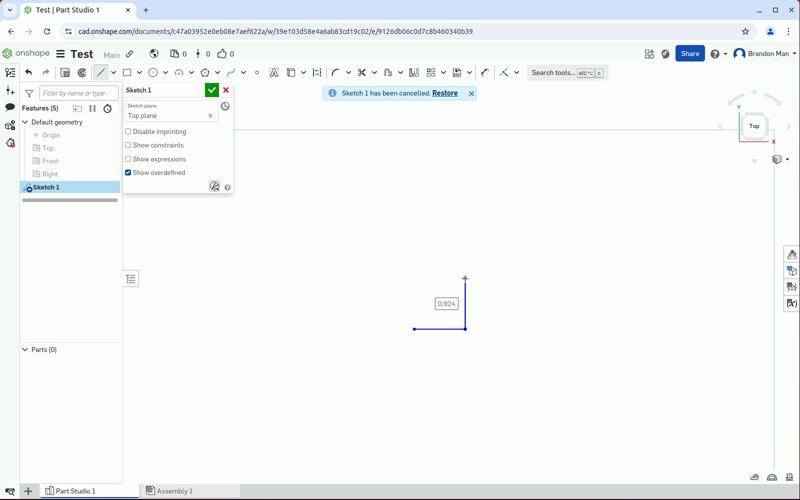
scroll(-6)
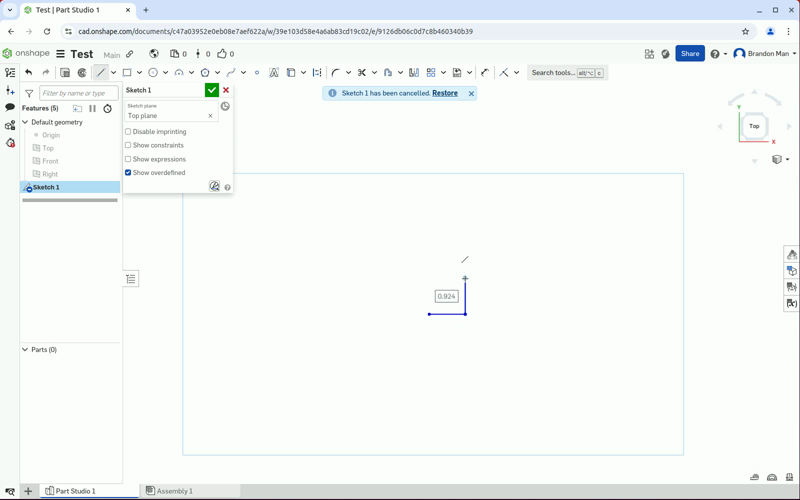
scroll(-6)
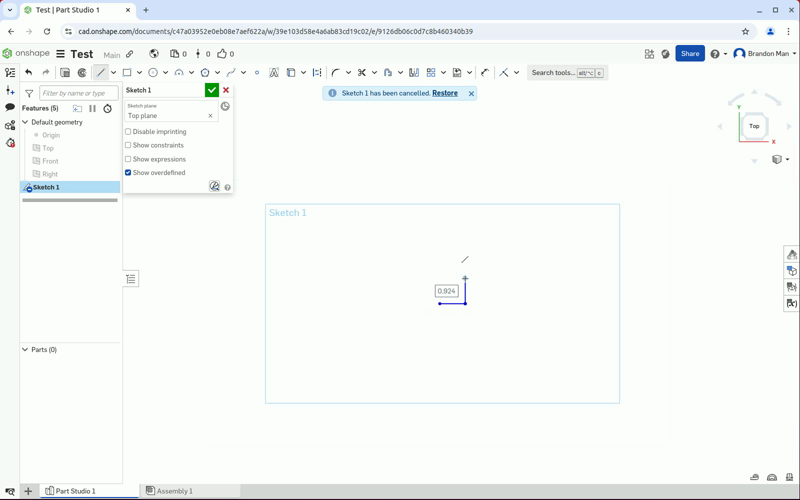
scroll(-6)
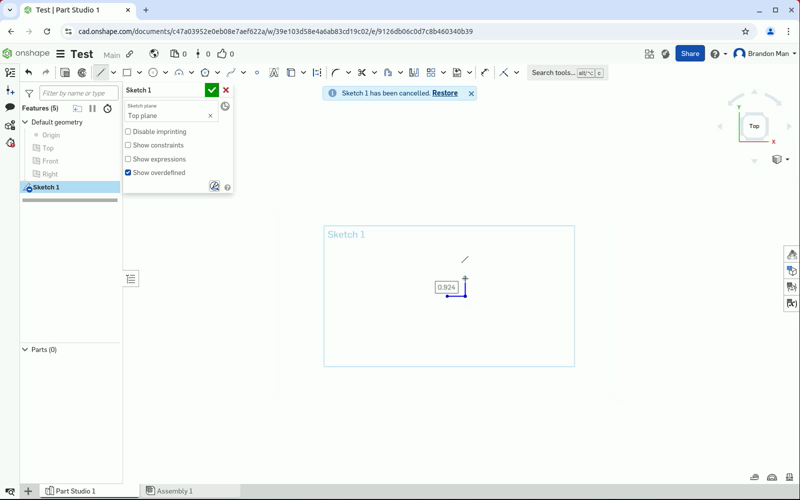
scroll(-6)
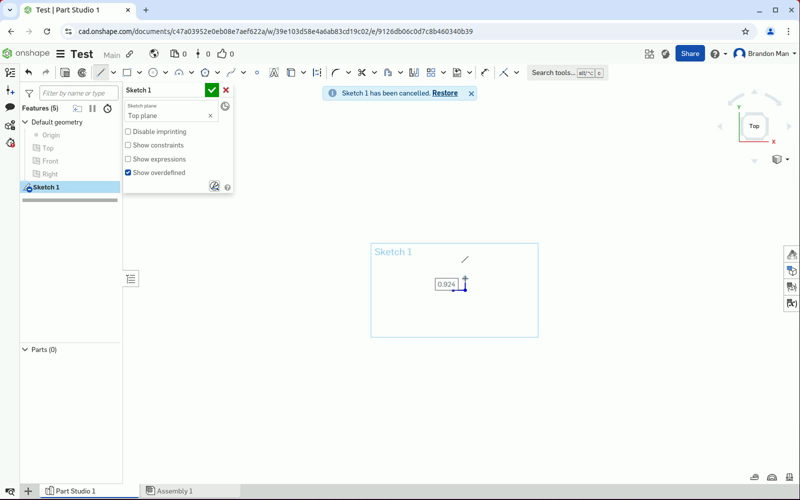
scroll(-6)
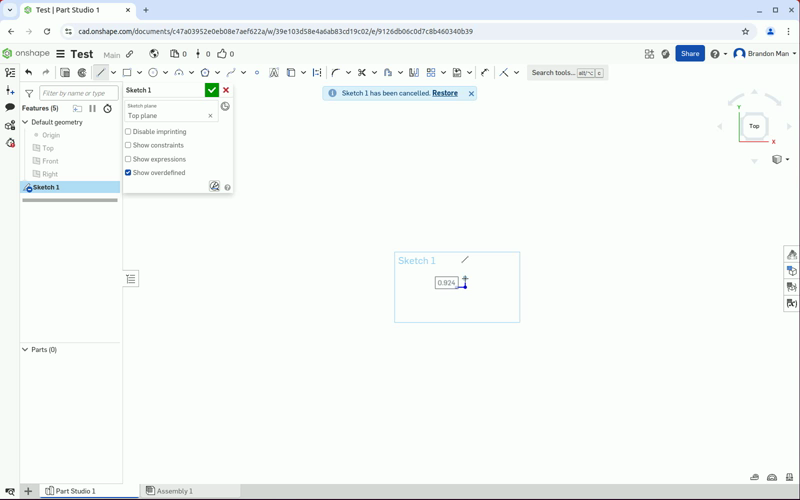
scroll(-6)
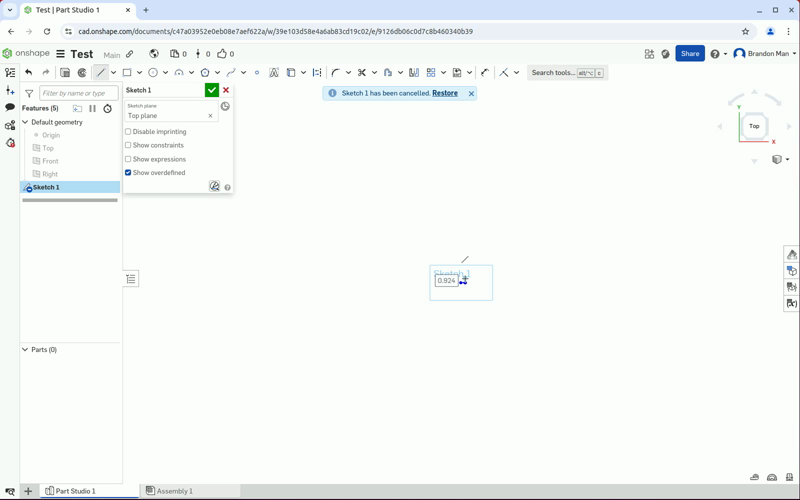
key_up(shift)
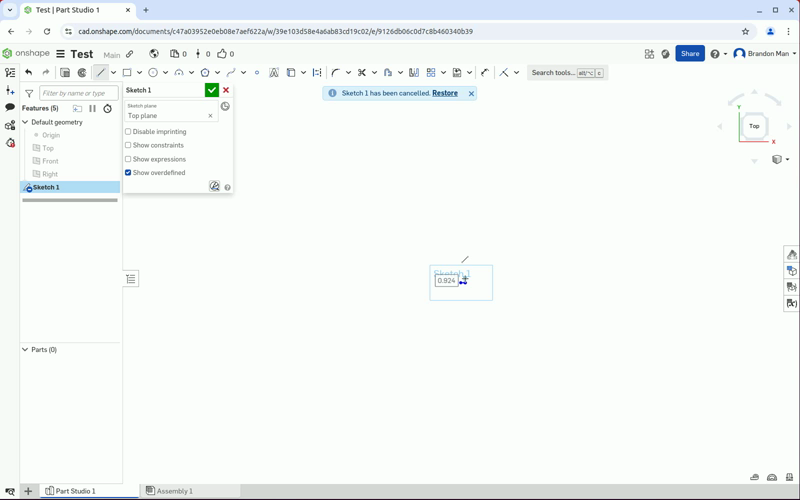
key_down(shift)
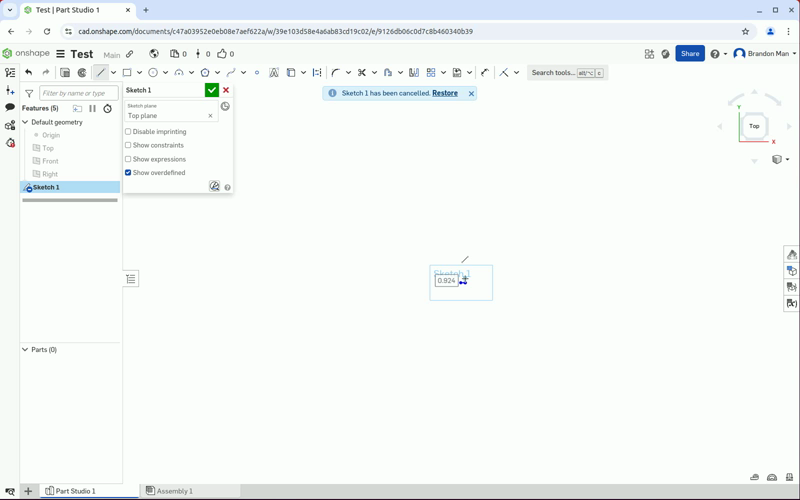
mouse_move(495, 278)
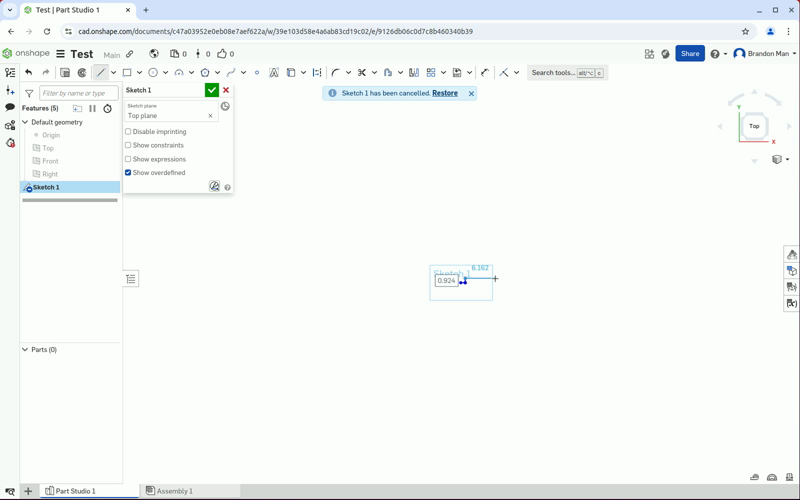
mouse_move(460, 278)
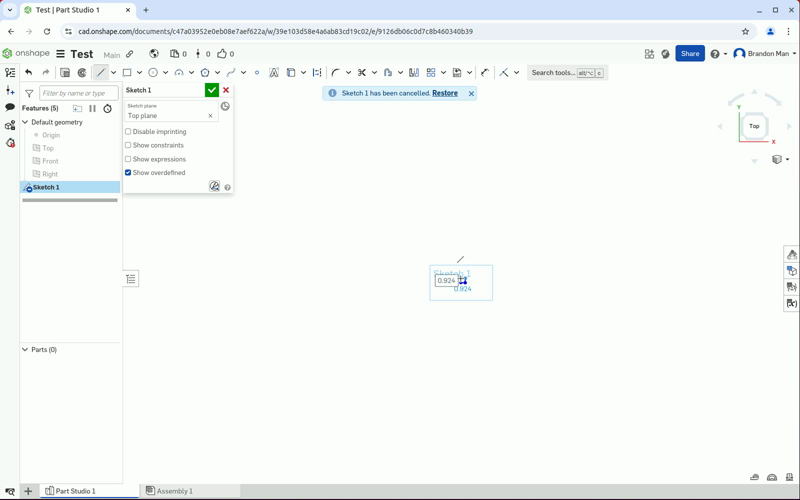
scroll(6)
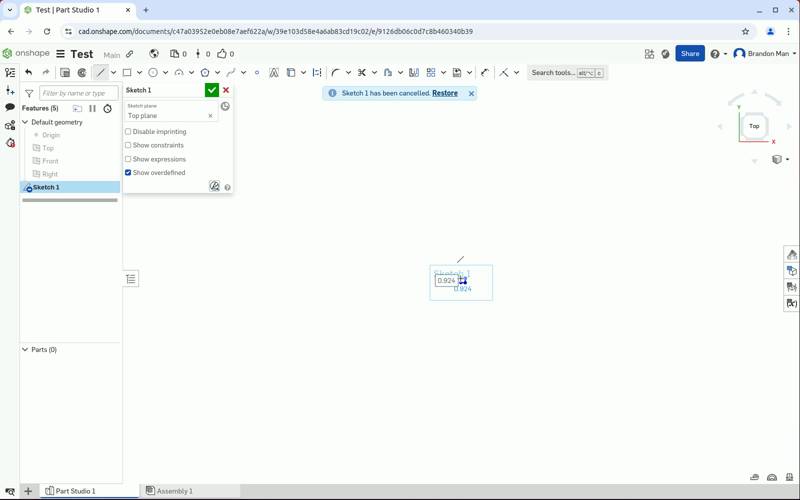
scroll(6)
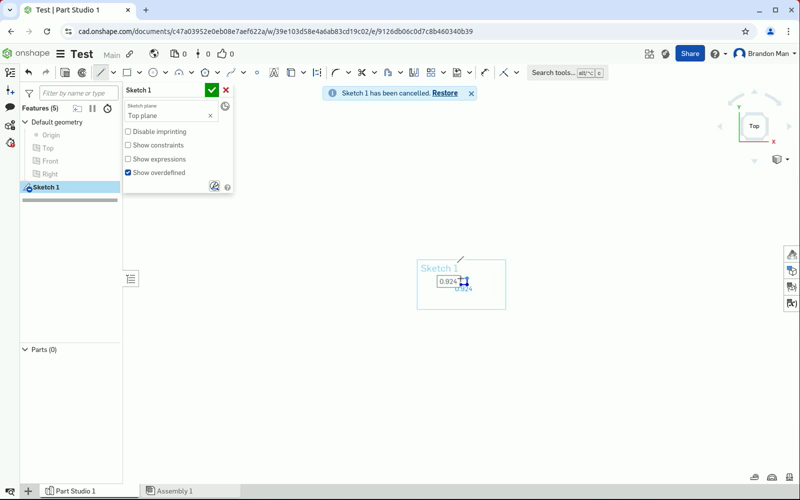
scroll(6)
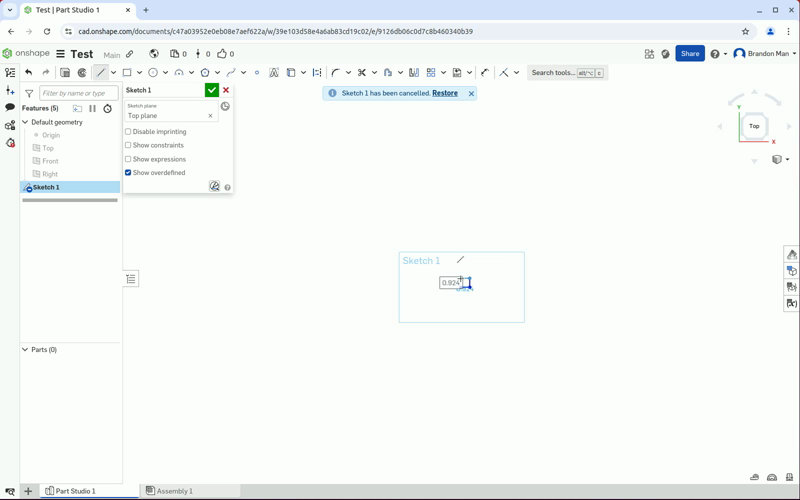
scroll(6)
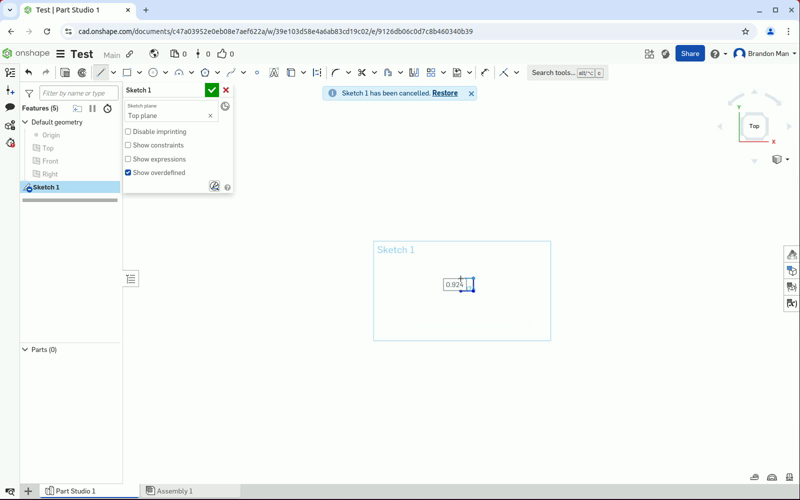
scroll(6)
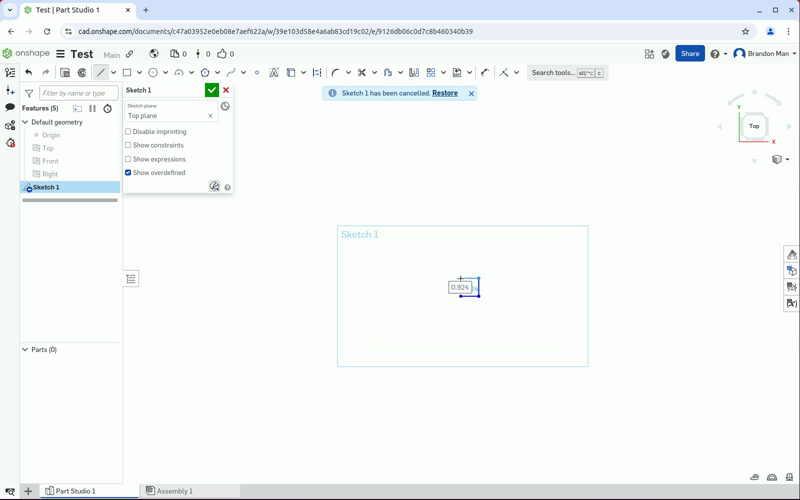
scroll(6)
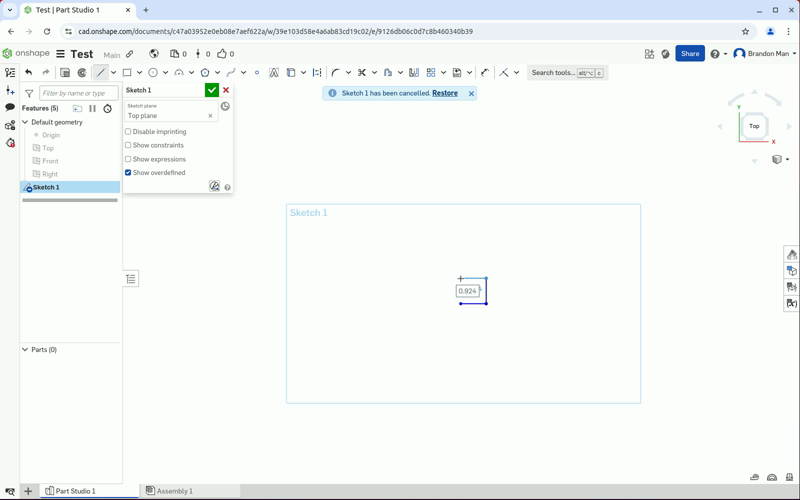
scroll(6)
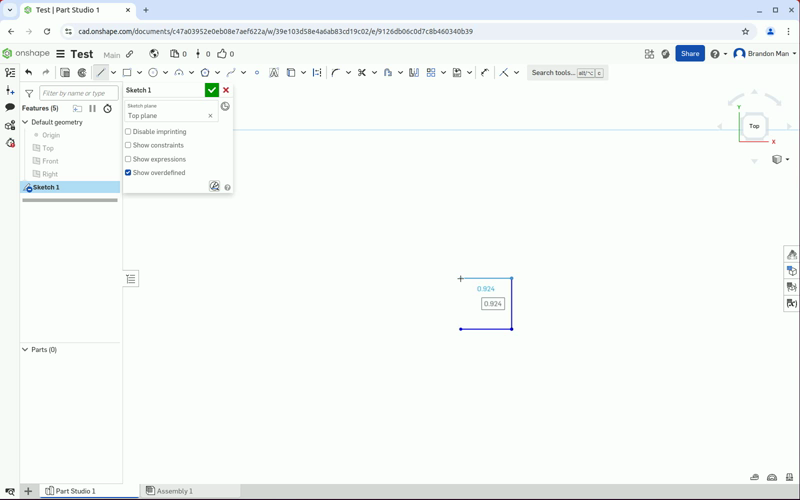
click(460, 278)
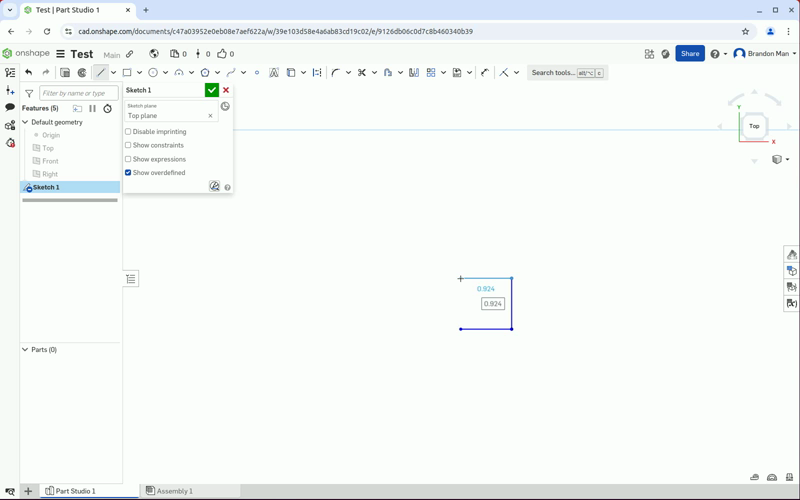
scroll(-6)
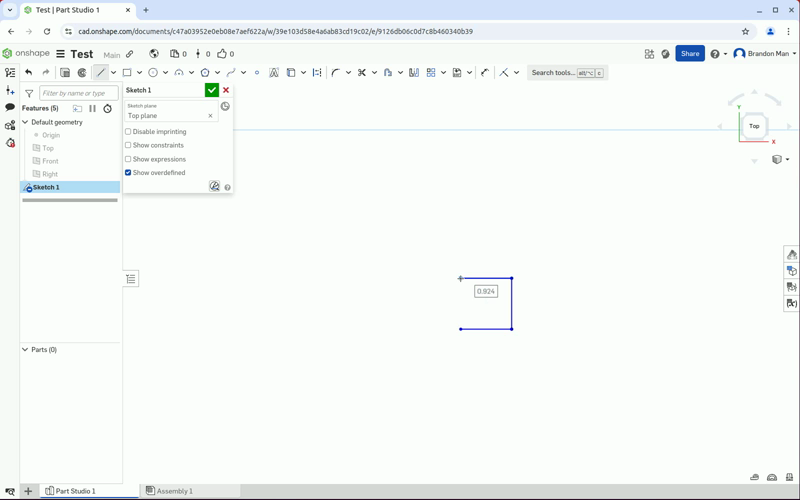
scroll(-6)
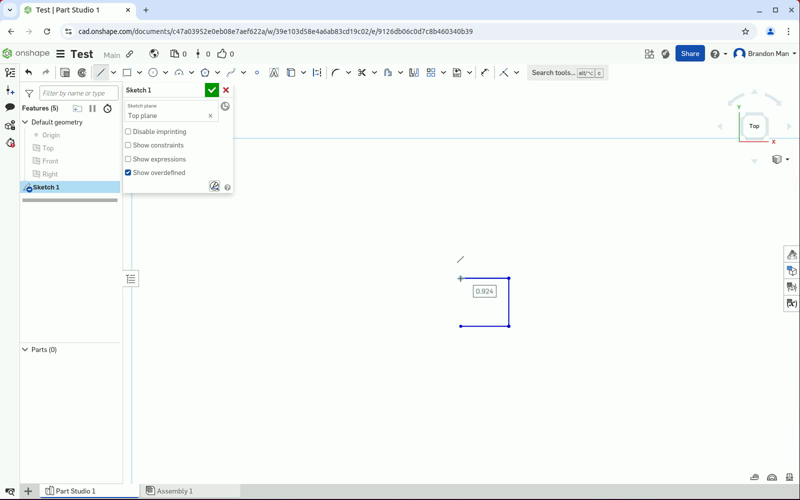
scroll(-6)
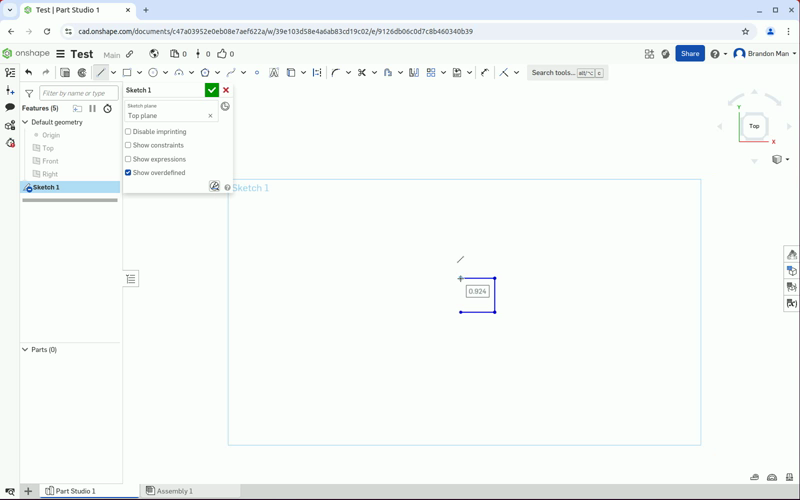
scroll(-6)
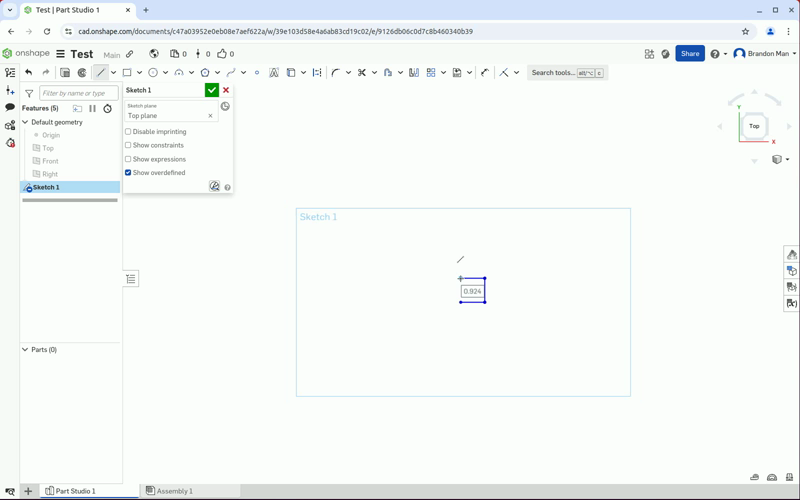
scroll(-6)
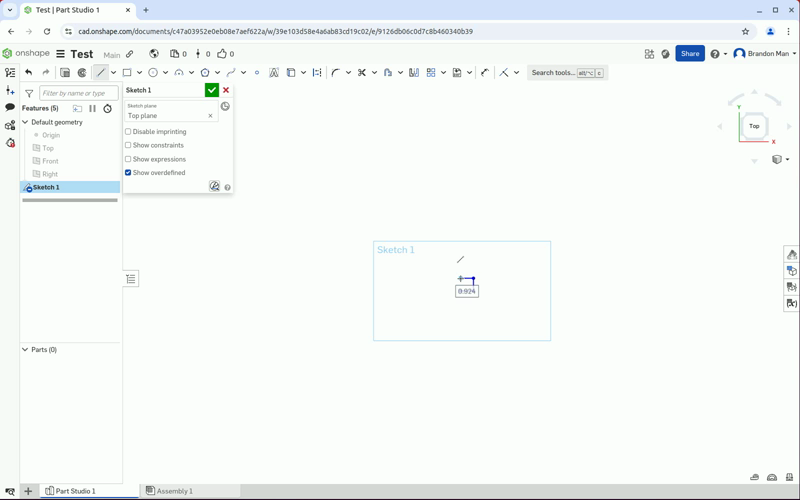
scroll(-6)
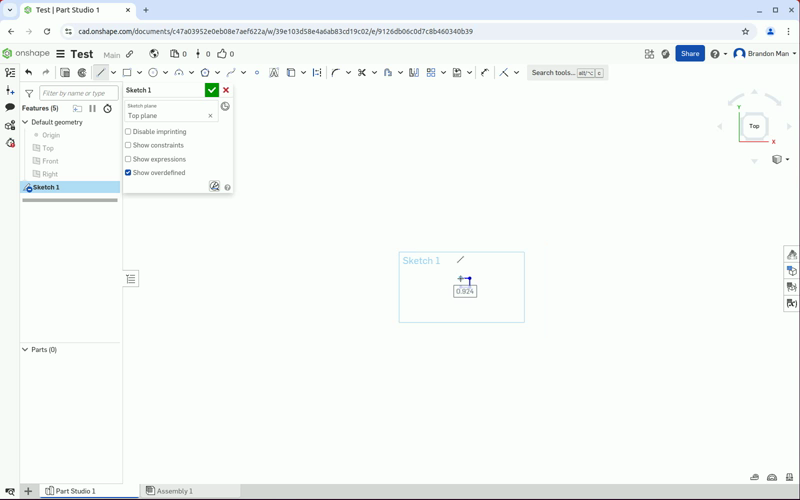
scroll(-6)
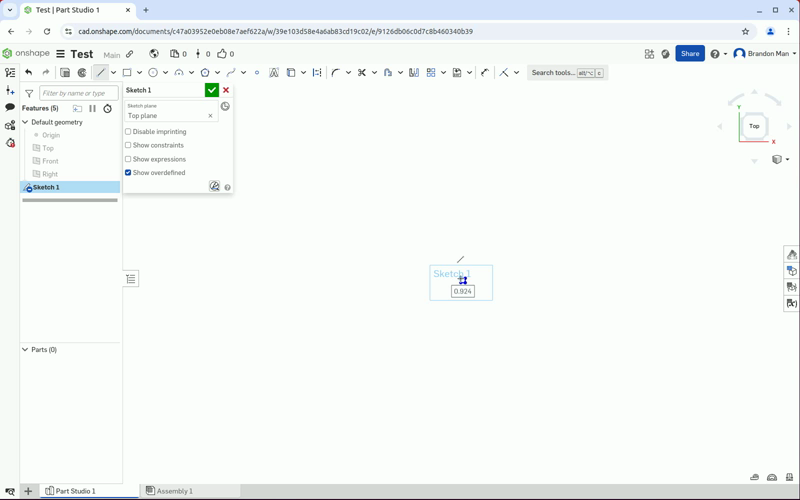
key_up(shift)
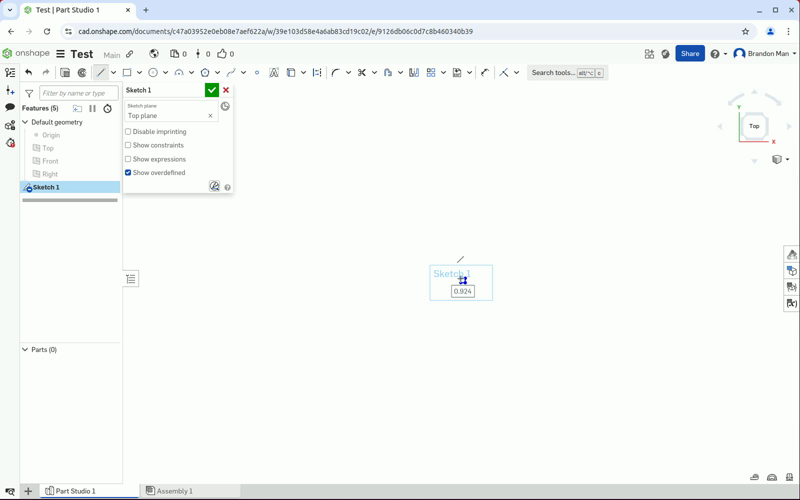
mouse_move(490, 278)
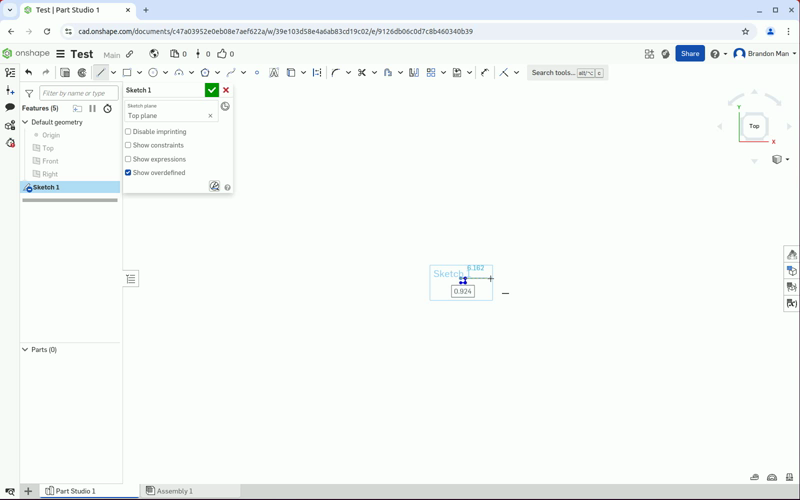
key_down(shift)
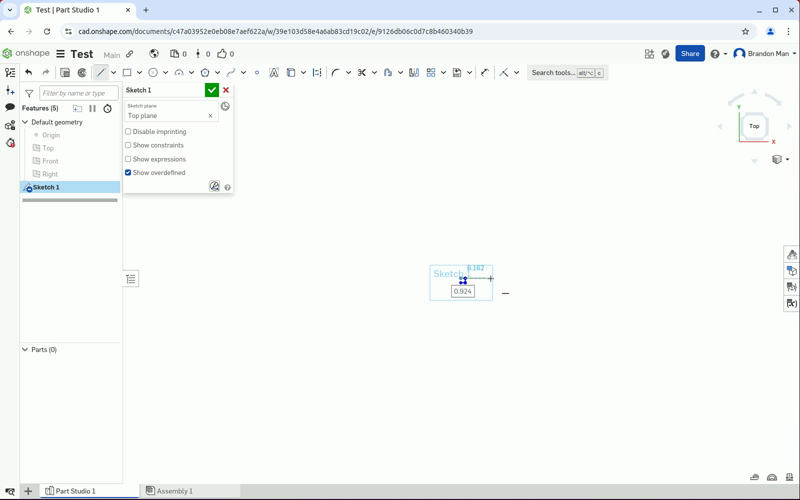
mouse_move(460, 282)
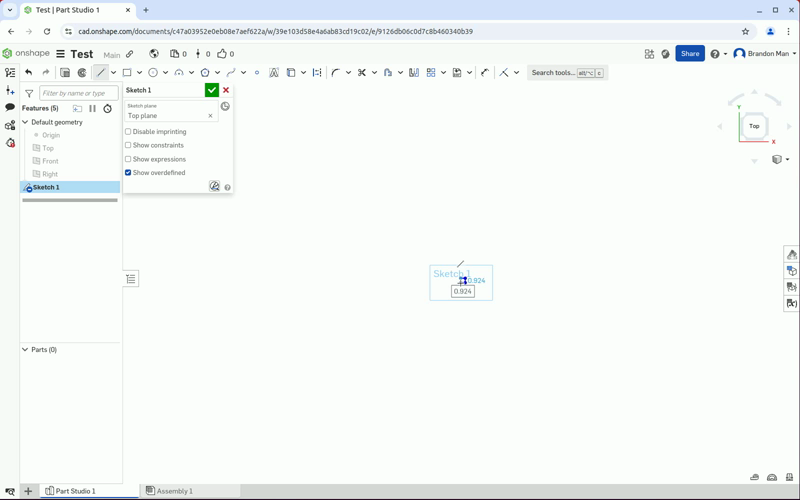
scroll(6)
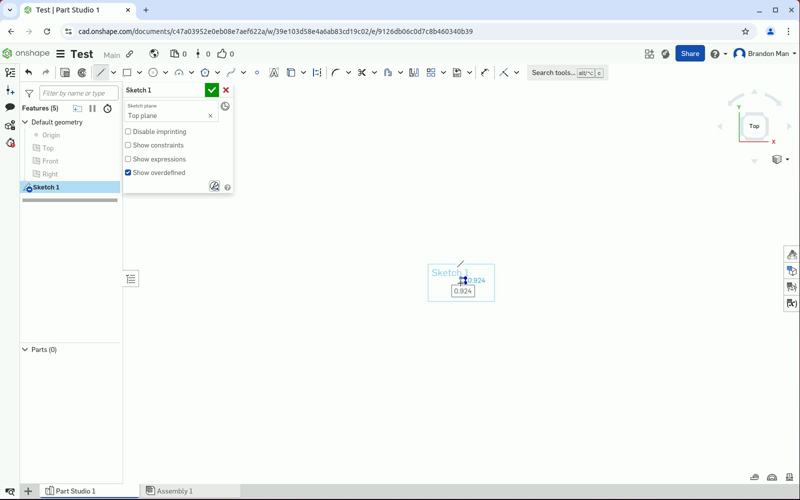
scroll(6)
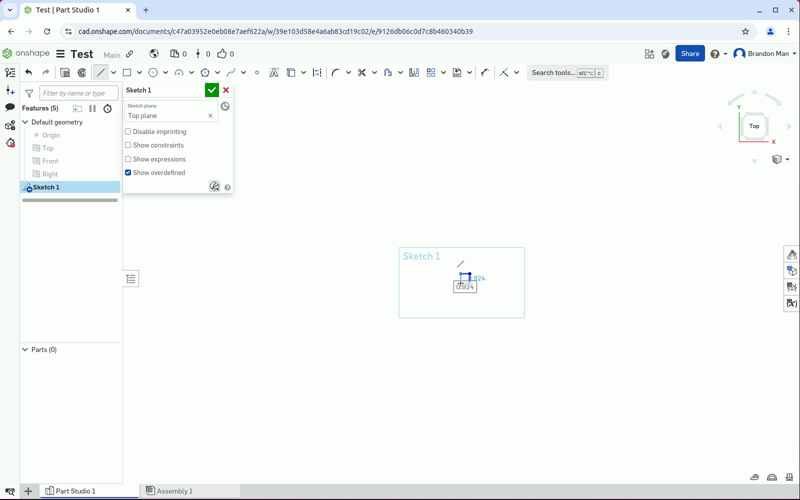
scroll(6)
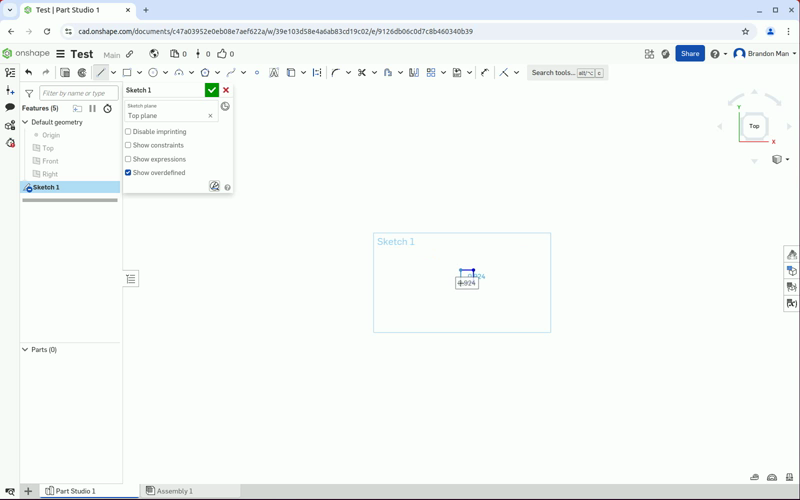
scroll(6)
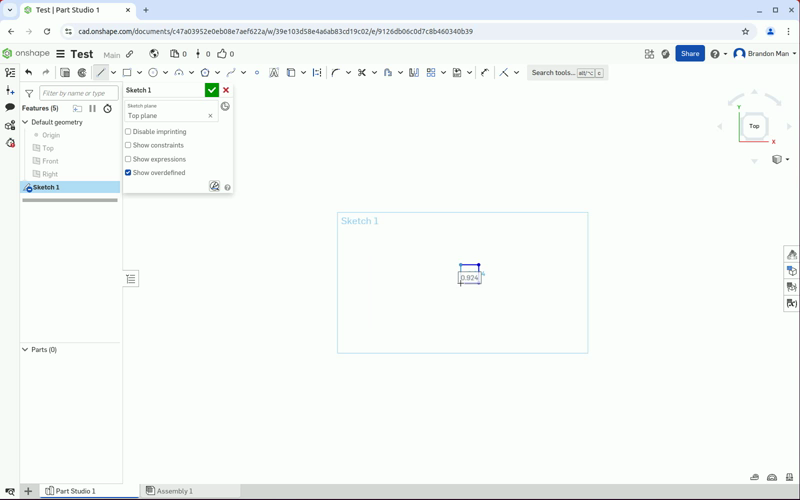
scroll(6)
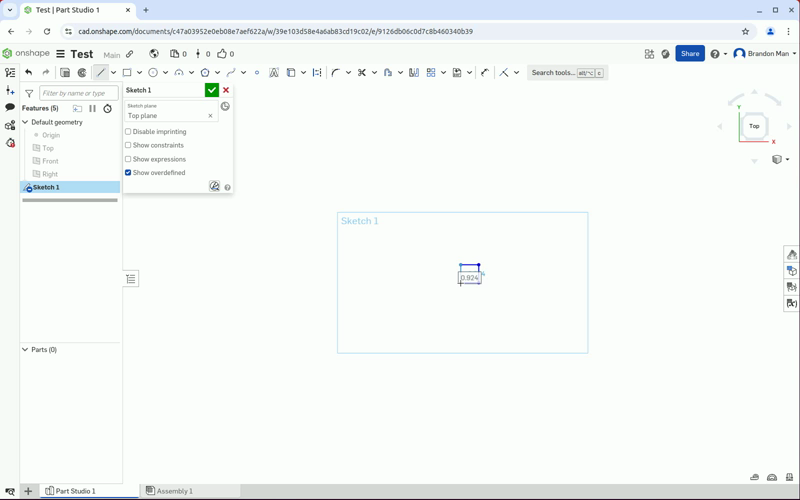
scroll(6)
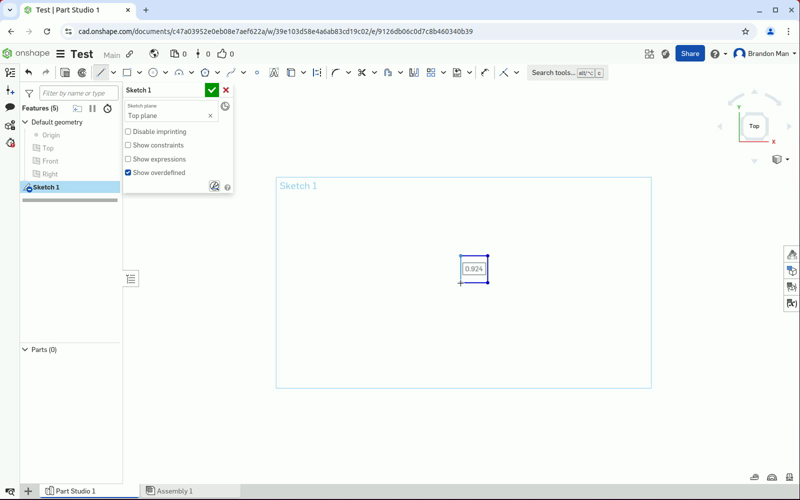
scroll(6)
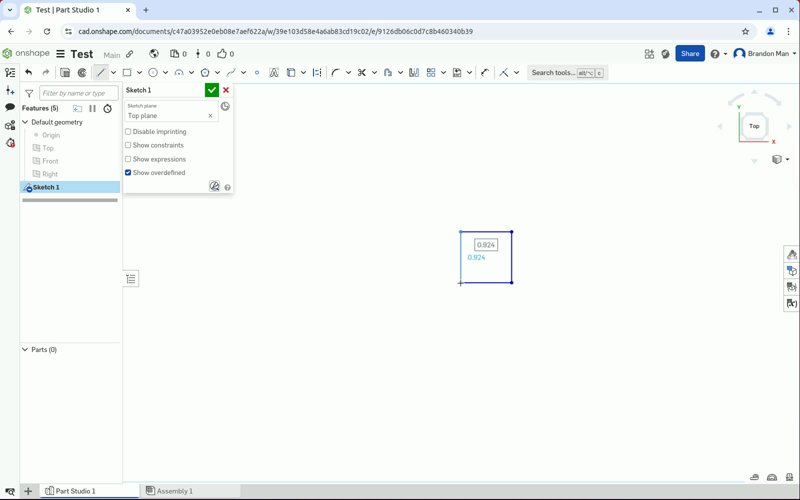
key_up(shift)
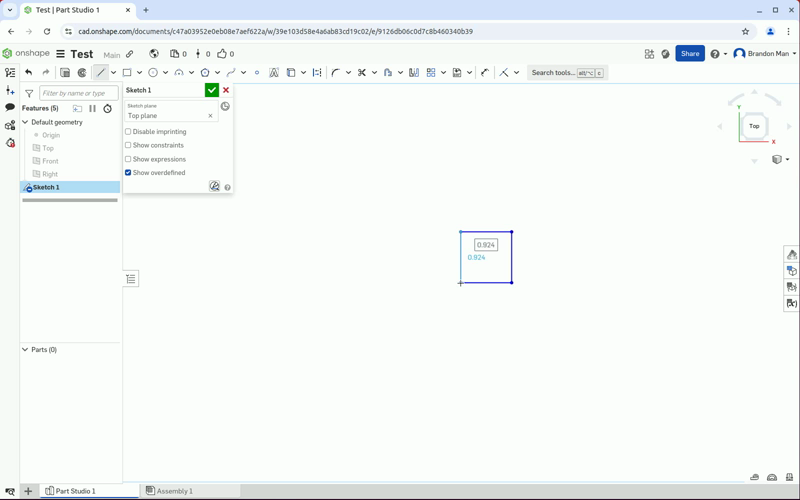
click(460, 282)
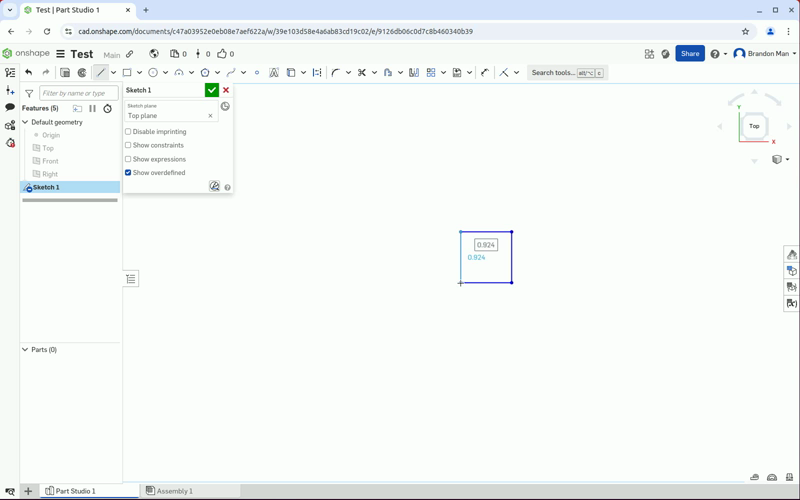
scroll(-6)
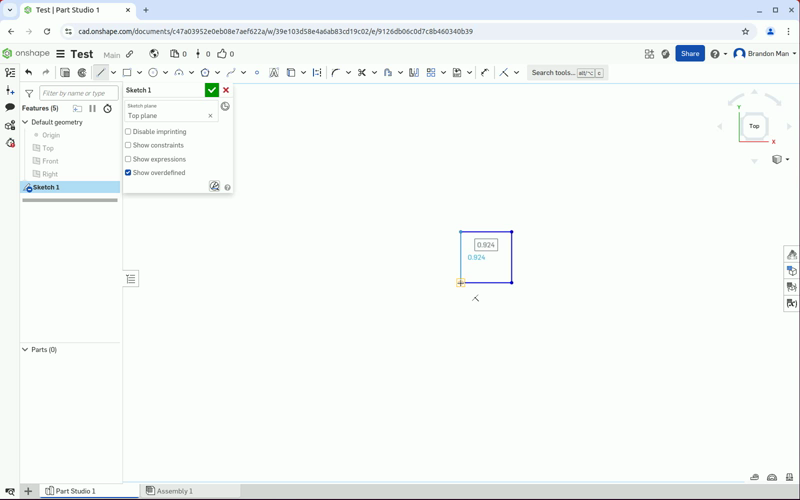
scroll(-6)
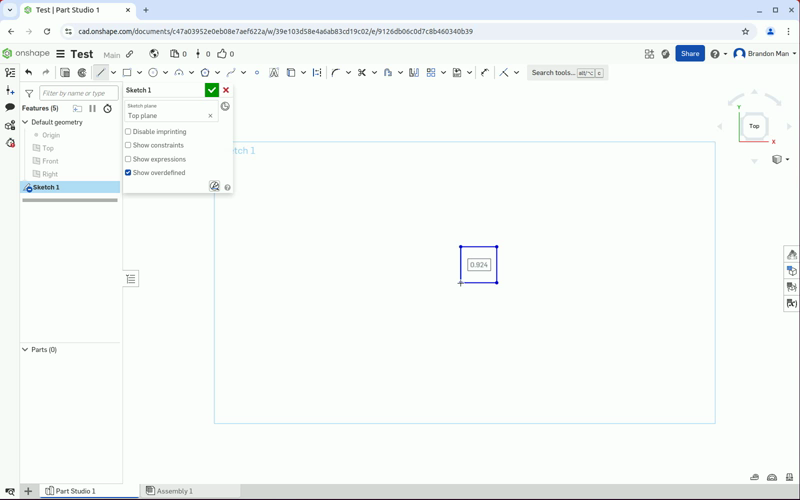
scroll(-6)
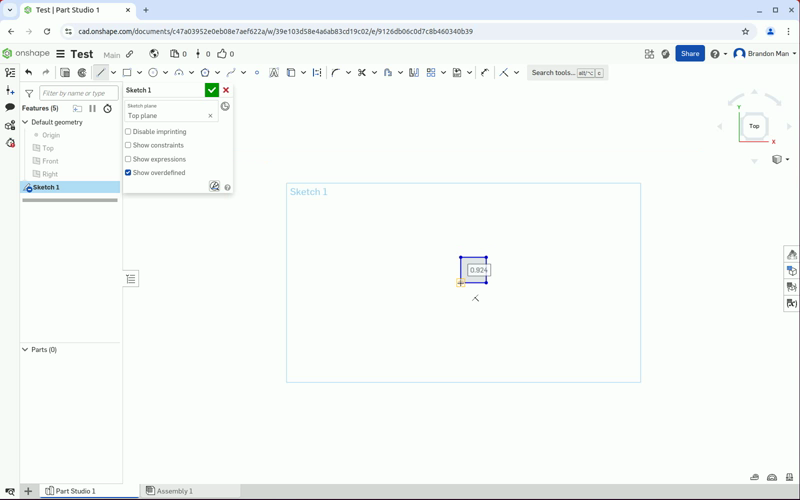
scroll(-6)
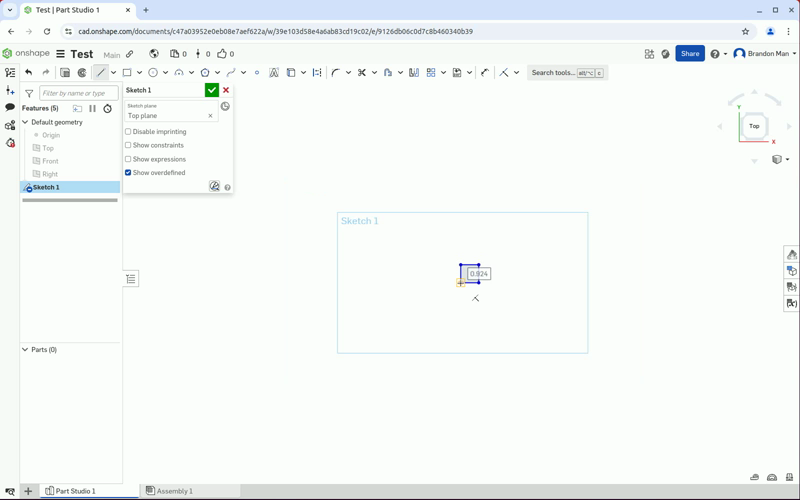
scroll(-6)
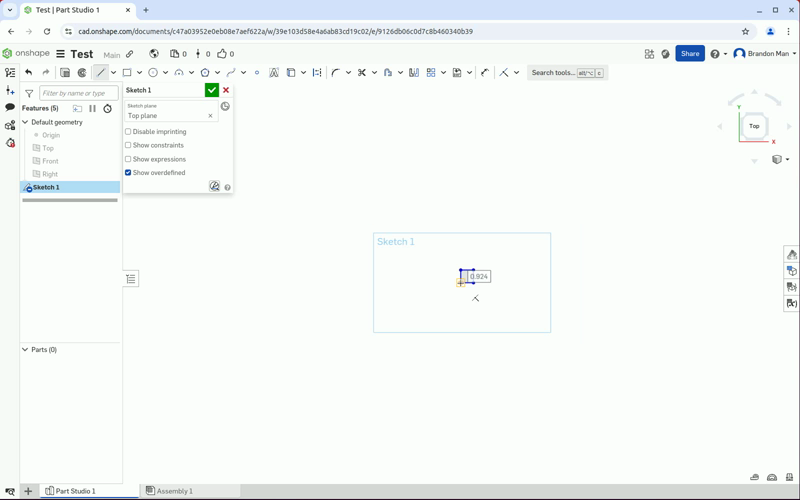
scroll(-6)
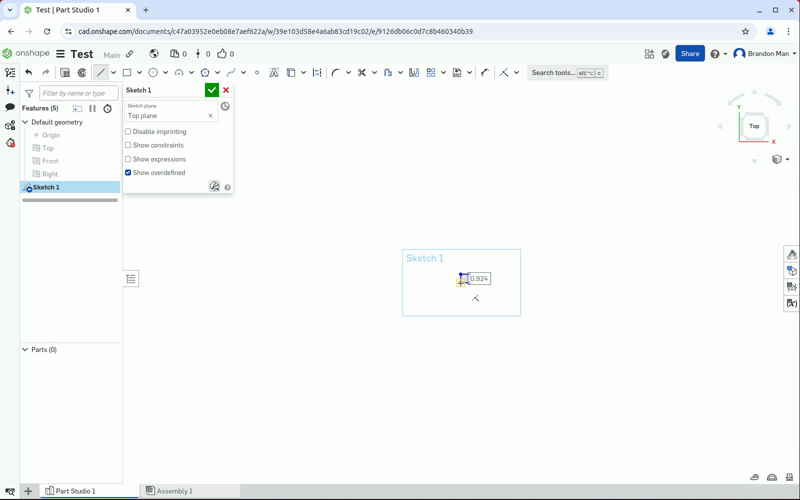
scroll(-6)
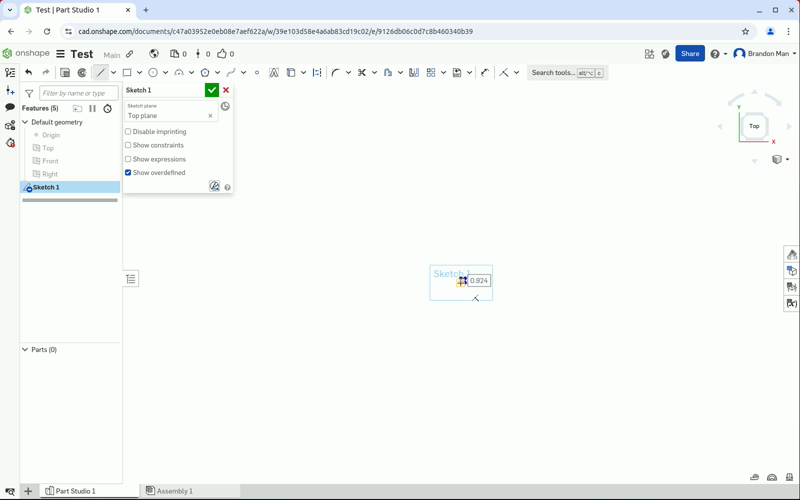
key(esc)
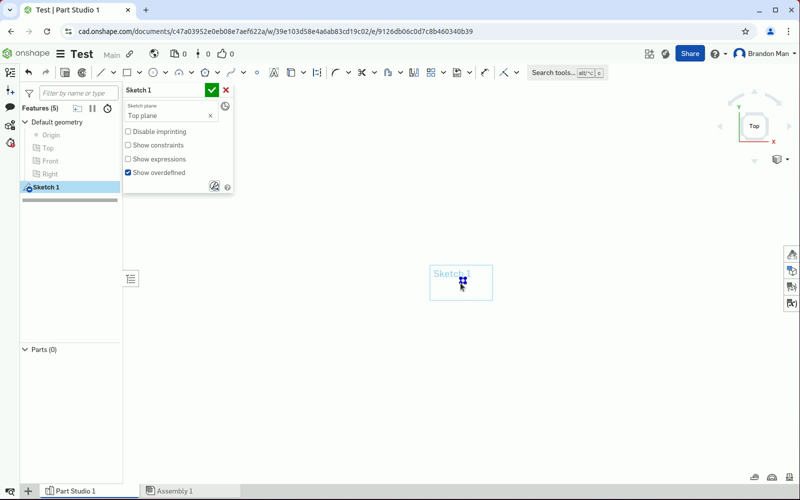
mouse_move(461, 282)
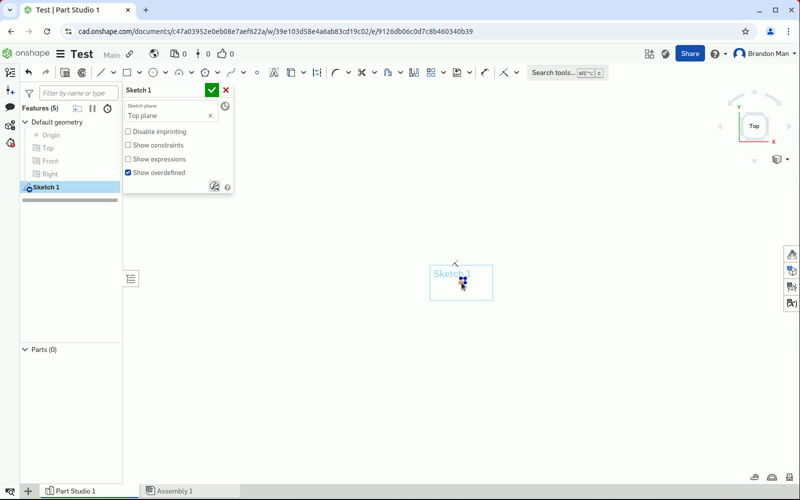
scroll(6)
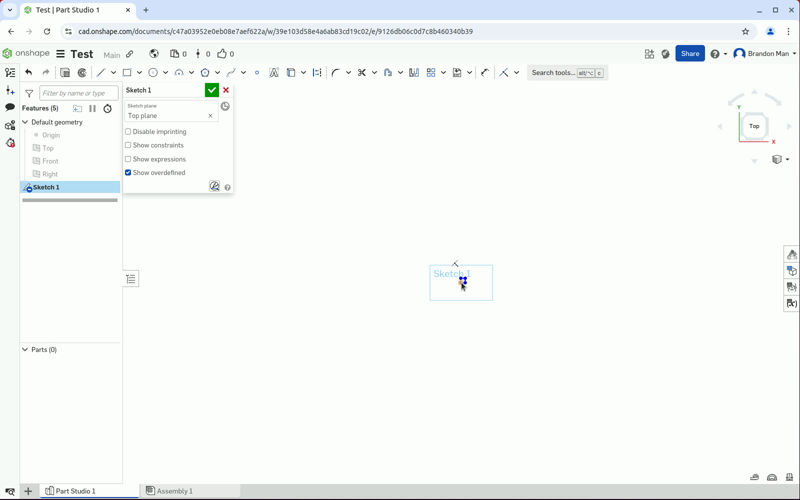
scroll(6)
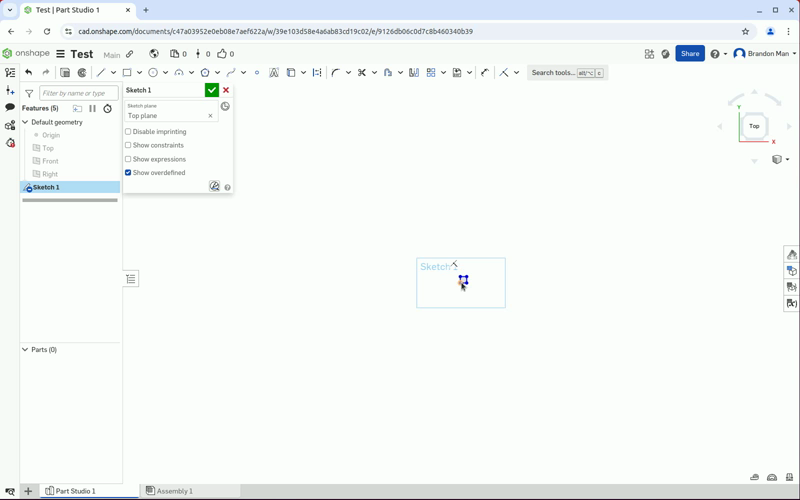
scroll(6)
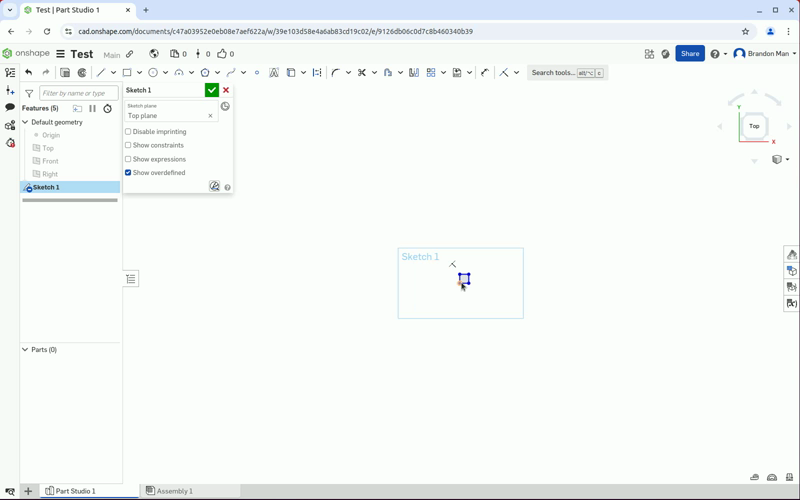
scroll(6)
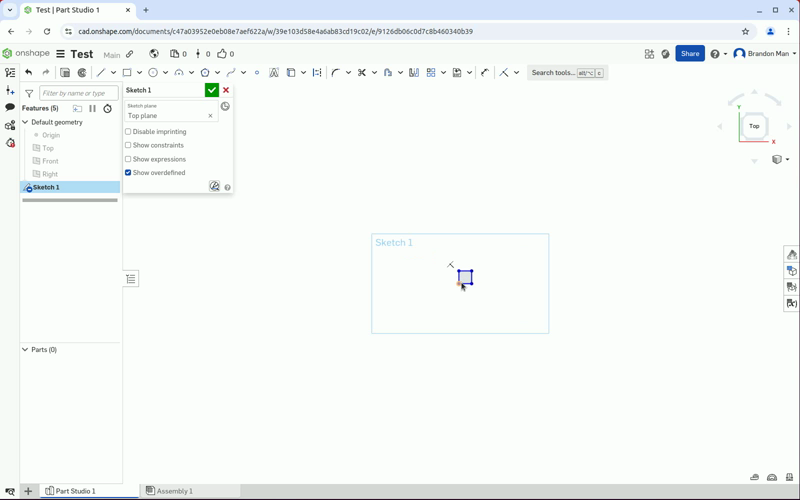
scroll(6)
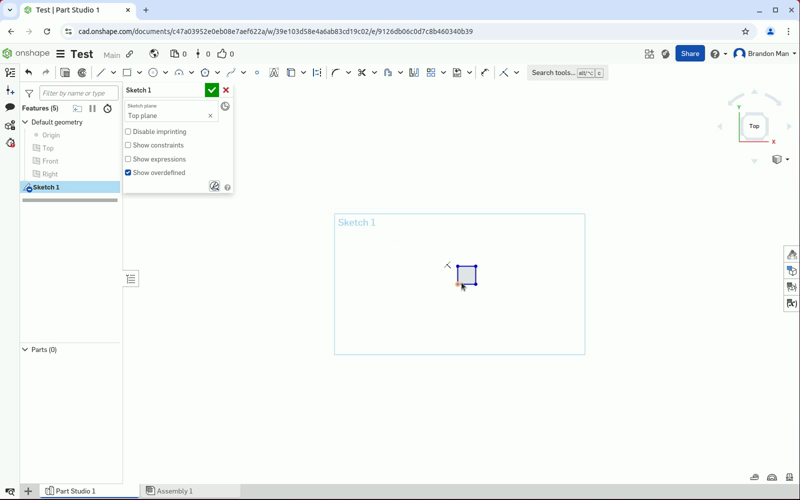
scroll(6)
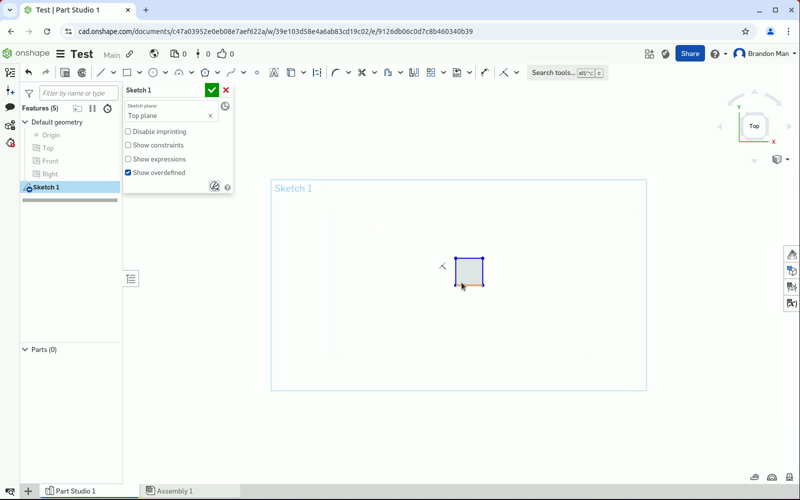
scroll(6)
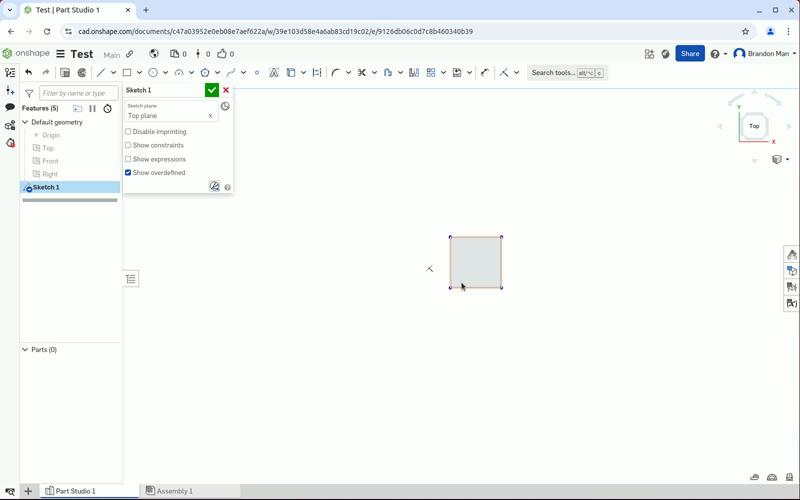
click(461, 282)
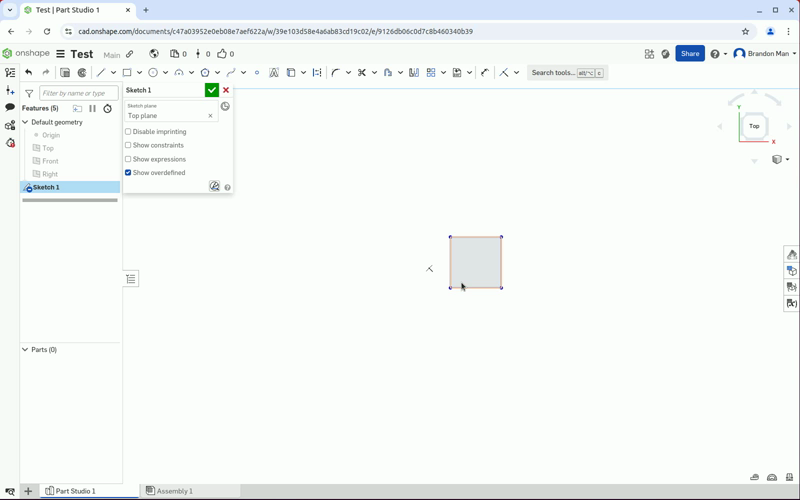
scroll(-6)
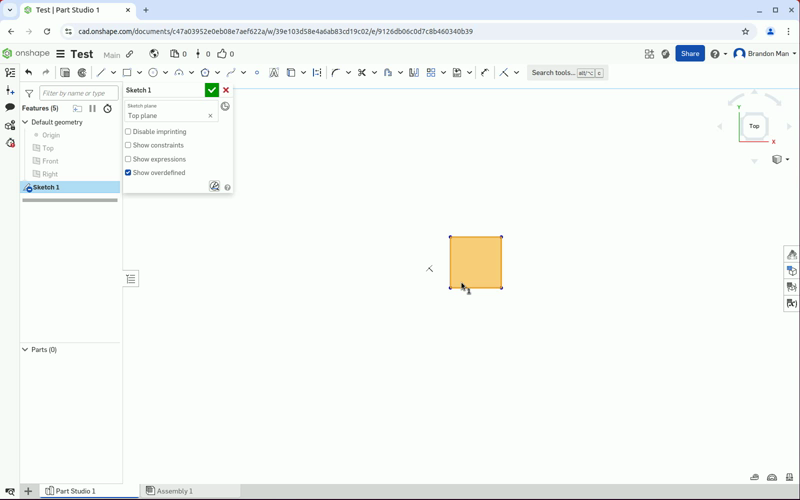
scroll(-6)
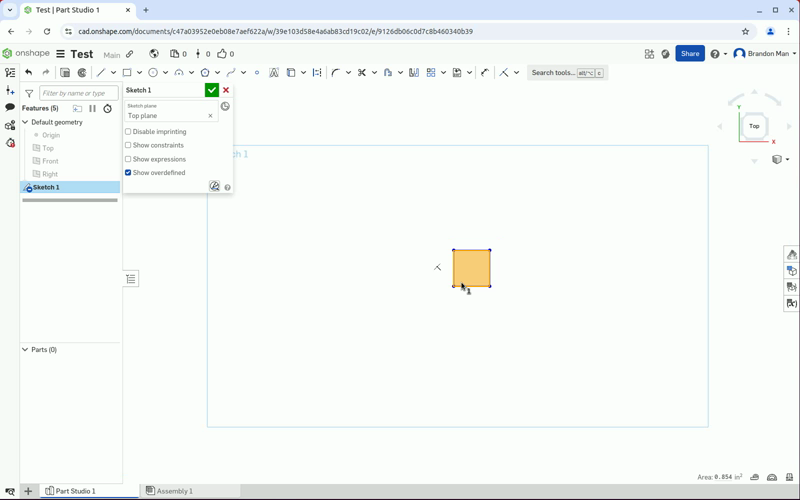
scroll(-6)
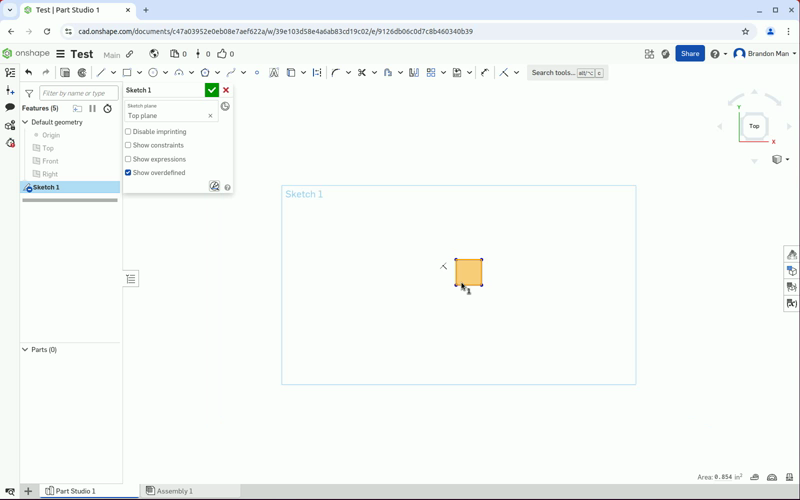
scroll(-6)
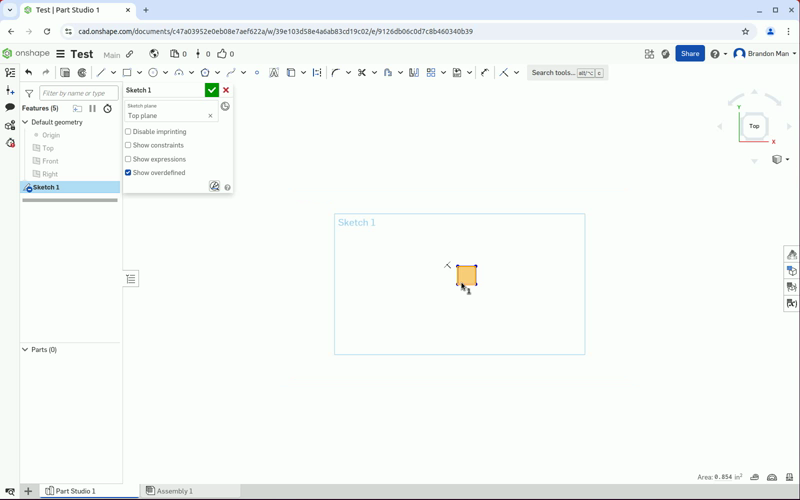
scroll(-6)
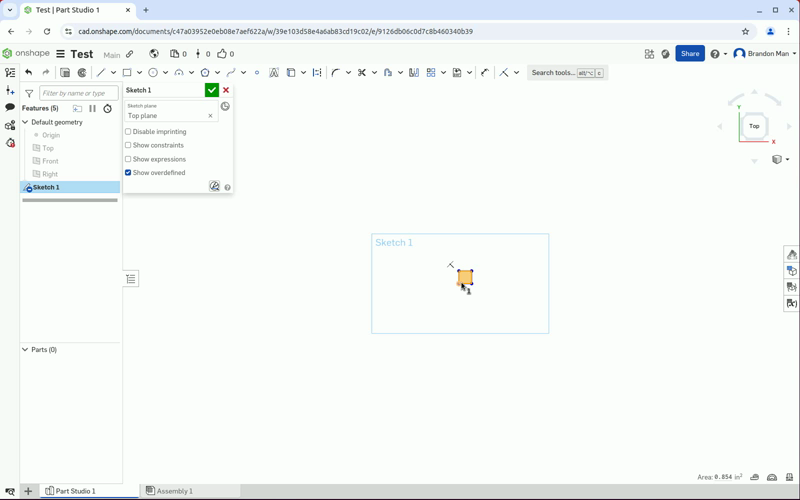
scroll(-6)
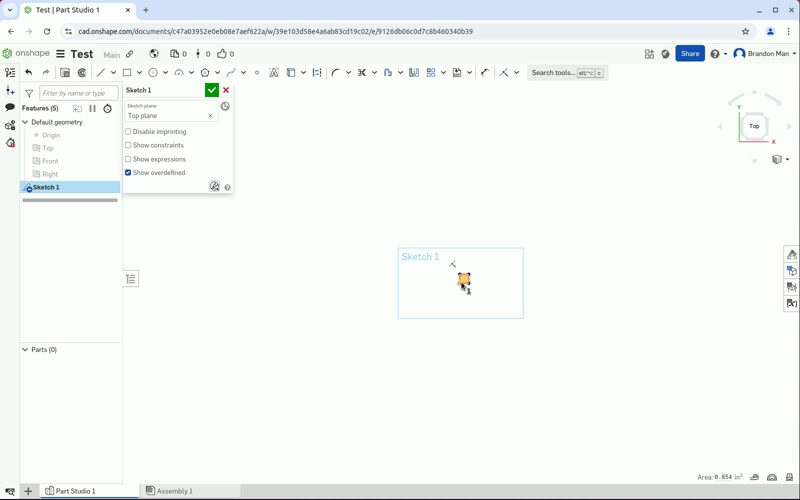
scroll(-6)
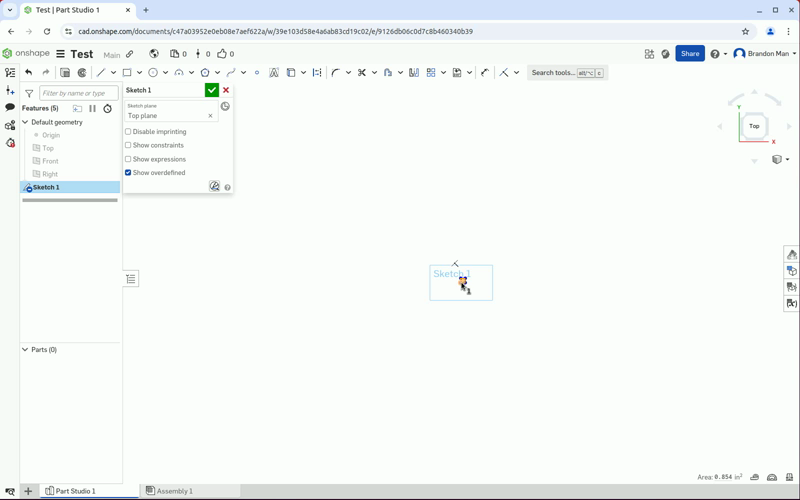
mouse_move(73, 352)
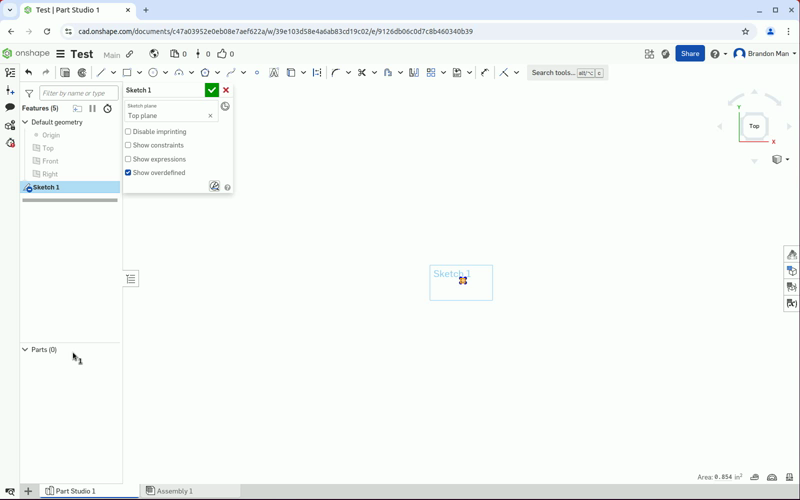
key(shift+y)
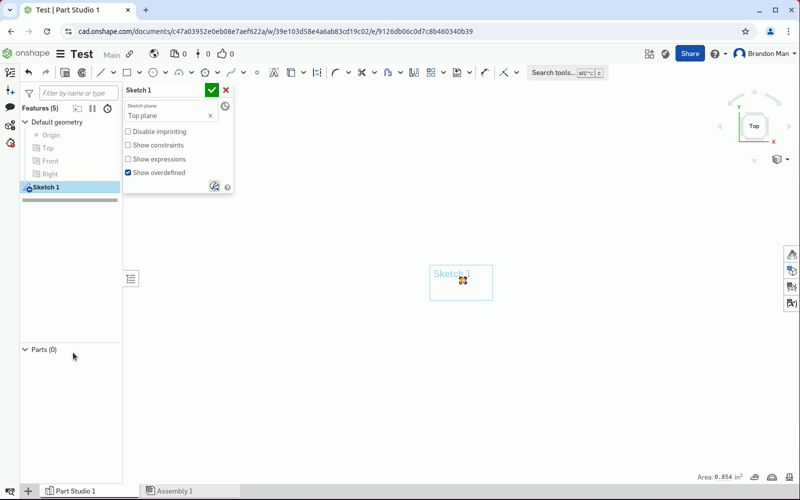
key(shift+e)
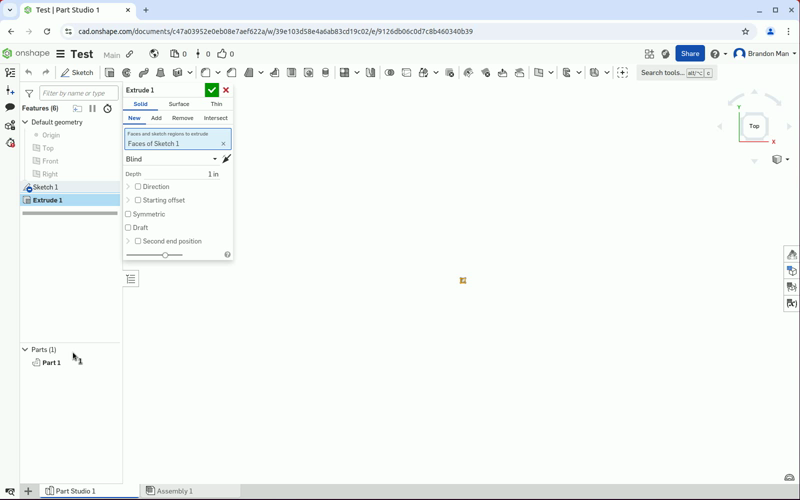
mouse_move(143, 106)
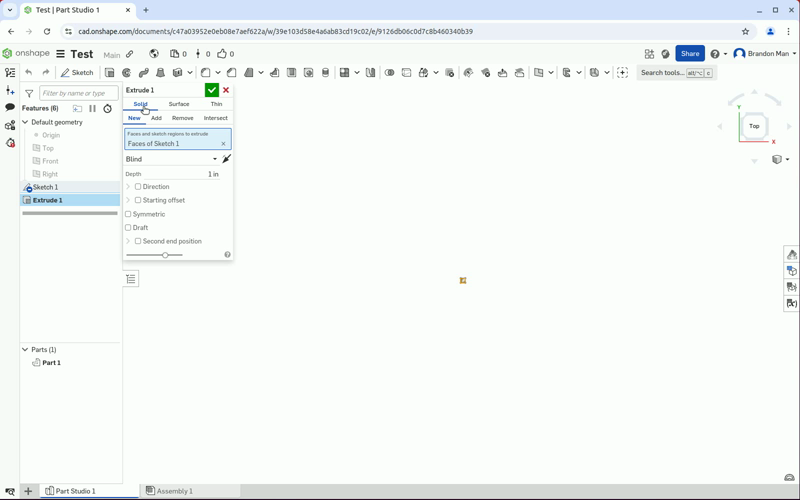
click(143, 106)
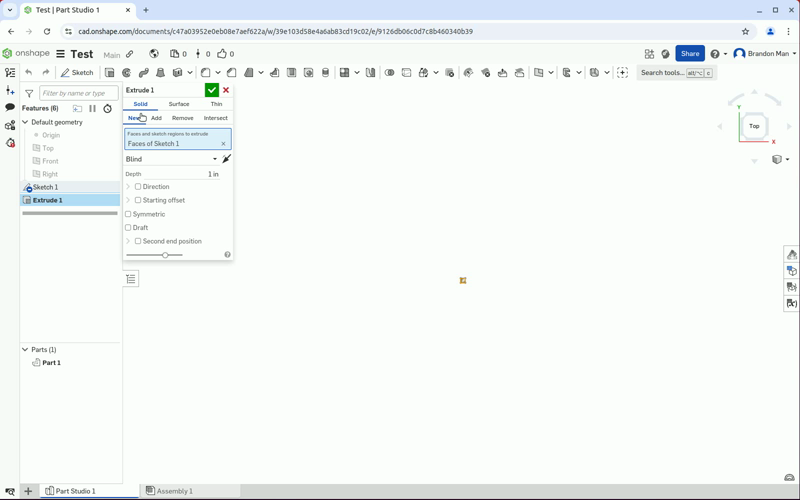
mouse_move(137, 120)
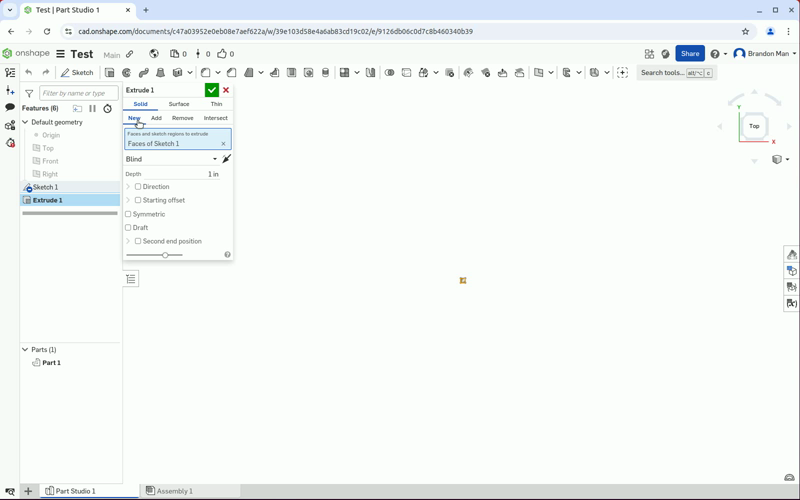
click(137, 120)
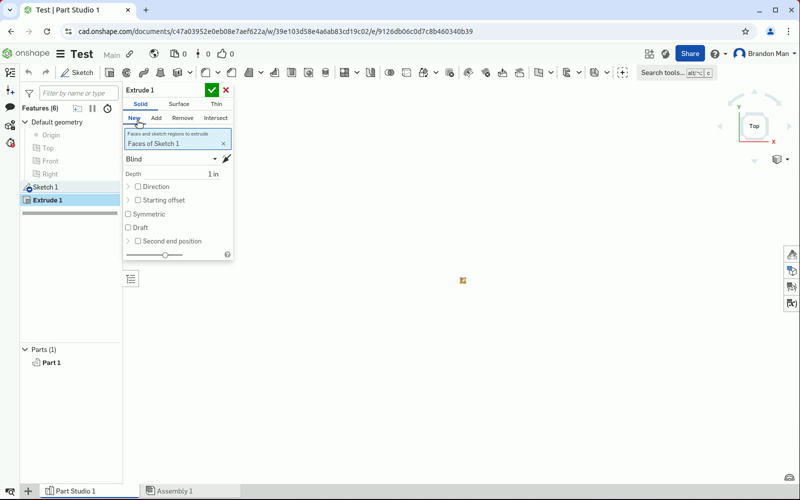
key(tab, 4)
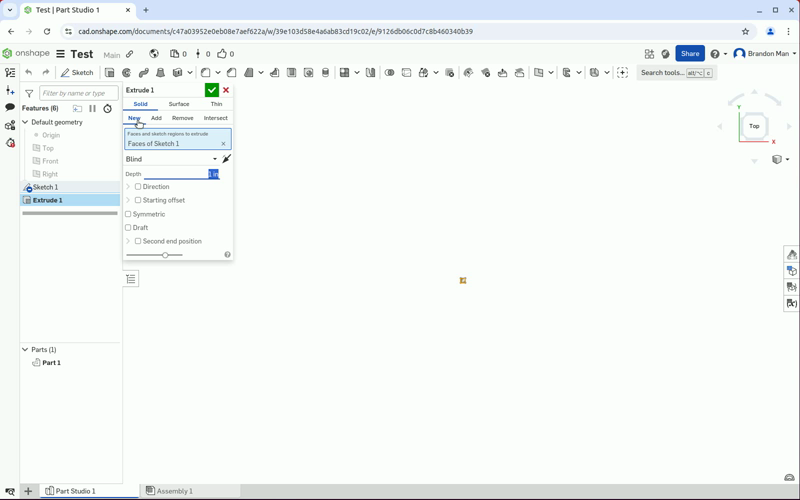
text(18.294)
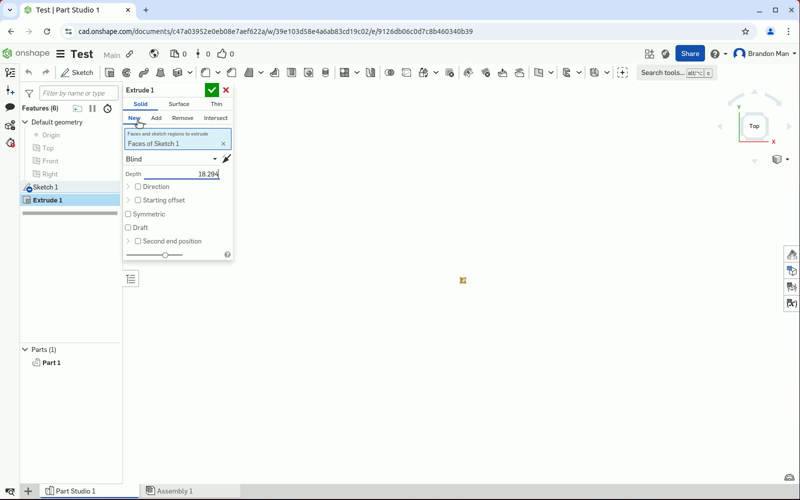
key(enter)
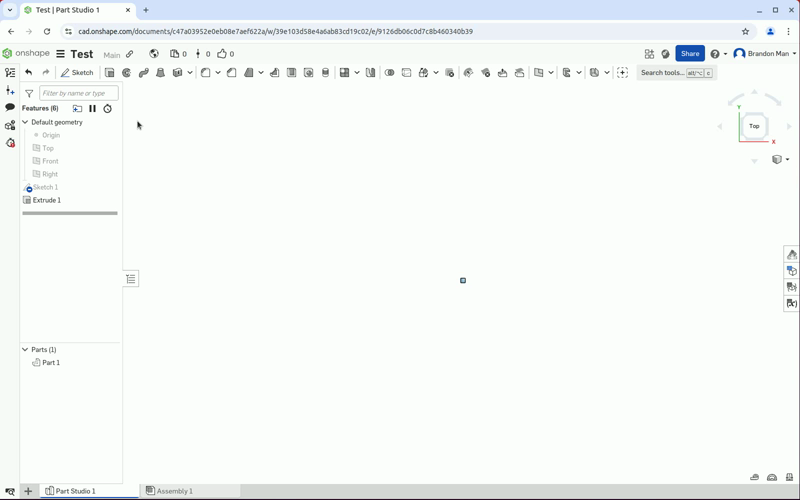
key(shift+h)
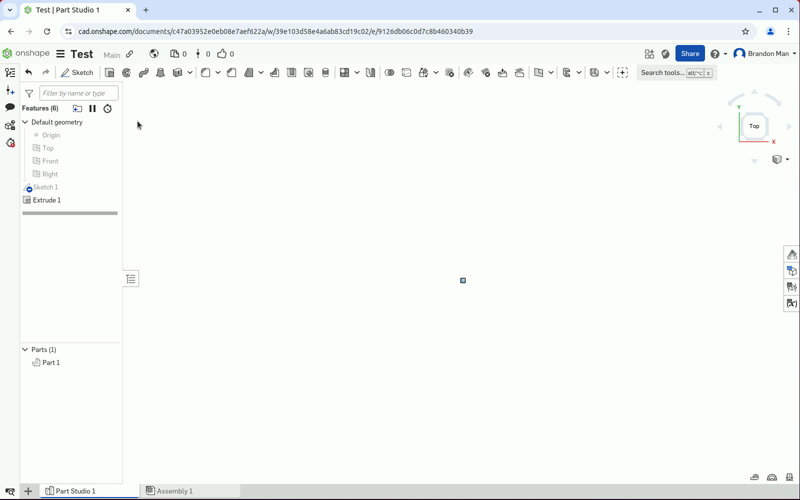
key(shift+h)
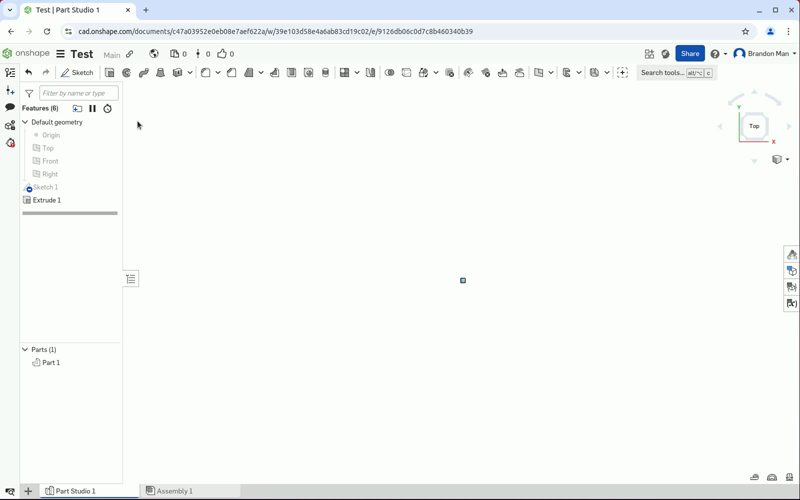
mouse_move(73, 189)
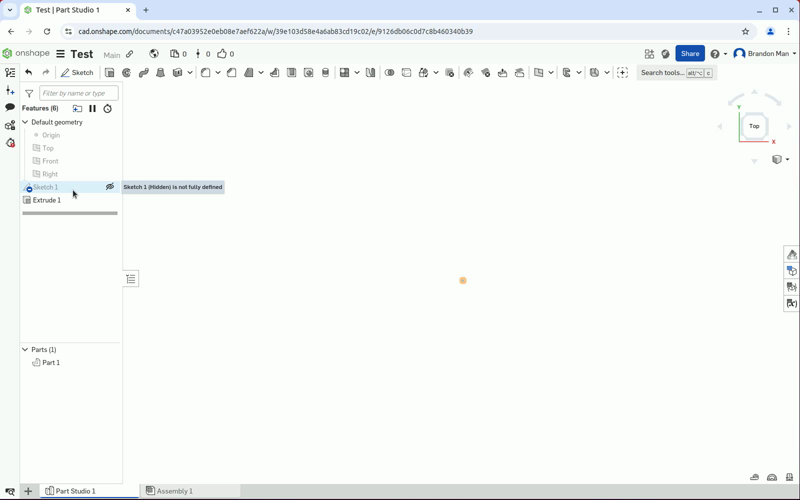
click(73, 189)
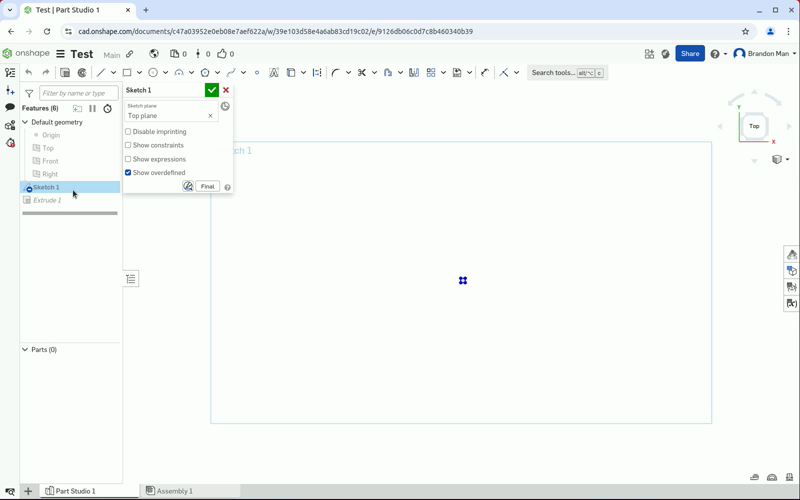
mouse_move(229, 92)
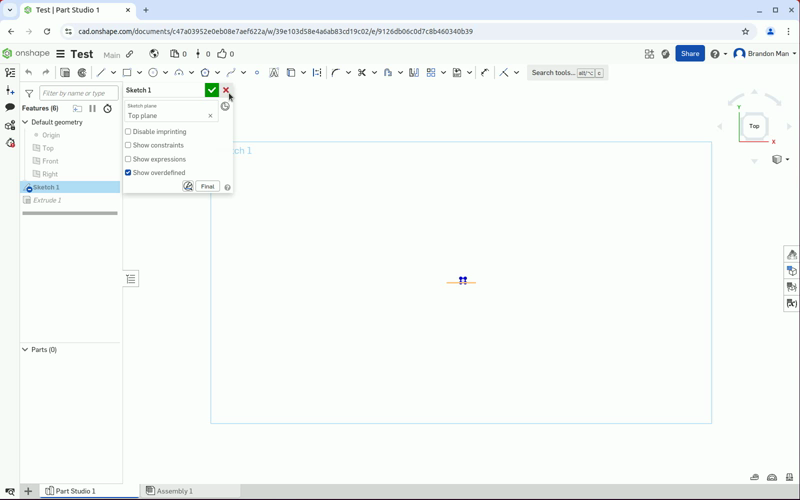
click(229, 92)
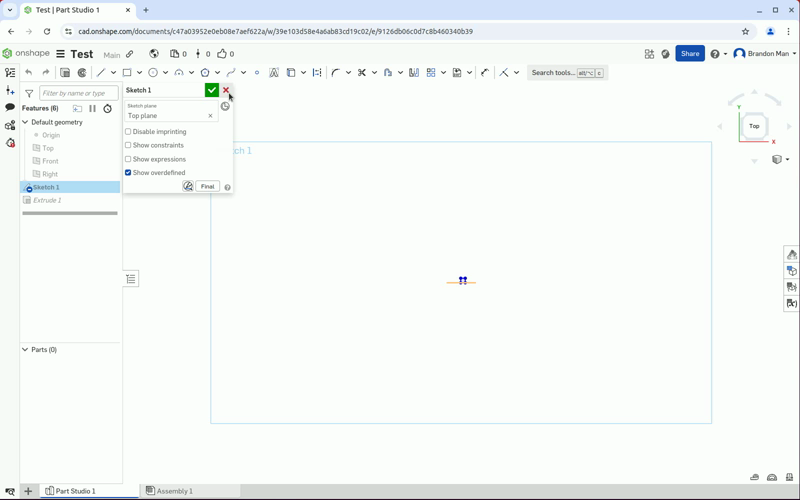
key(shift+s)
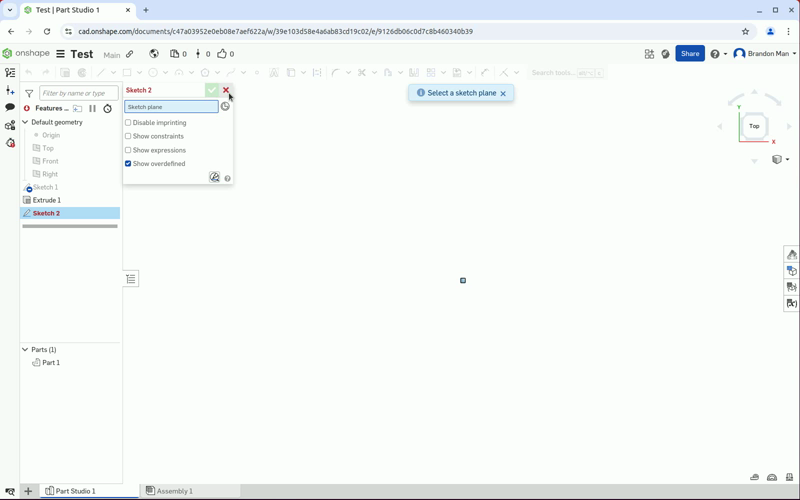
mouse_move(73, 150)
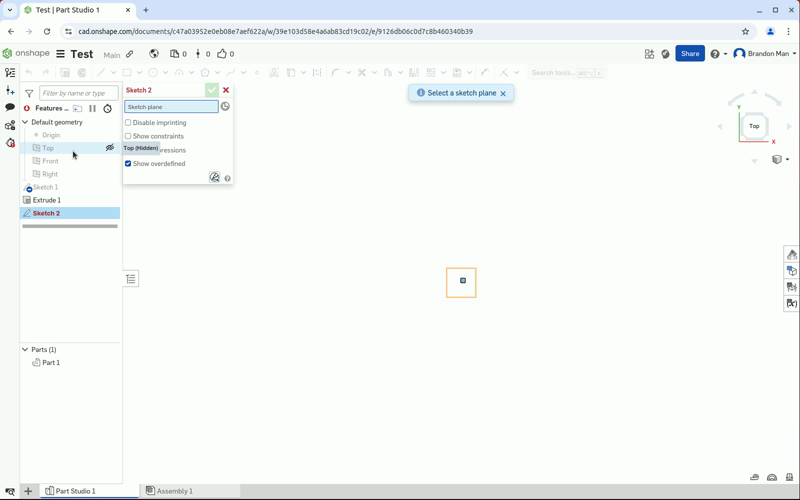
click(73, 150)
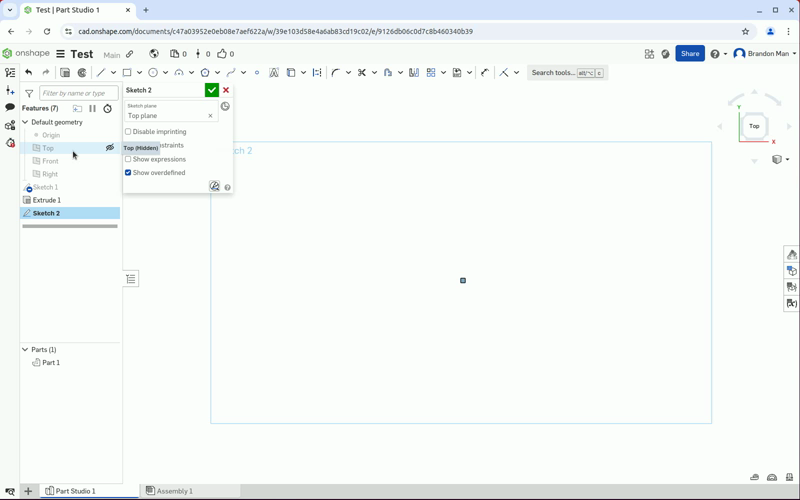
mouse_move(73, 352)
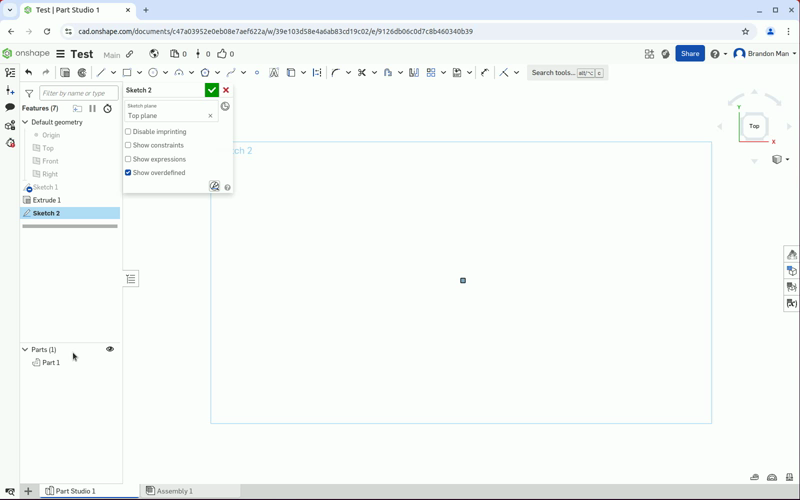
key(y)
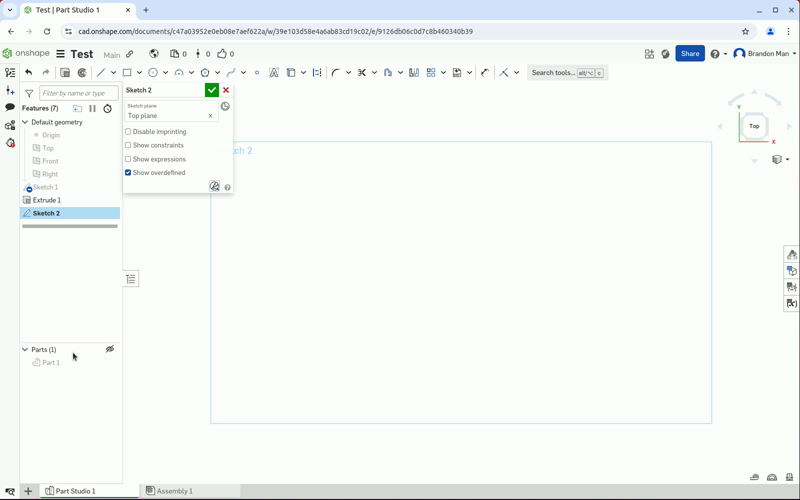
key(l)
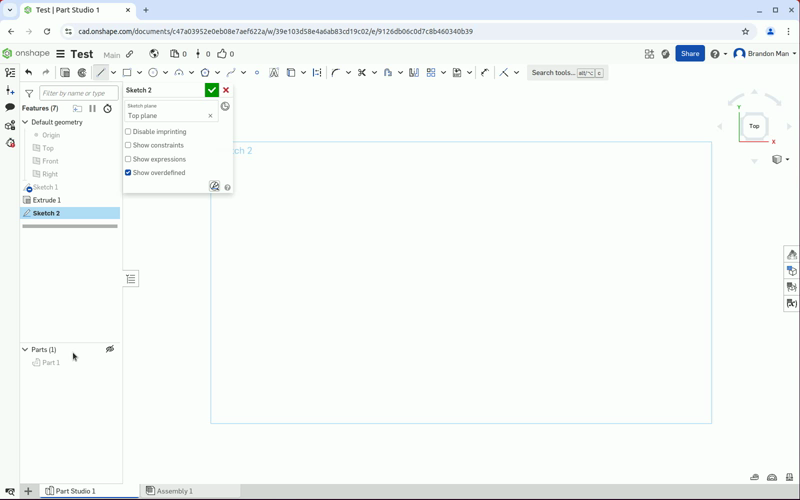
key_down(shift)
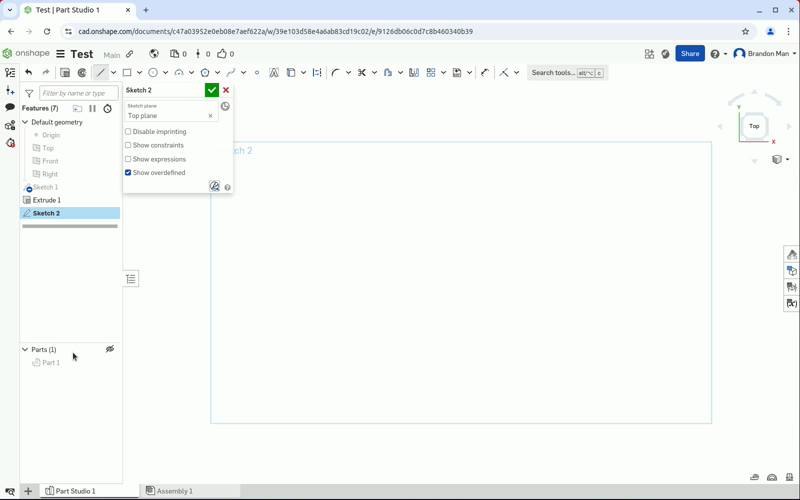
mouse_move(564, 282)
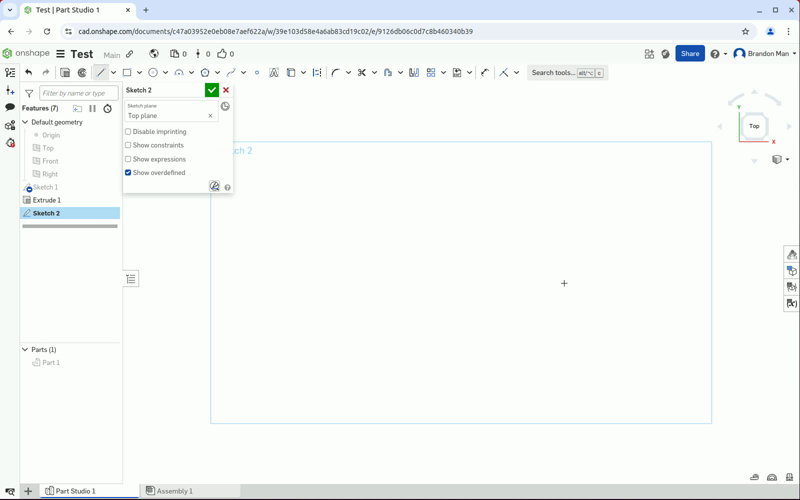
click(564, 282)
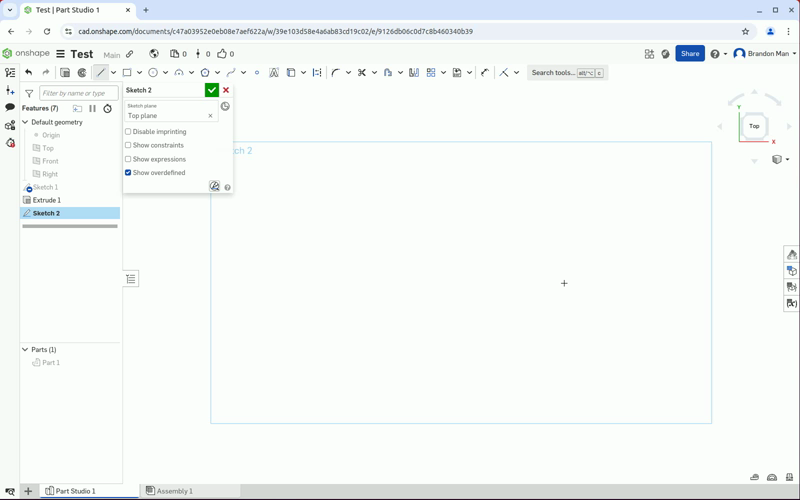
key_up(shift)
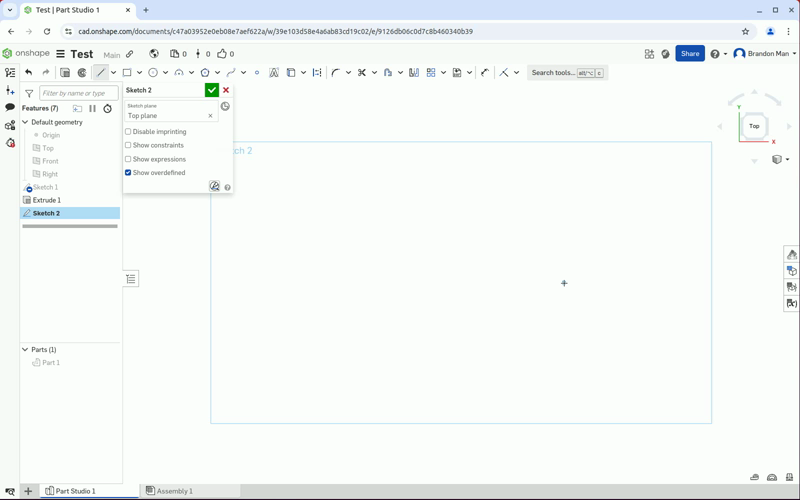
key_down(shift)
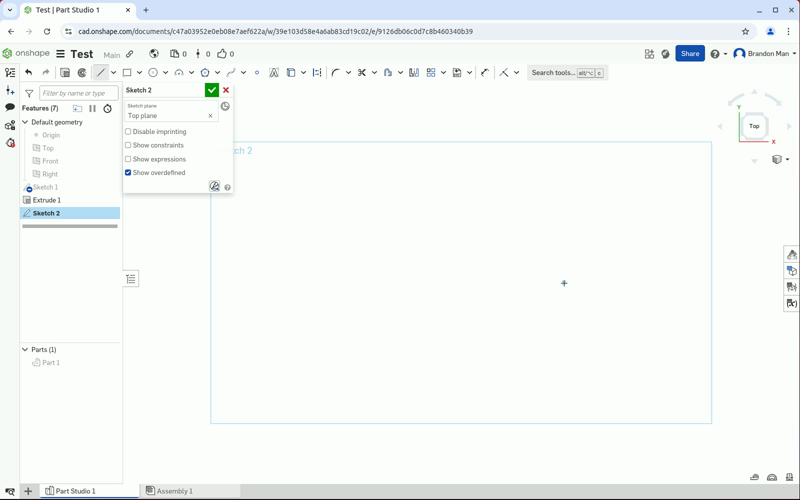
mouse_move(589, 282)
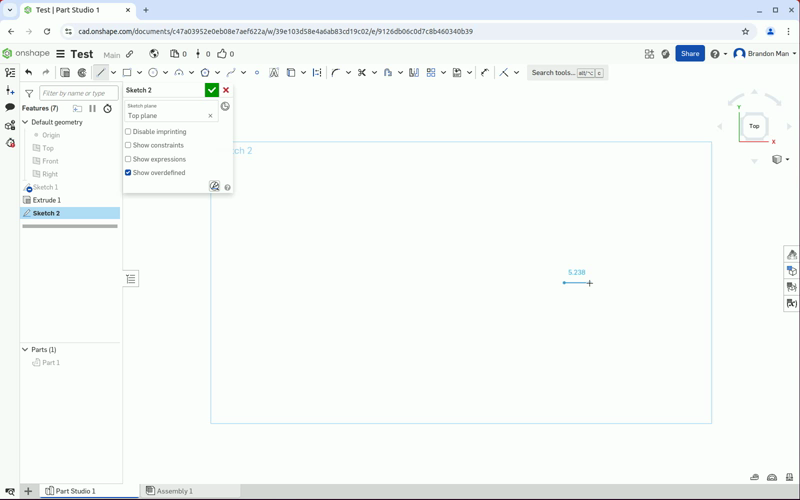
mouse_move(568, 282)
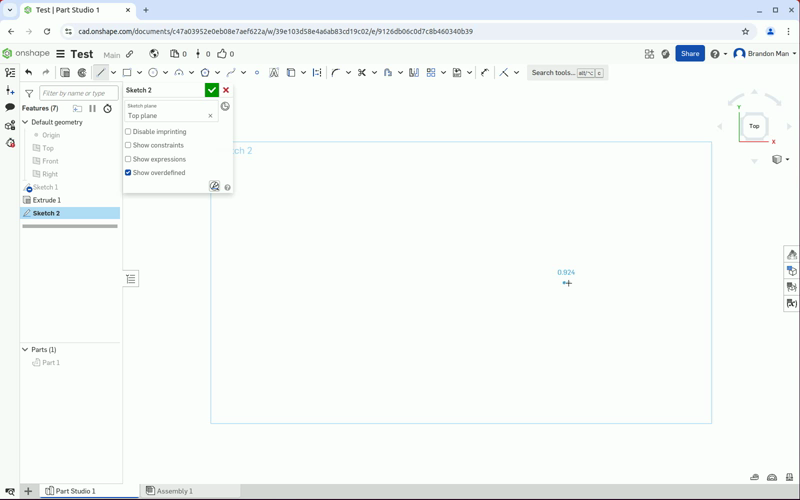
scroll(6)
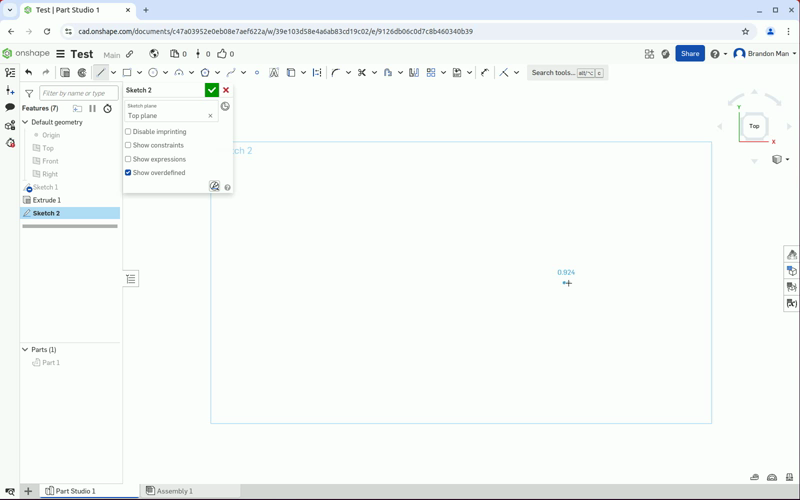
scroll(6)
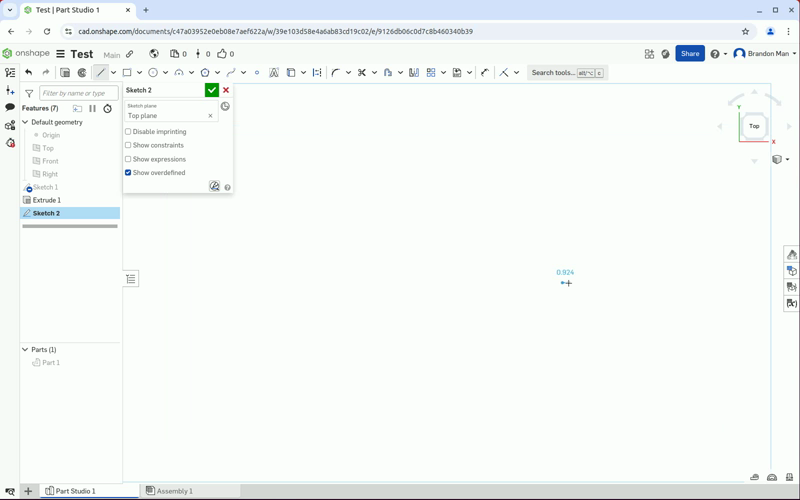
scroll(6)
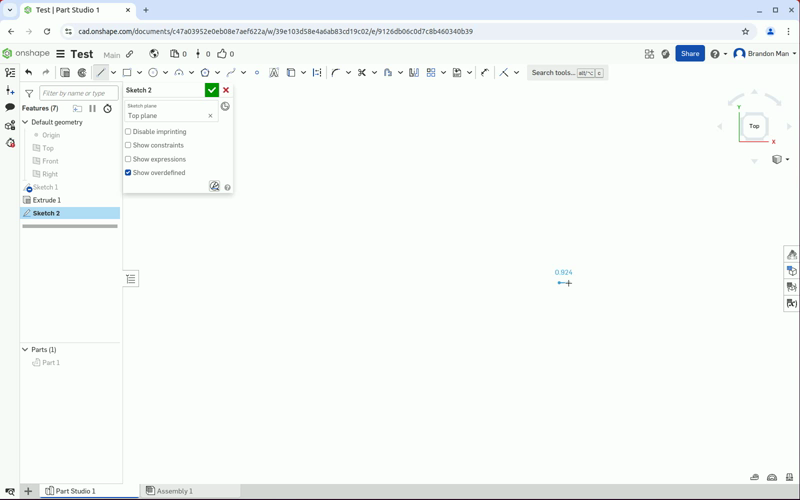
scroll(6)
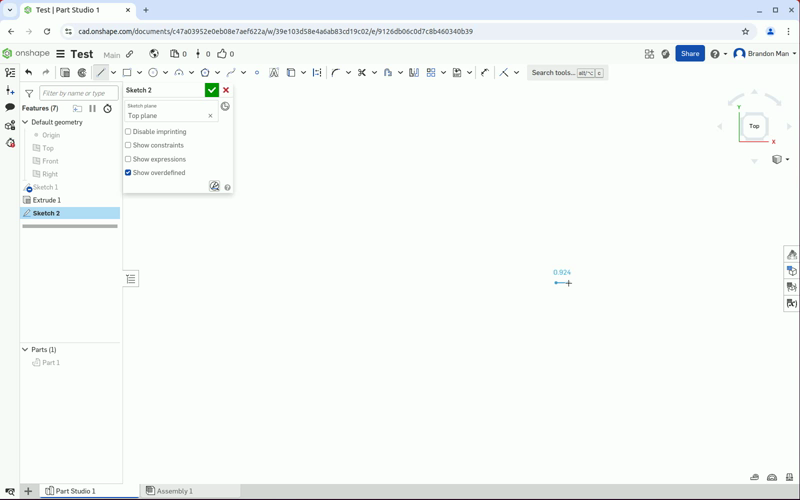
scroll(6)
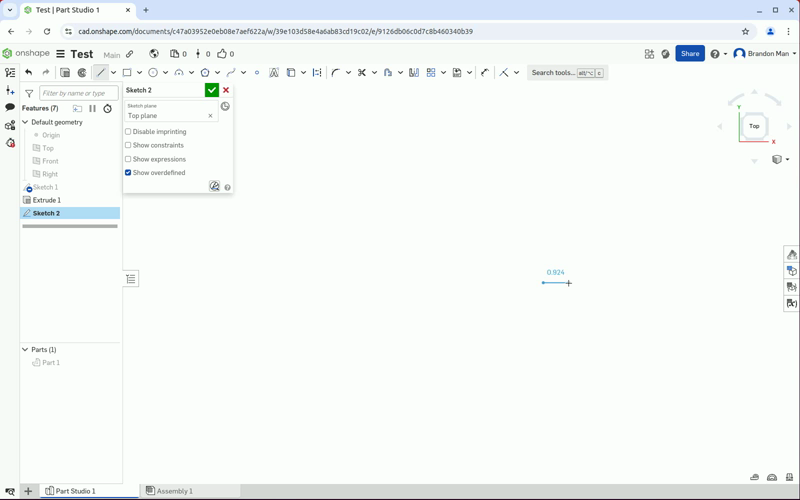
scroll(6)
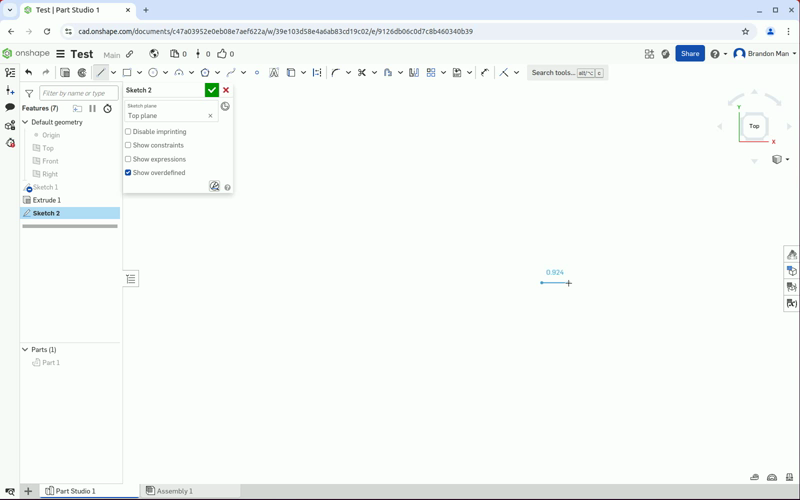
scroll(6)
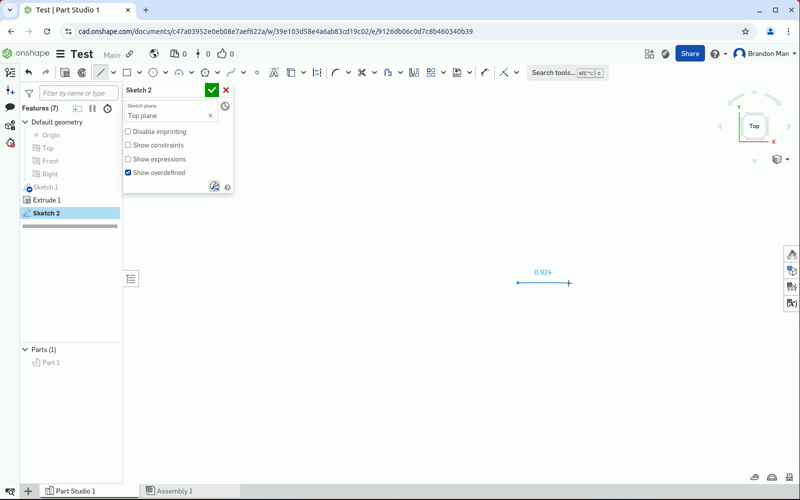
click(568, 282)
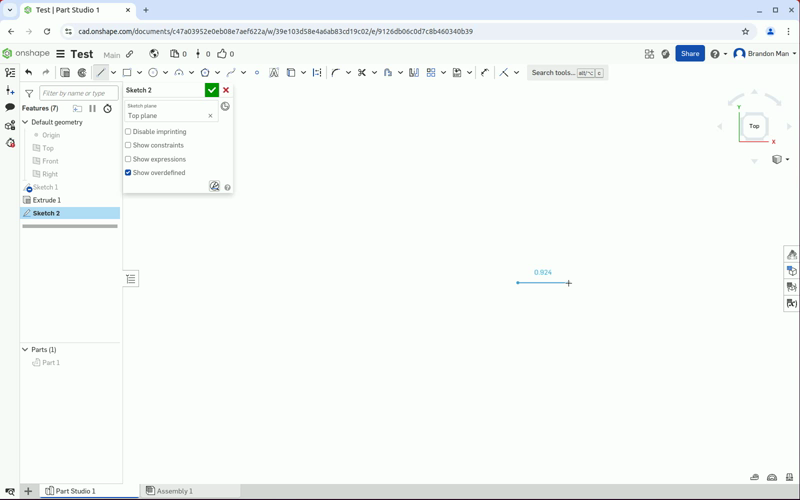
scroll(-6)
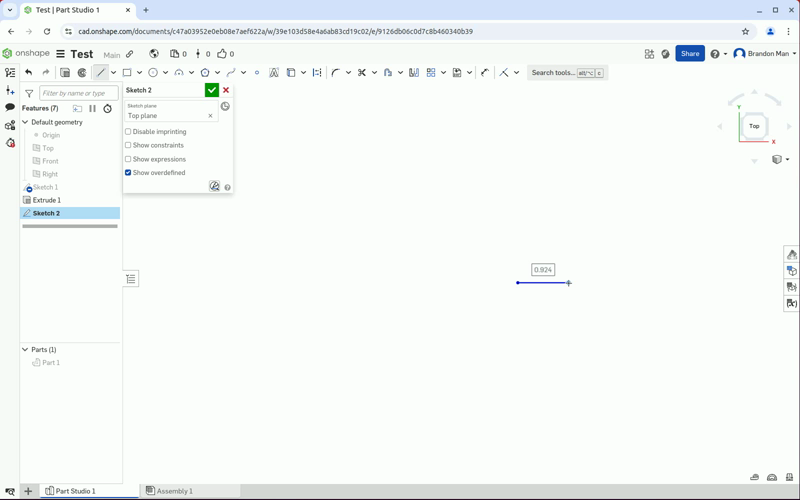
scroll(-6)
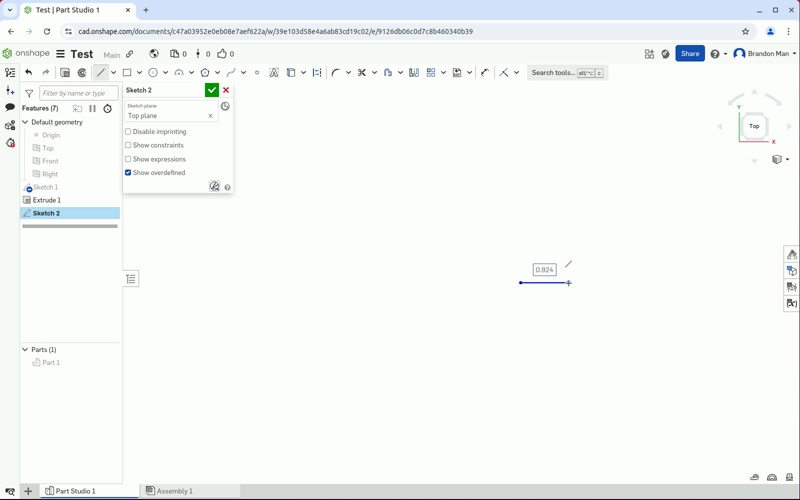
scroll(-6)
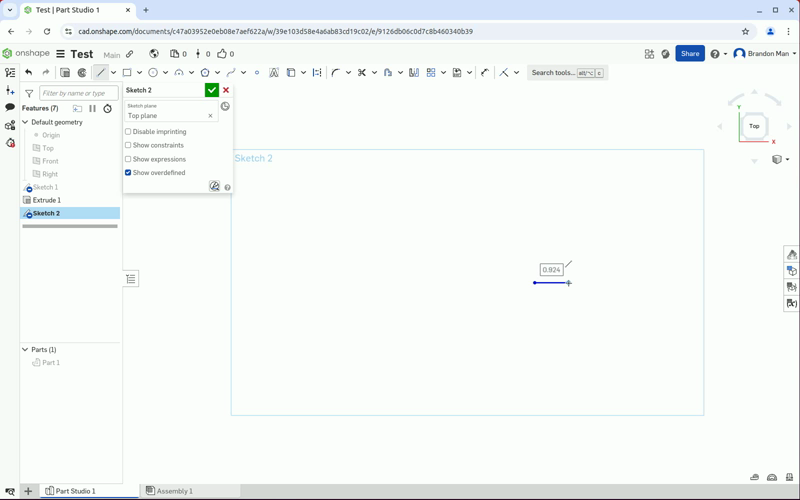
scroll(-6)
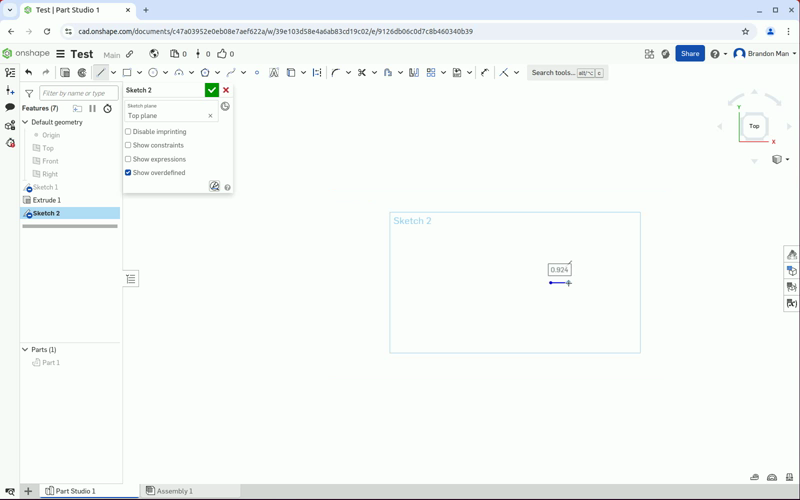
scroll(-6)
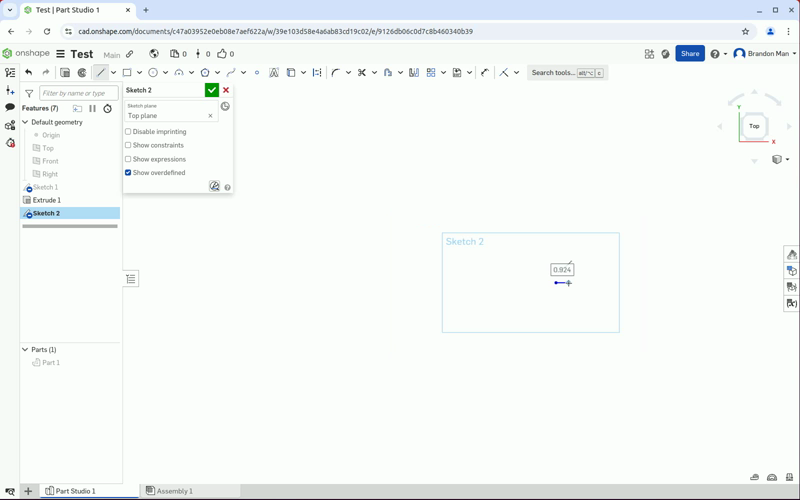
scroll(-6)
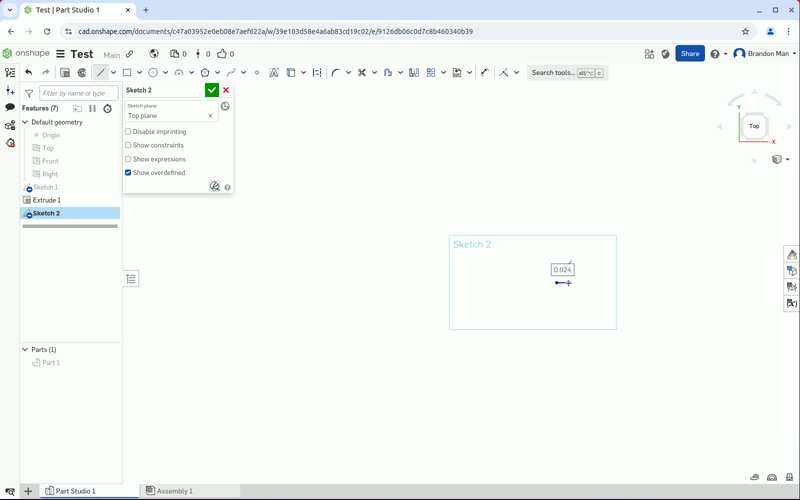
scroll(-6)
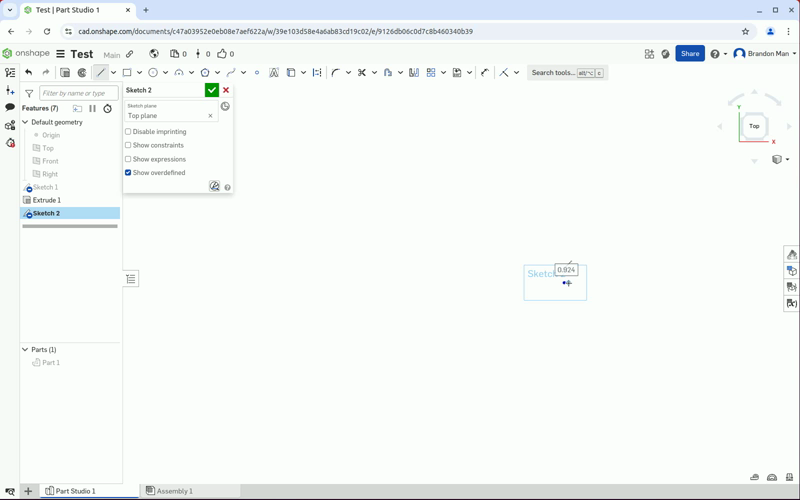
key_up(shift)
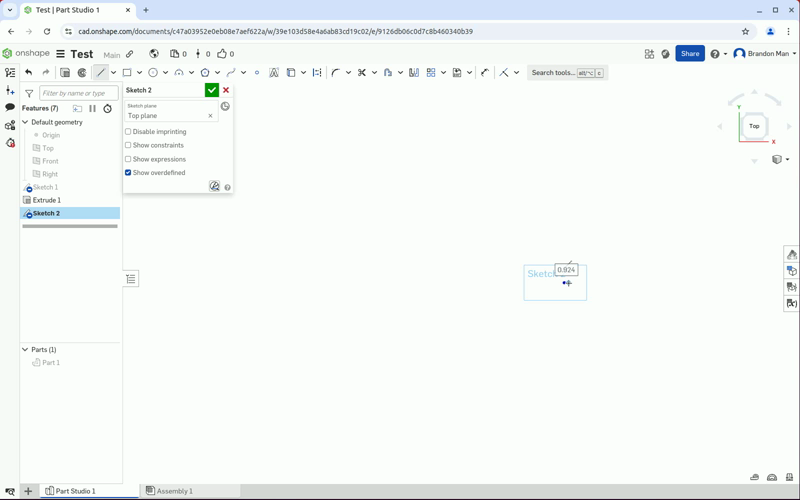
key_down(shift)
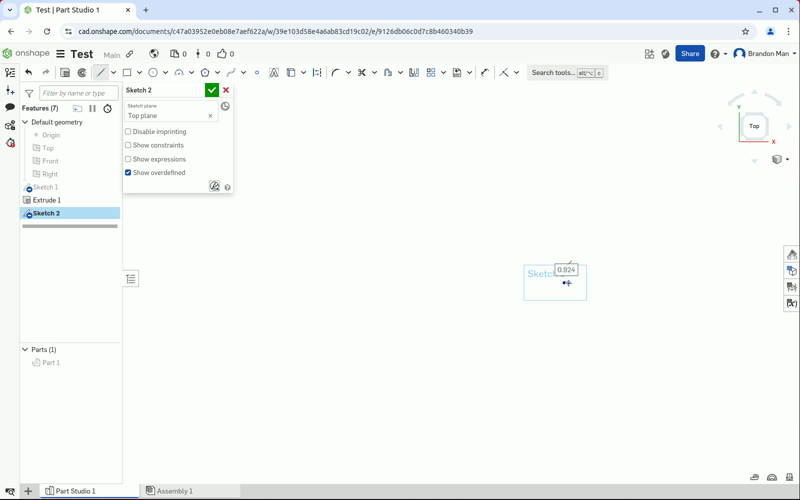
mouse_move(589, 282)
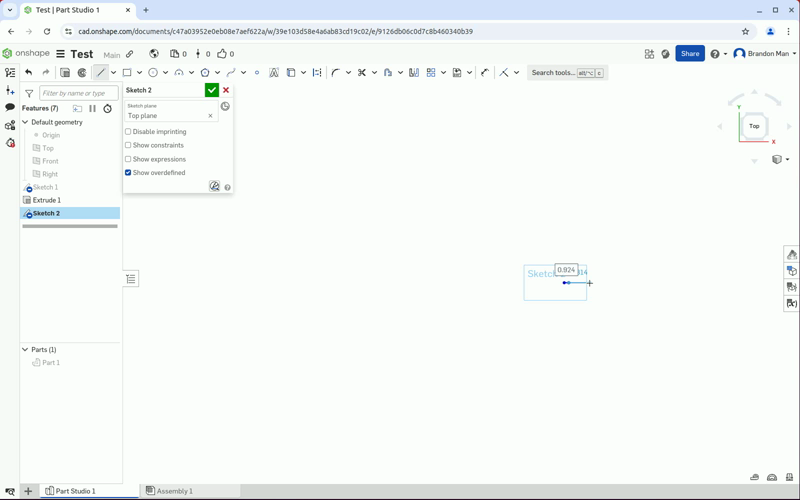
mouse_move(568, 278)
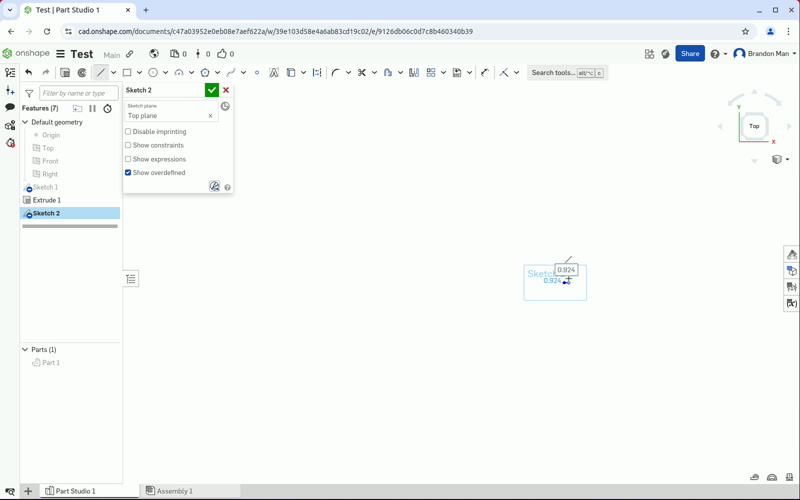
scroll(6)
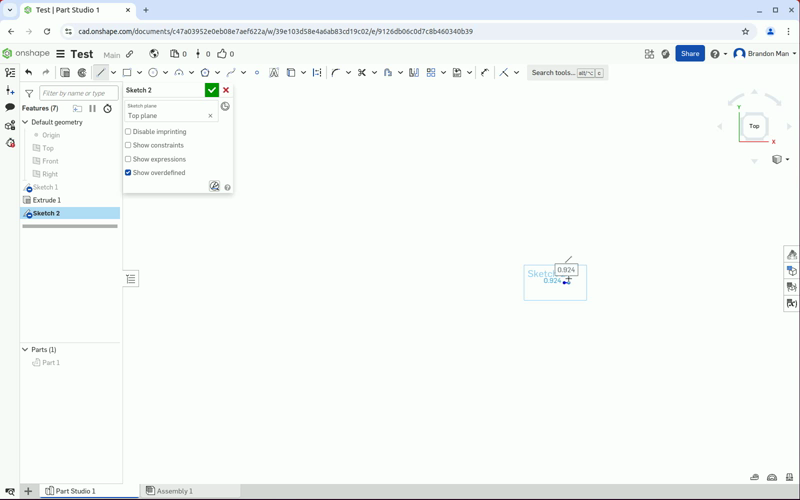
scroll(6)
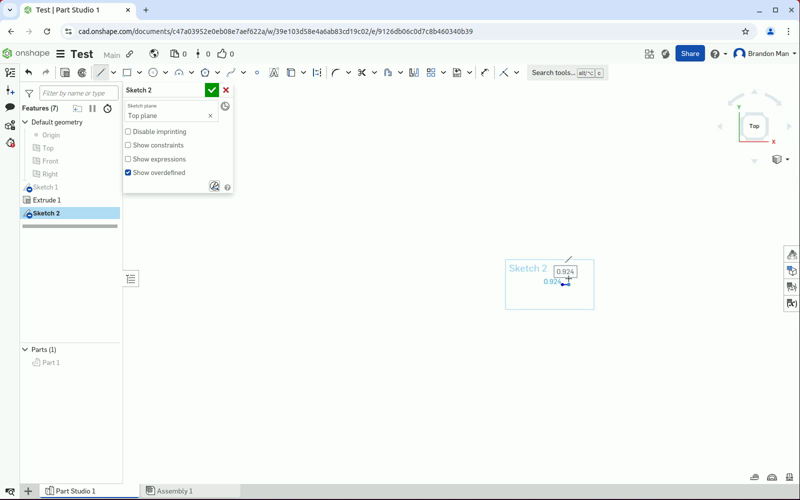
scroll(6)
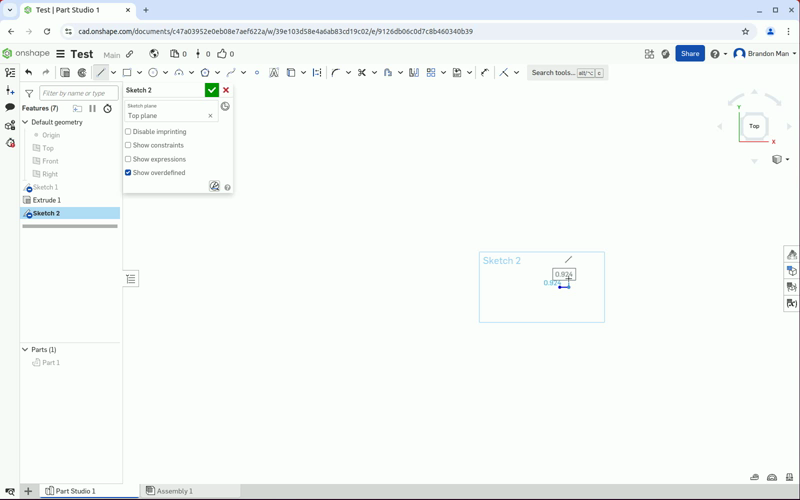
scroll(6)
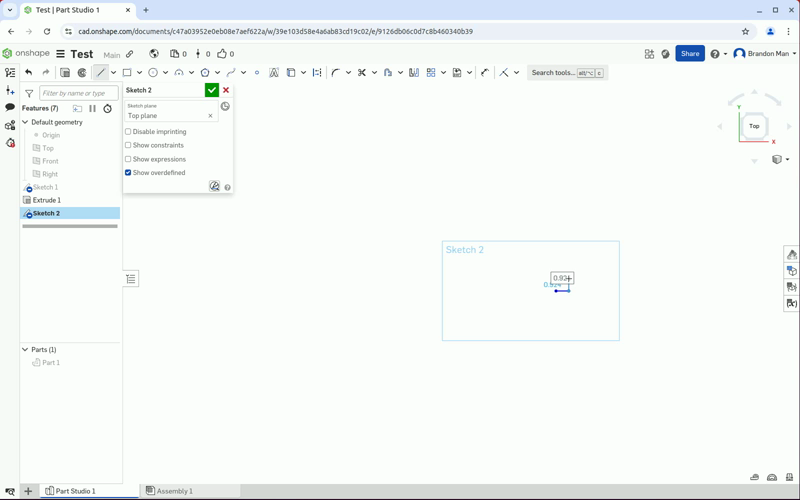
scroll(6)
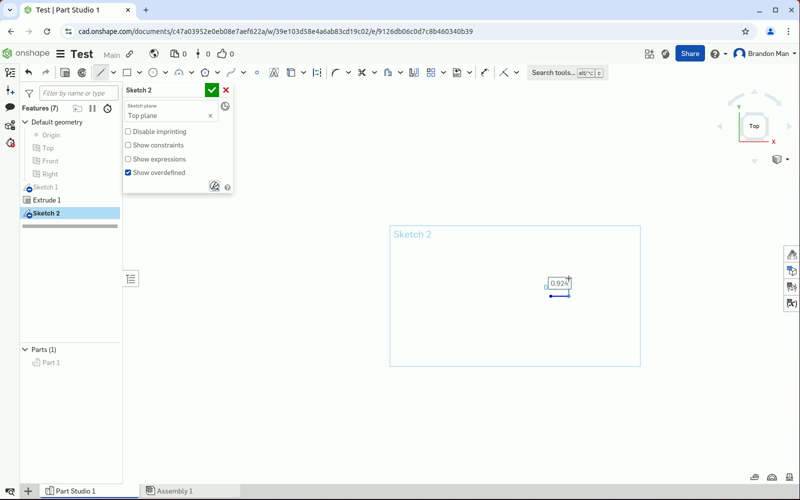
scroll(6)
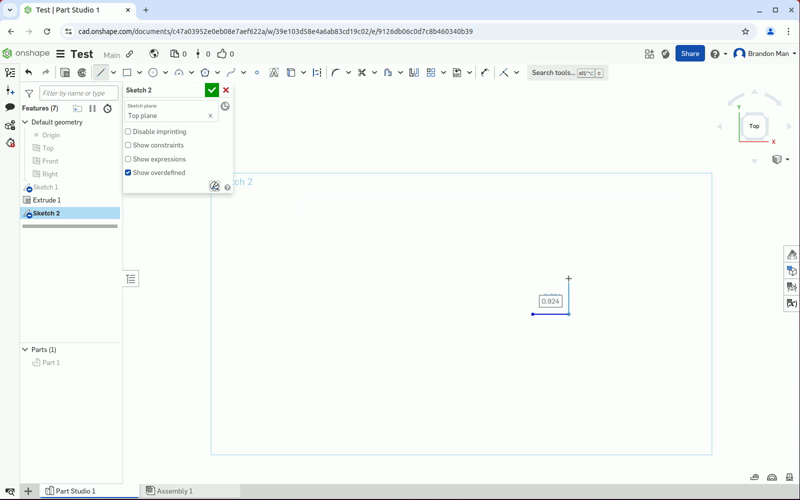
scroll(6)
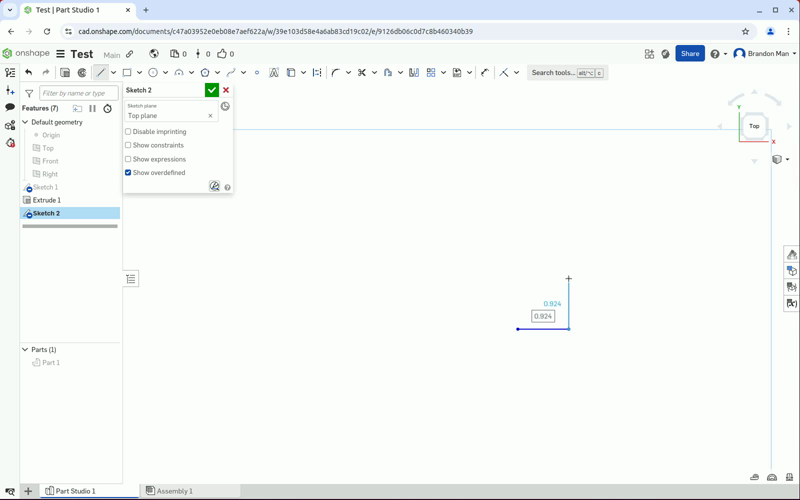
click(568, 278)
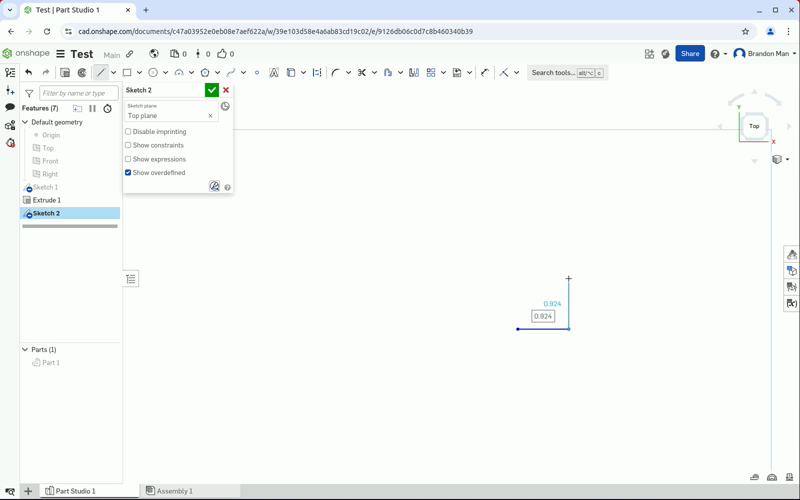
scroll(-6)
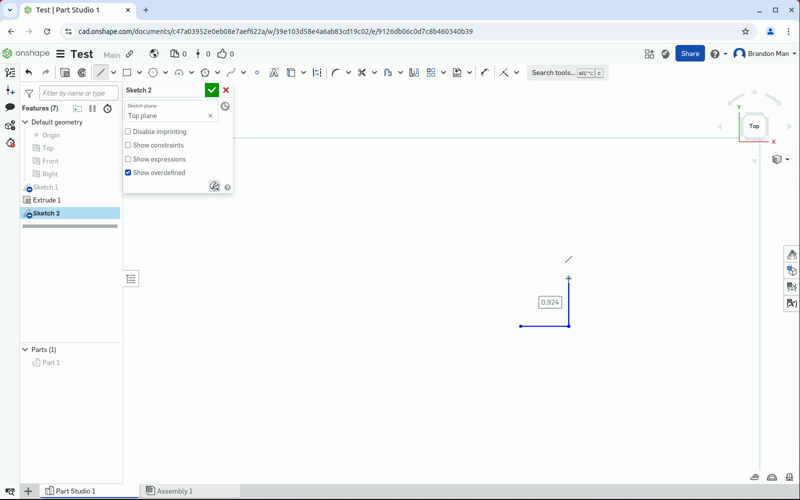
scroll(-6)
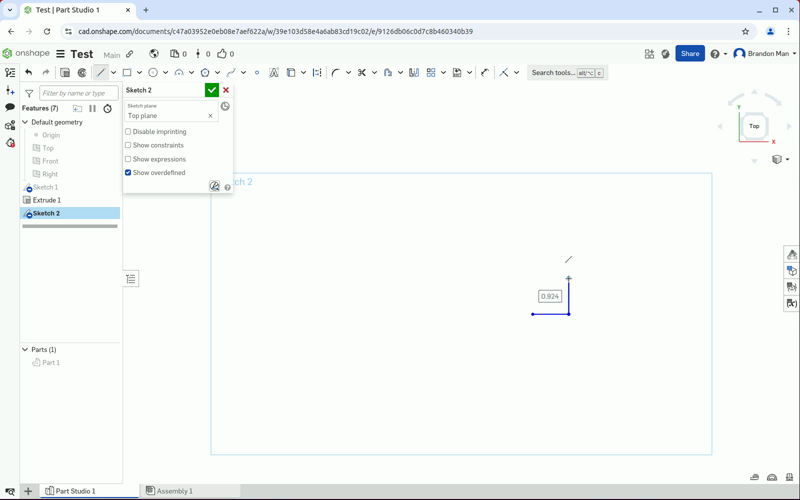
scroll(-6)
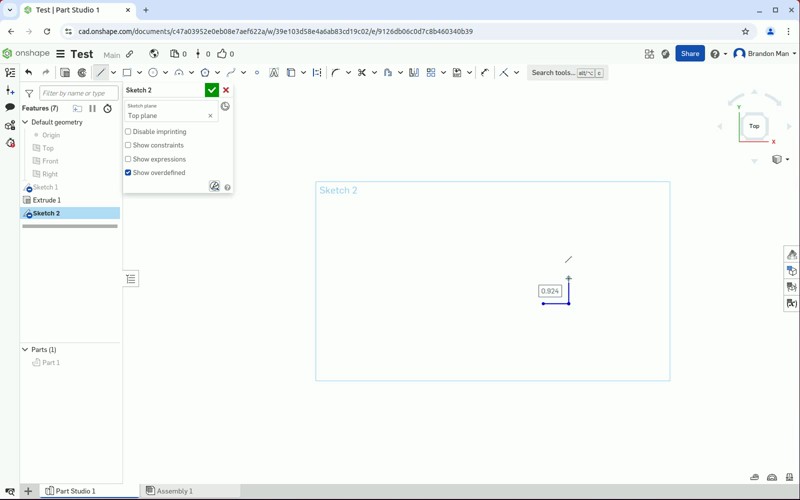
scroll(-6)
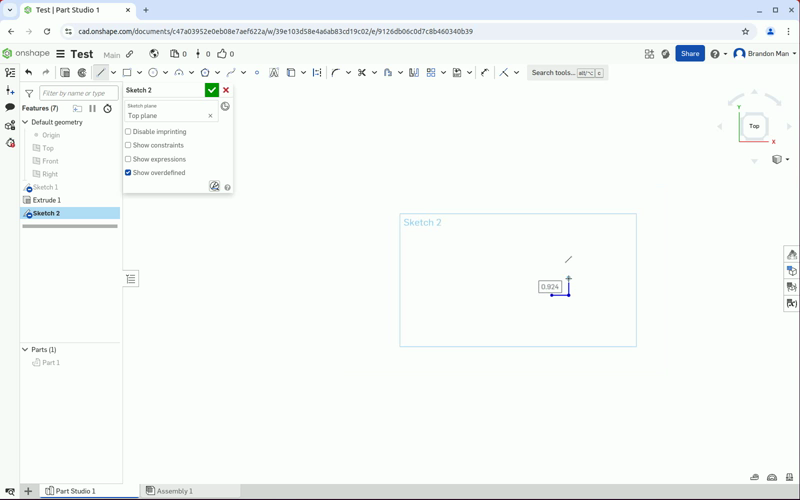
scroll(-6)
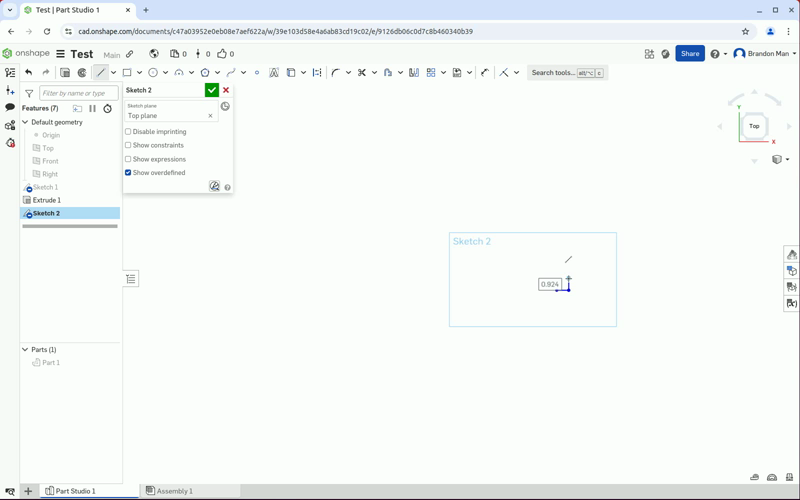
scroll(-6)
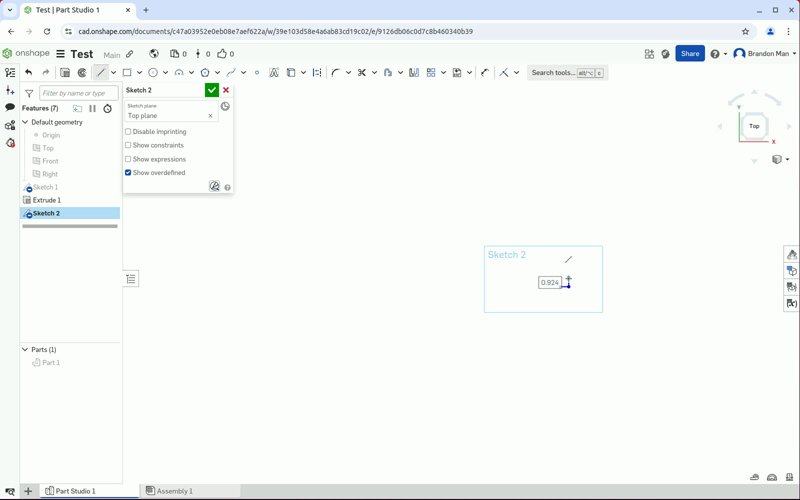
scroll(-6)
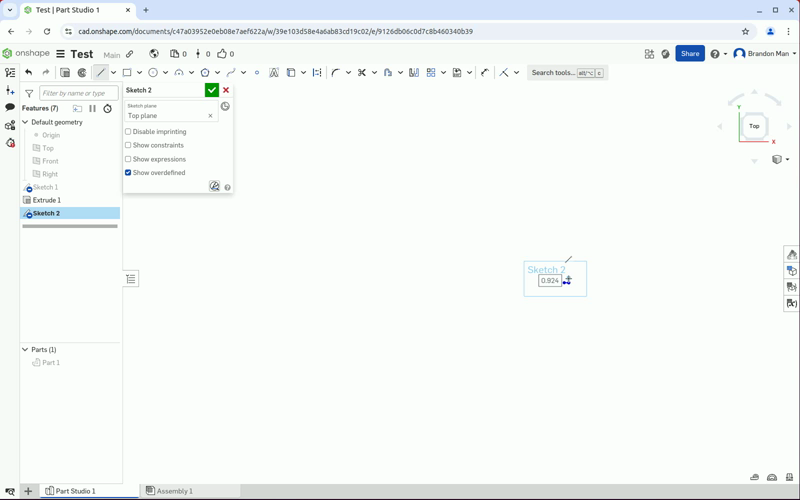
key_up(shift)
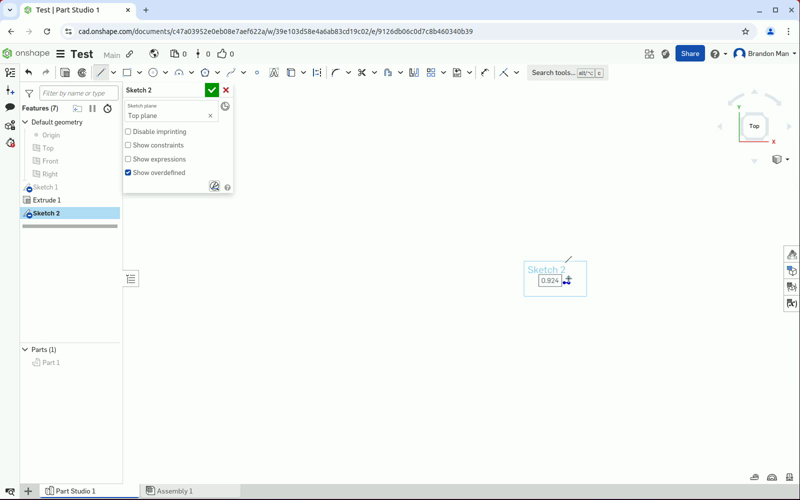
key_down(shift)
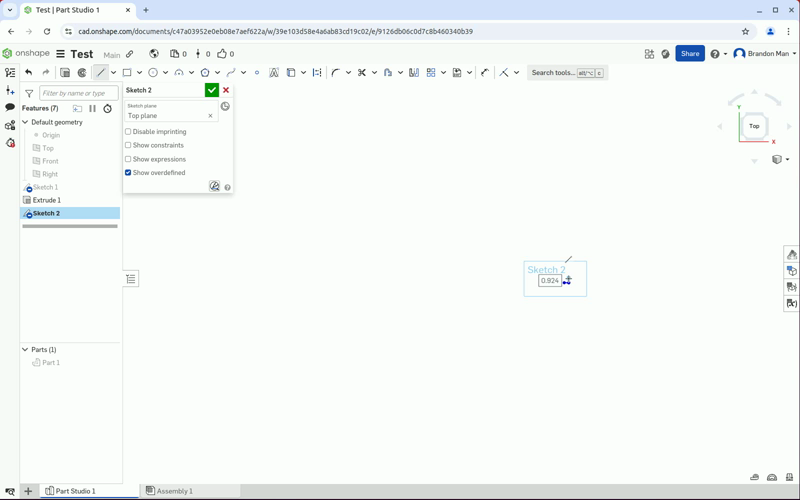
mouse_move(589, 278)
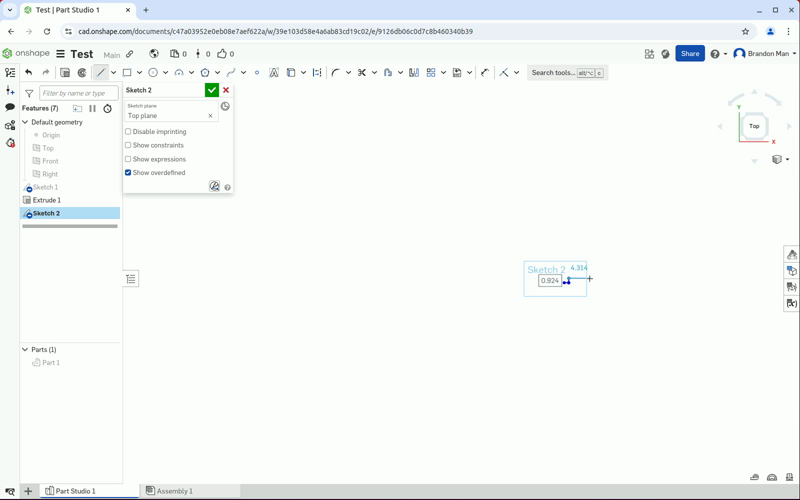
mouse_move(564, 278)
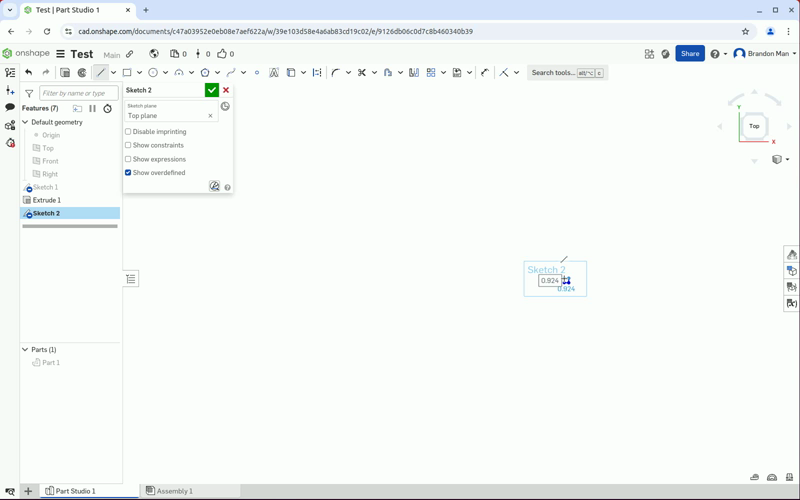
scroll(6)
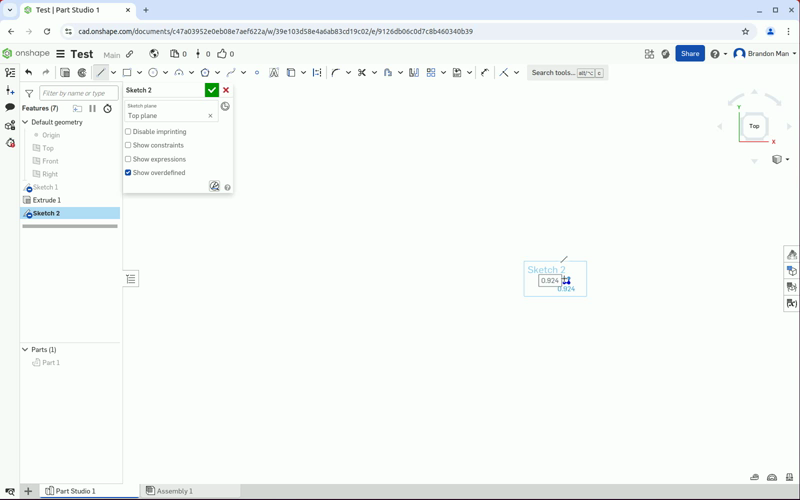
scroll(6)
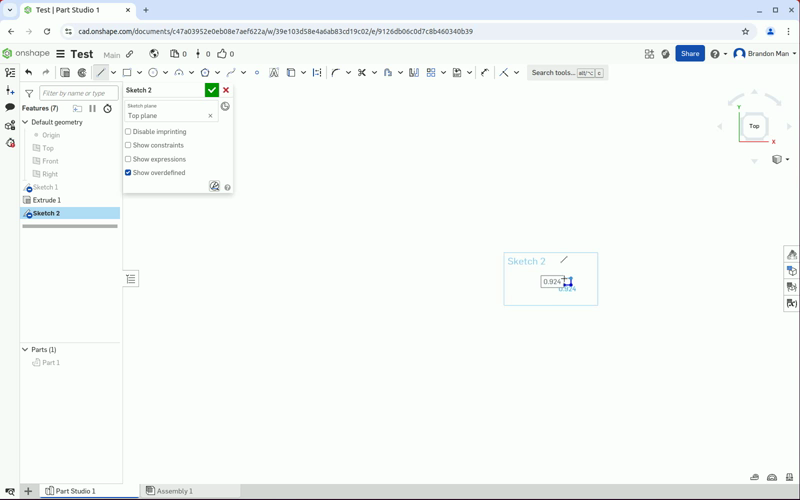
scroll(6)
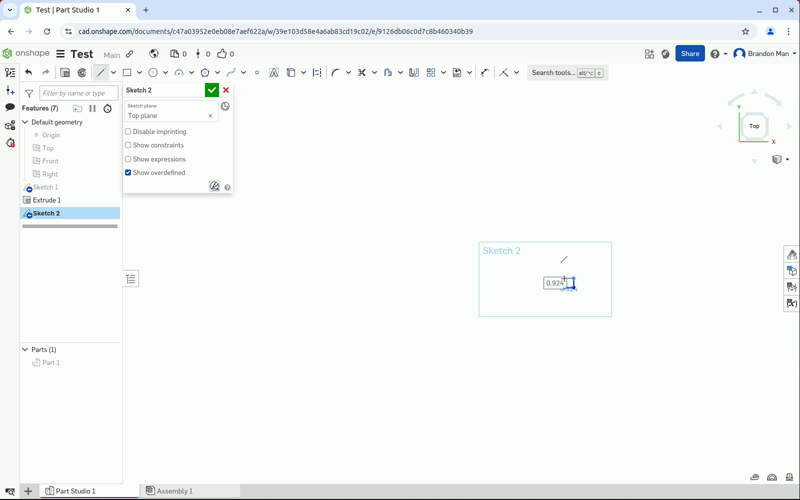
scroll(6)
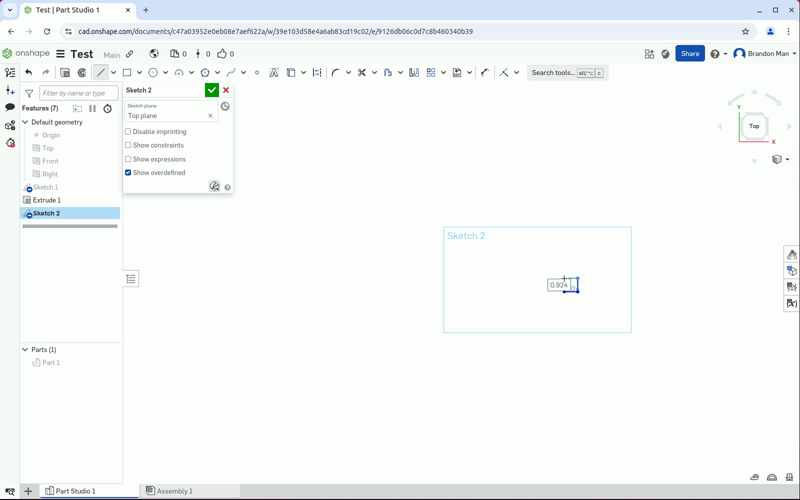
scroll(6)
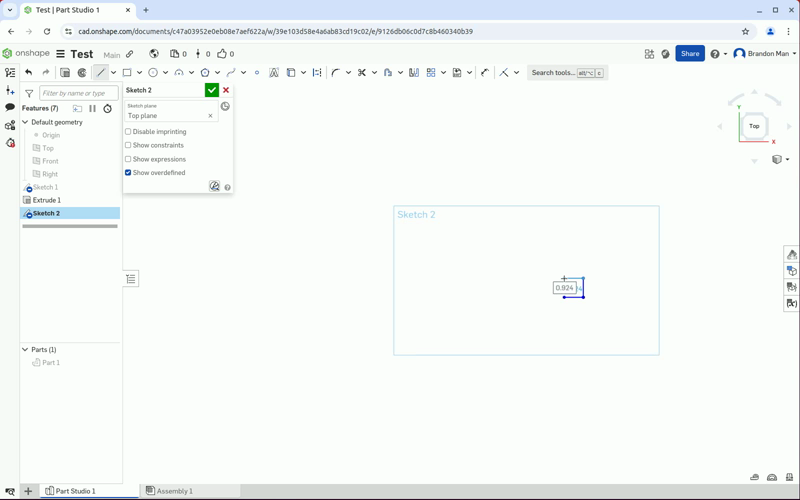
scroll(6)
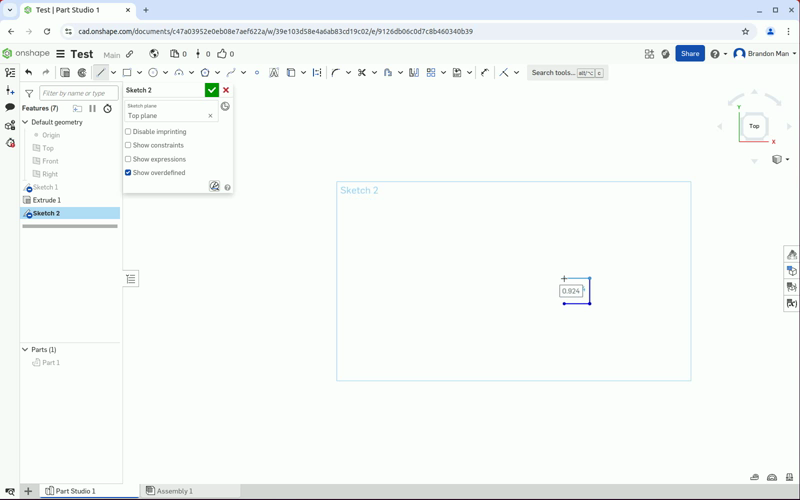
scroll(6)
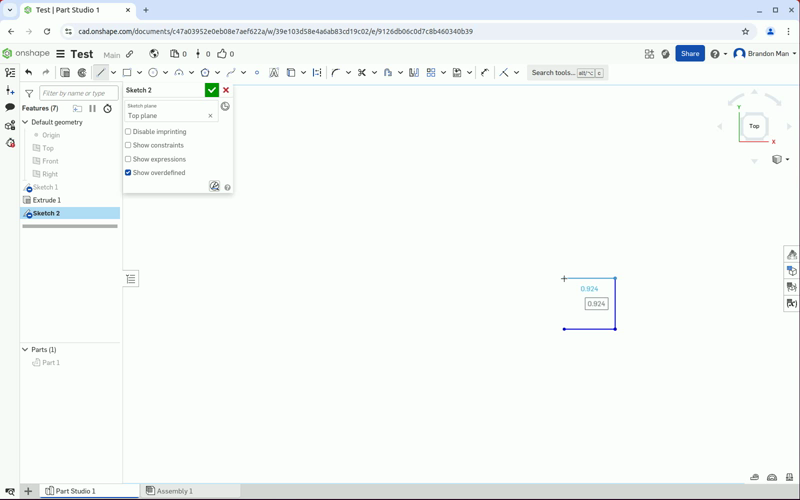
click(564, 278)
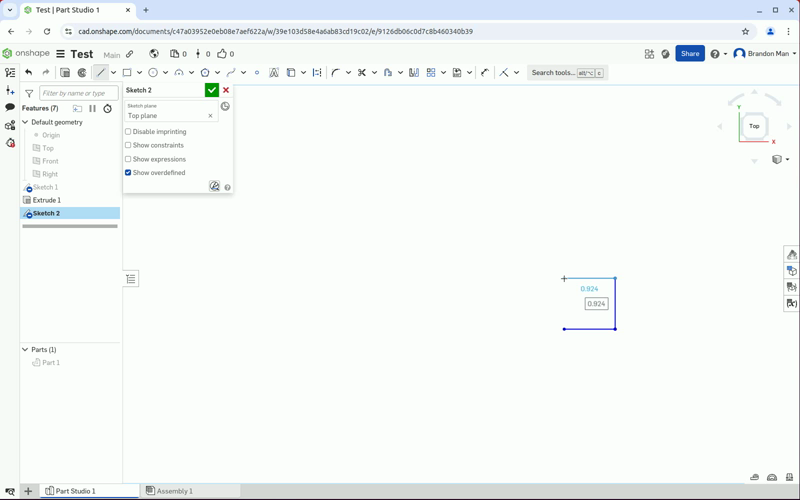
scroll(-6)
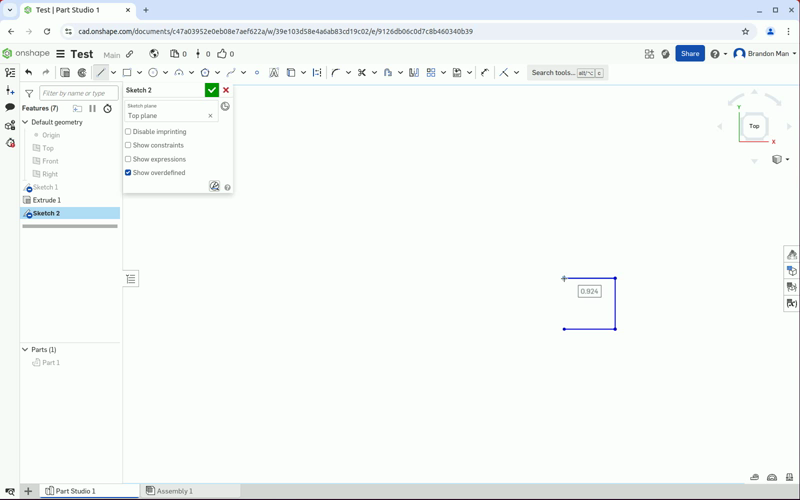
scroll(-6)
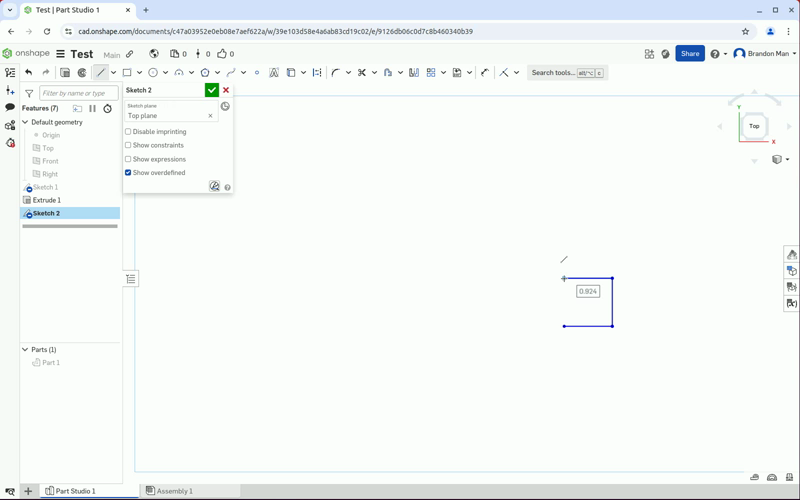
scroll(-6)
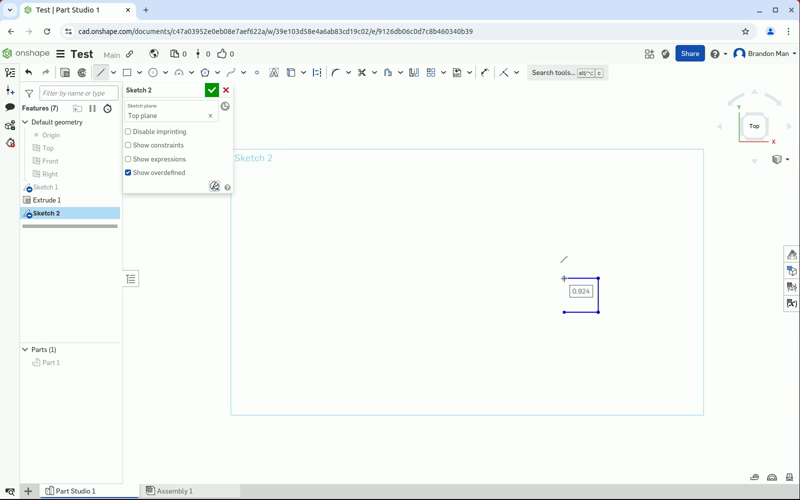
scroll(-6)
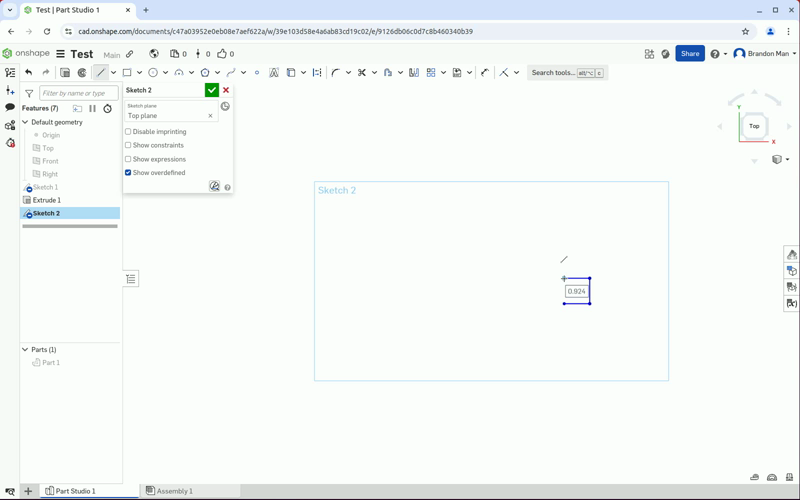
scroll(-6)
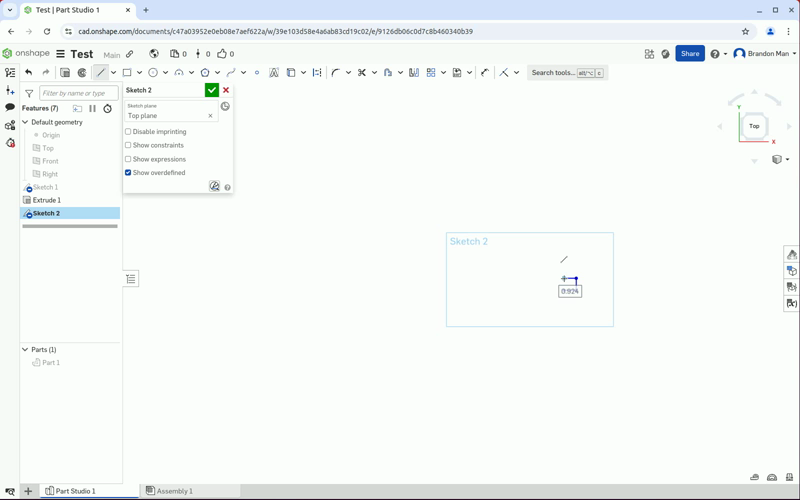
scroll(-6)
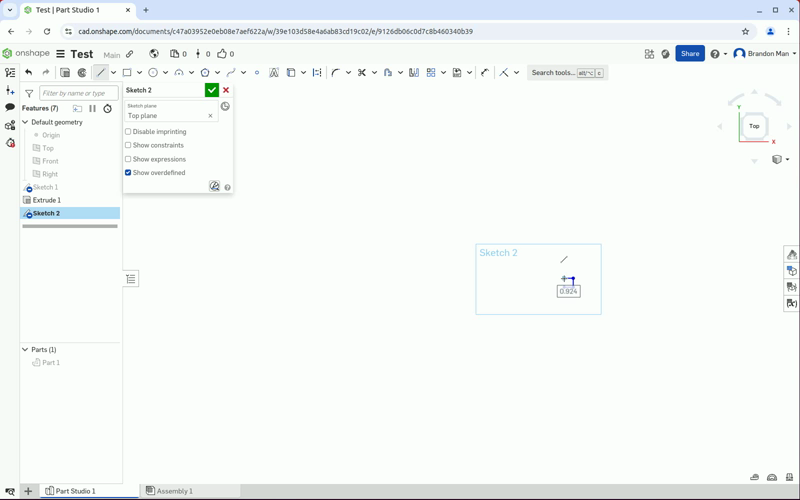
scroll(-6)
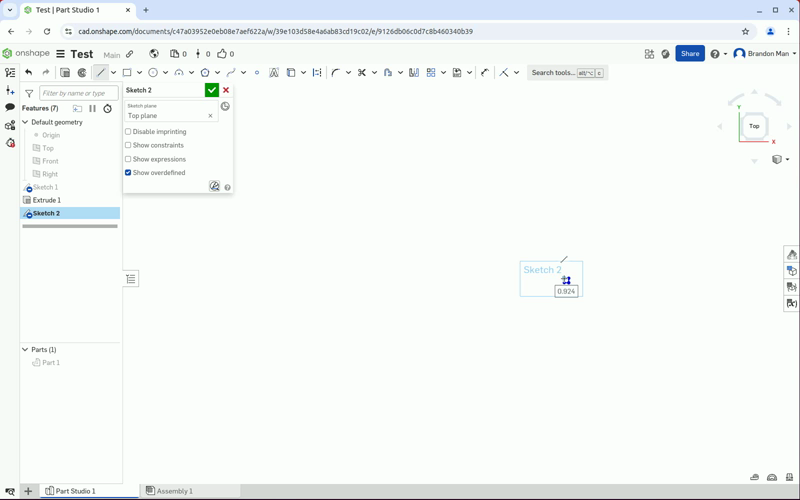
key_up(shift)
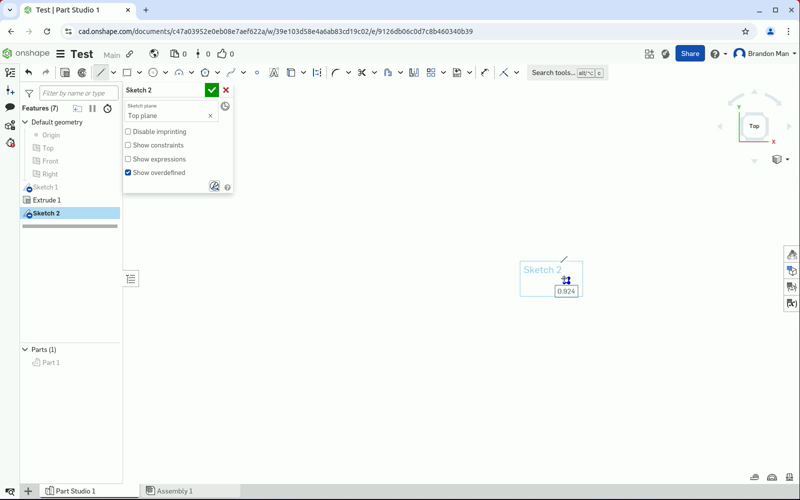
mouse_move(589, 278)
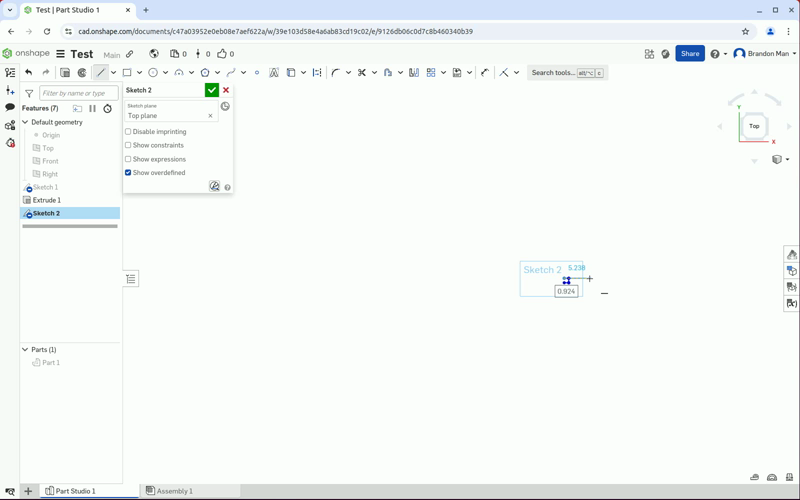
key_down(shift)
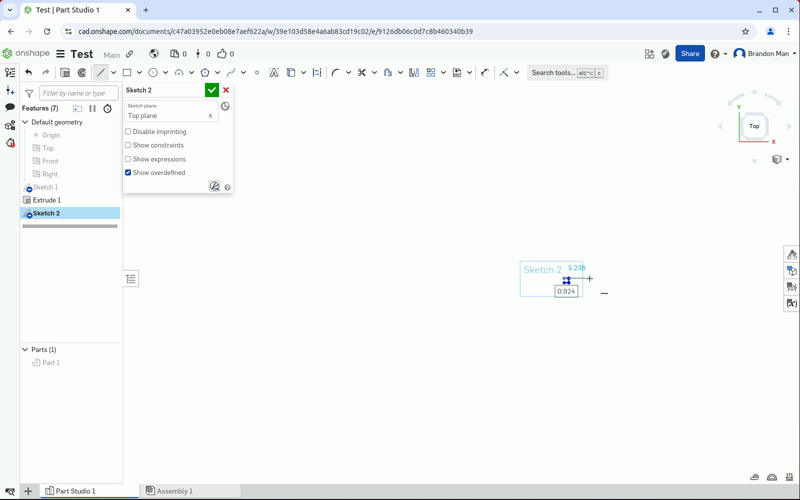
mouse_move(564, 282)
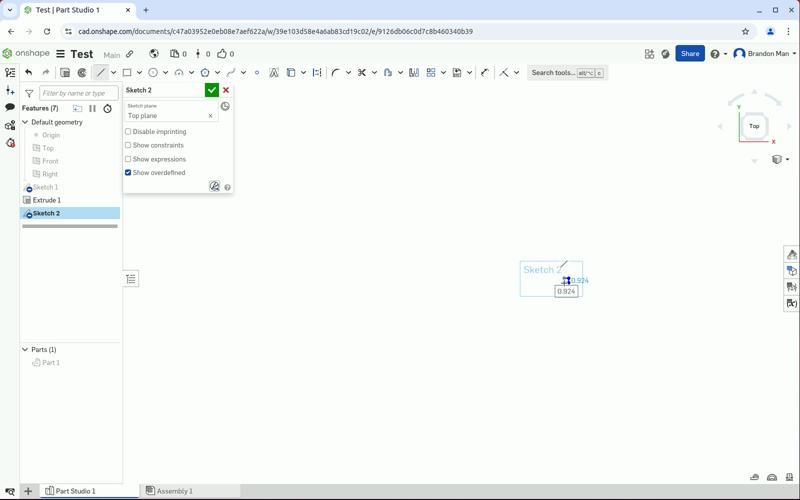
scroll(6)
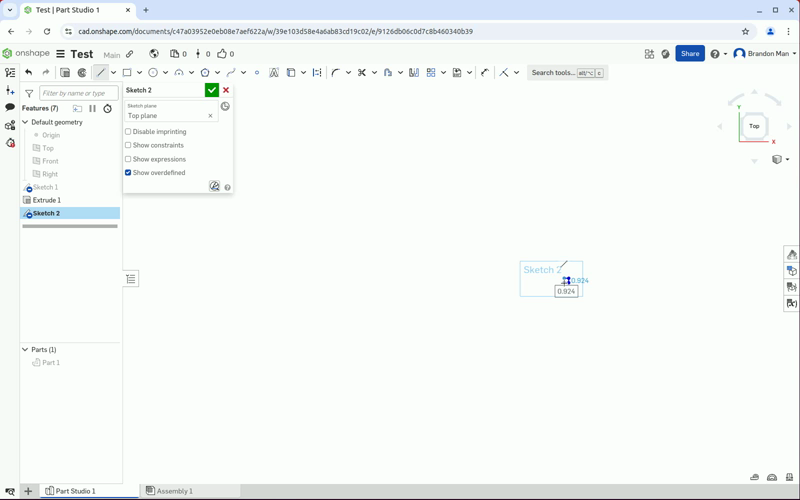
scroll(6)
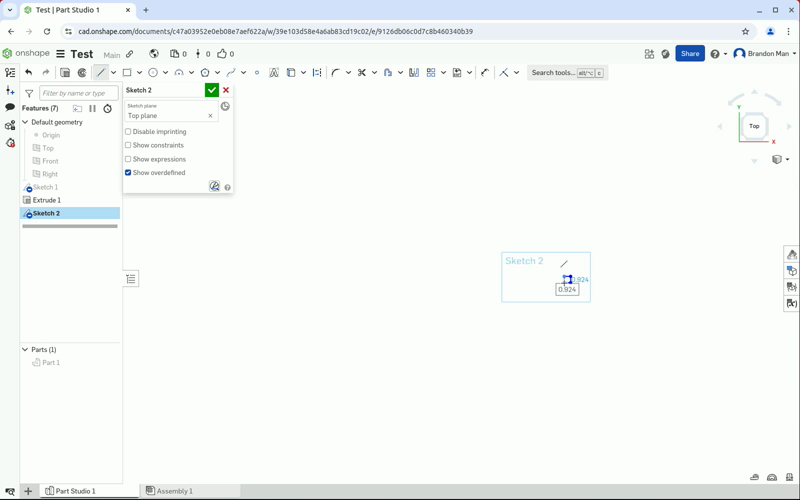
scroll(6)
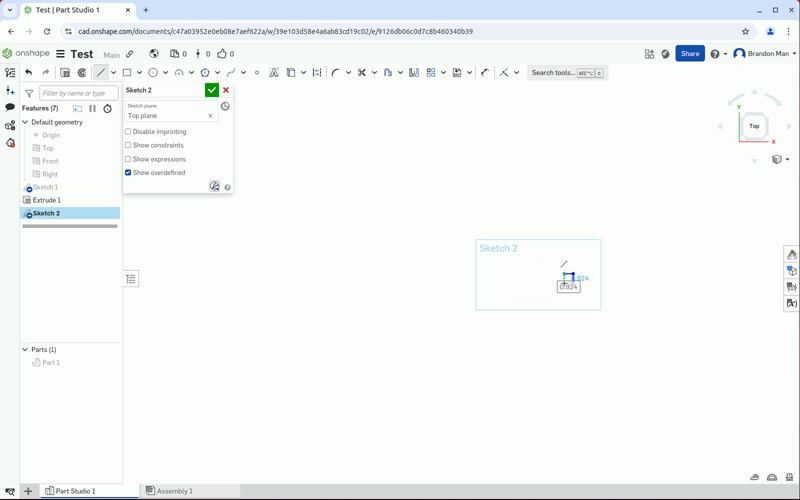
scroll(6)
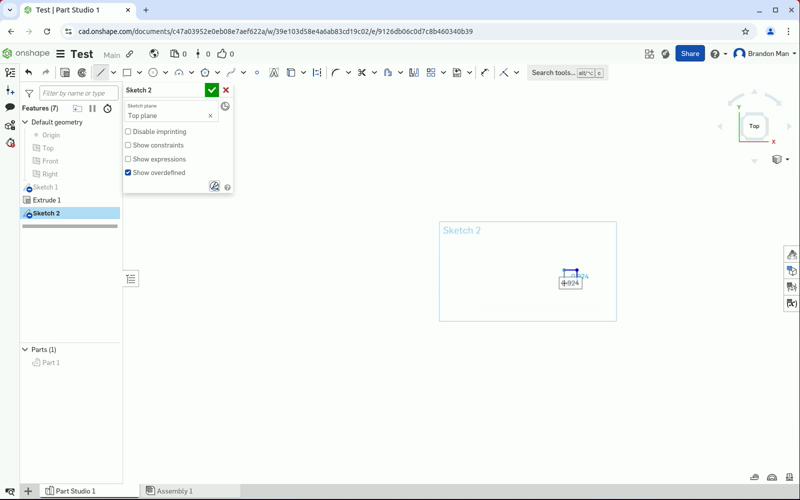
scroll(6)
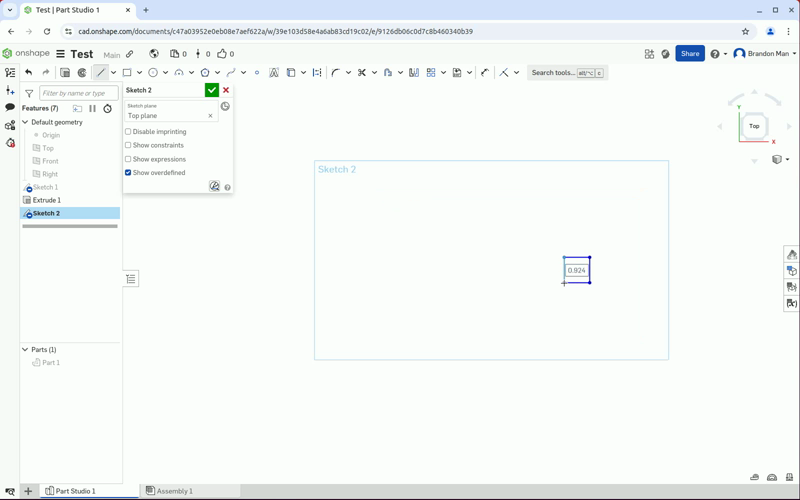
scroll(6)
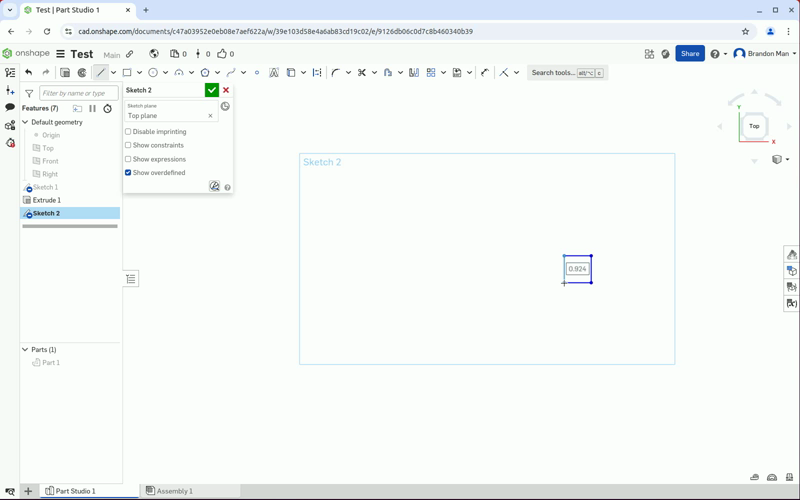
scroll(6)
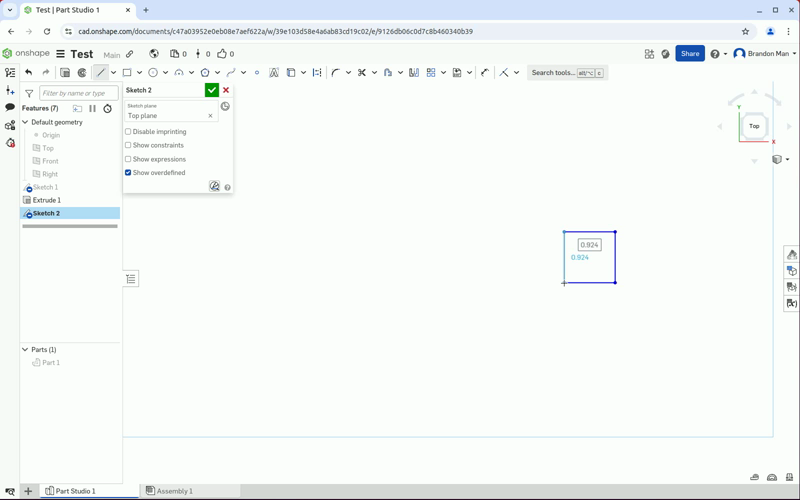
key_up(shift)
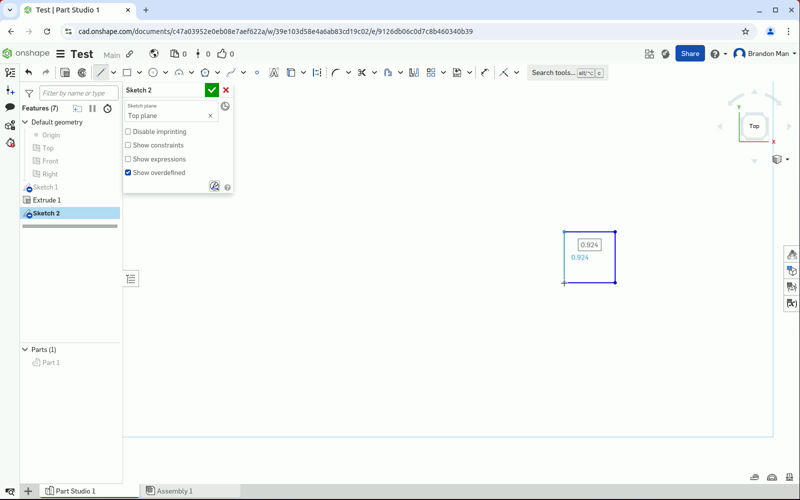
click(564, 282)
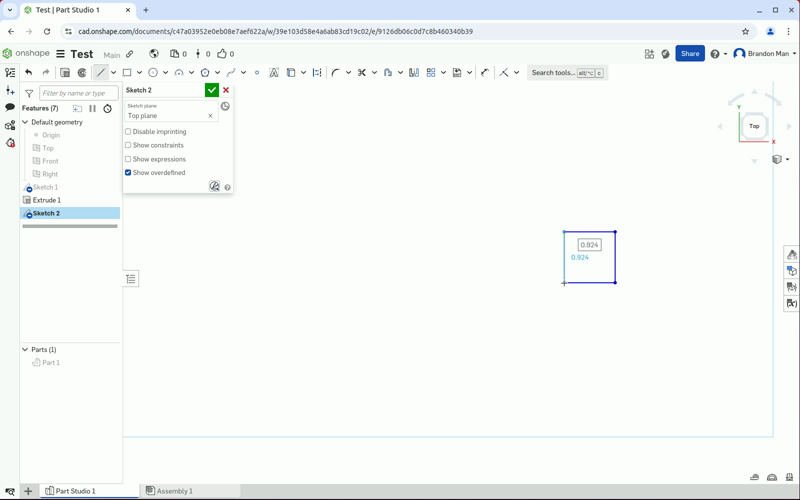
scroll(-6)
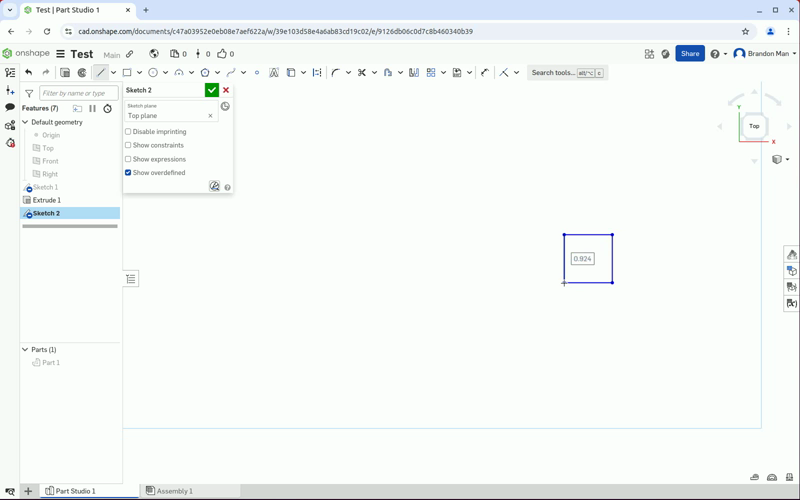
scroll(-6)
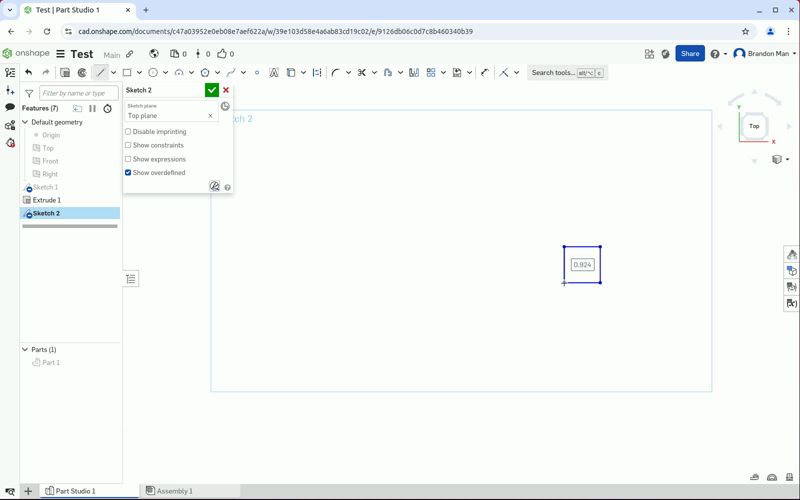
scroll(-6)
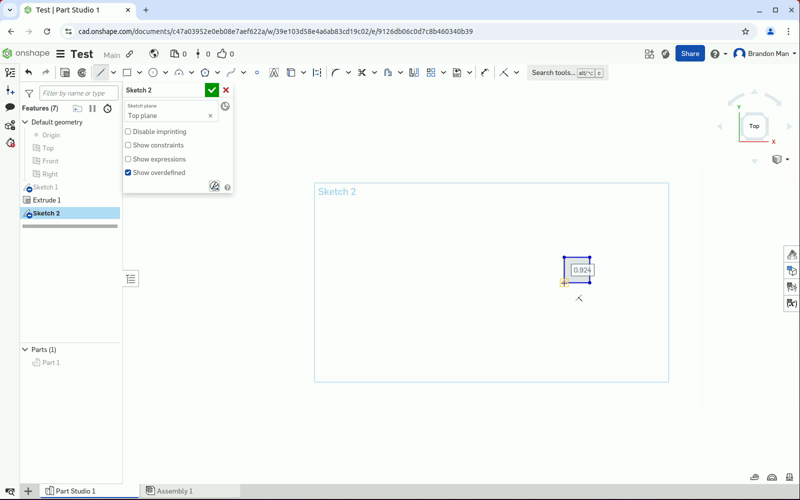
scroll(-6)
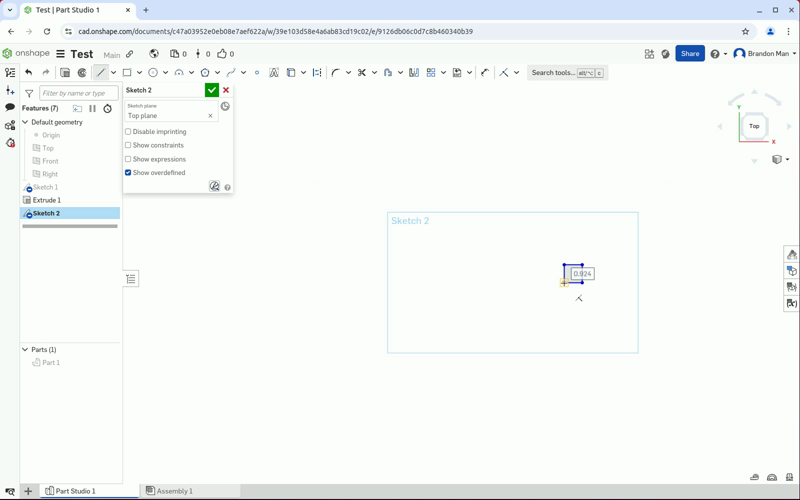
scroll(-6)
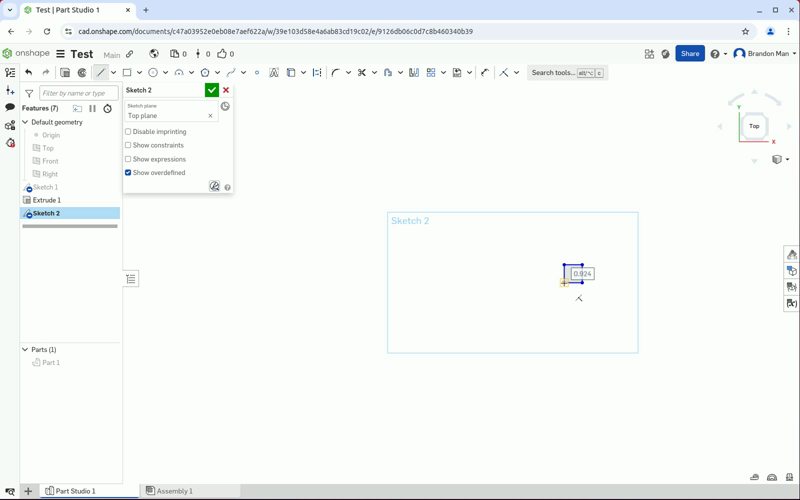
scroll(-6)
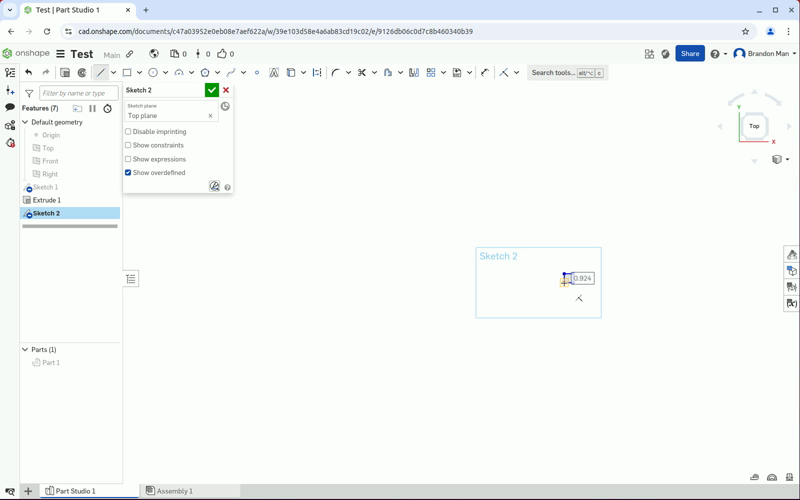
scroll(-6)
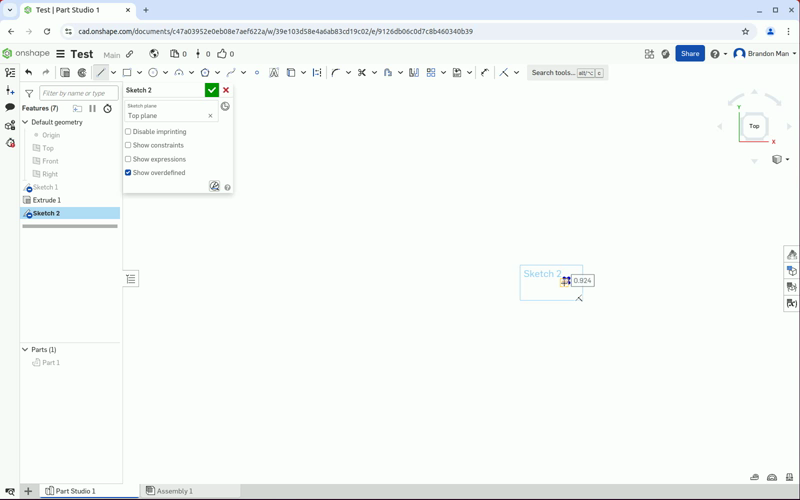
key(esc)
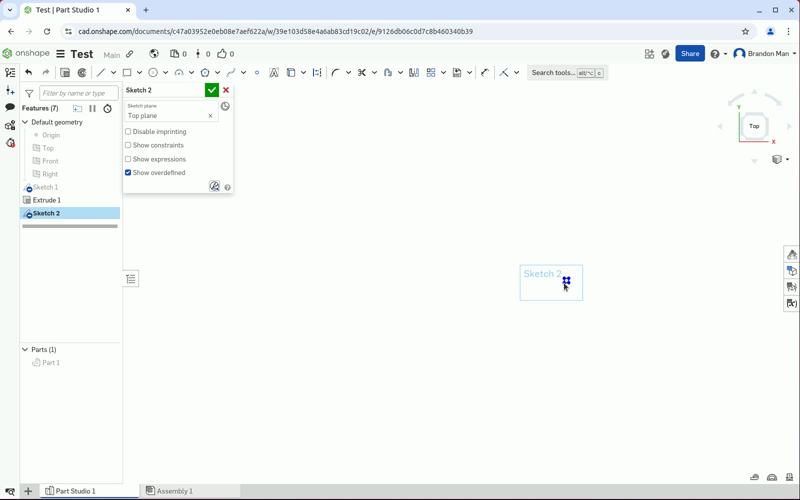
mouse_move(564, 279)
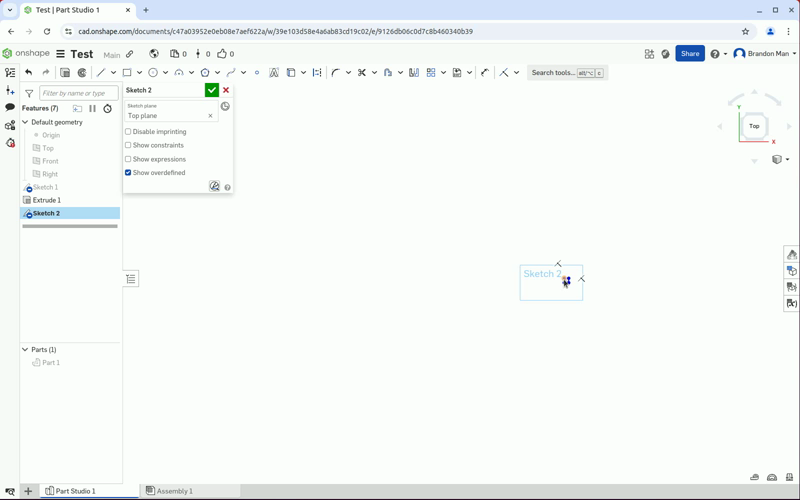
scroll(6)
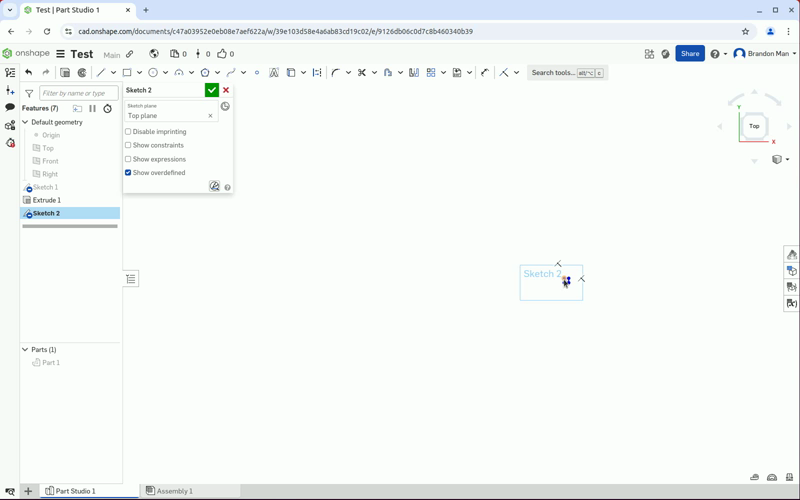
scroll(6)
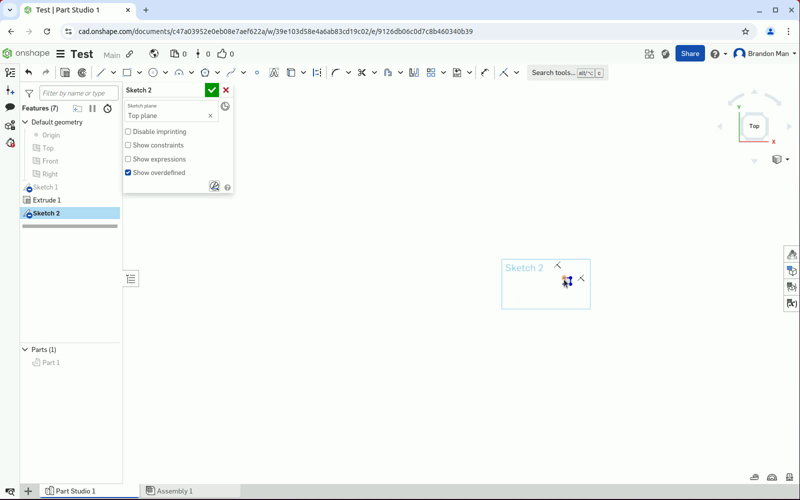
scroll(6)
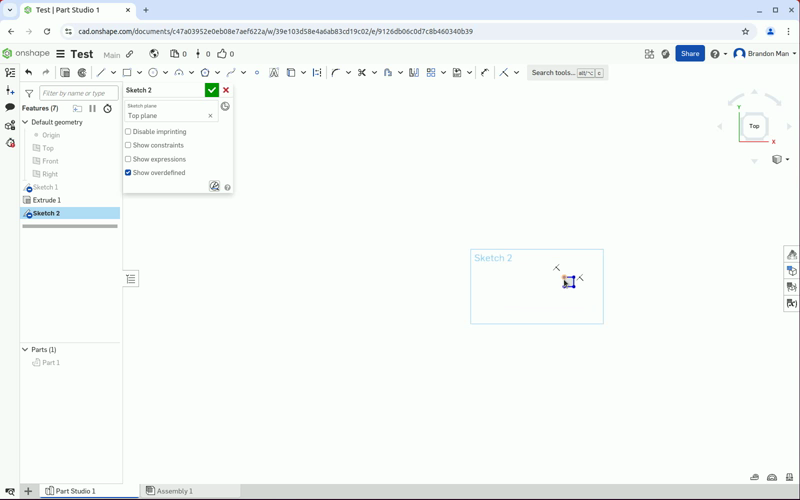
scroll(6)
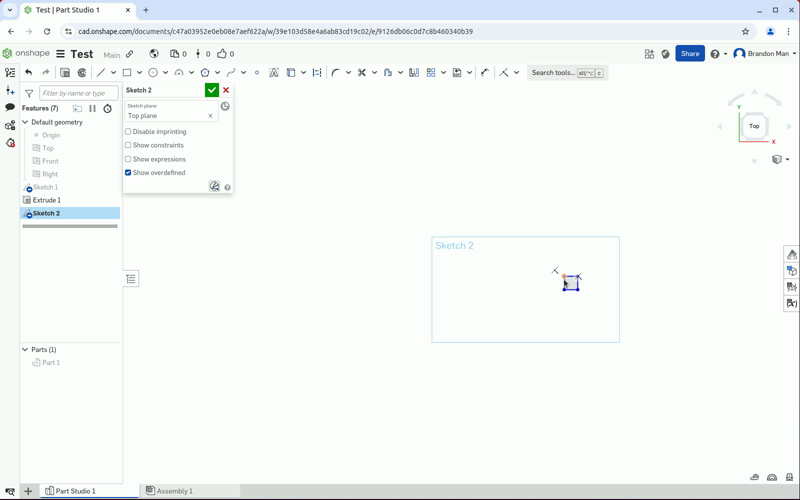
scroll(6)
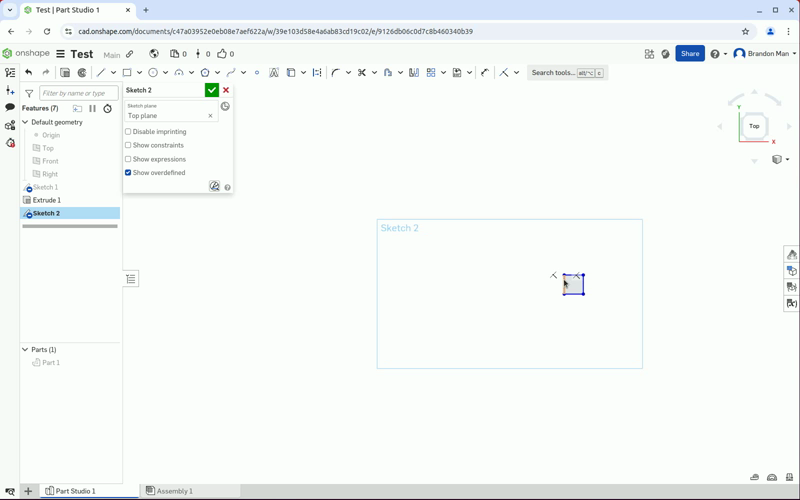
scroll(6)
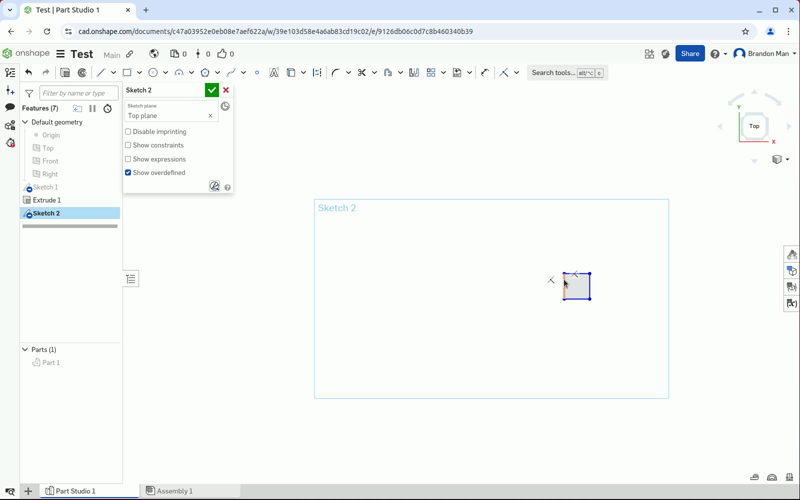
scroll(6)
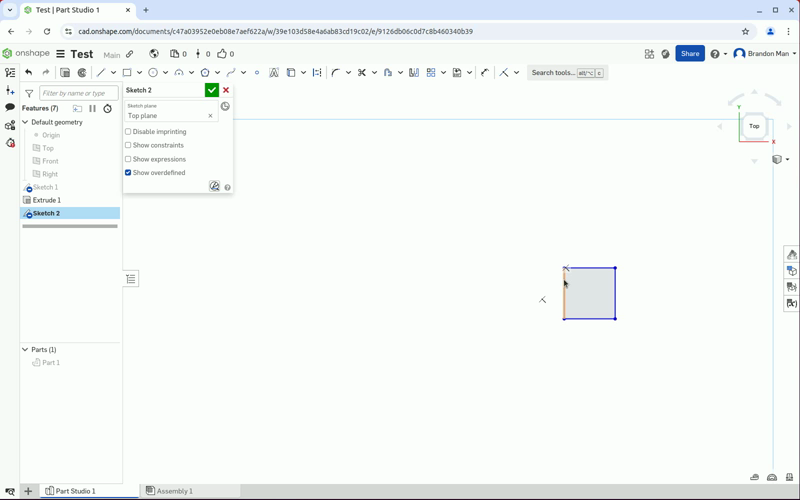
click(564, 279)
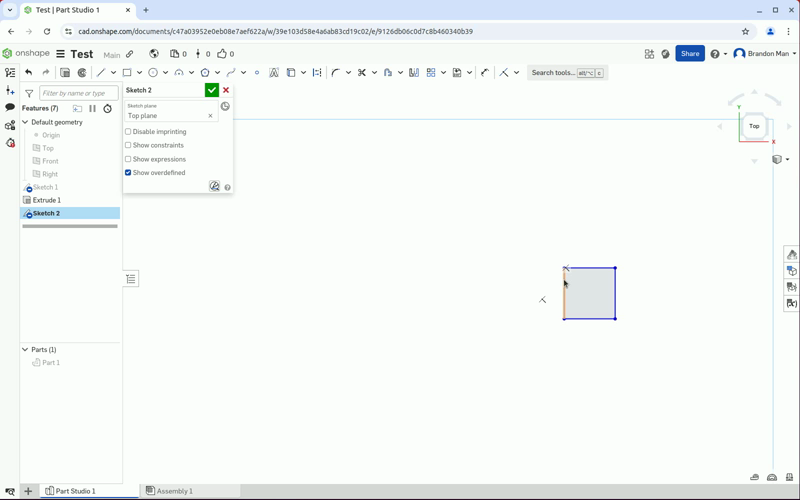
scroll(-6)
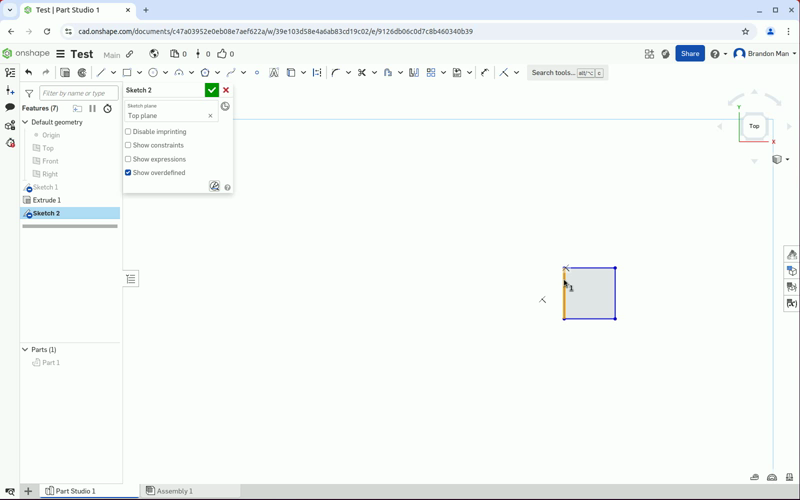
scroll(-6)
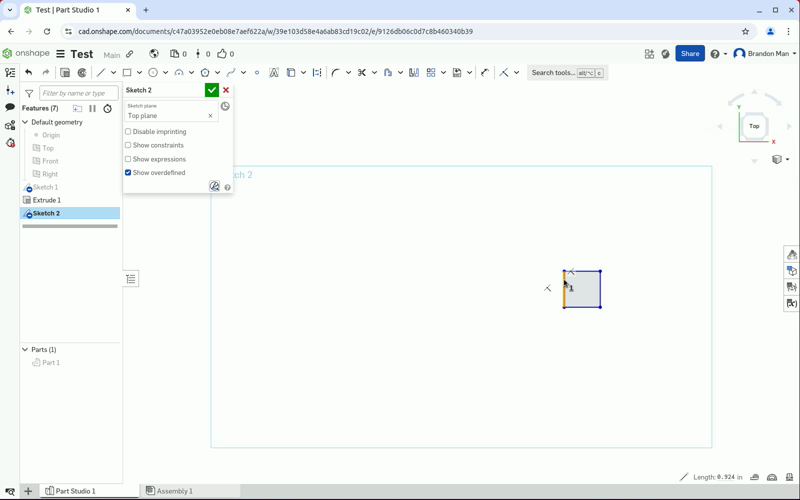
scroll(-6)
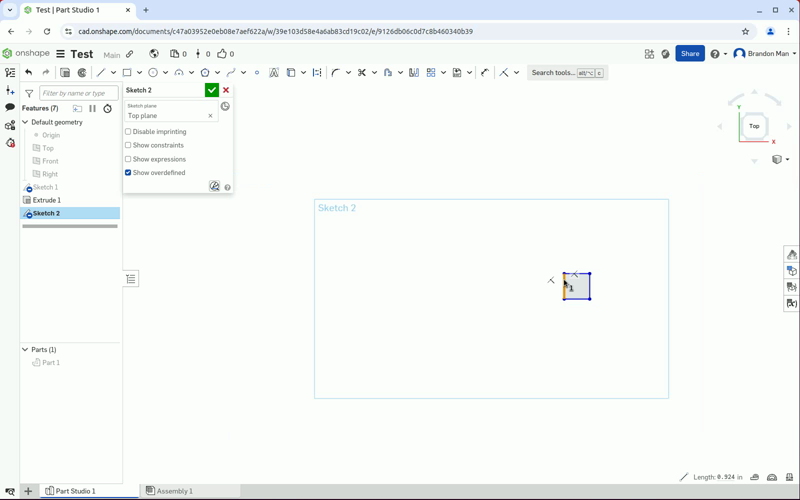
scroll(-6)
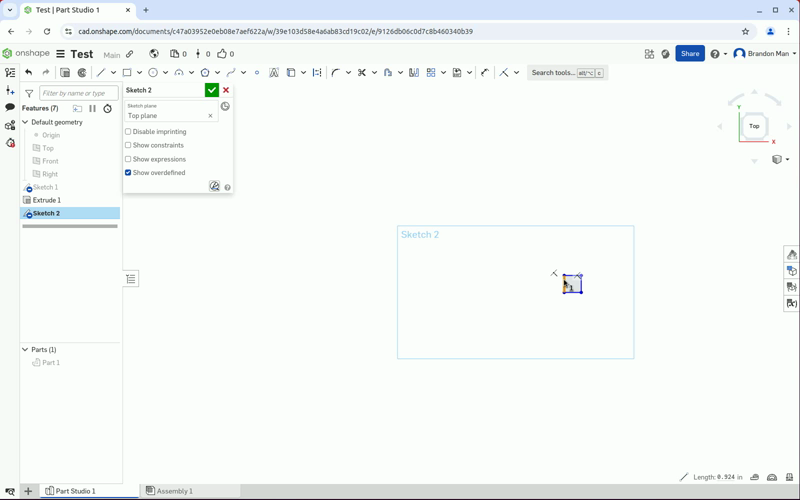
scroll(-6)
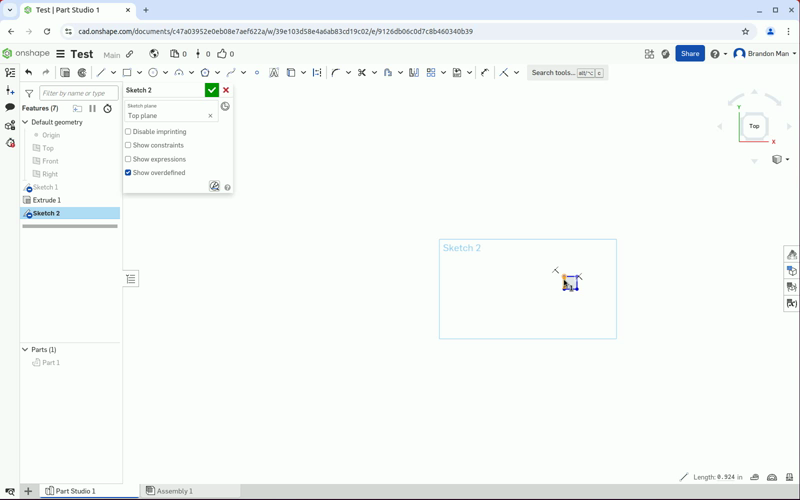
scroll(-6)
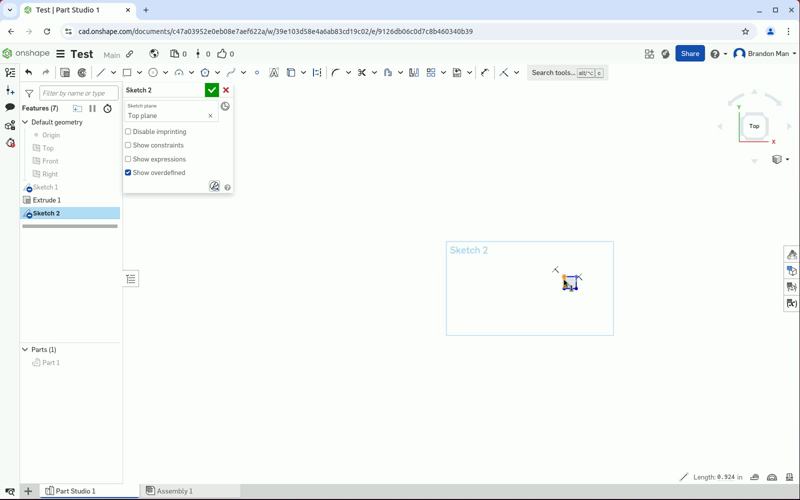
scroll(-6)
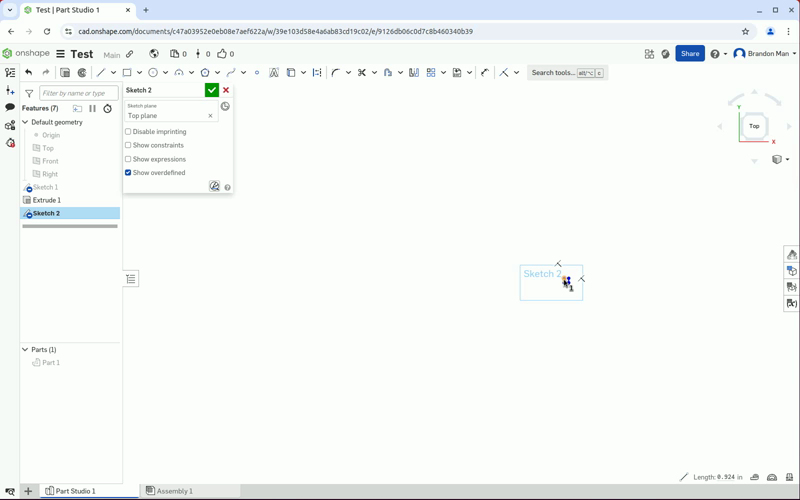
mouse_move(73, 352)
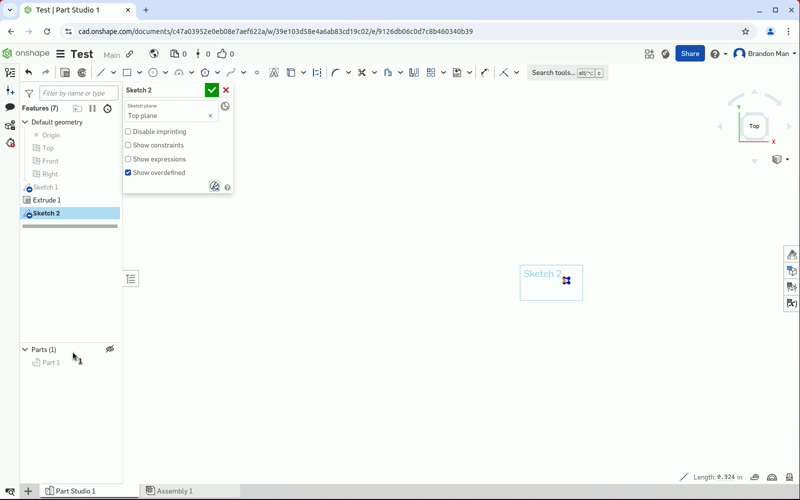
key(shift+y)
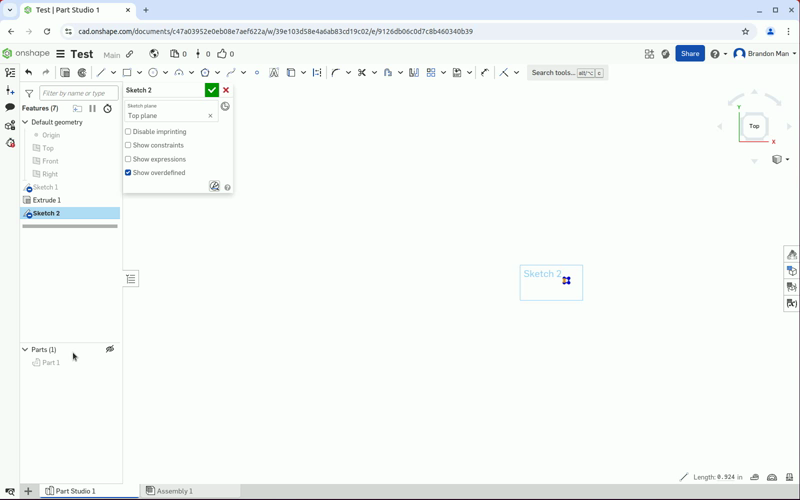
key(shift+e)
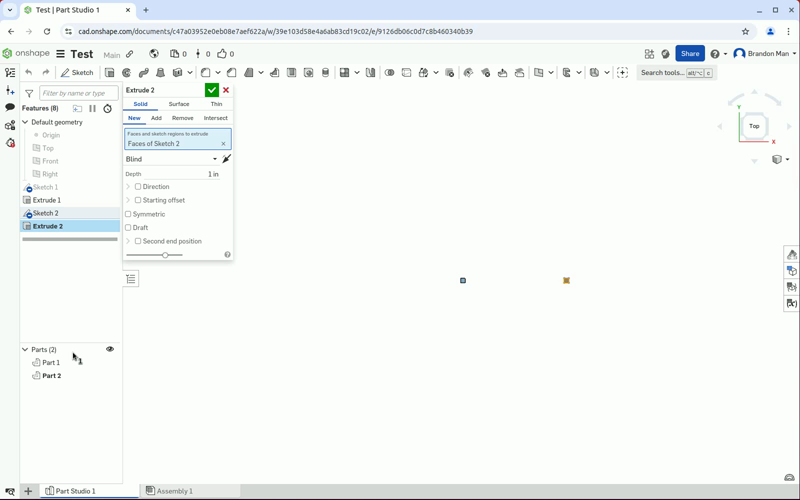
mouse_move(143, 106)
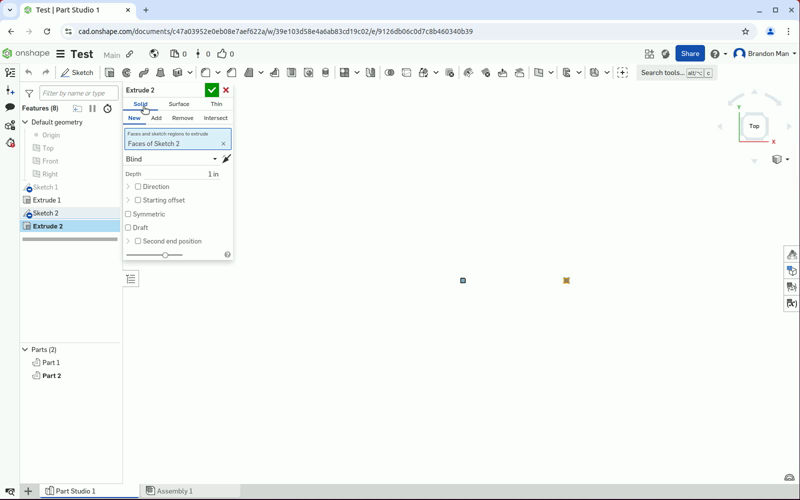
click(143, 106)
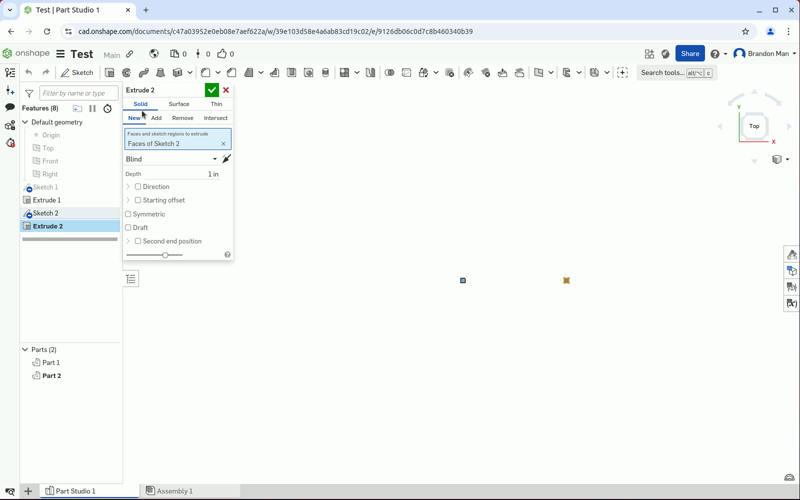
mouse_move(137, 120)
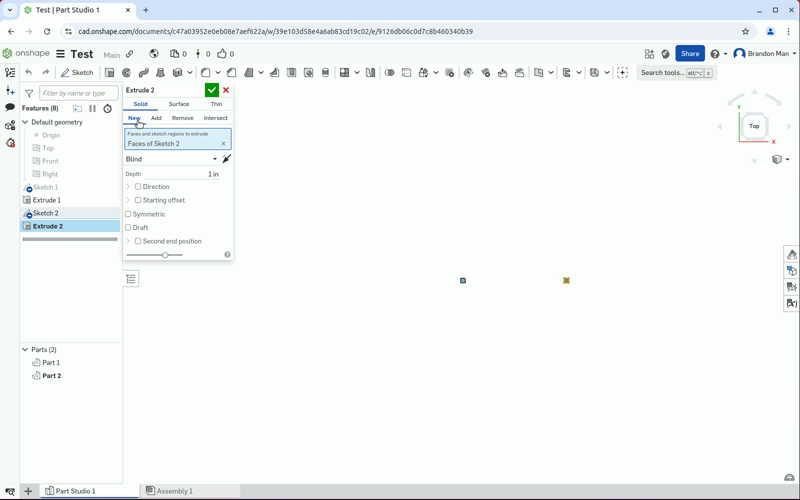
click(137, 120)
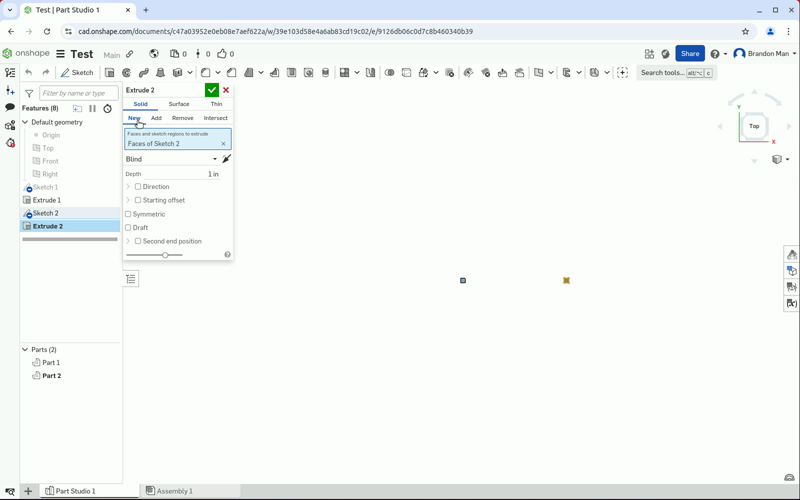
key(tab, 4)
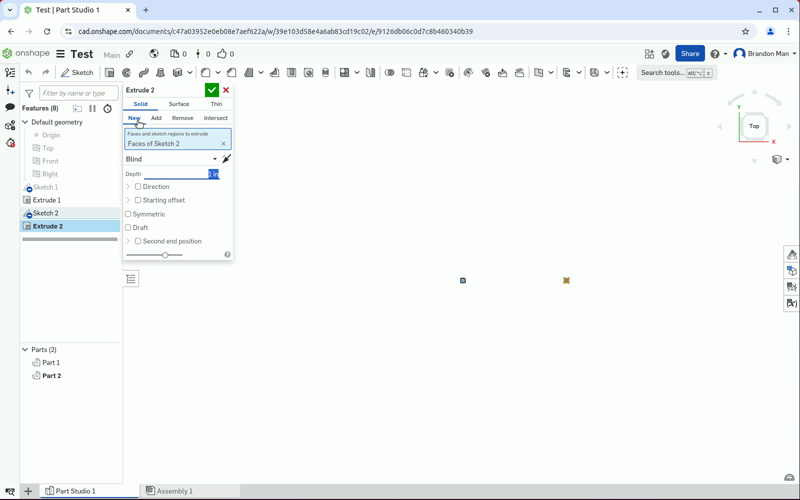
text(18.294)
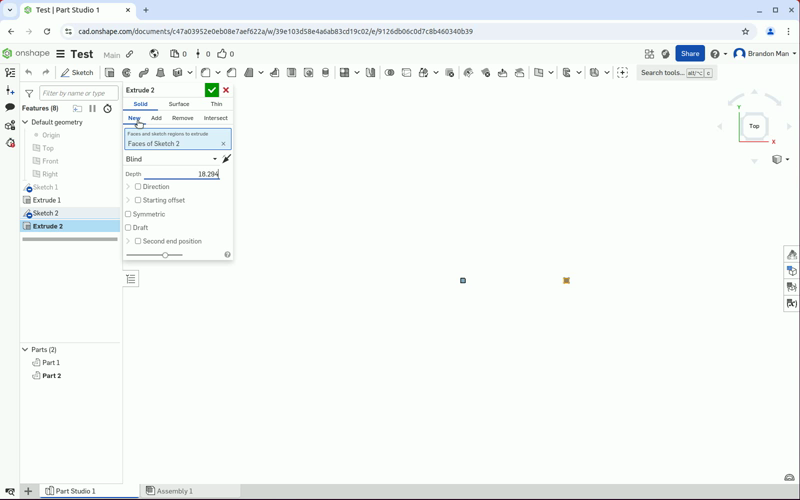
key(enter)
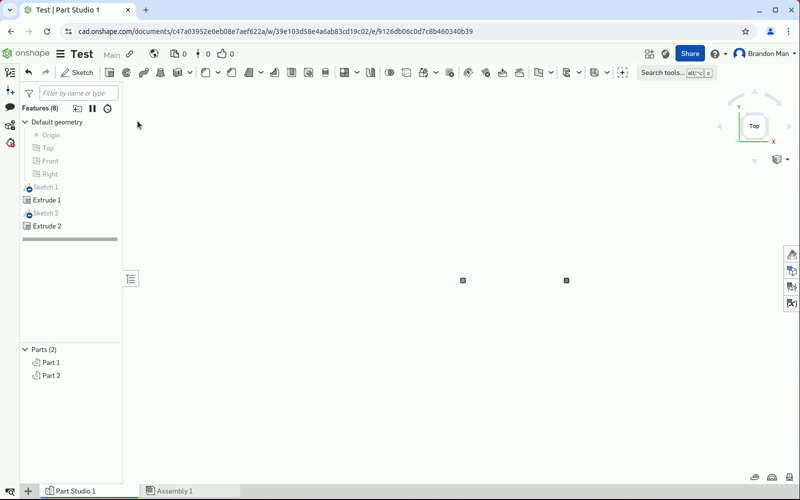
key(shift+h)
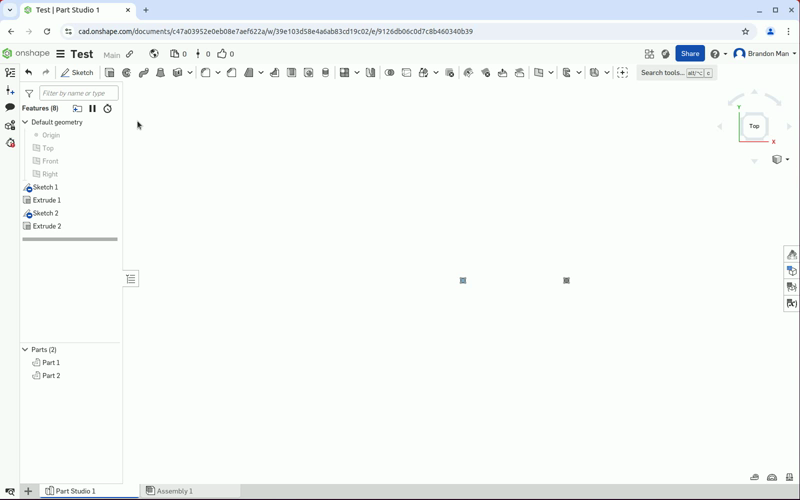
key(shift+h)
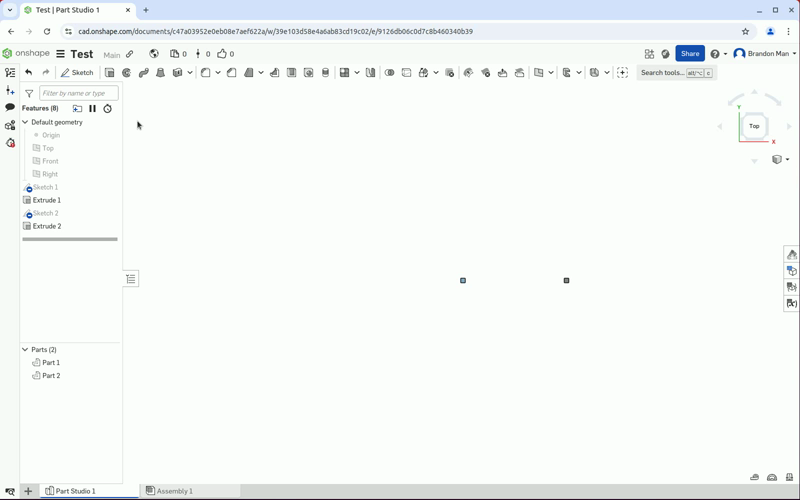
mouse_move(73, 189)
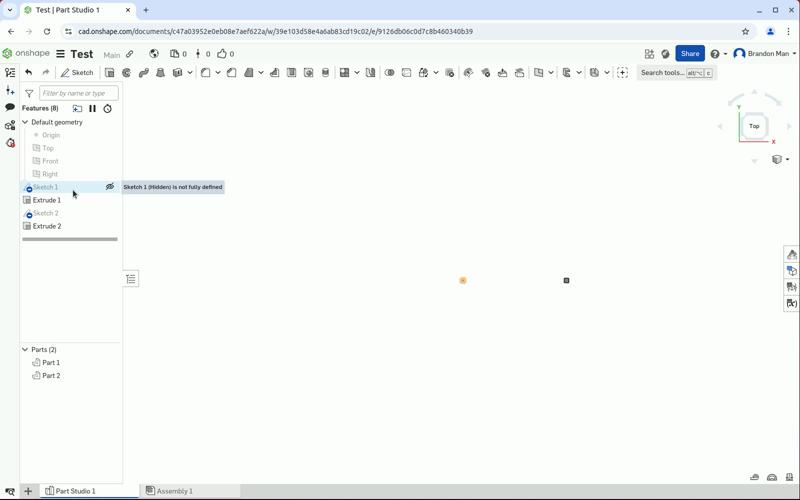
click(73, 189)
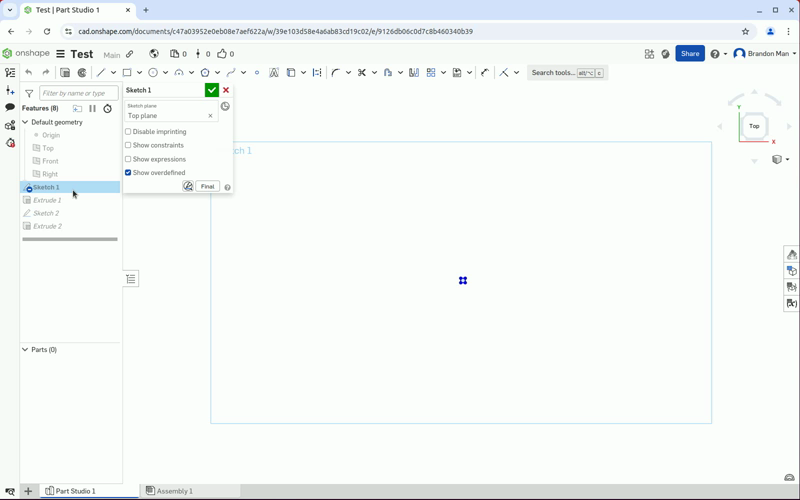
mouse_move(229, 92)
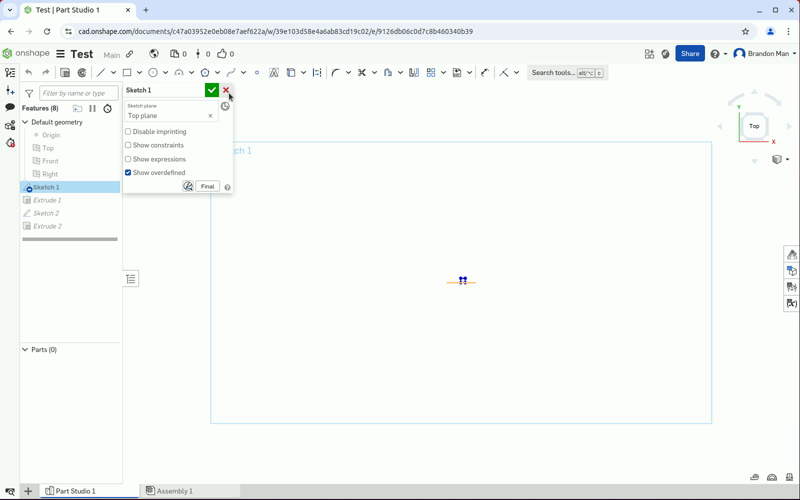
click(229, 92)
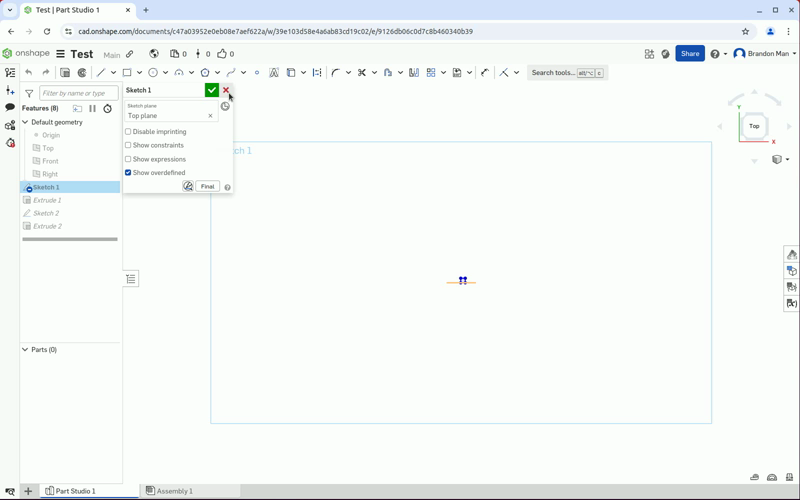
key(shift+s)
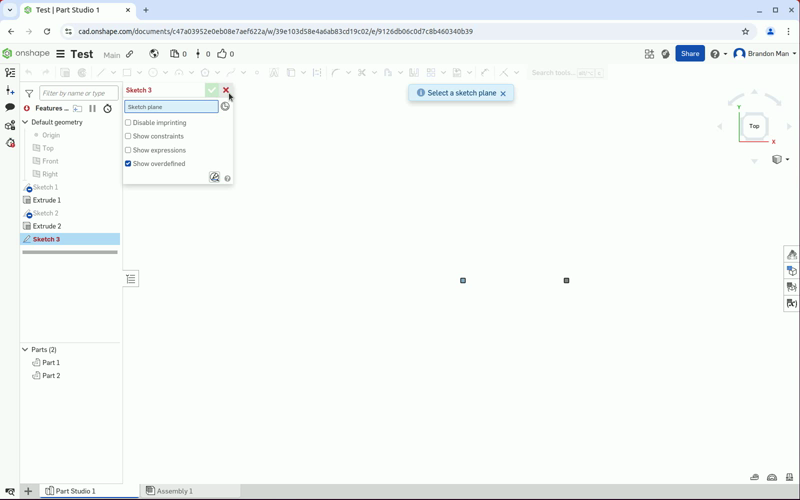
mouse_move(73, 150)
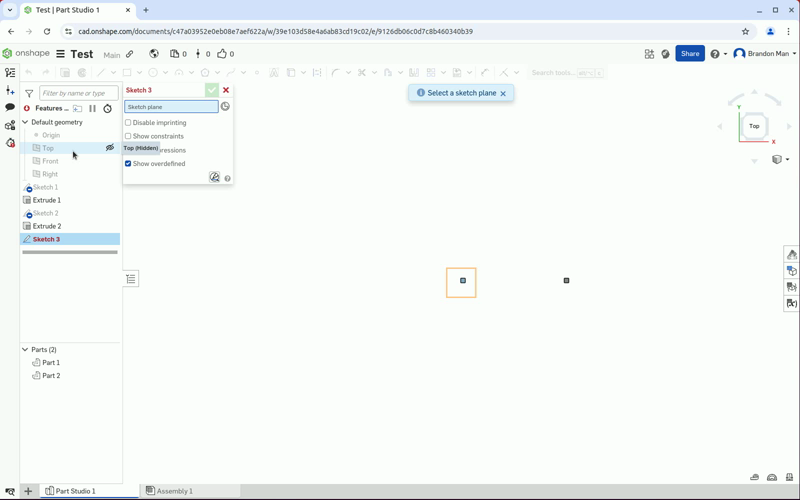
click(73, 150)
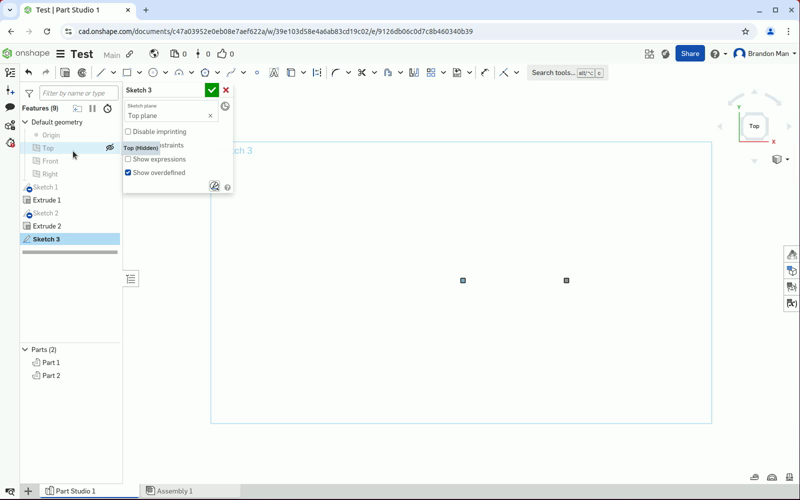
mouse_move(73, 352)
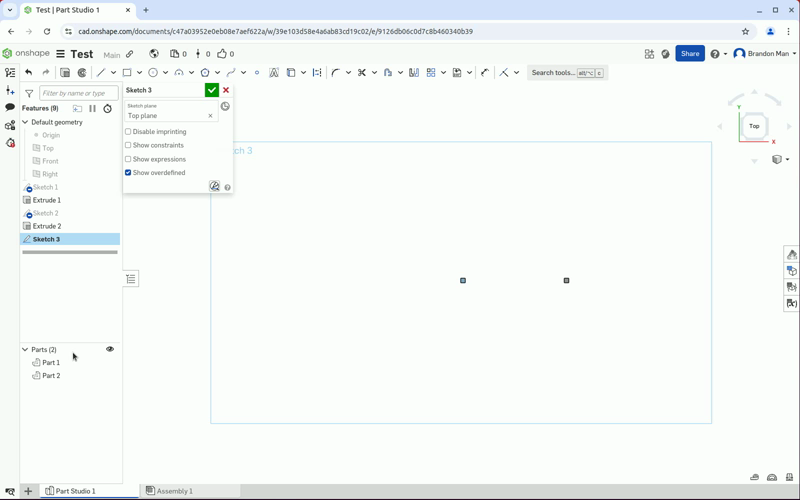
key(y)
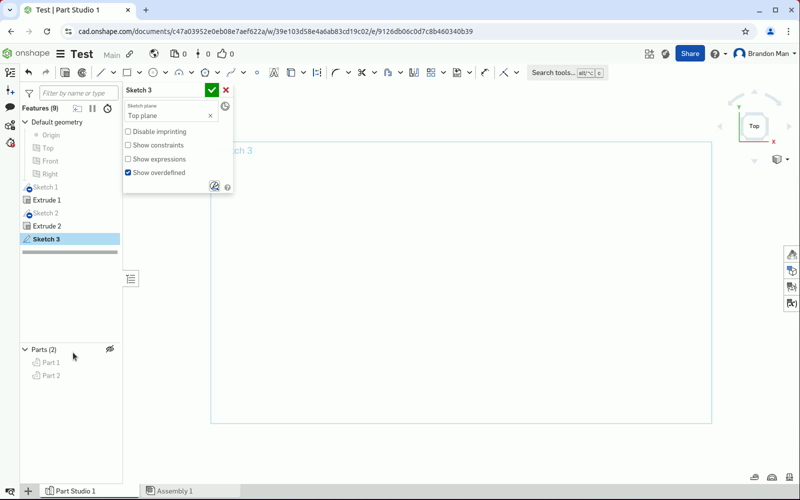
key(l)
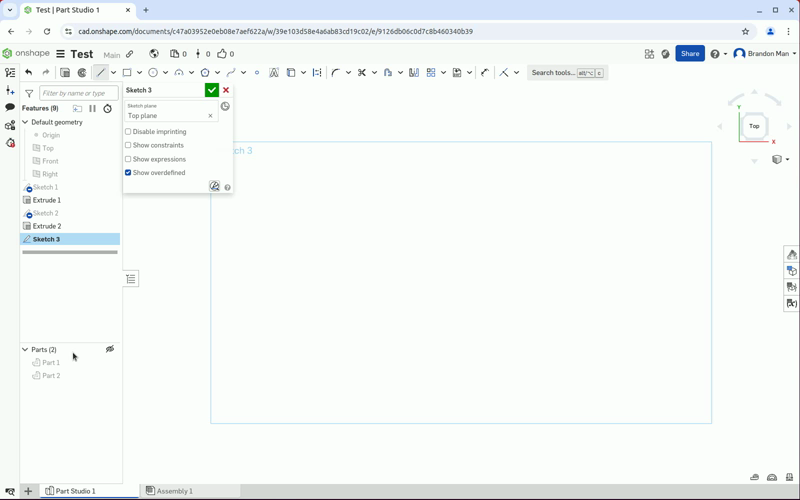
key_down(shift)
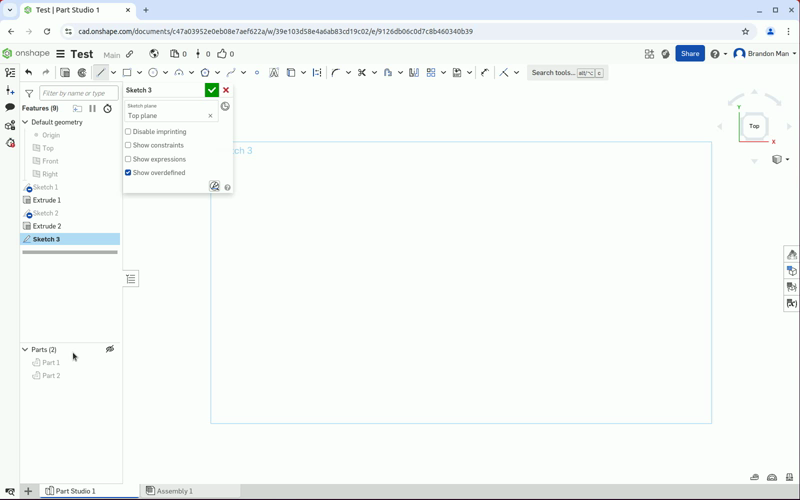
mouse_move(564, 240)
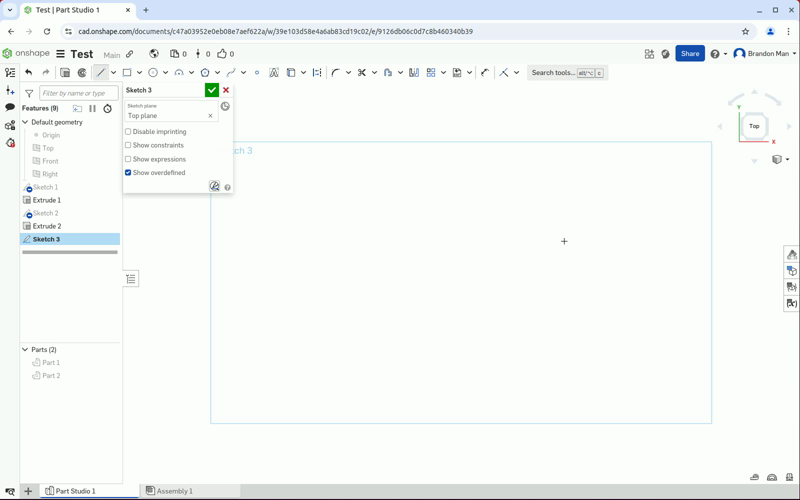
click(564, 240)
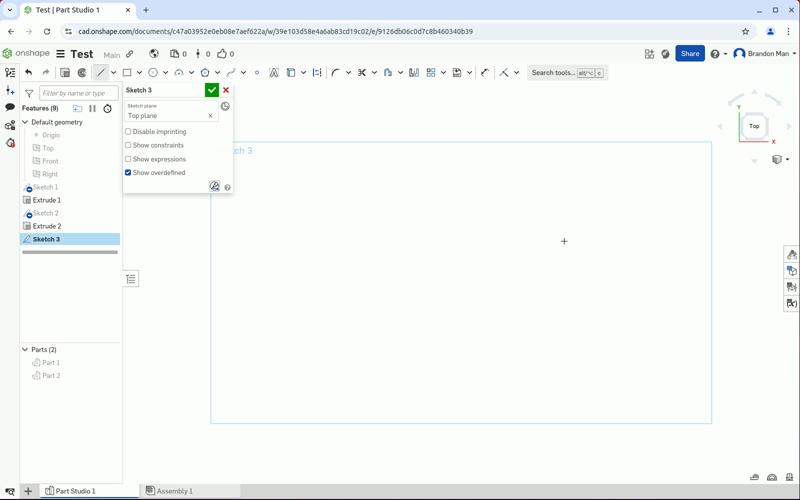
key_up(shift)
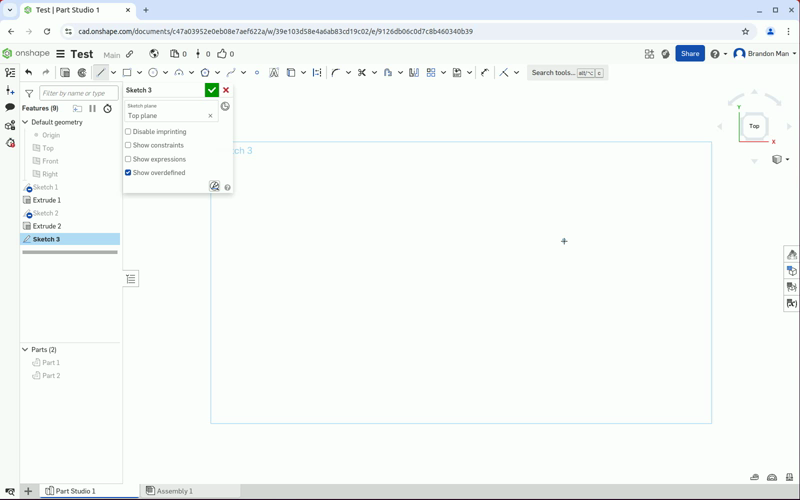
key_down(shift)
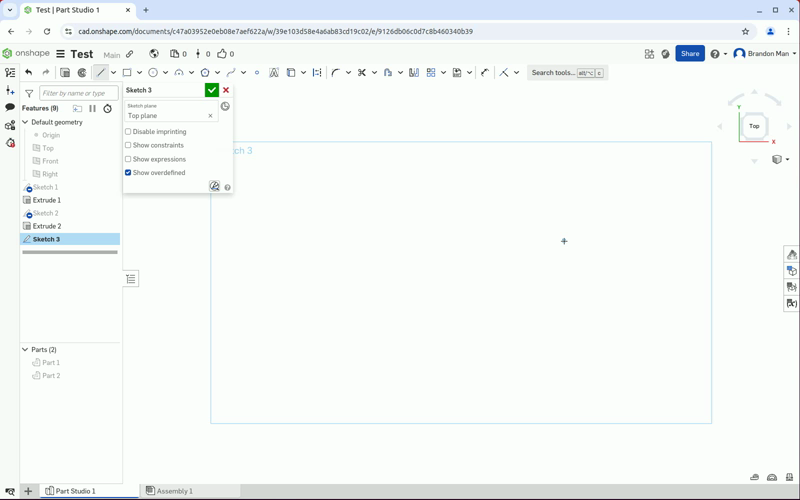
mouse_move(589, 240)
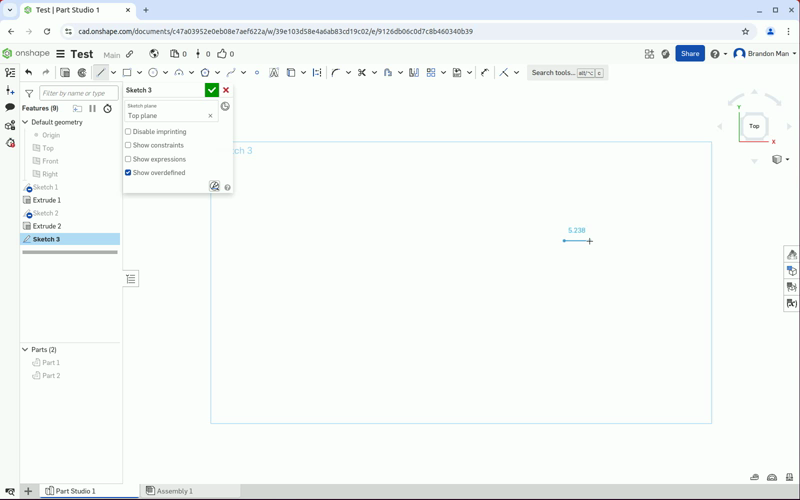
mouse_move(568, 240)
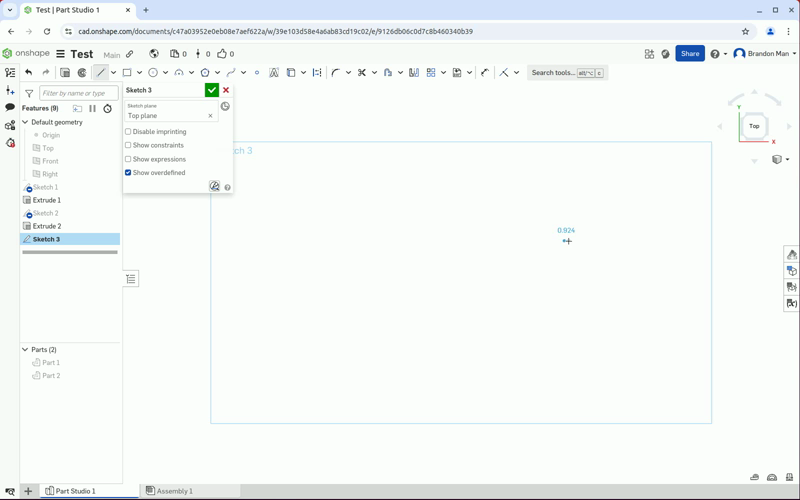
scroll(6)
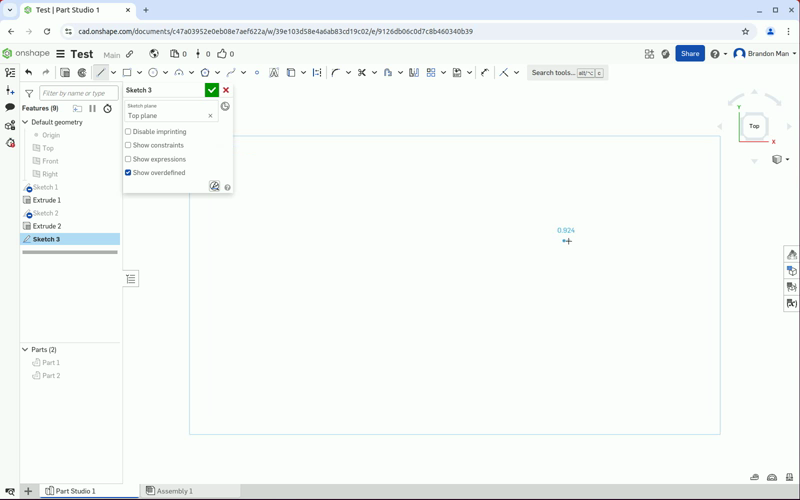
scroll(6)
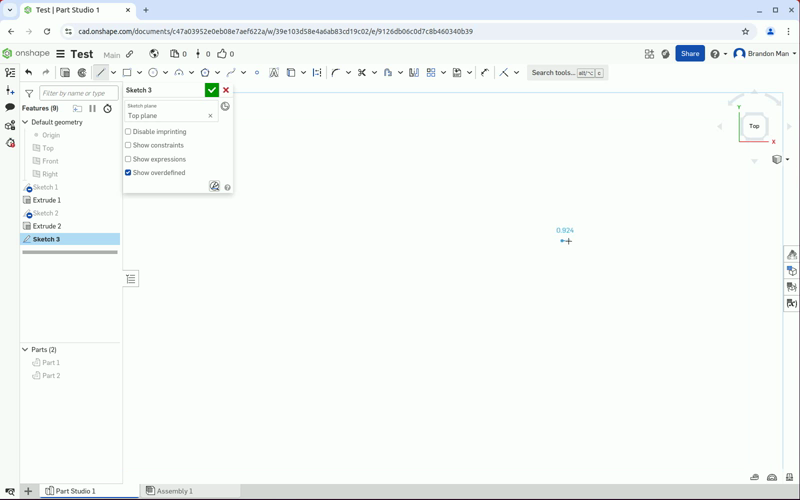
scroll(6)
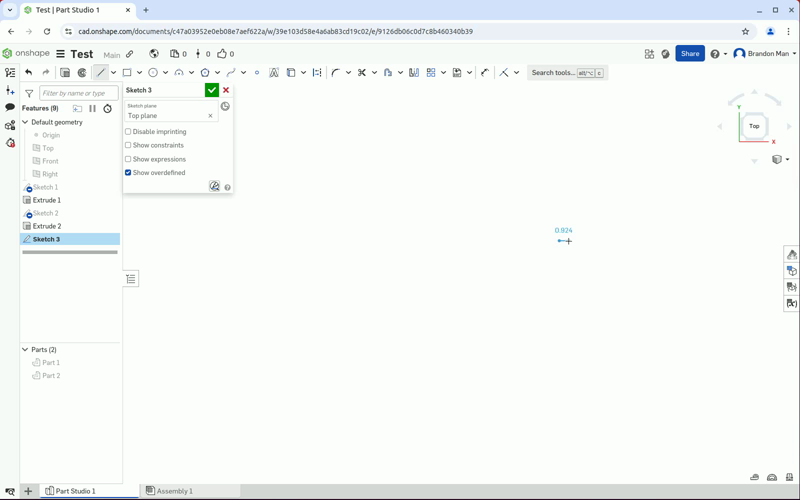
scroll(6)
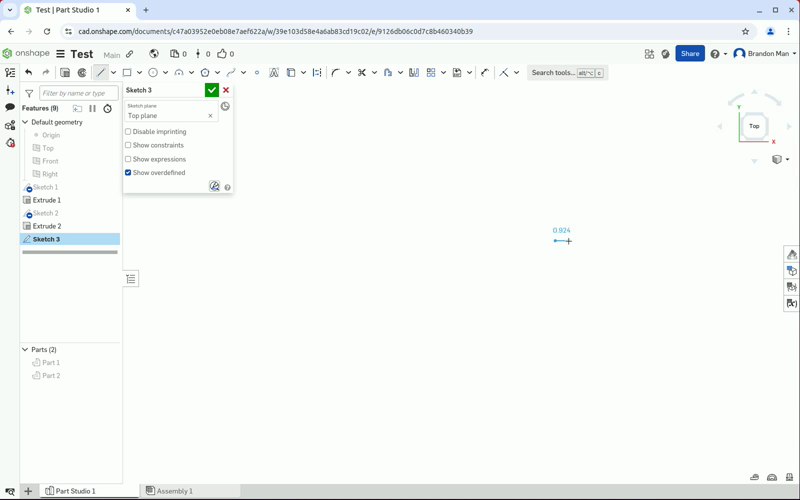
scroll(6)
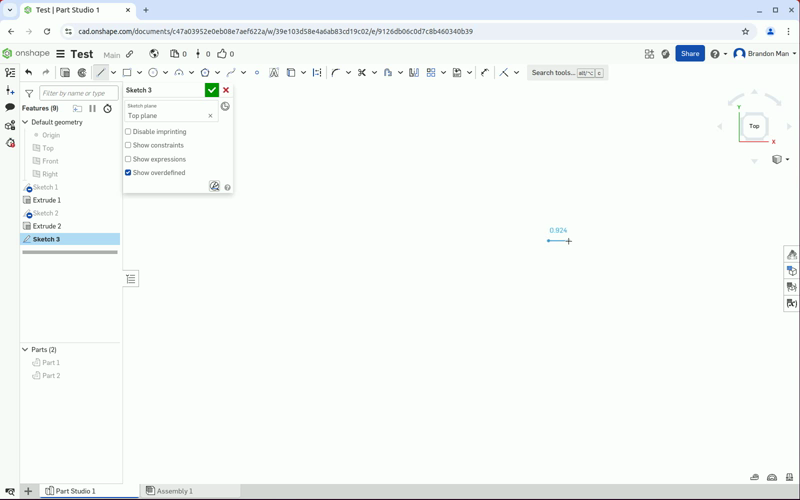
scroll(6)
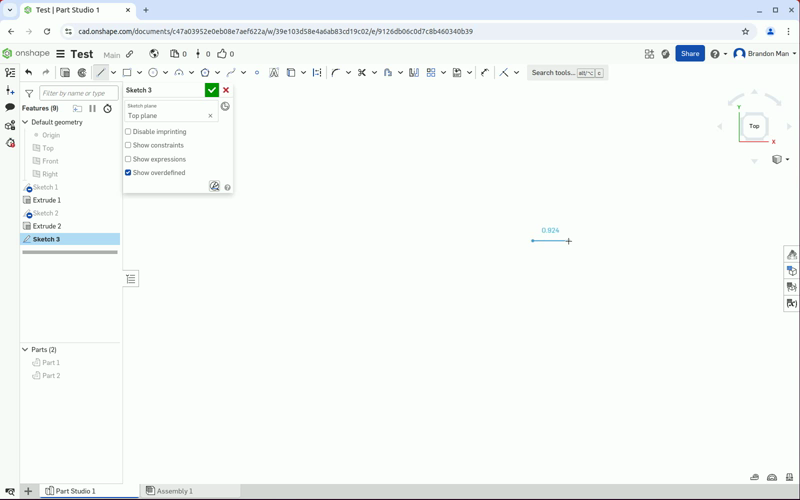
scroll(6)
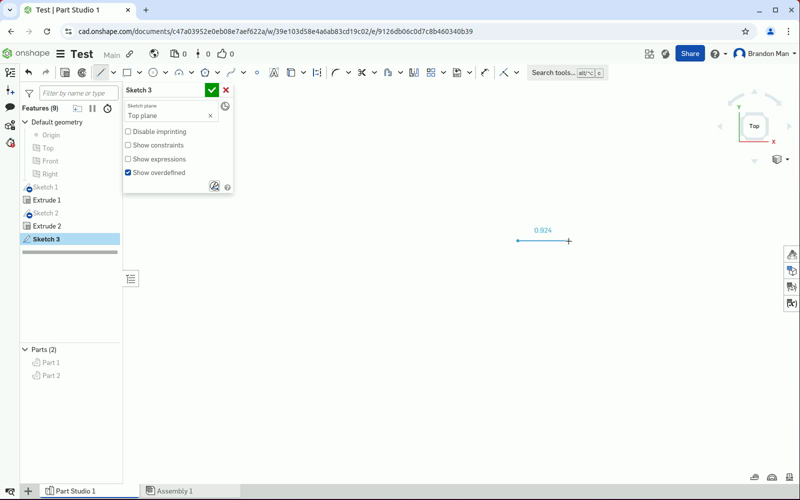
click(568, 240)
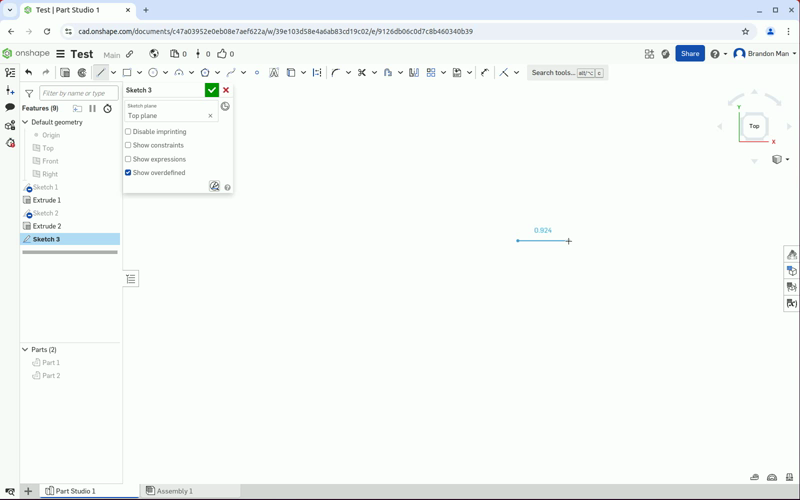
scroll(-6)
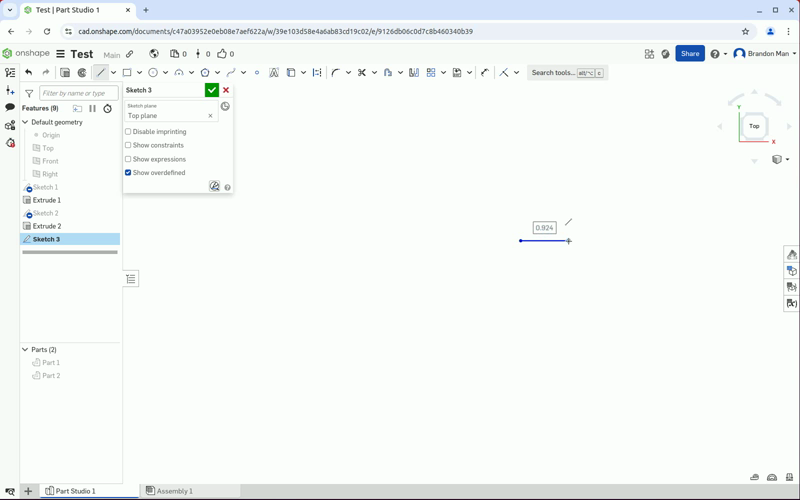
scroll(-6)
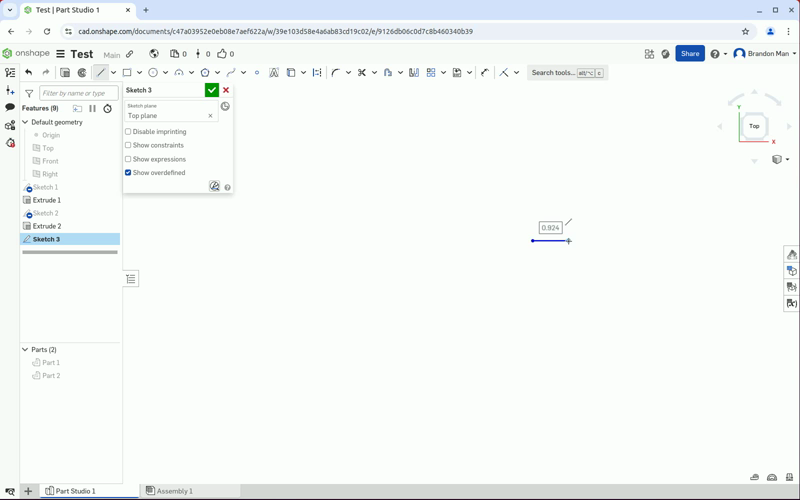
scroll(-6)
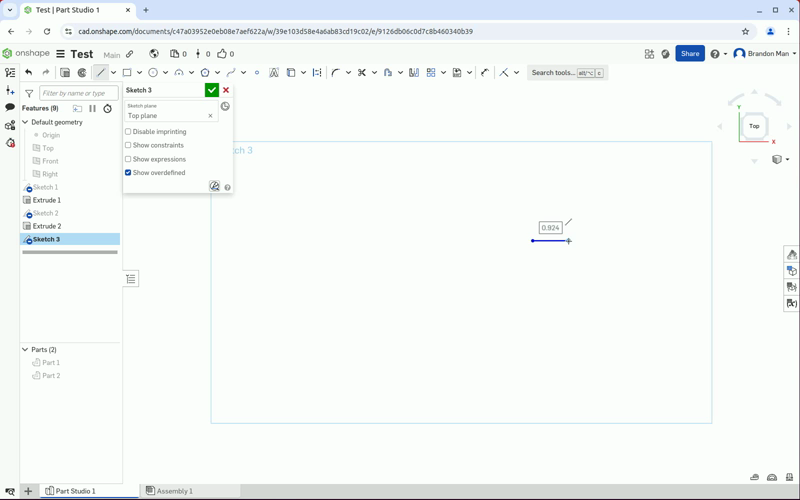
scroll(-6)
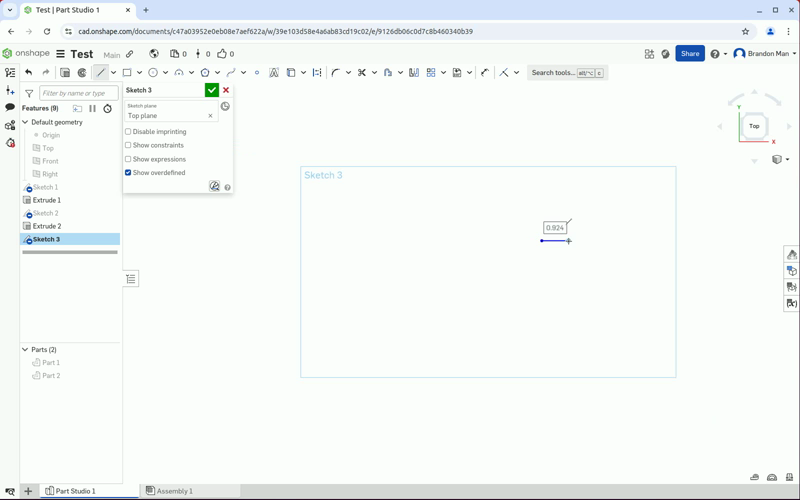
scroll(-6)
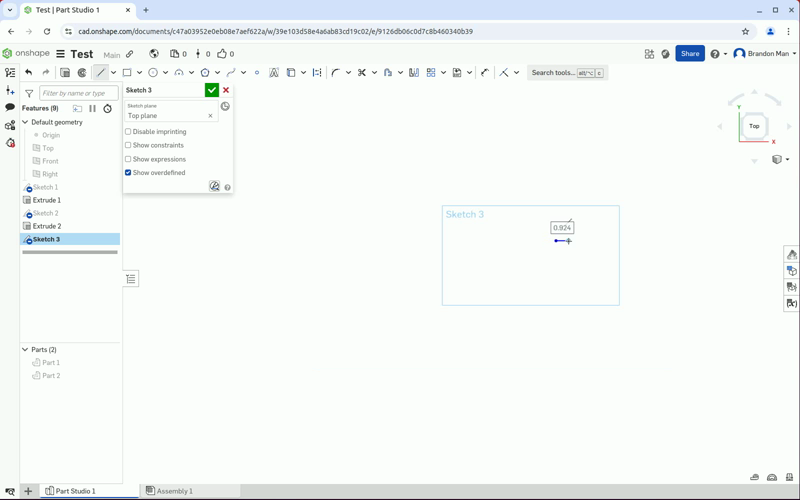
scroll(-6)
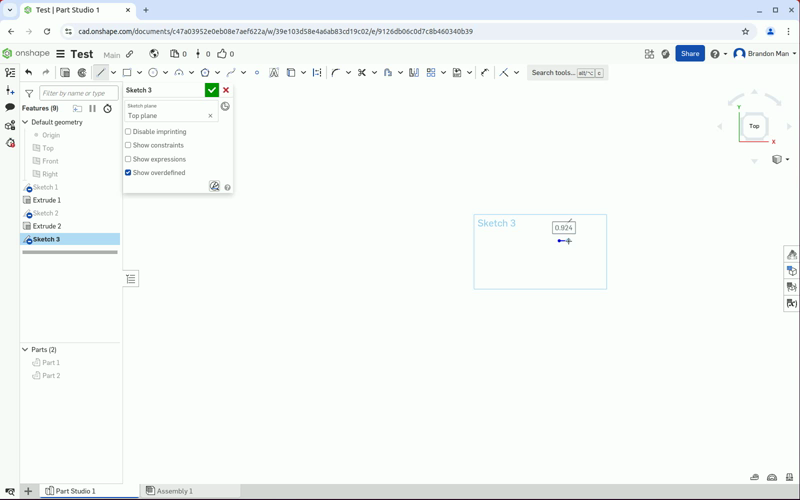
scroll(-6)
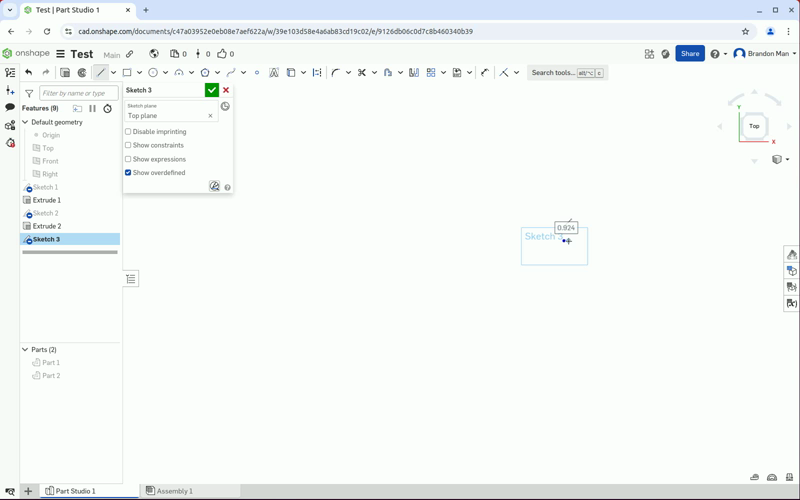
key_up(shift)
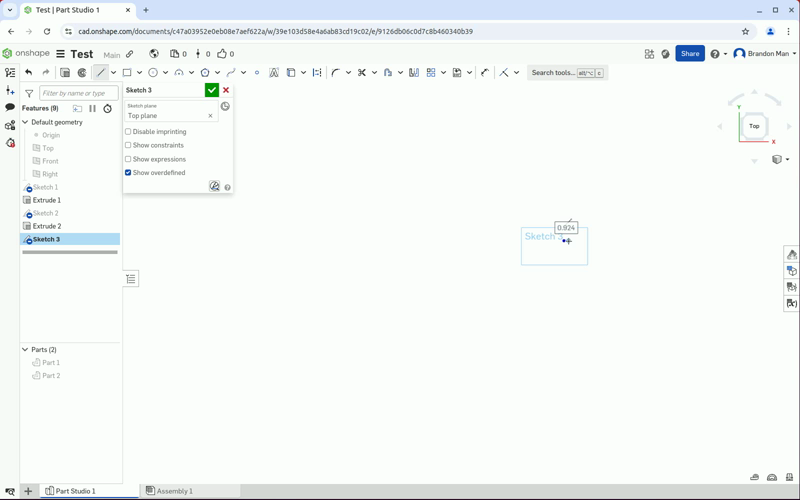
key_down(shift)
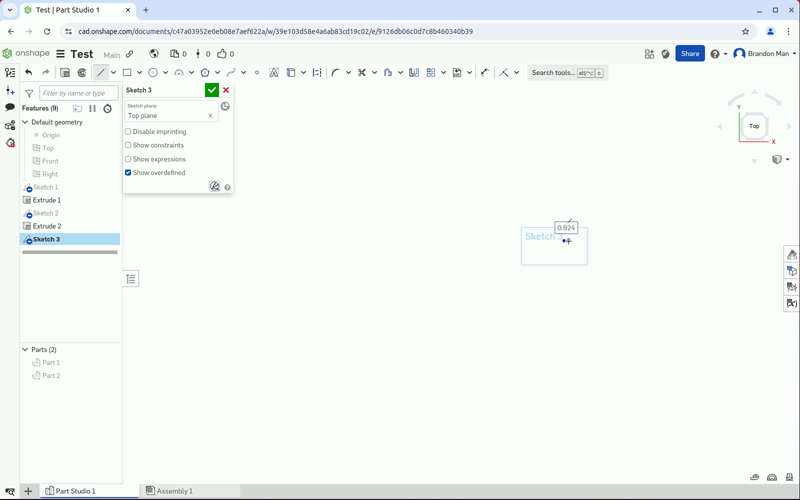
mouse_move(589, 240)
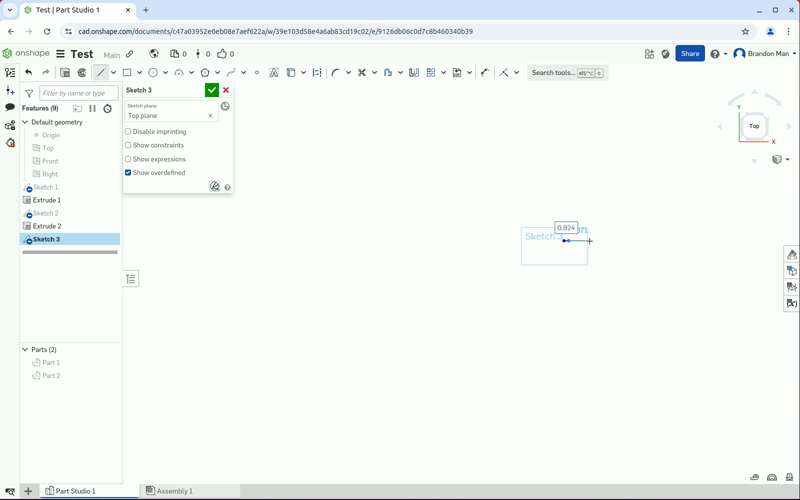
mouse_move(568, 236)
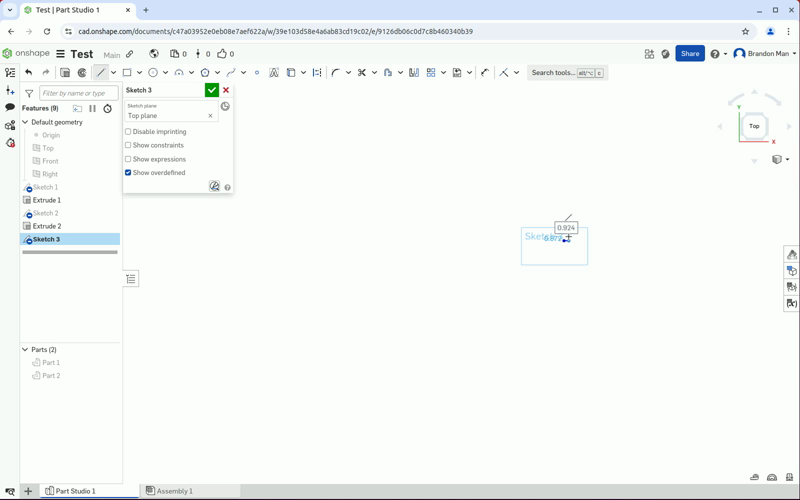
scroll(6)
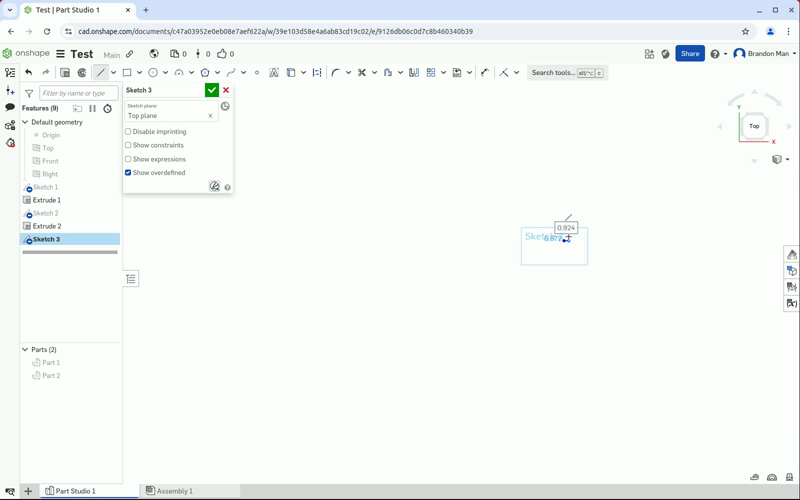
scroll(6)
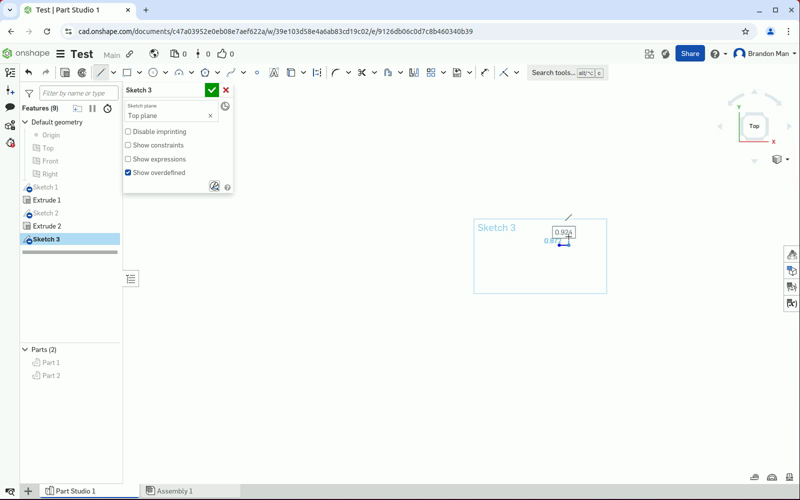
scroll(6)
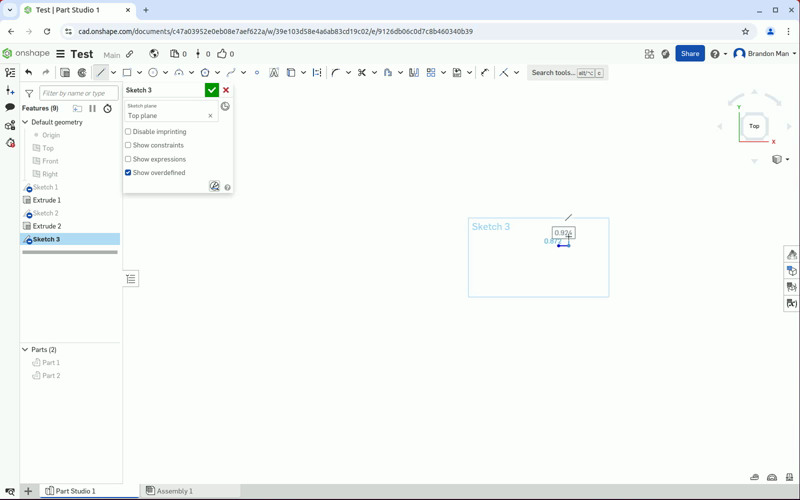
scroll(6)
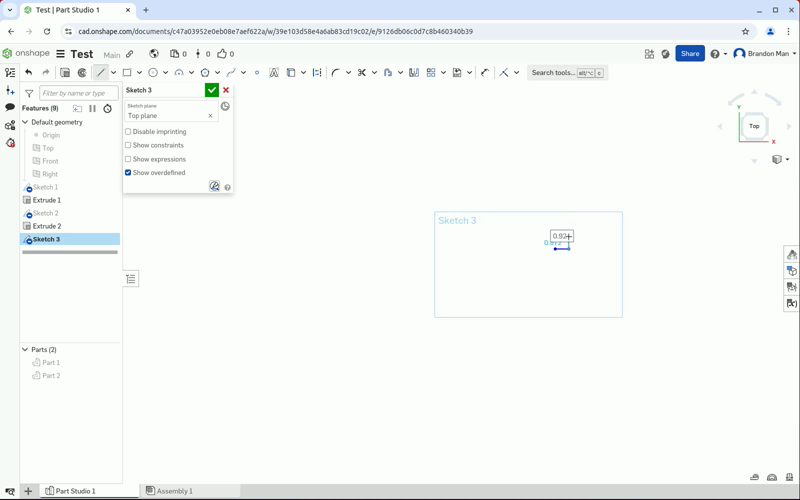
scroll(6)
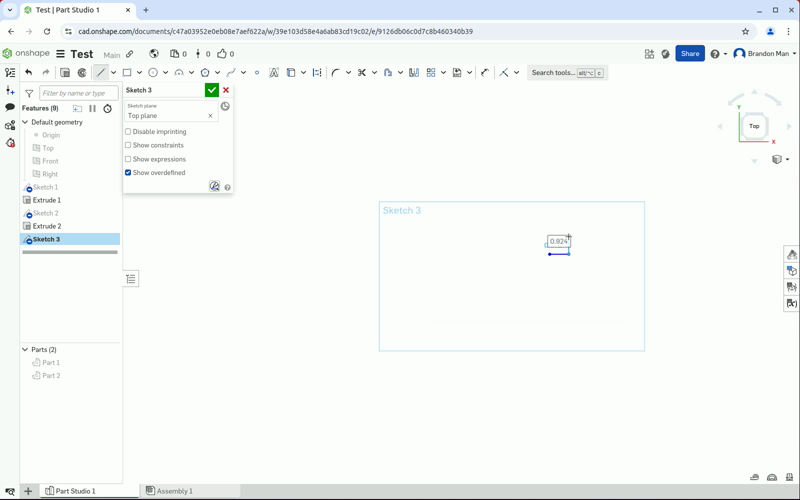
scroll(6)
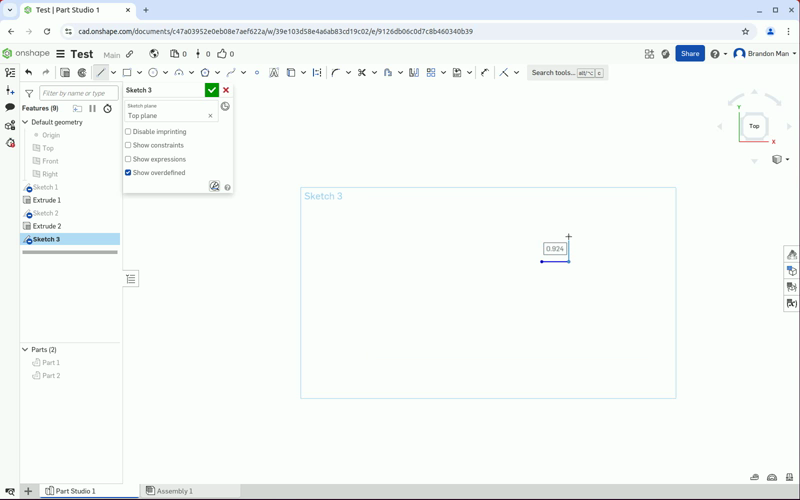
scroll(6)
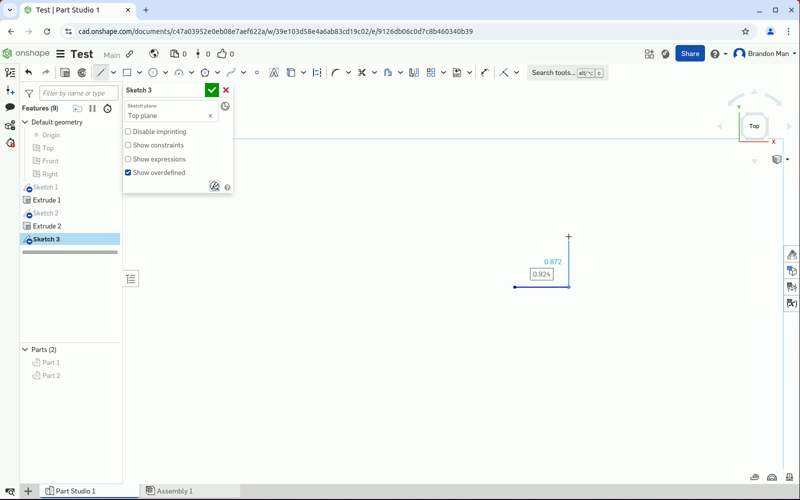
click(568, 236)
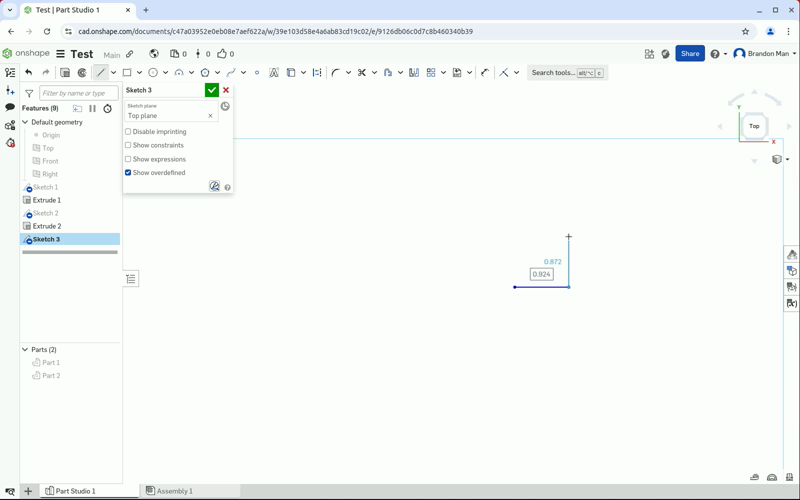
scroll(-6)
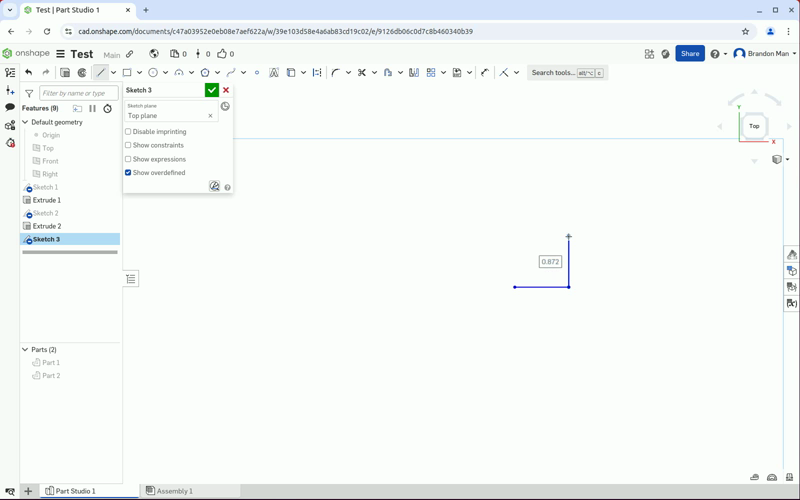
scroll(-6)
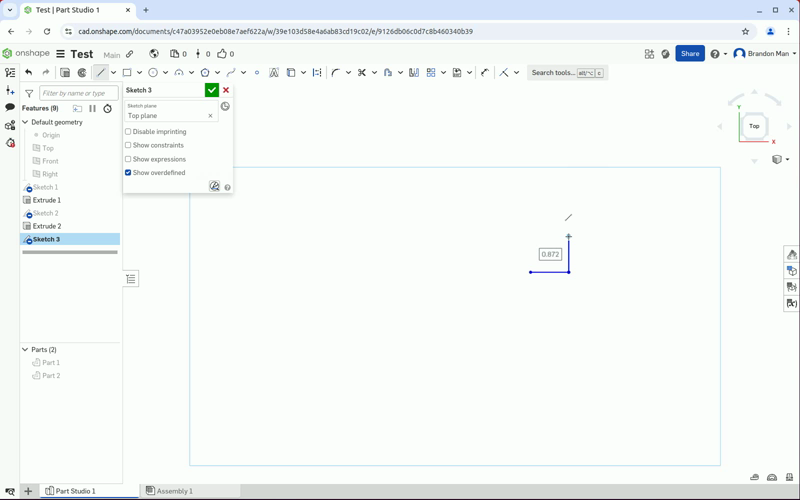
scroll(-6)
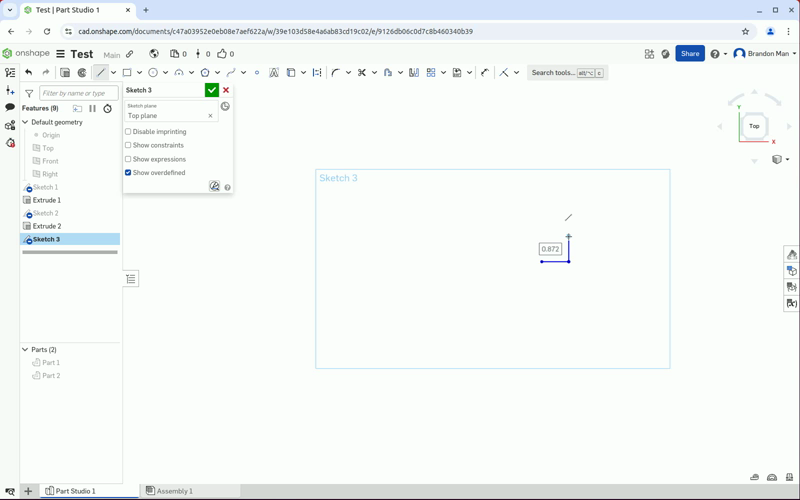
scroll(-6)
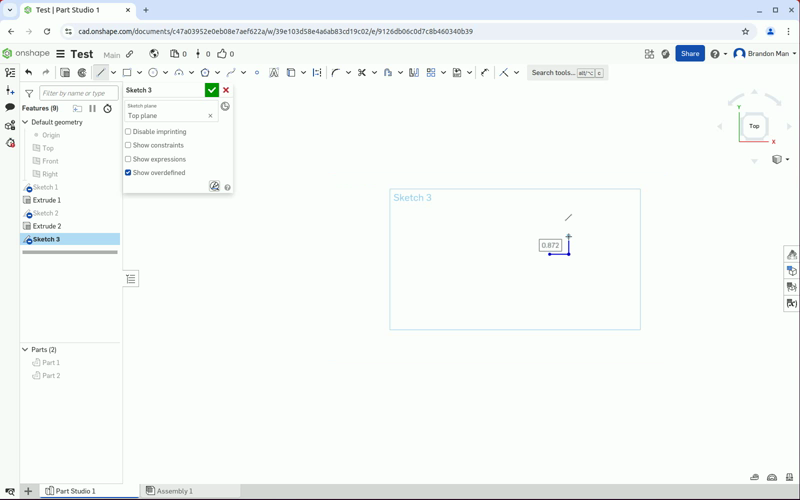
scroll(-6)
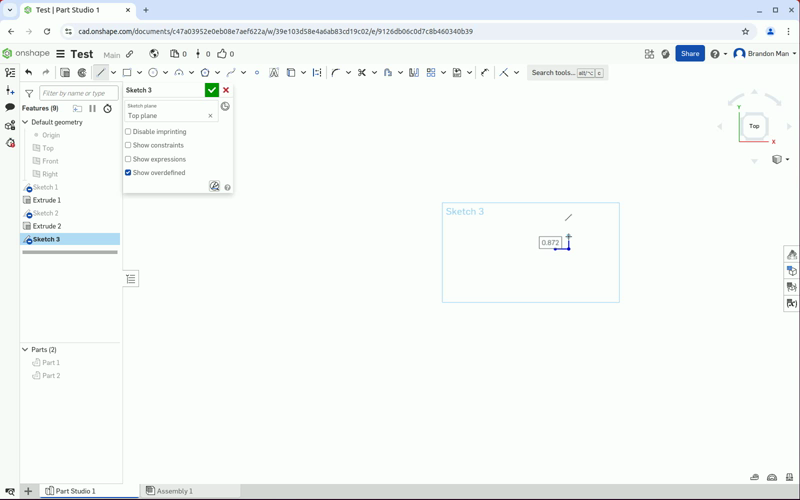
scroll(-6)
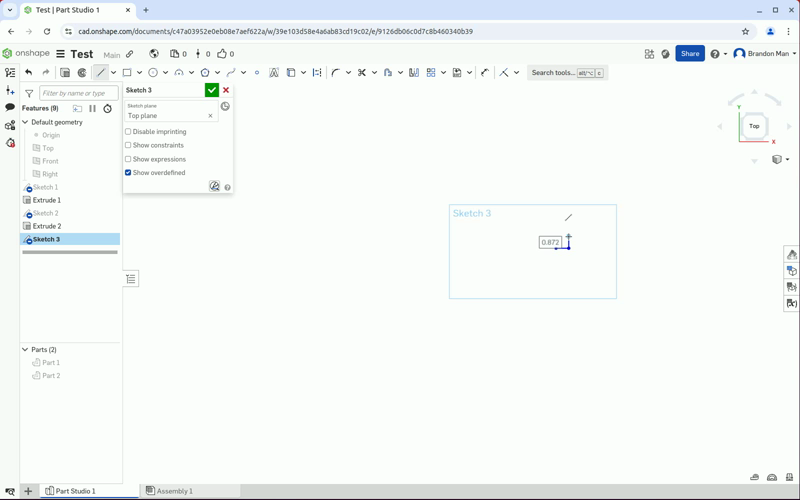
scroll(-6)
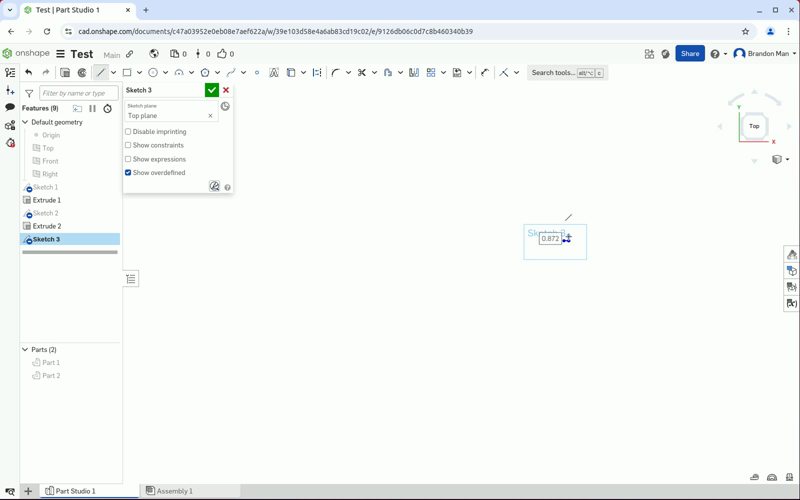
key_up(shift)
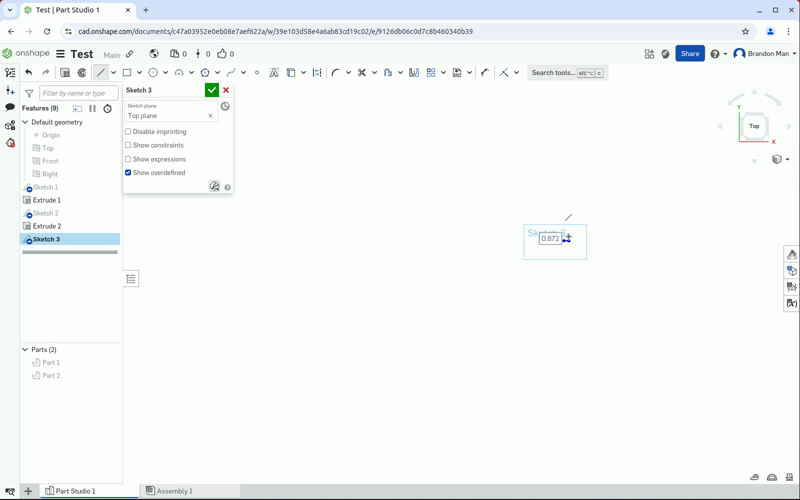
key_down(shift)
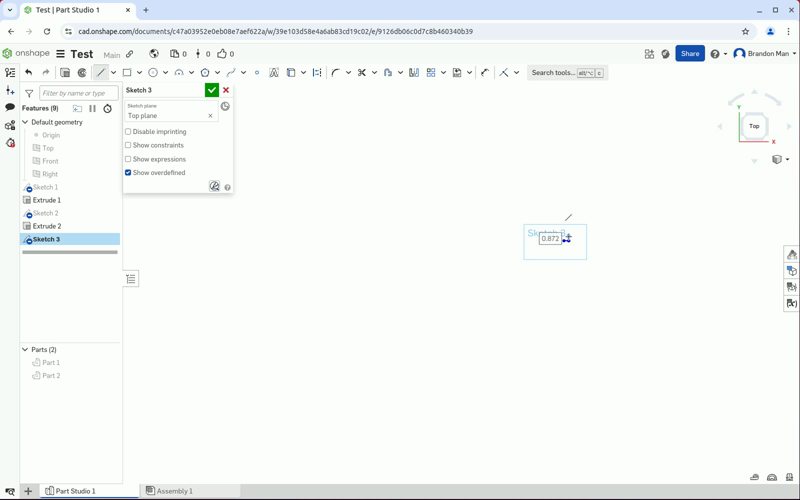
mouse_move(589, 236)
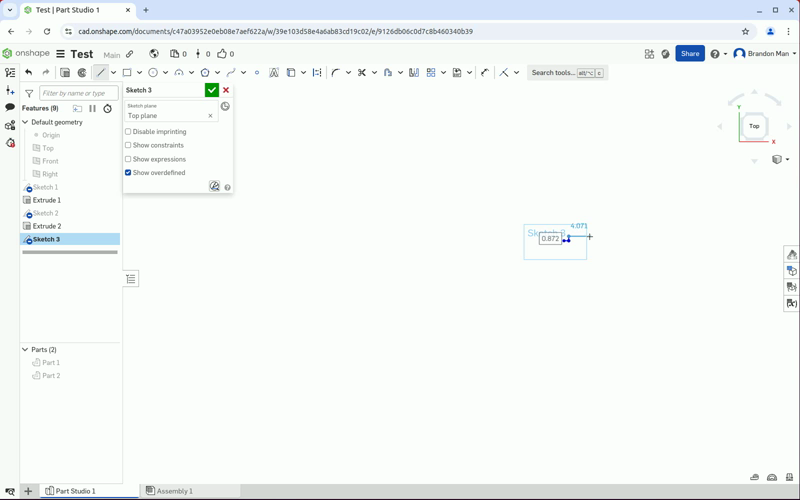
mouse_move(564, 236)
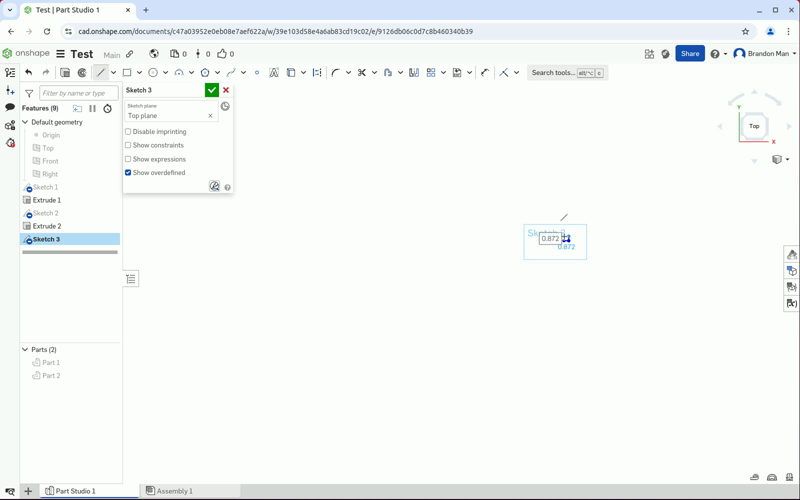
scroll(6)
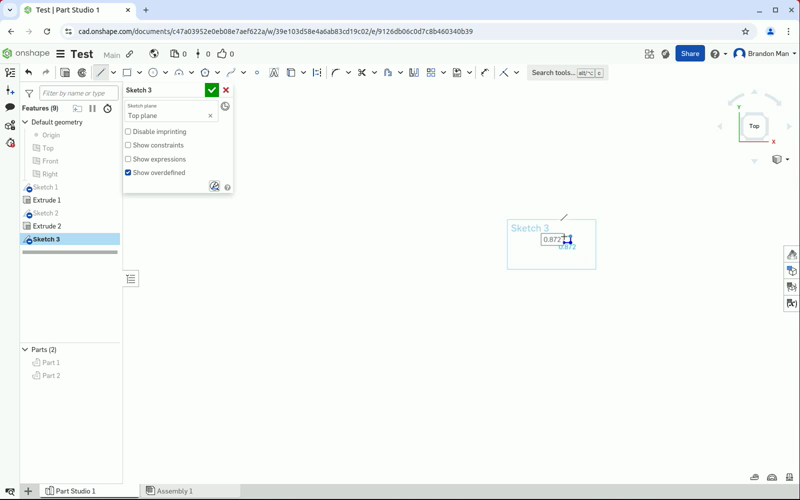
scroll(6)
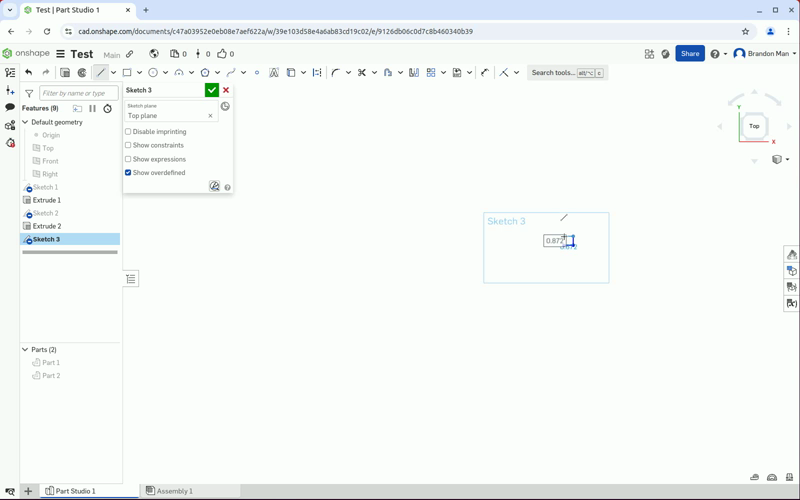
scroll(6)
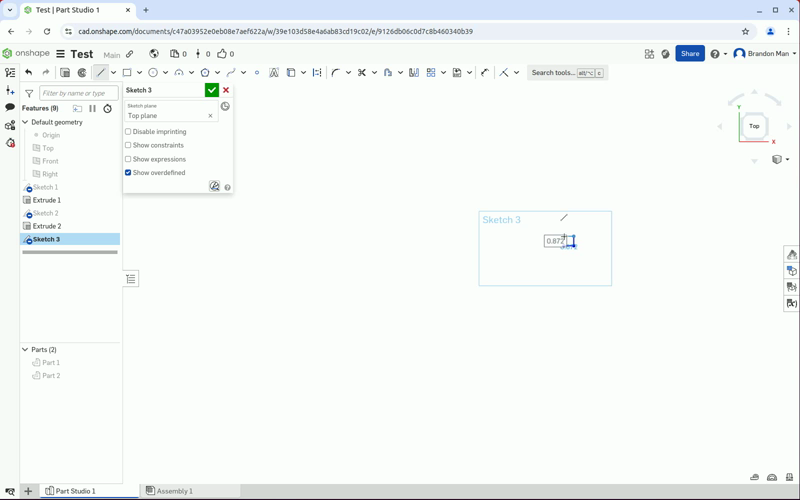
scroll(6)
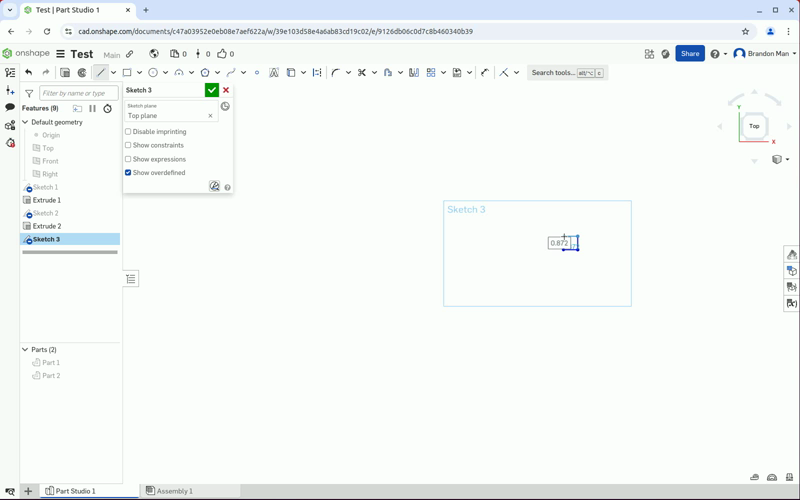
scroll(6)
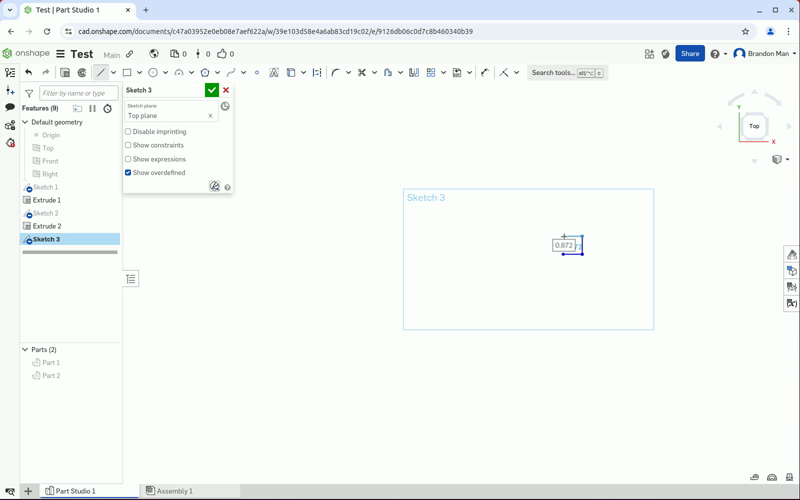
scroll(6)
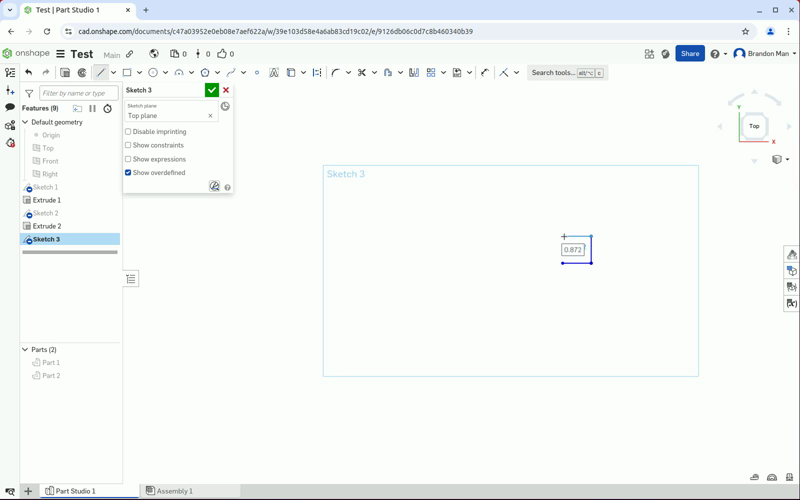
scroll(6)
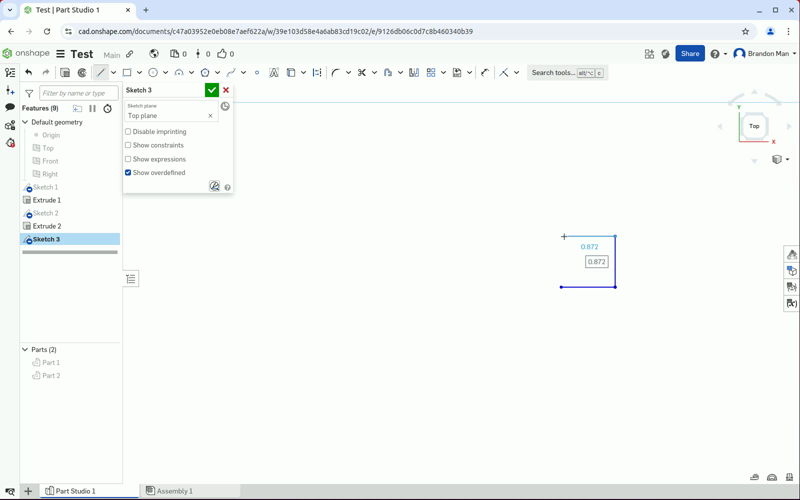
click(564, 236)
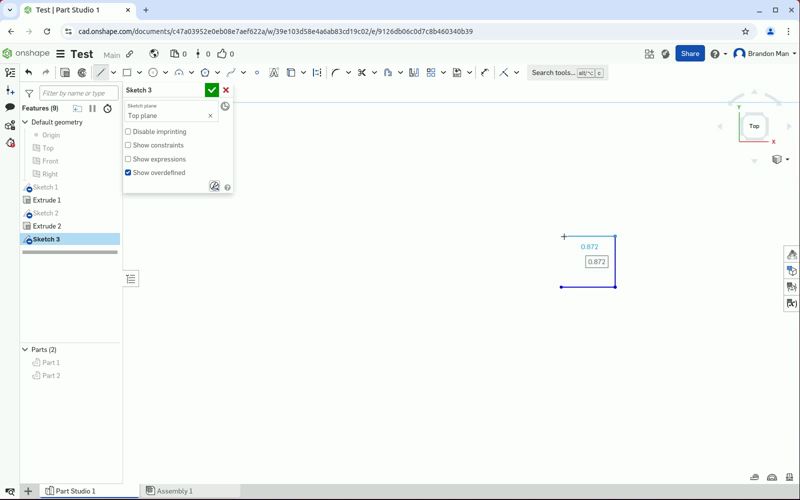
scroll(-6)
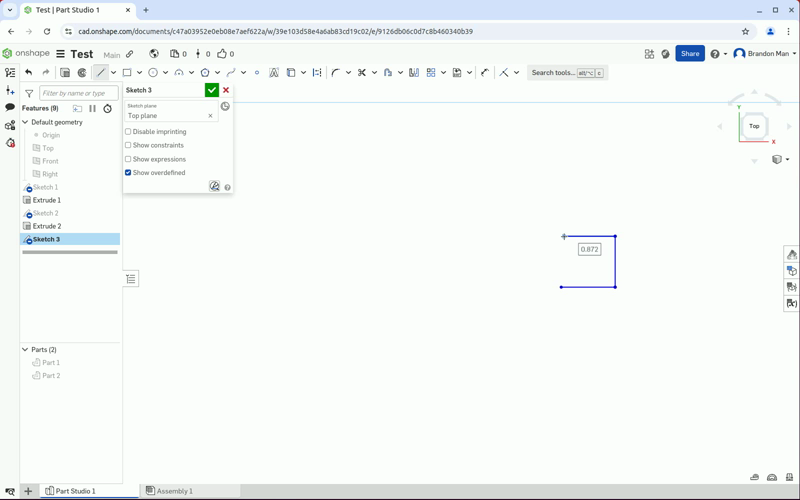
scroll(-6)
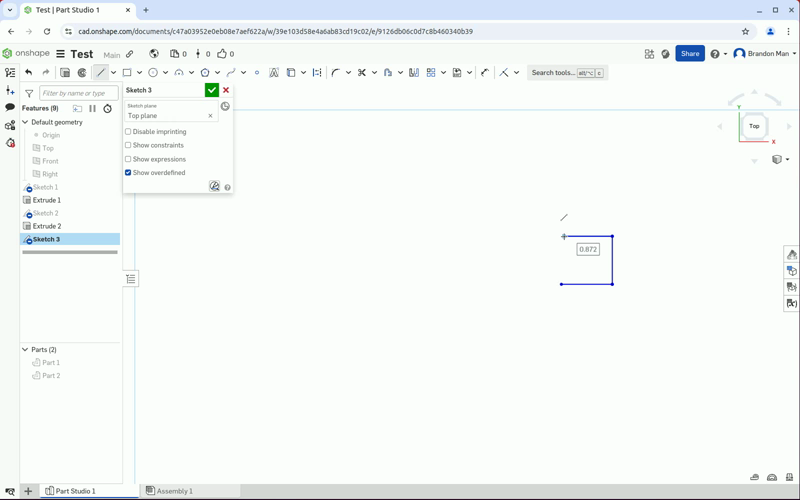
scroll(-6)
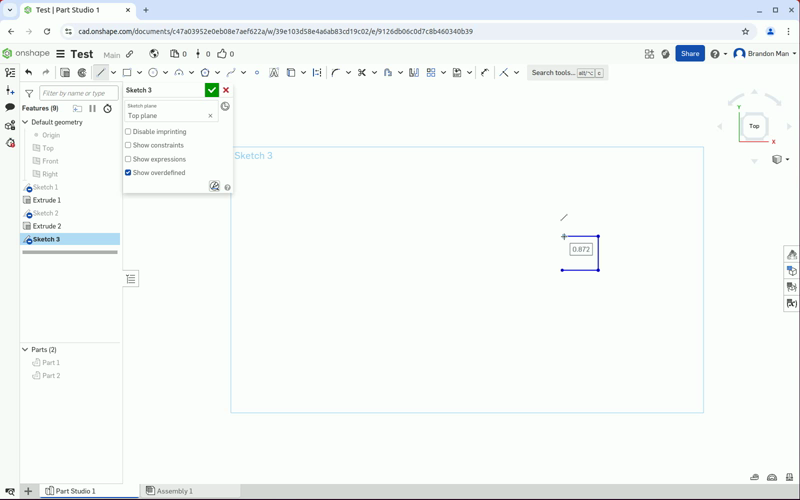
scroll(-6)
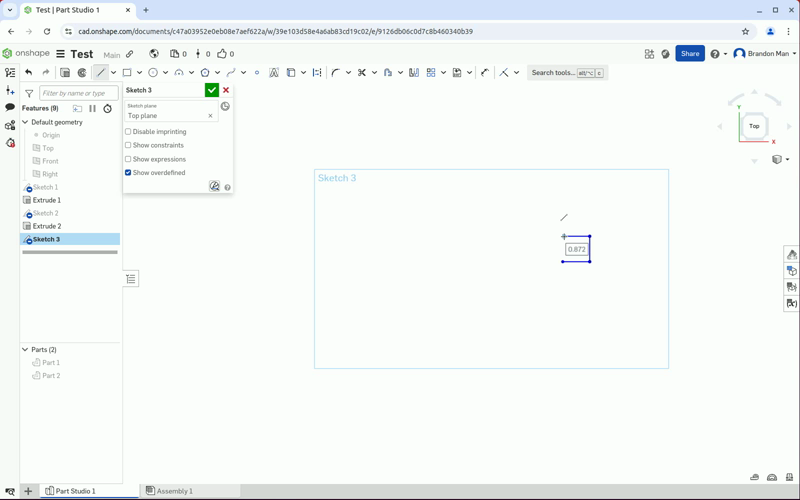
scroll(-6)
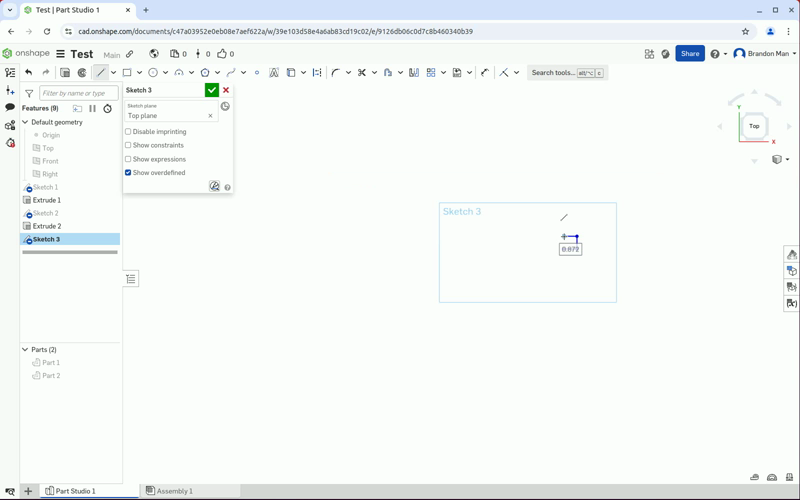
scroll(-6)
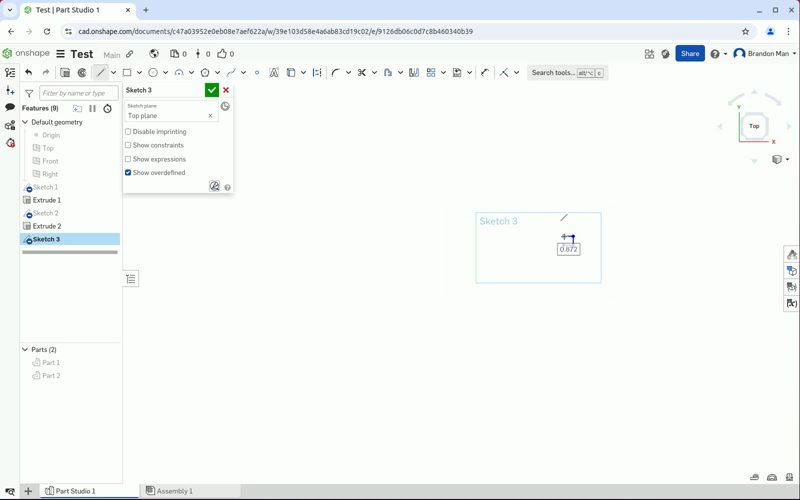
scroll(-6)
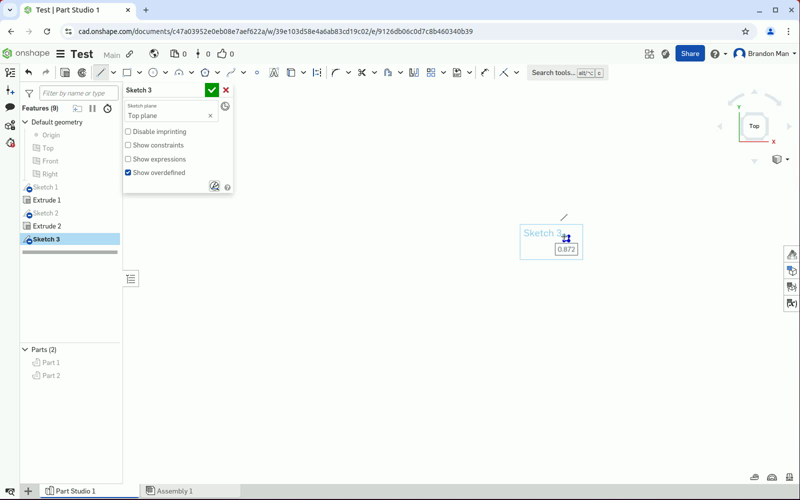
key_up(shift)
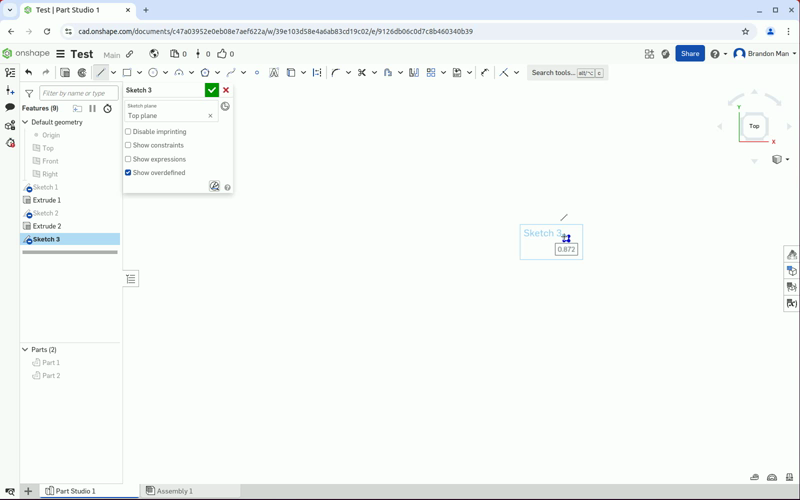
mouse_move(589, 236)
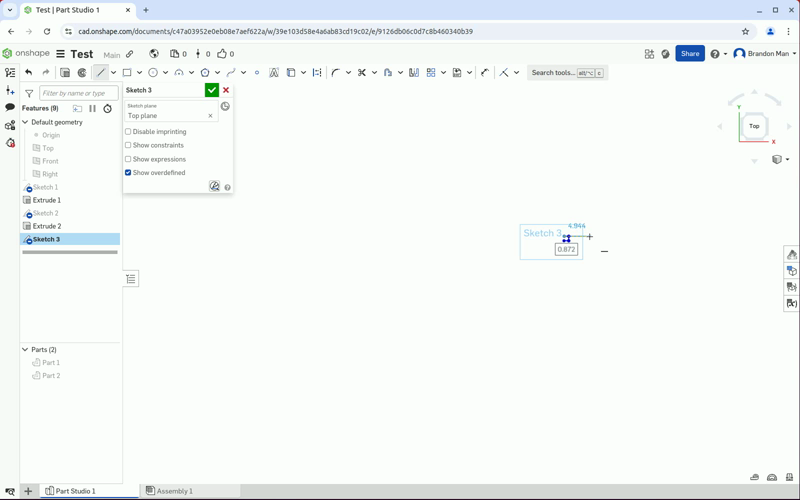
key_down(shift)
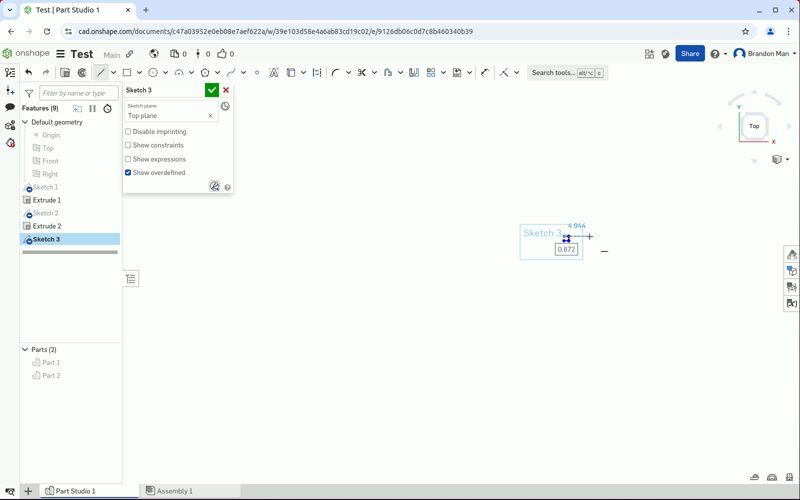
mouse_move(564, 240)
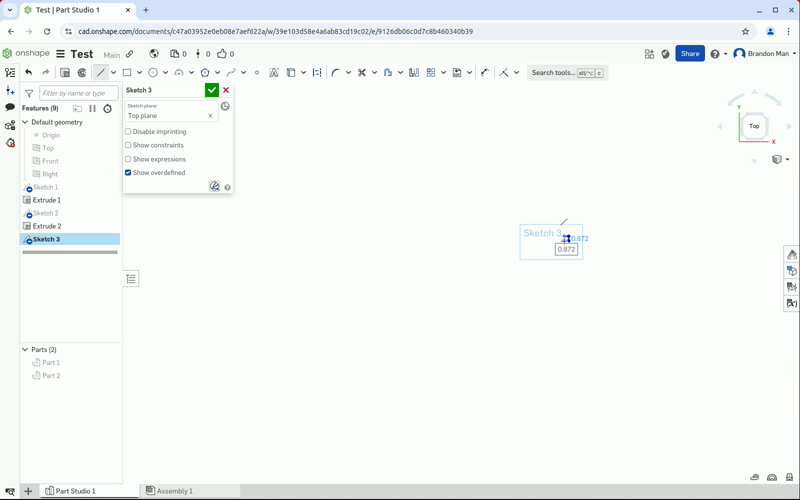
scroll(6)
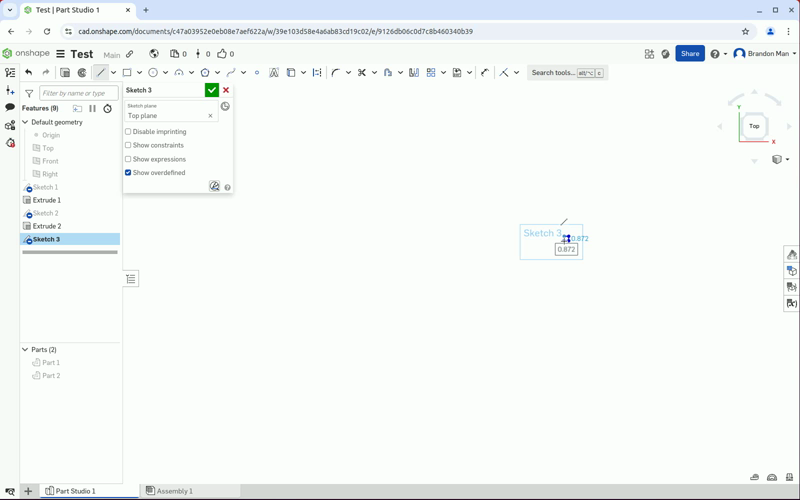
scroll(6)
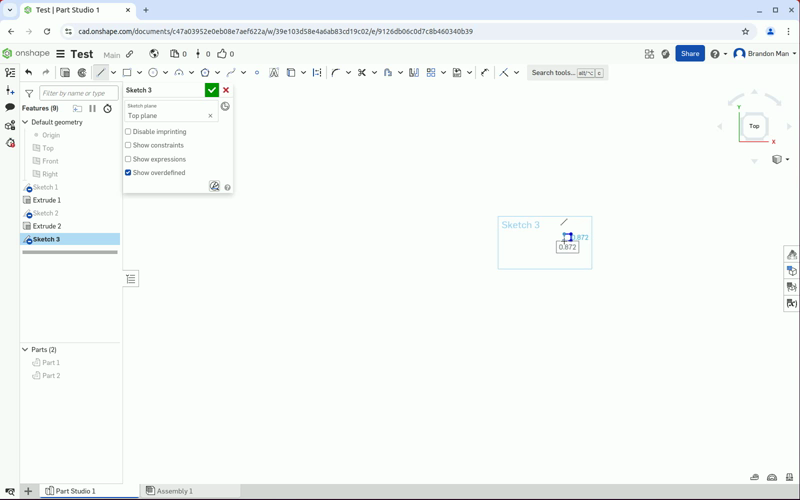
scroll(6)
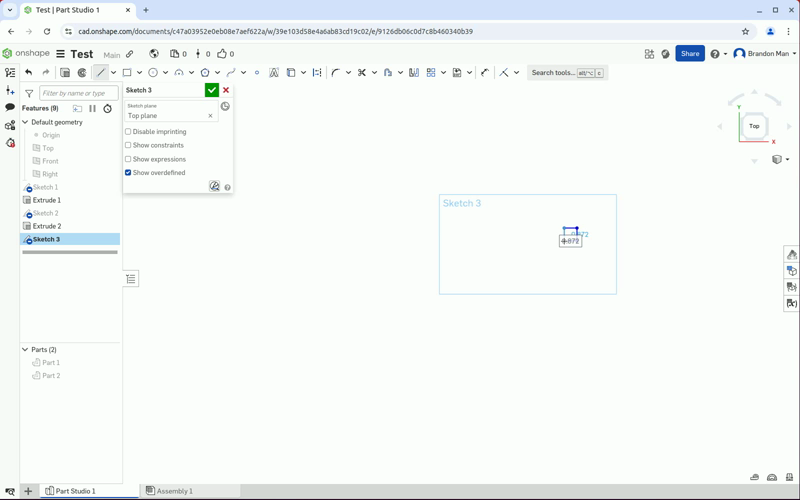
scroll(6)
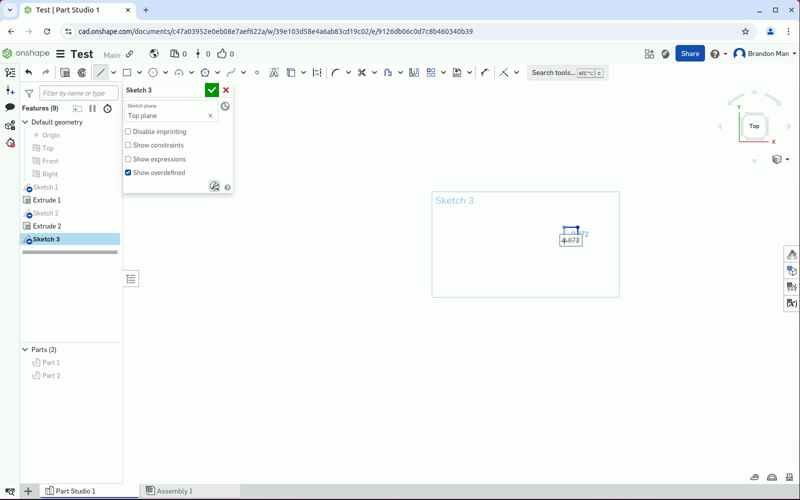
scroll(6)
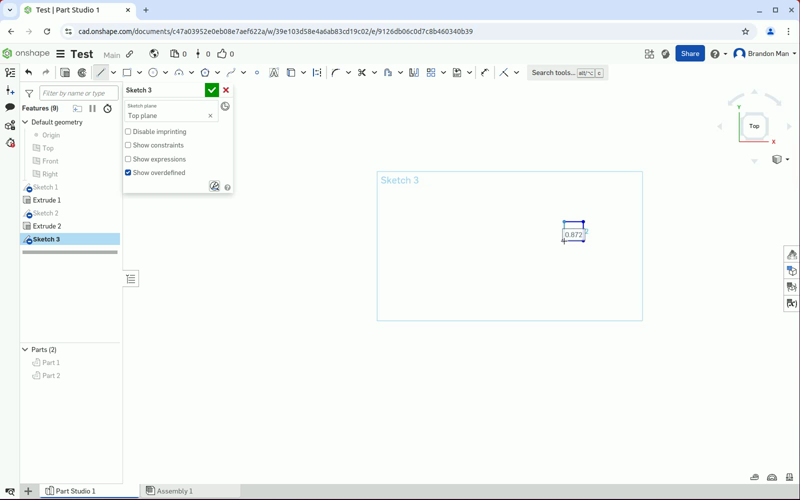
scroll(6)
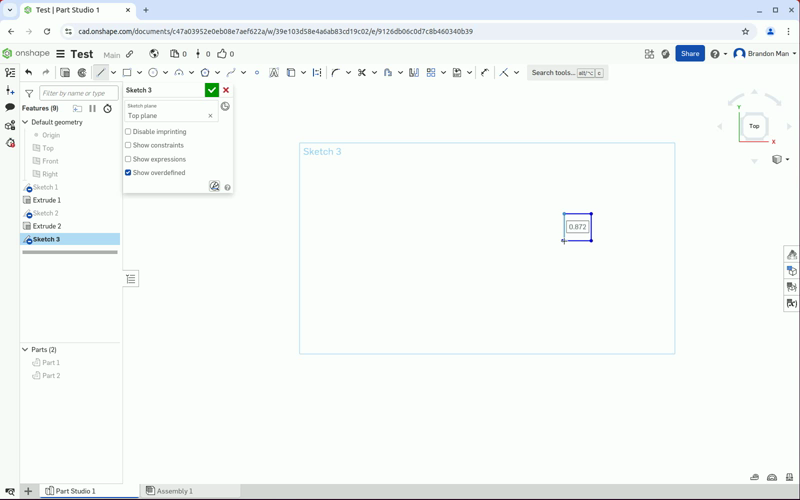
scroll(6)
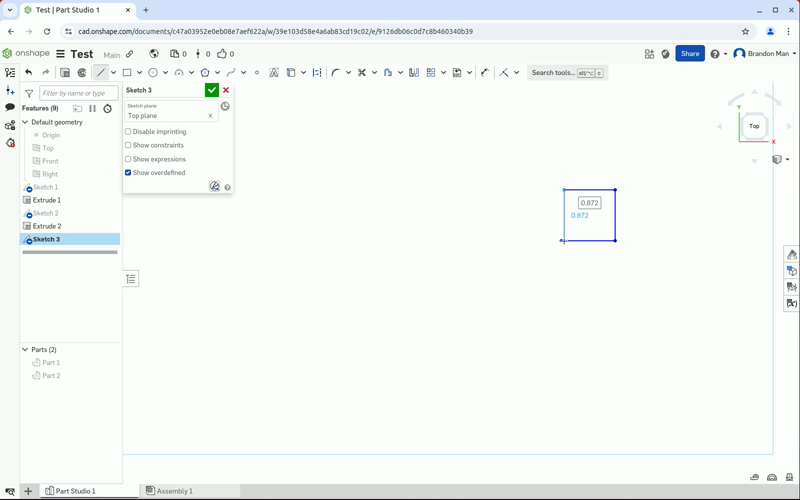
key_up(shift)
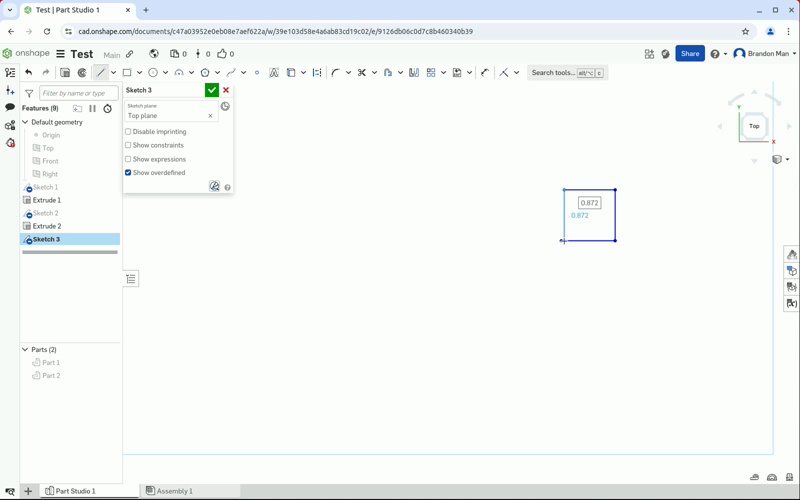
click(564, 240)
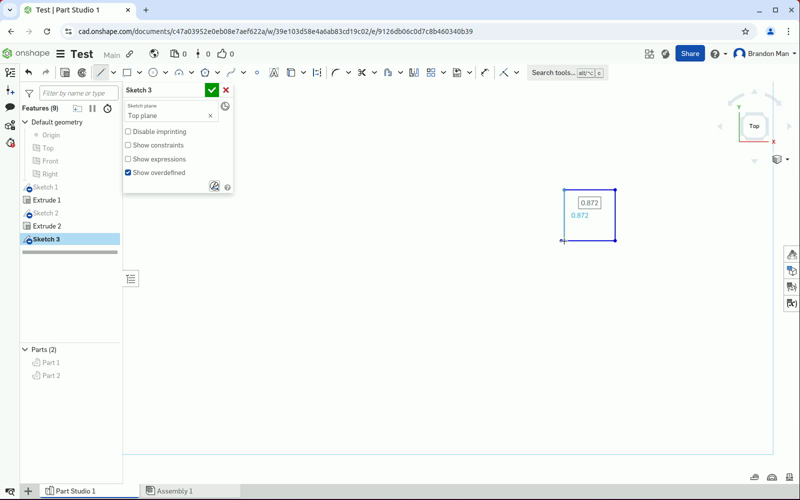
scroll(-6)
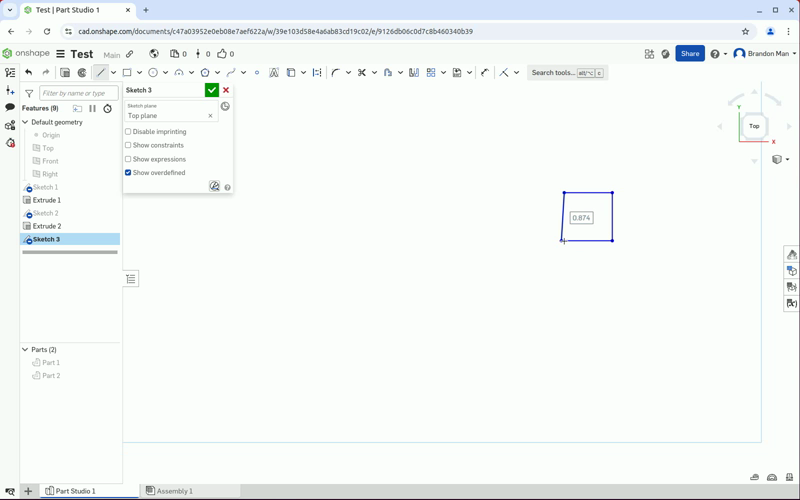
scroll(-6)
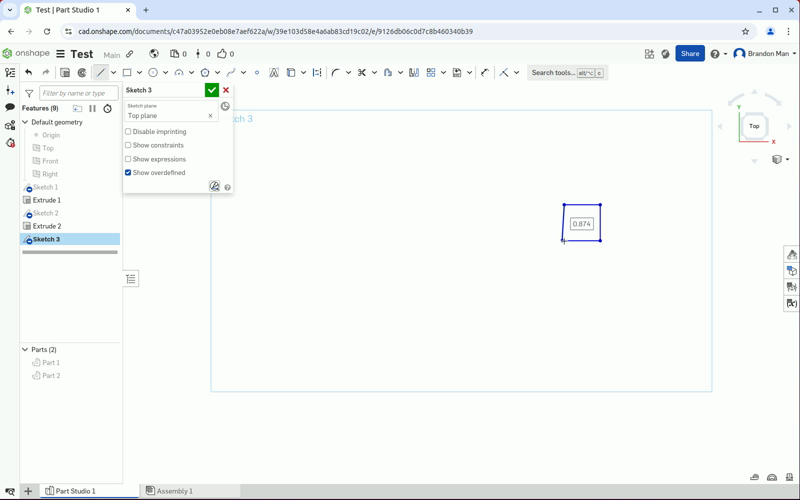
scroll(-6)
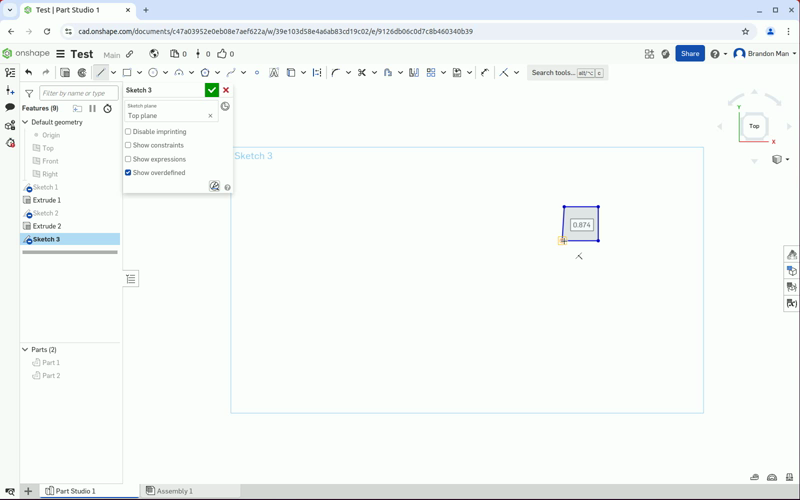
scroll(-6)
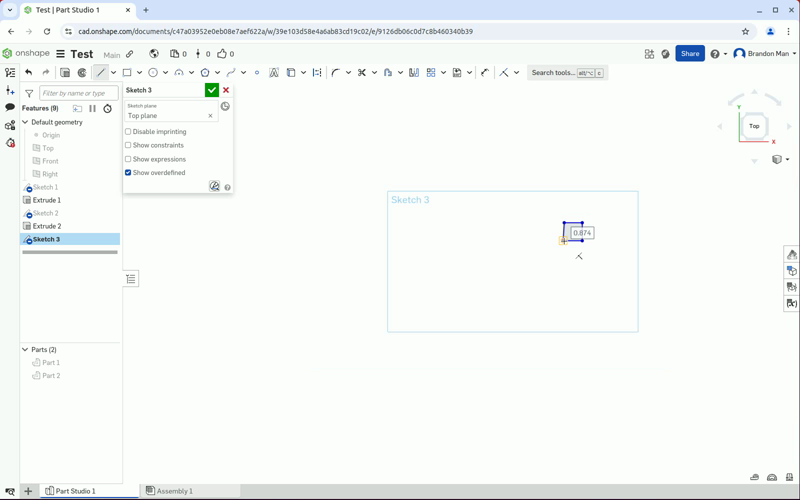
scroll(-6)
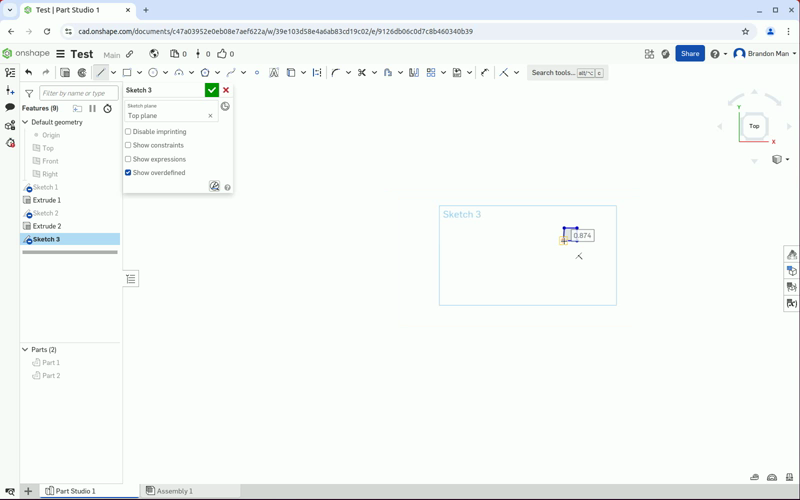
scroll(-6)
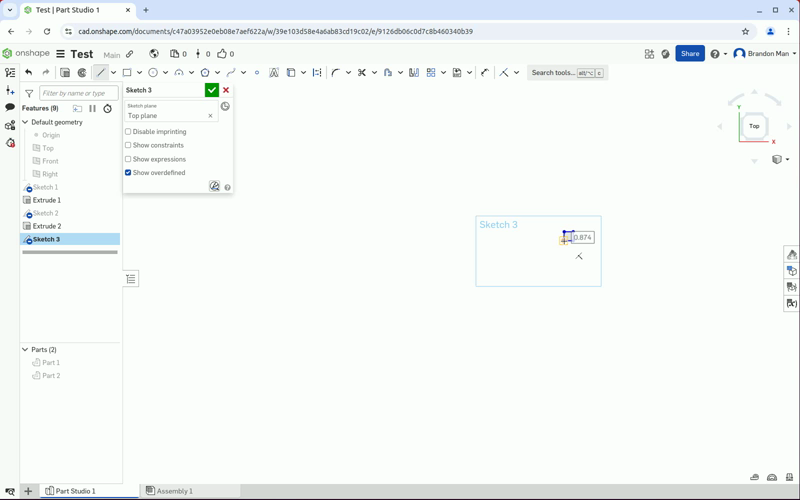
scroll(-6)
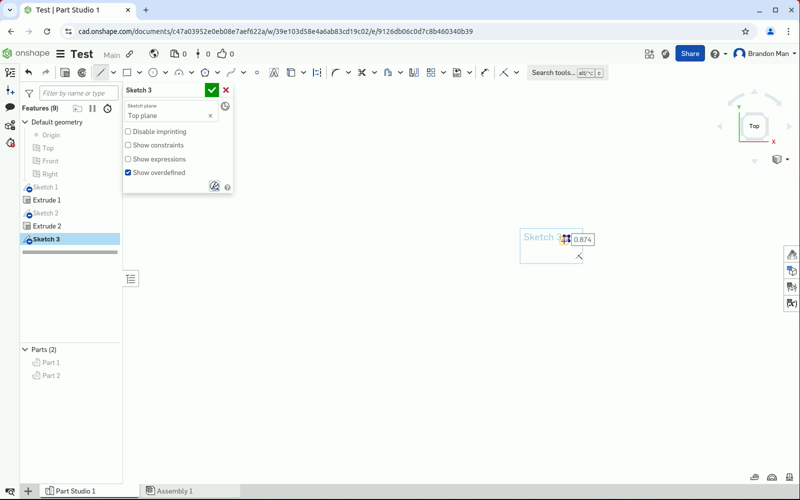
key(esc)
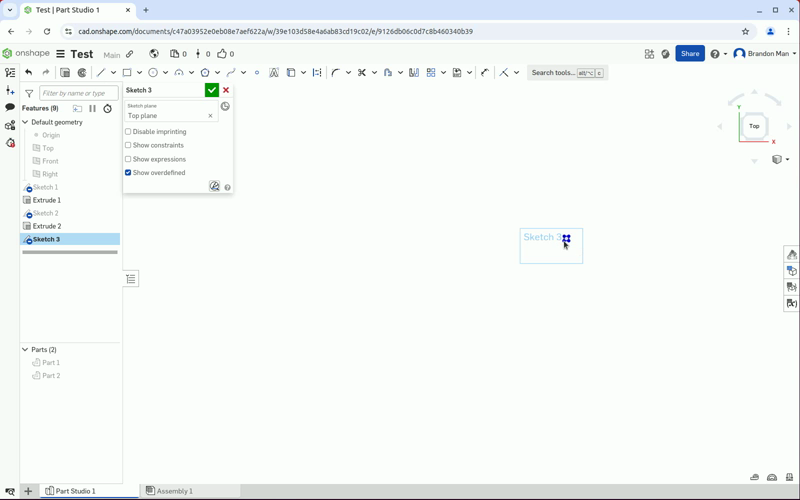
mouse_move(565, 237)
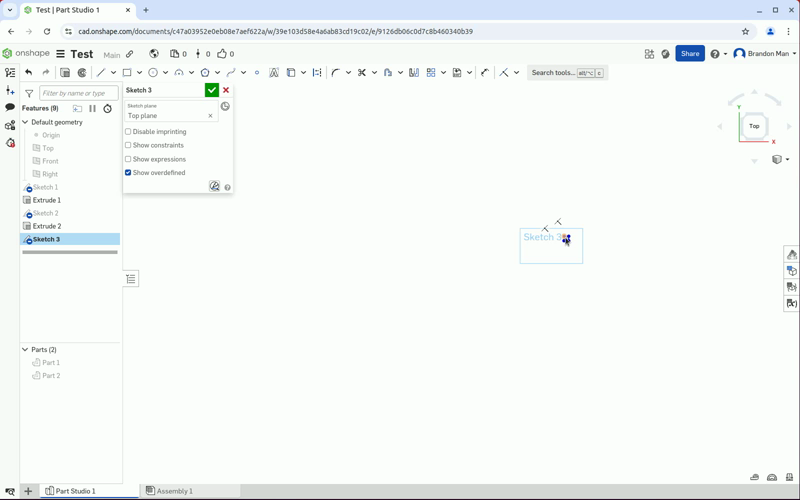
scroll(6)
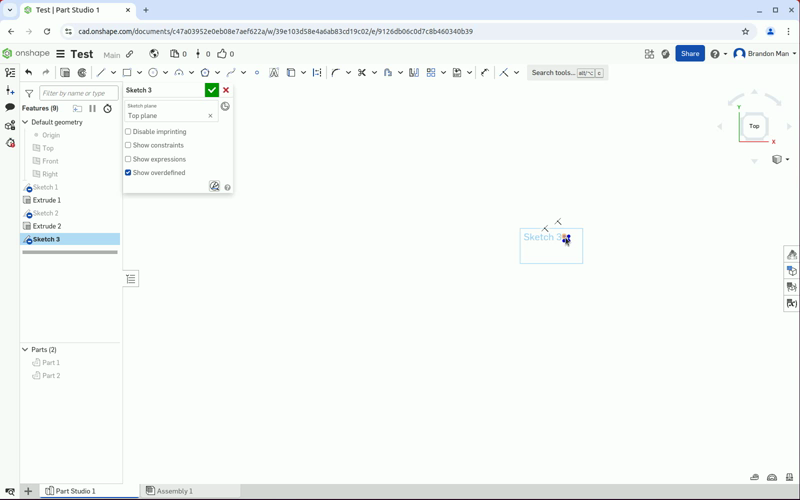
scroll(6)
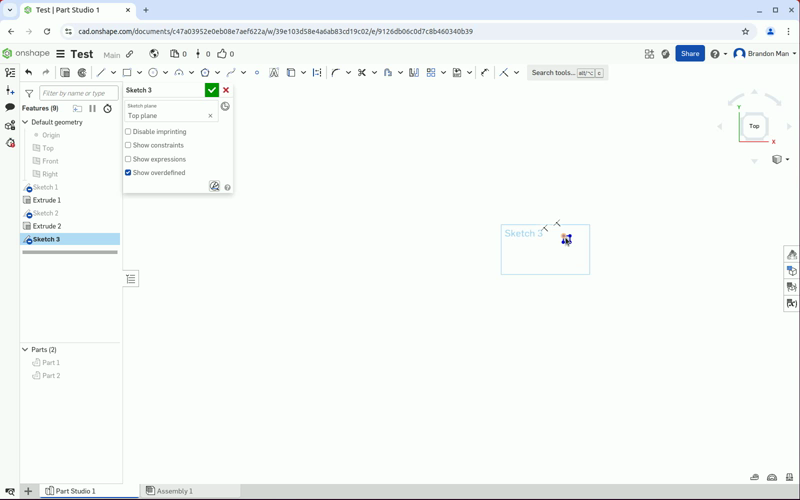
scroll(6)
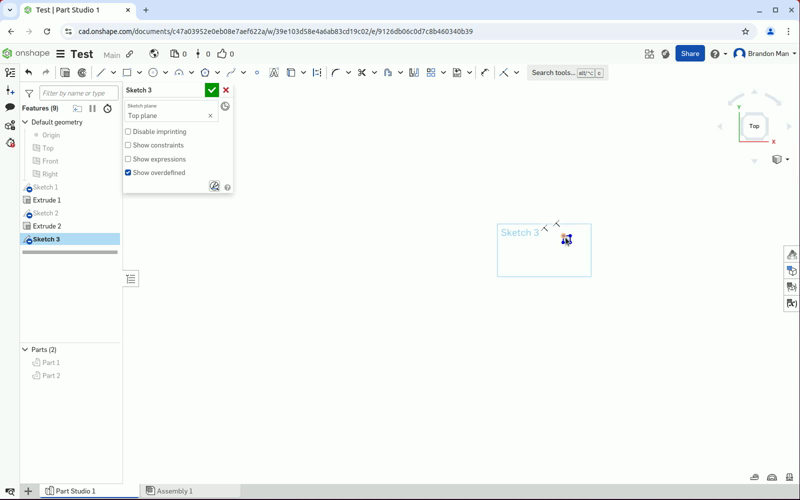
scroll(6)
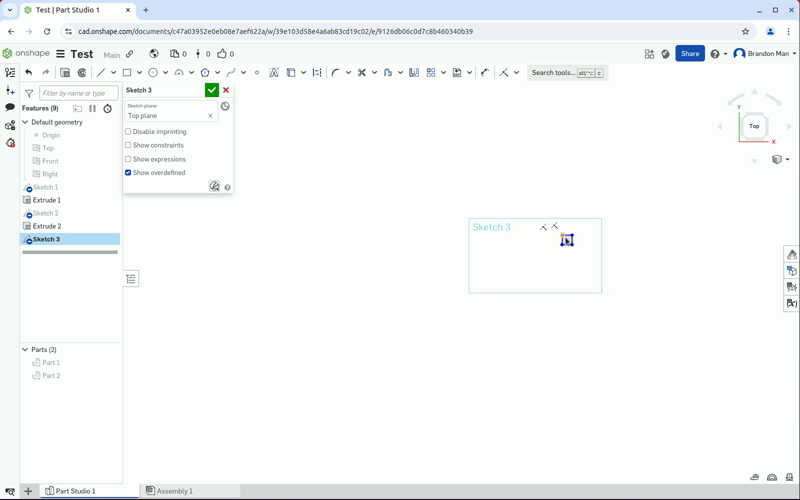
scroll(6)
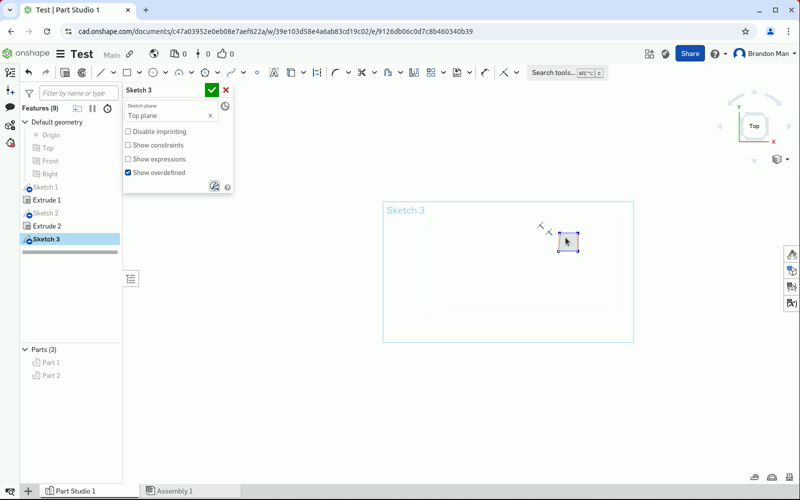
scroll(6)
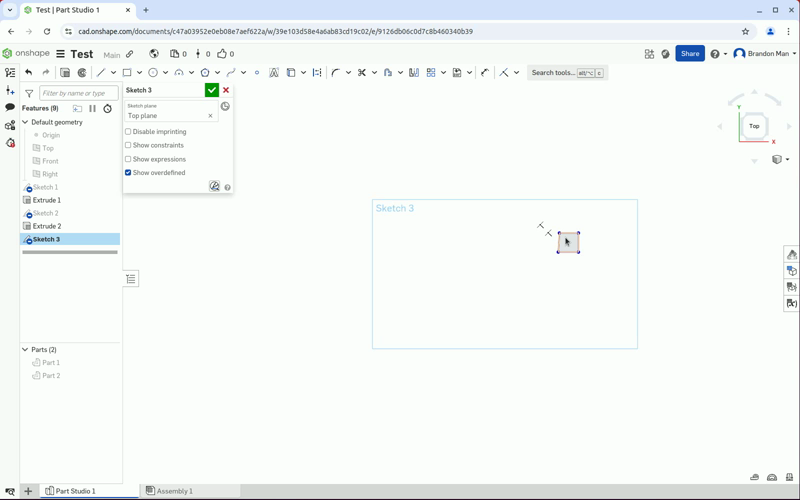
scroll(6)
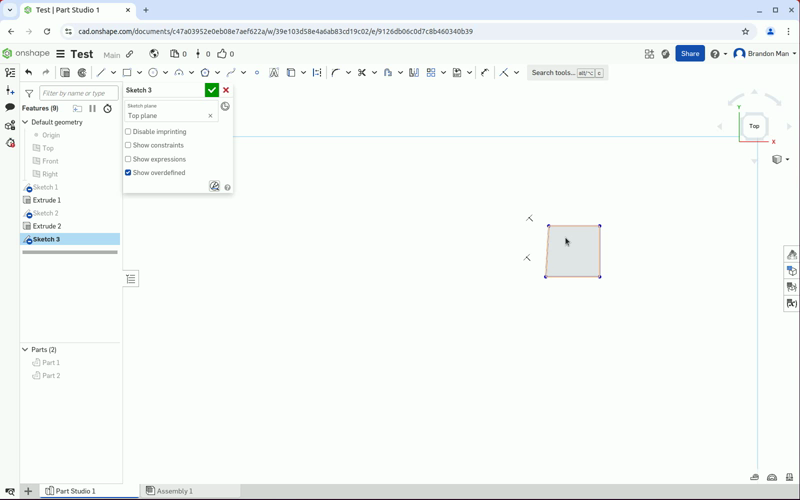
click(565, 237)
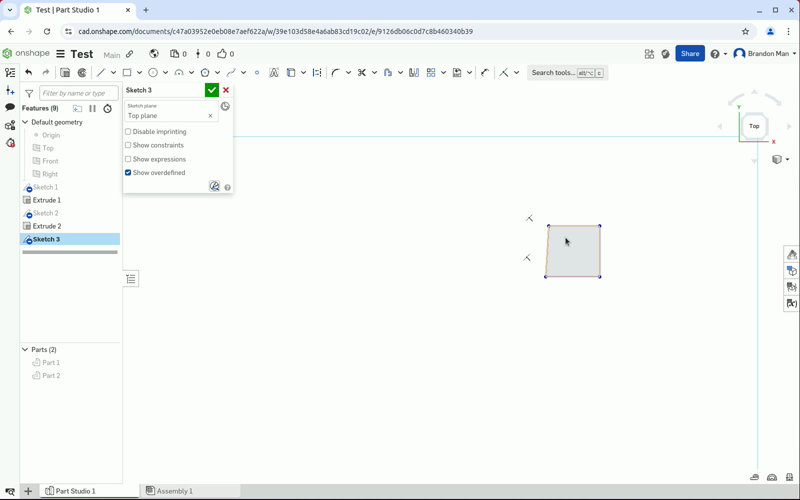
scroll(-6)
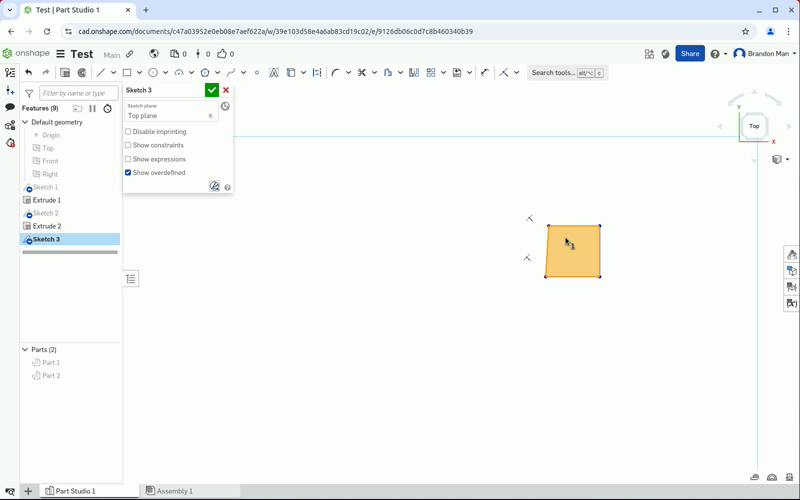
scroll(-6)
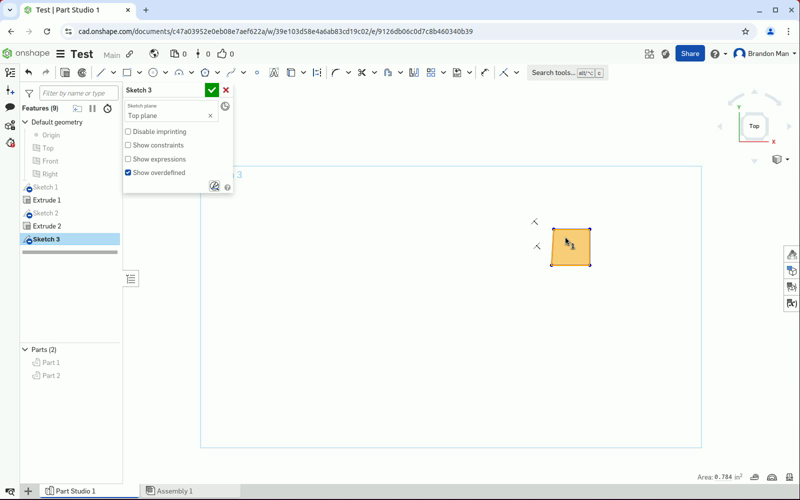
scroll(-6)
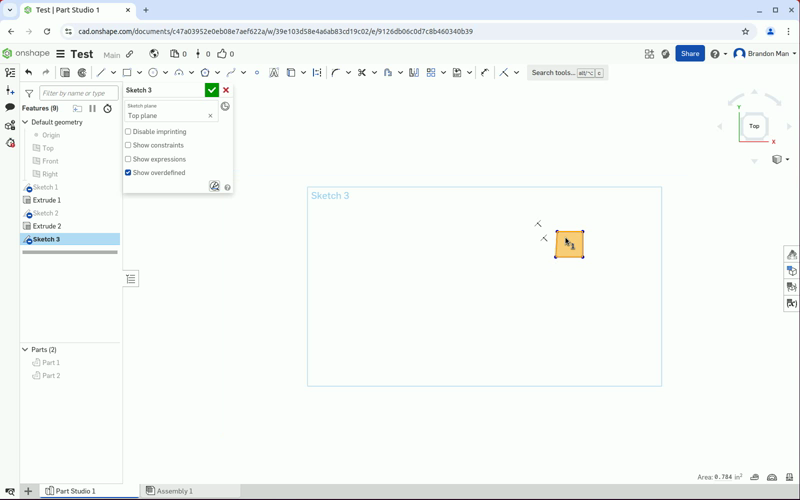
scroll(-6)
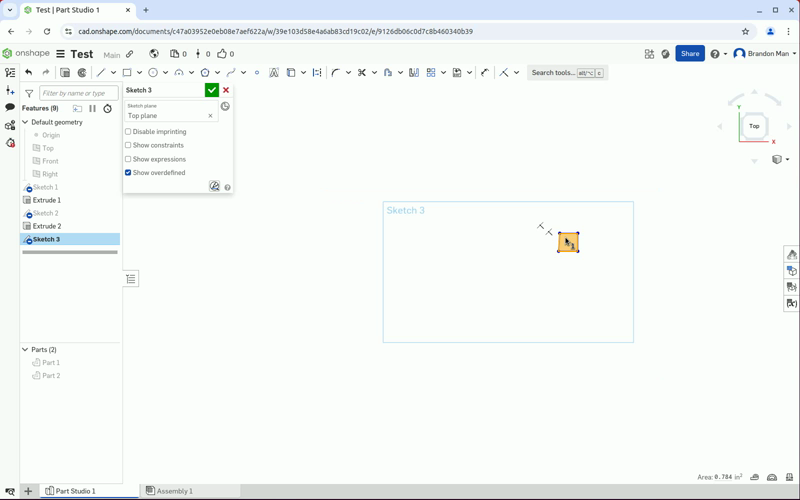
scroll(-6)
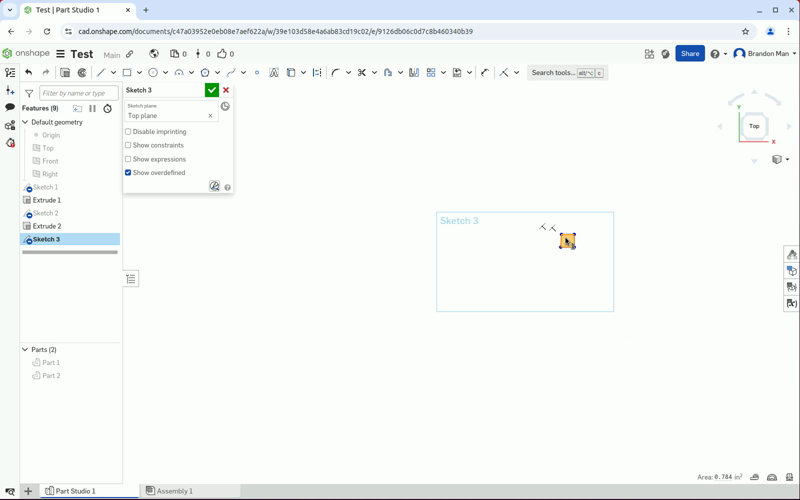
scroll(-6)
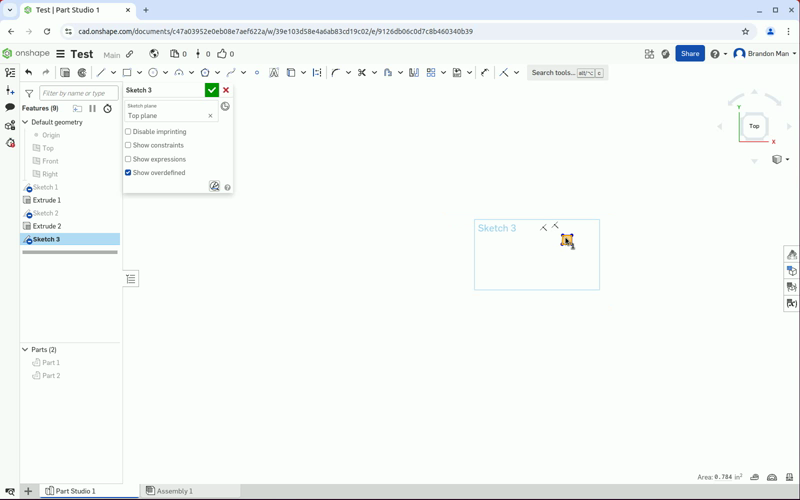
scroll(-6)
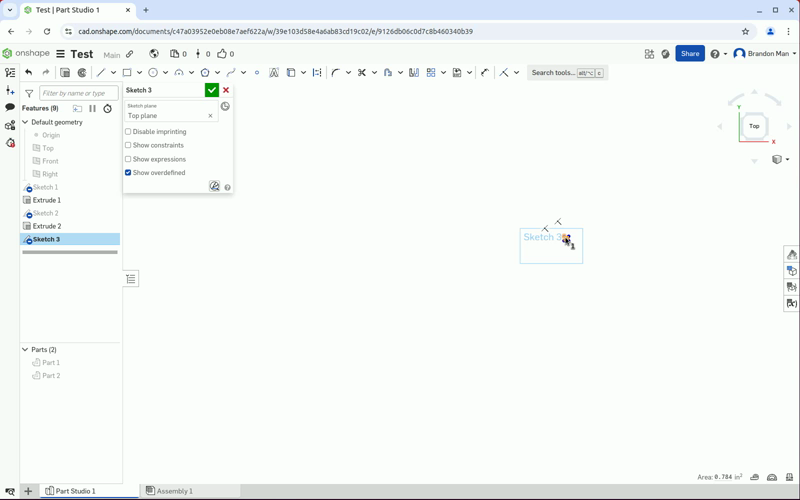
mouse_move(73, 352)
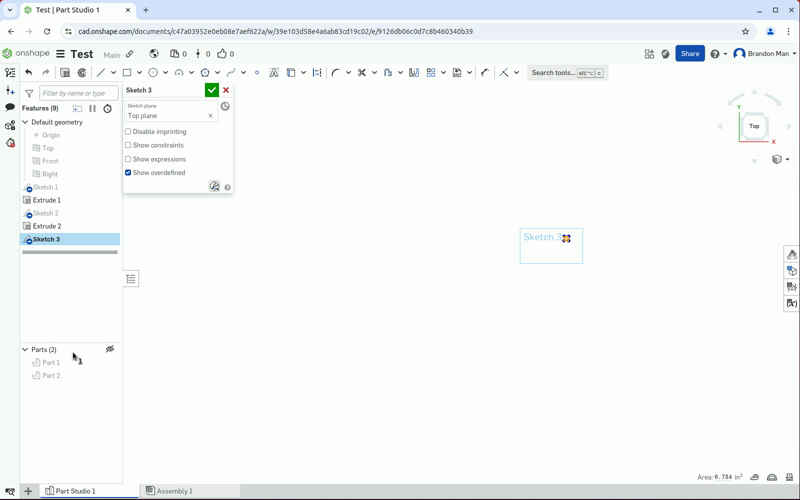
key(shift+y)
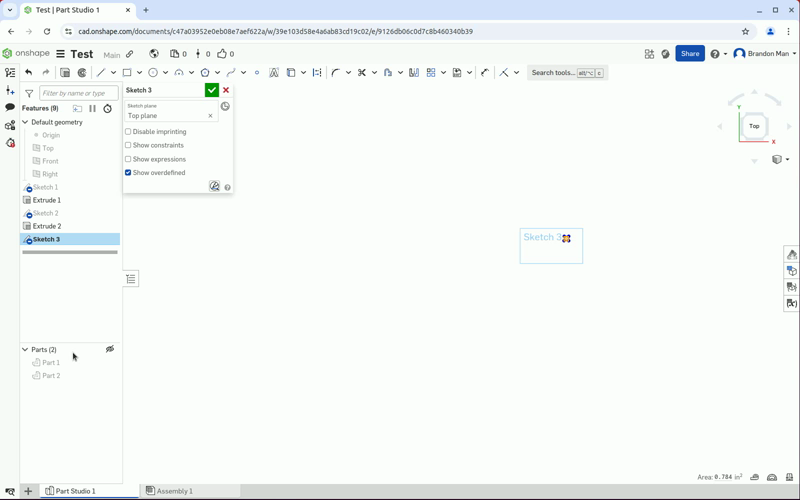
key(shift+e)
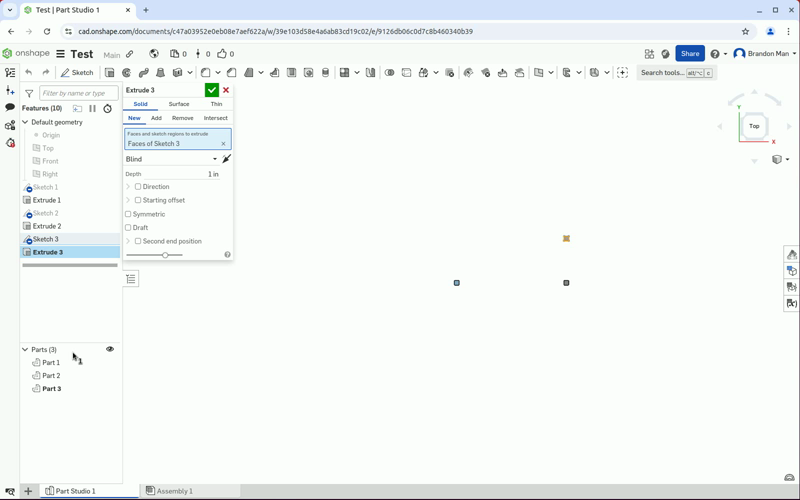
mouse_move(143, 106)
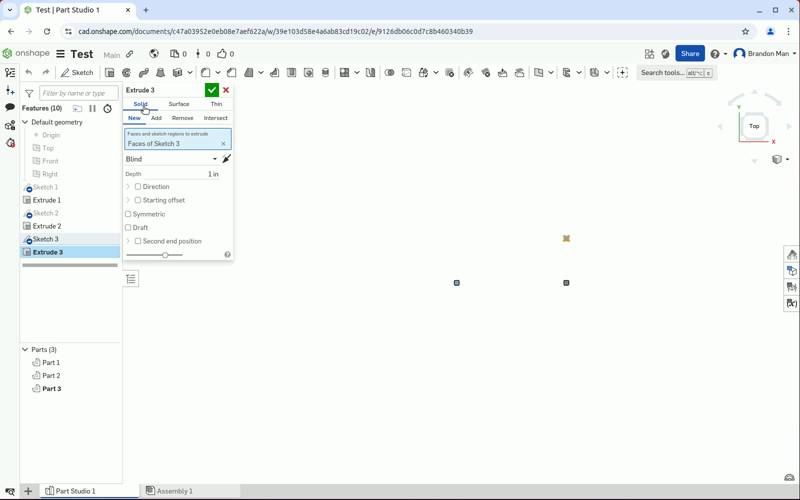
click(143, 106)
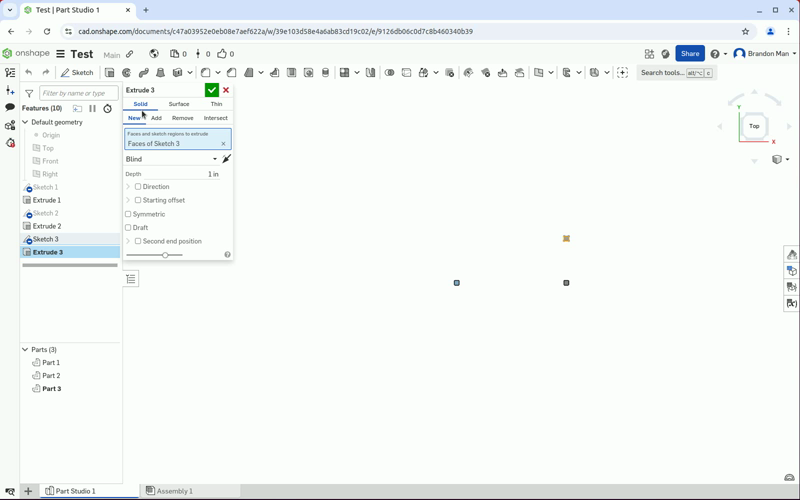
mouse_move(137, 120)
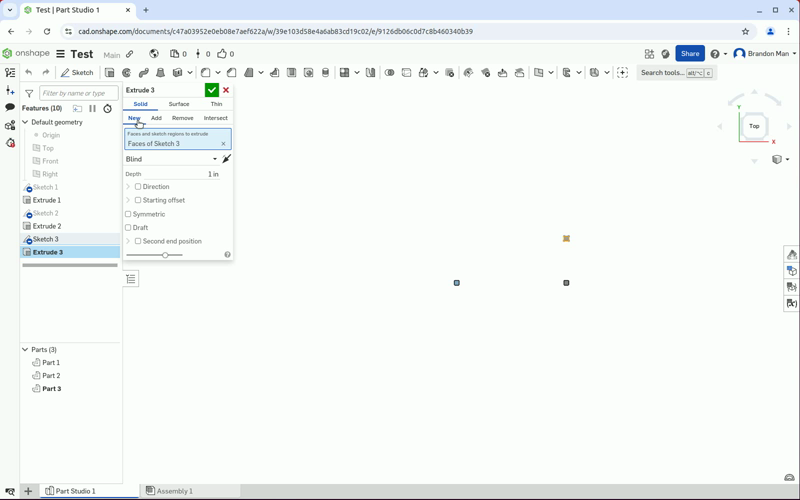
click(137, 120)
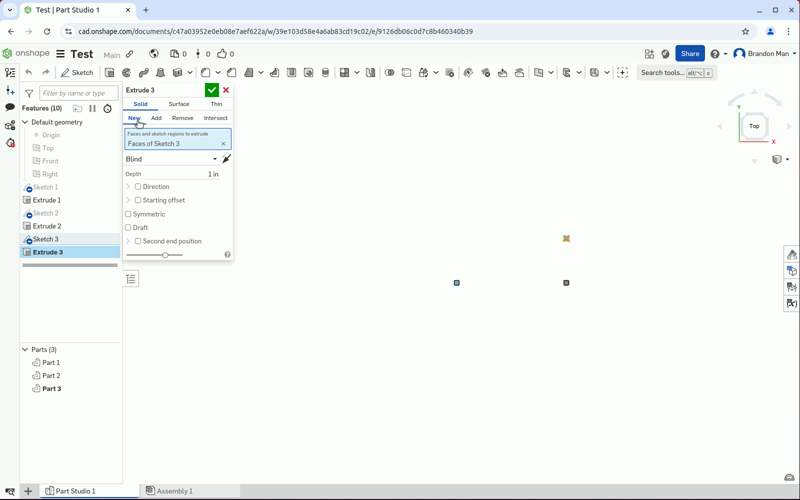
key(tab, 4)
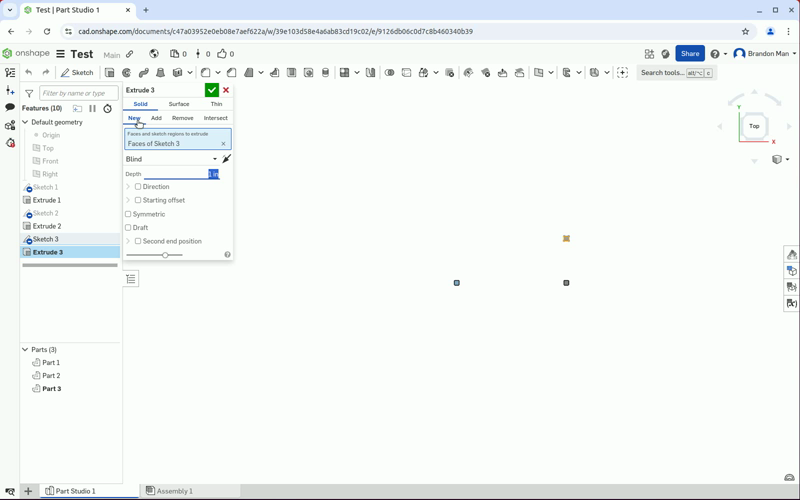
text(18.294)
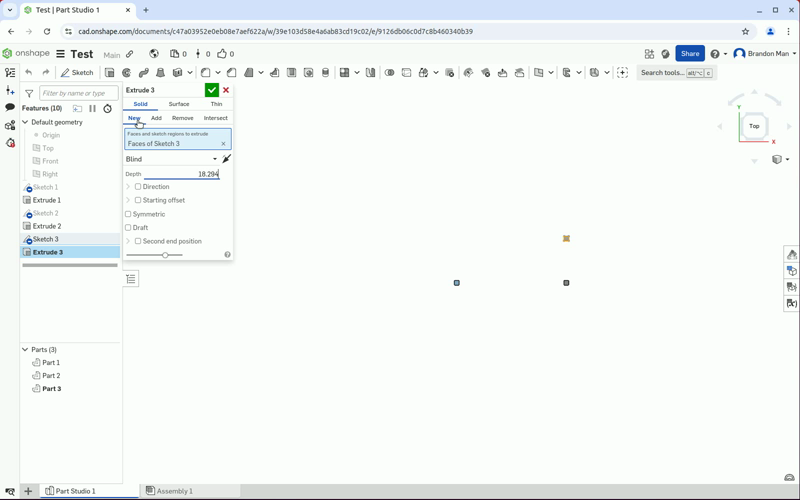
key(enter)
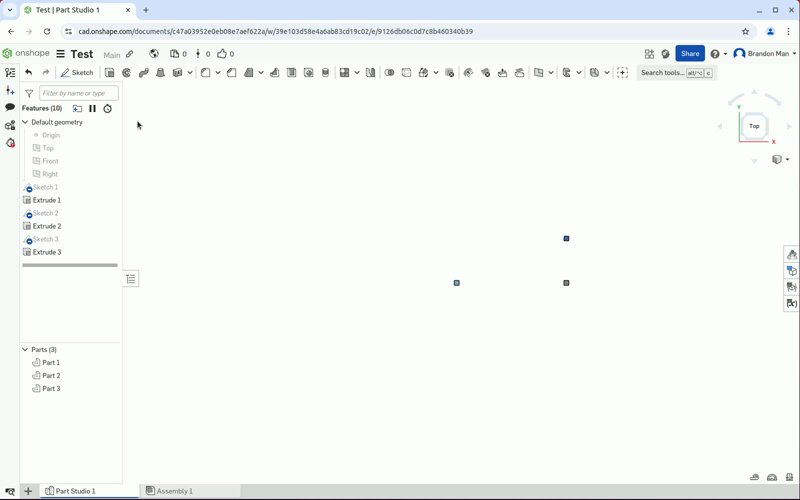
key(shift+h)
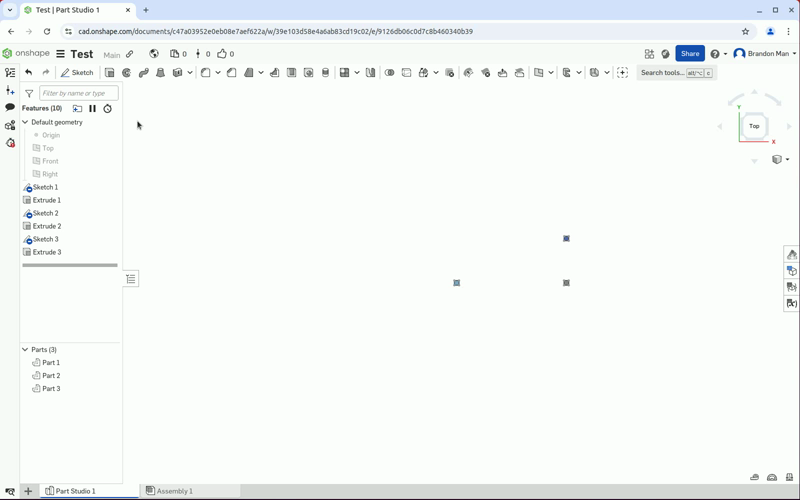
key(shift+h)
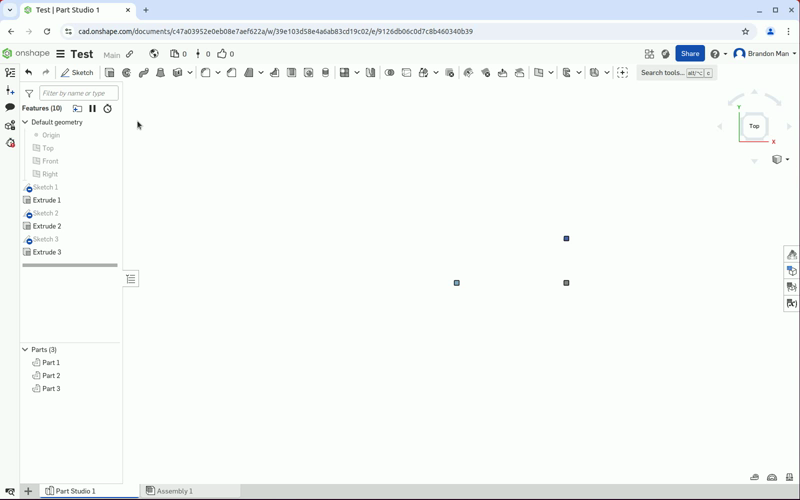
mouse_move(73, 189)
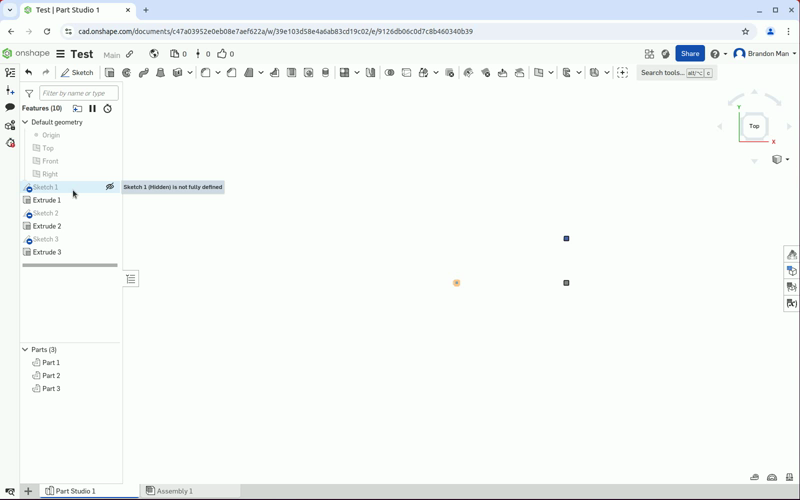
click(73, 189)
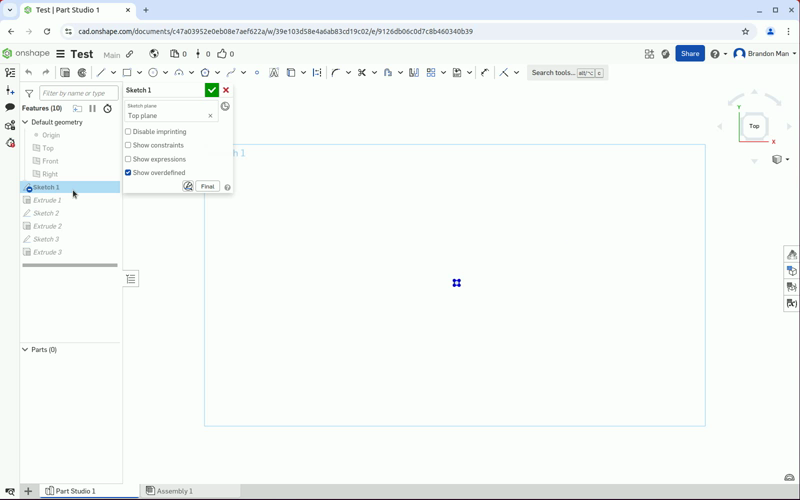
mouse_move(229, 92)
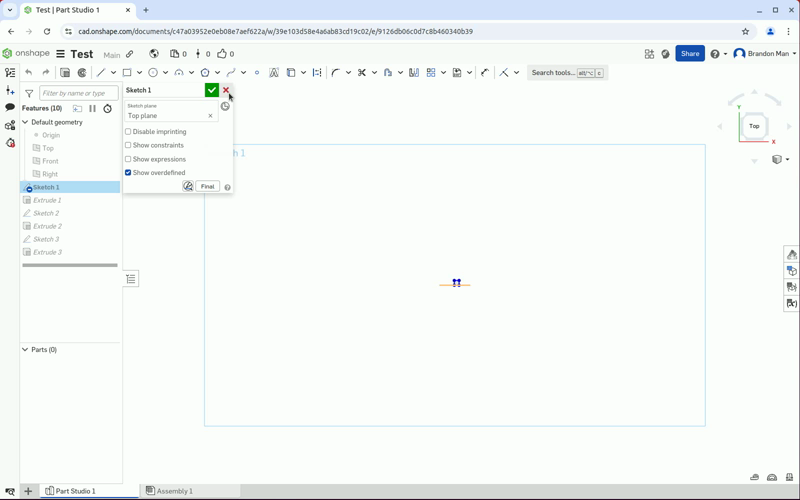
click(229, 92)
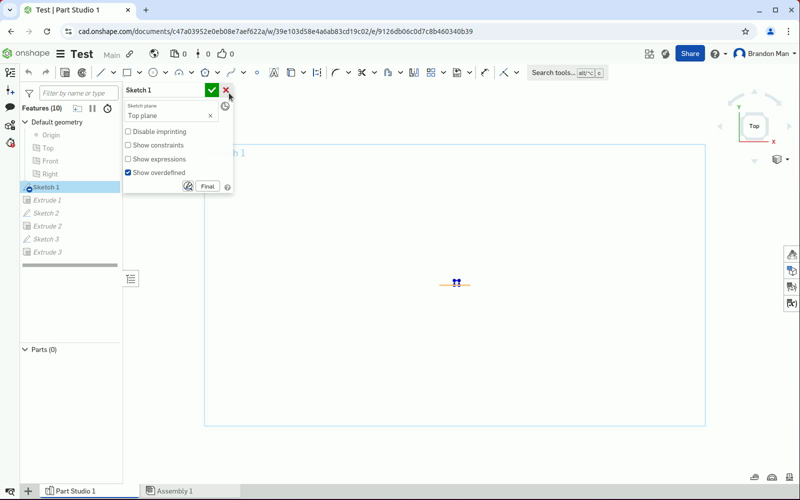
key(shift+s)
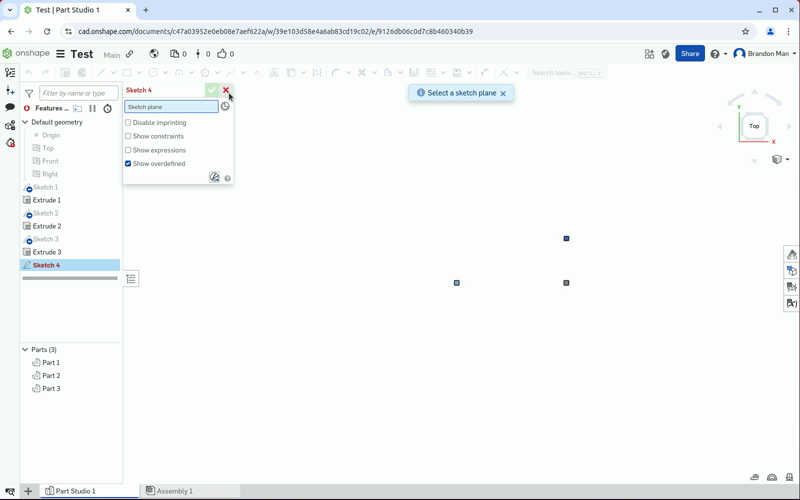
mouse_move(73, 150)
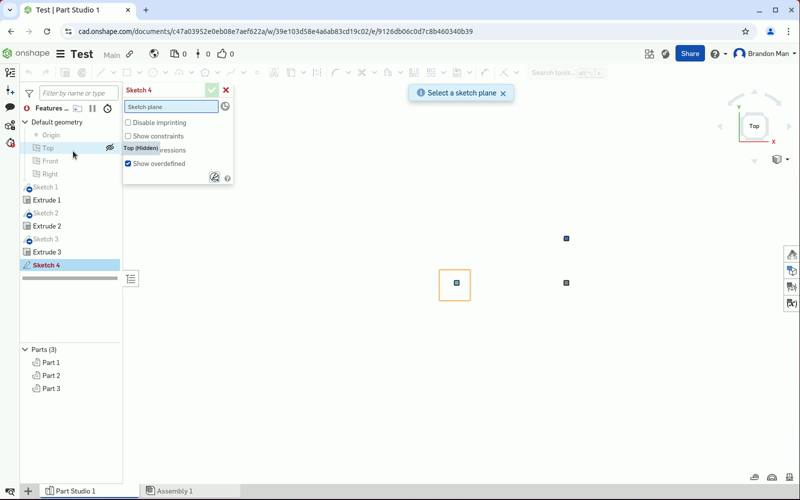
click(73, 150)
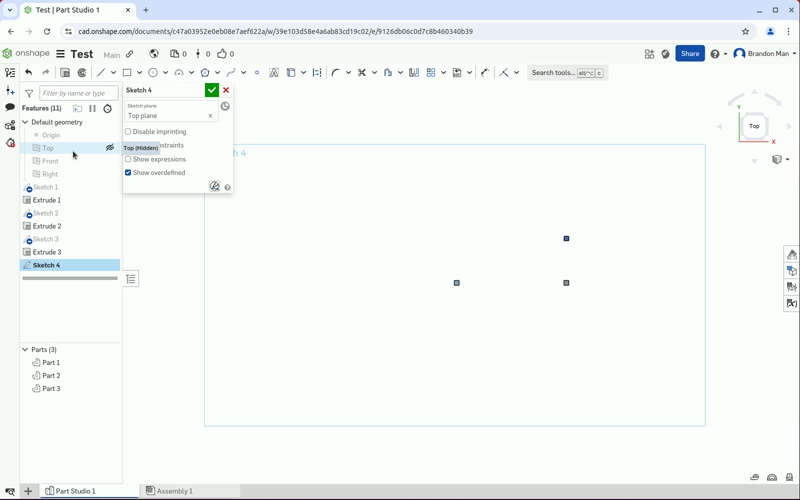
mouse_move(73, 352)
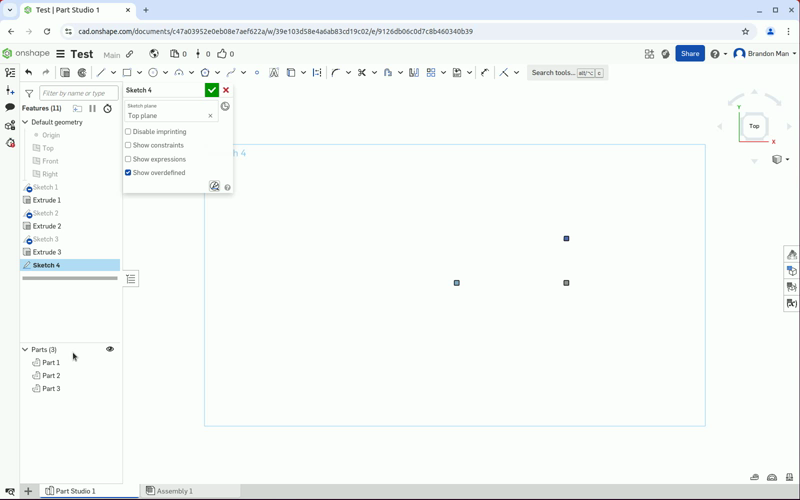
key(y)
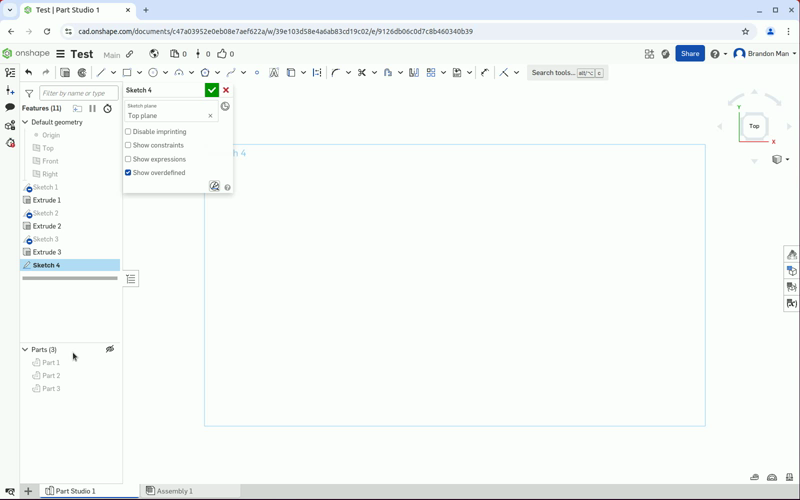
key(l)
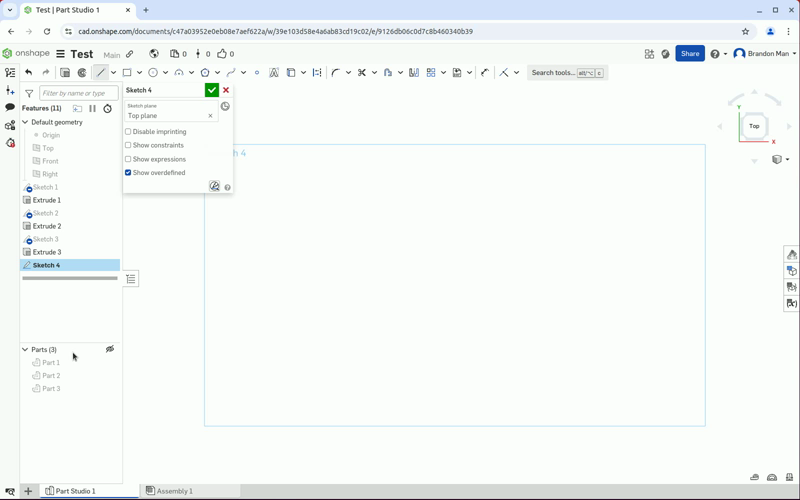
key_down(shift)
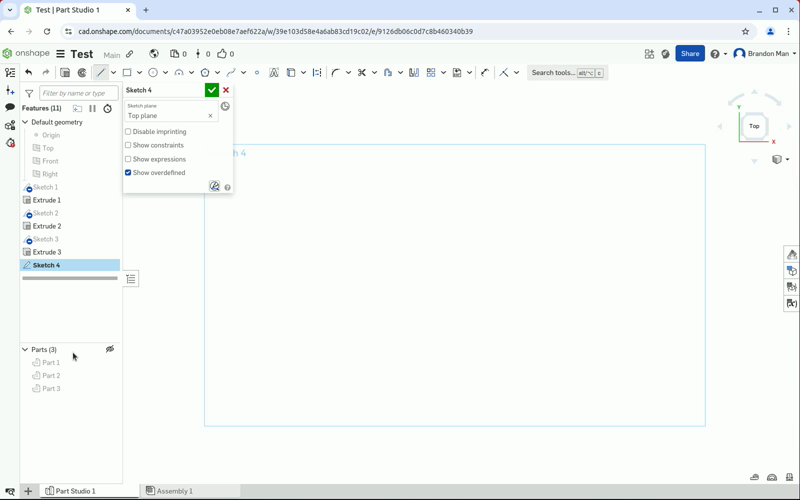
mouse_move(460, 240)
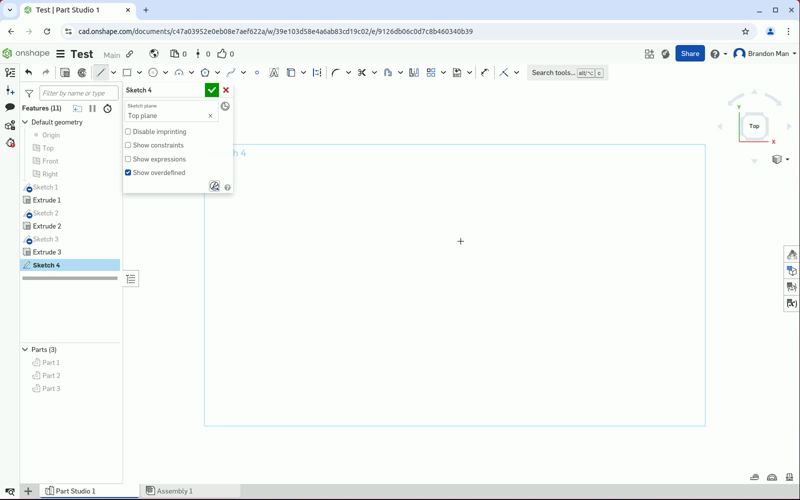
click(460, 240)
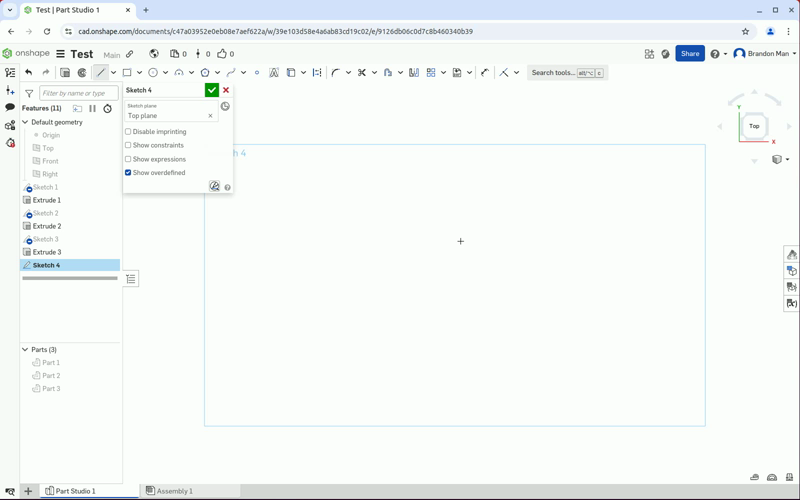
key_up(shift)
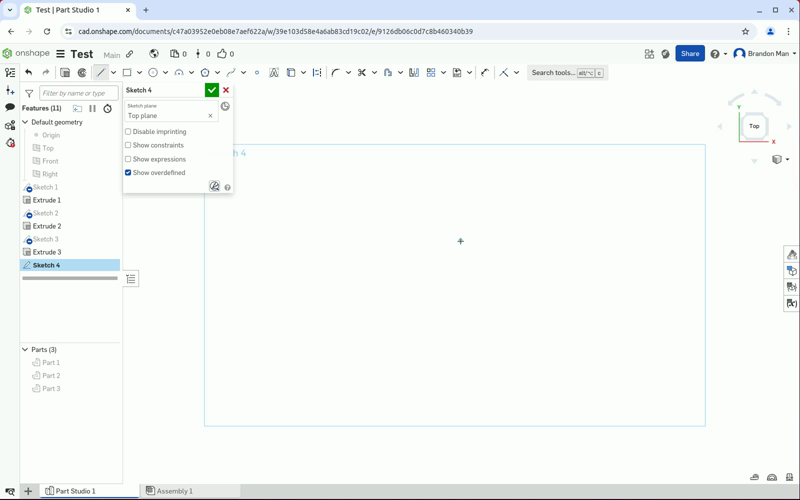
key_down(shift)
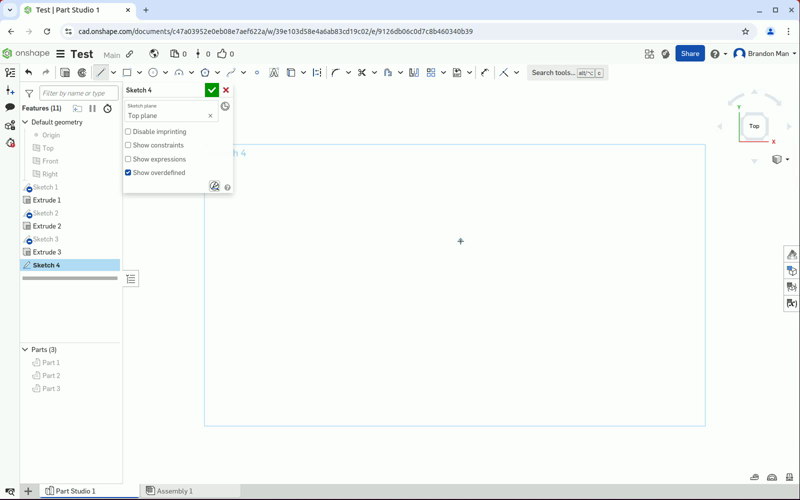
mouse_move(490, 240)
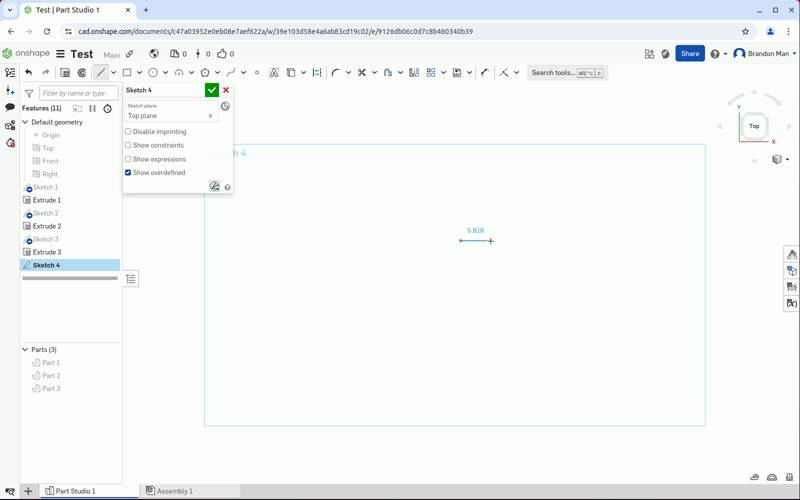
mouse_move(465, 240)
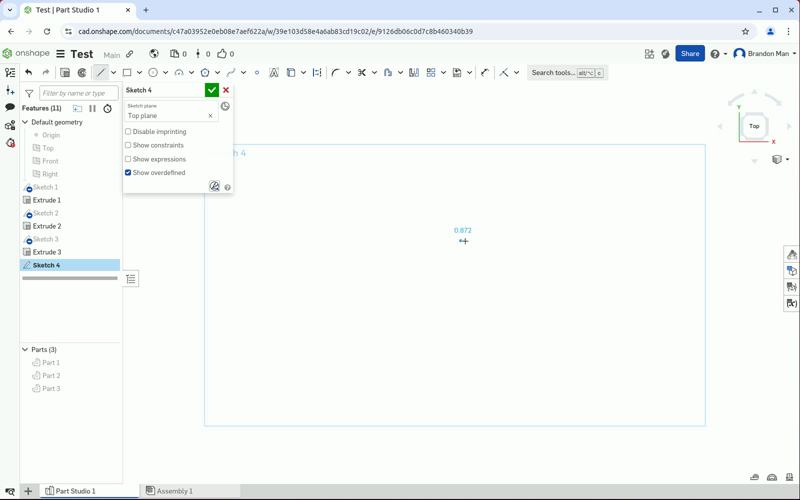
scroll(6)
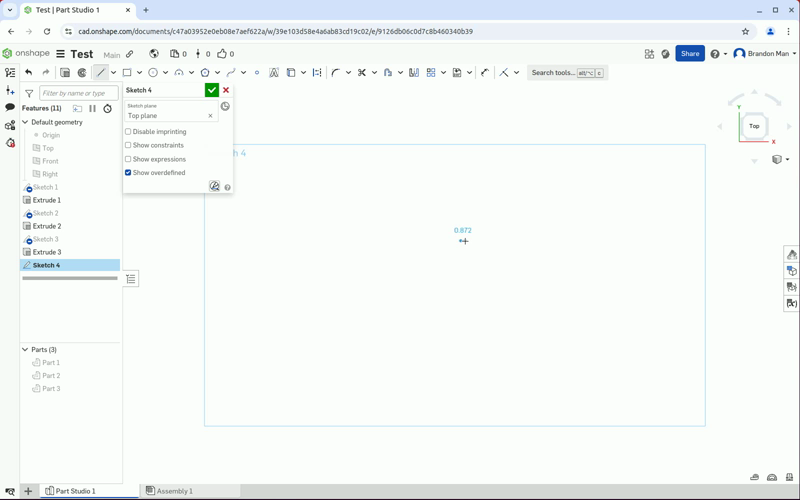
scroll(6)
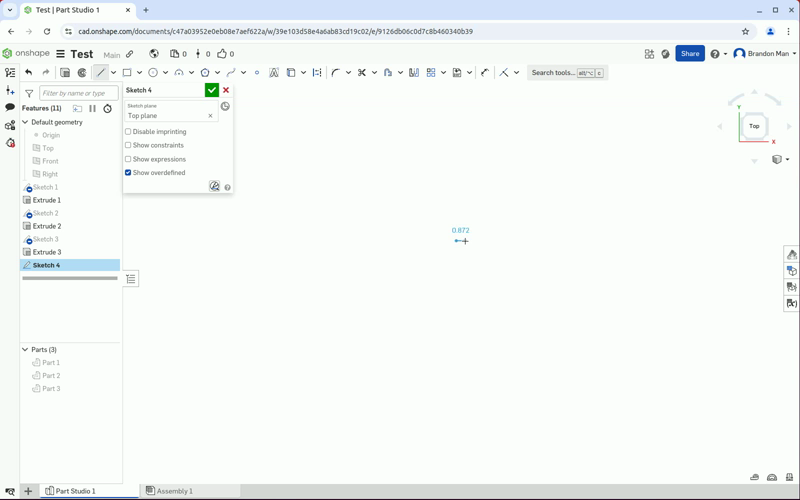
scroll(6)
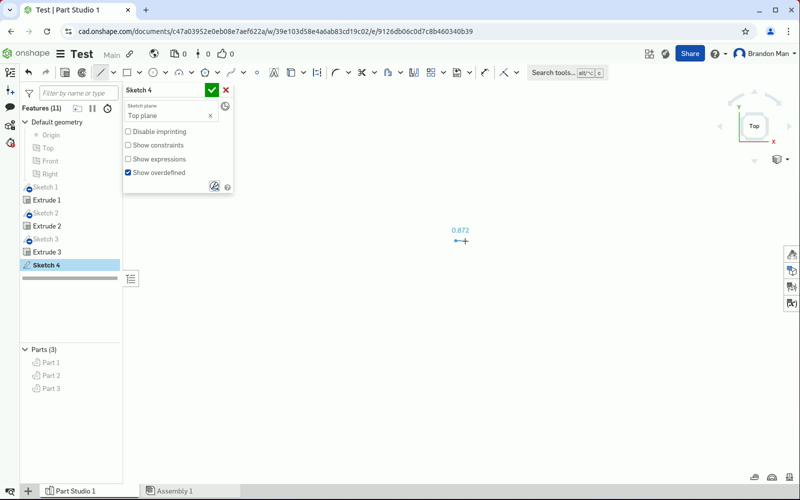
scroll(6)
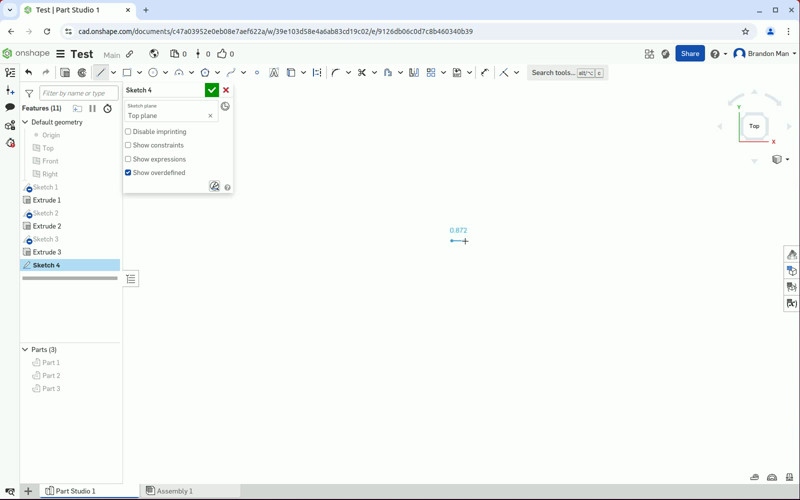
scroll(6)
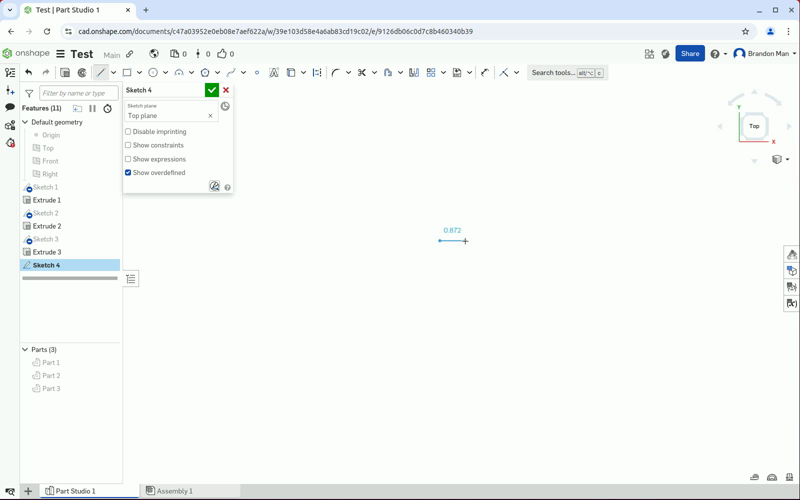
scroll(6)
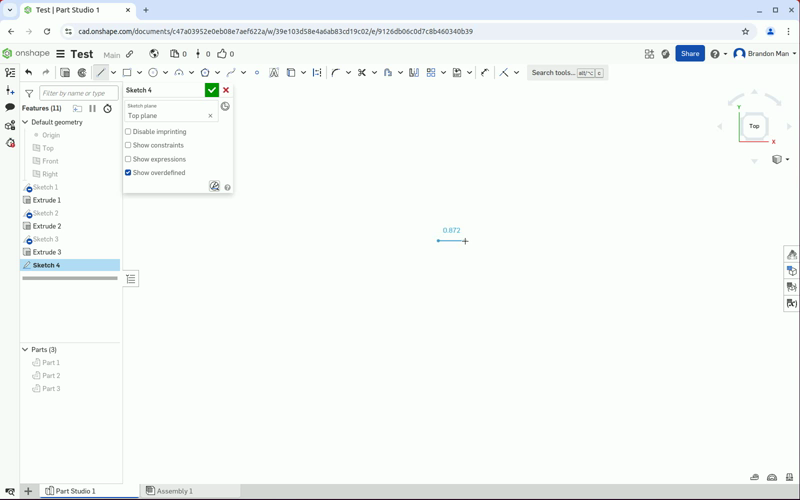
scroll(6)
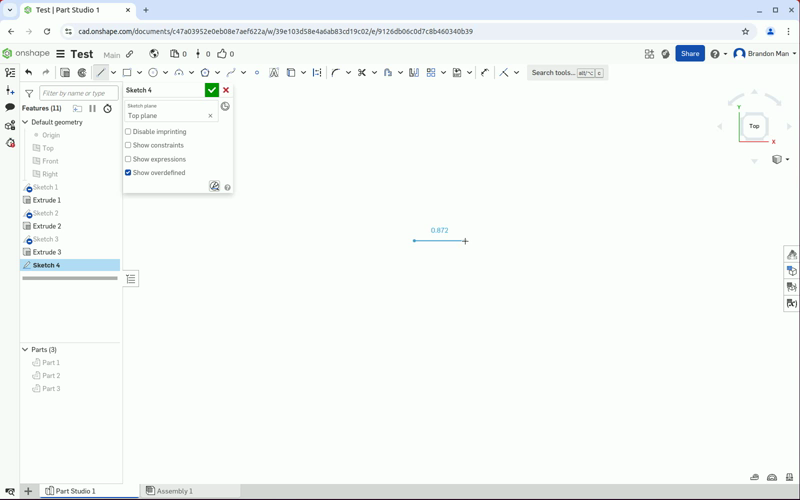
click(465, 240)
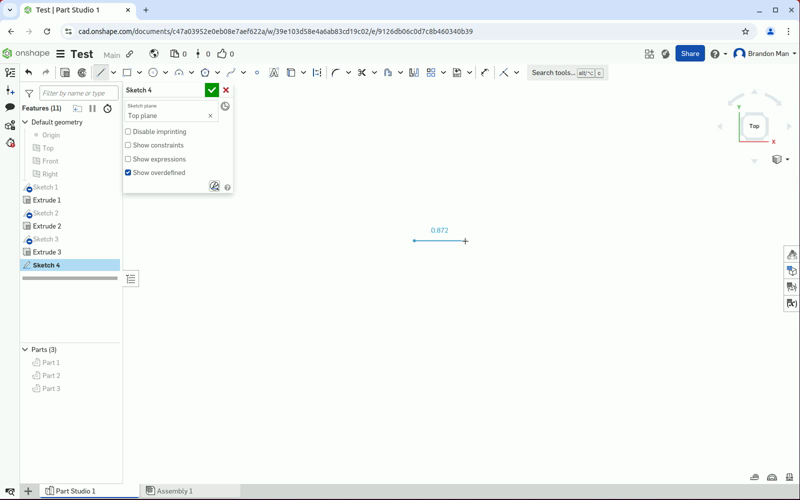
scroll(-6)
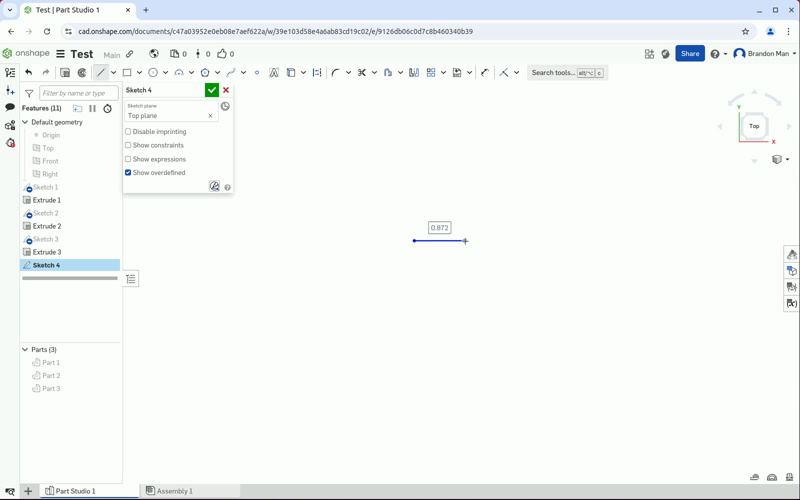
scroll(-6)
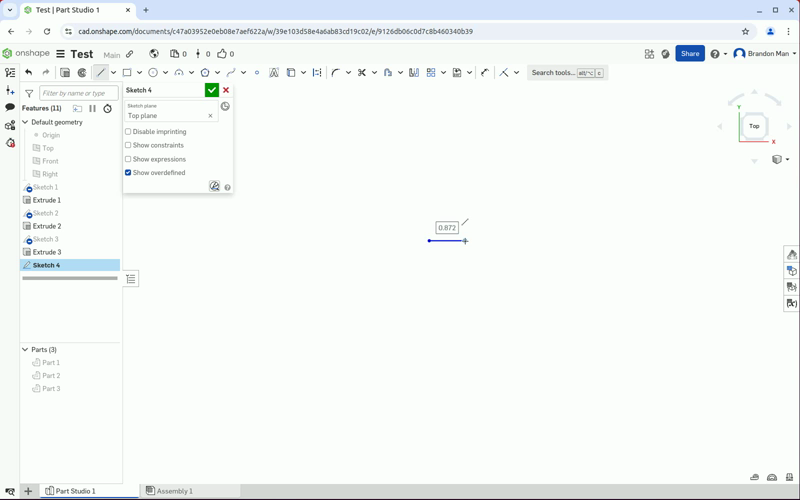
scroll(-6)
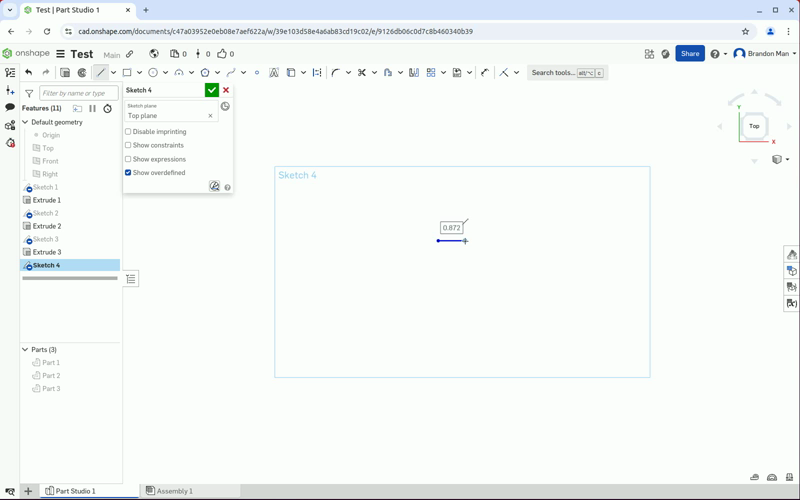
scroll(-6)
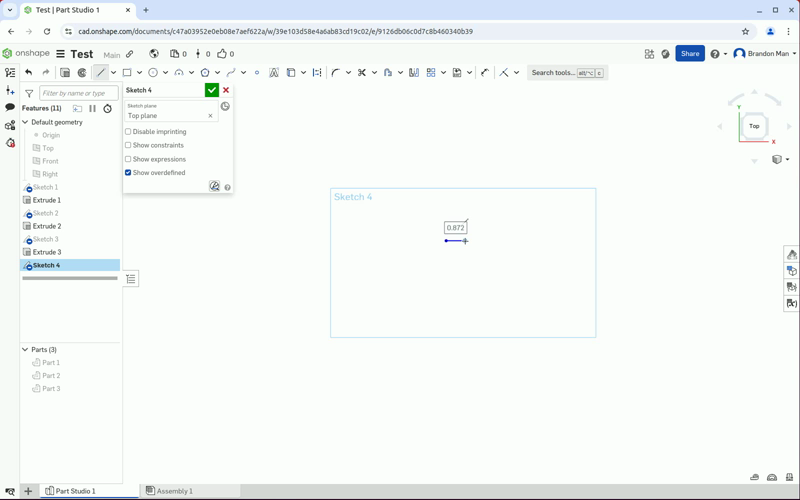
scroll(-6)
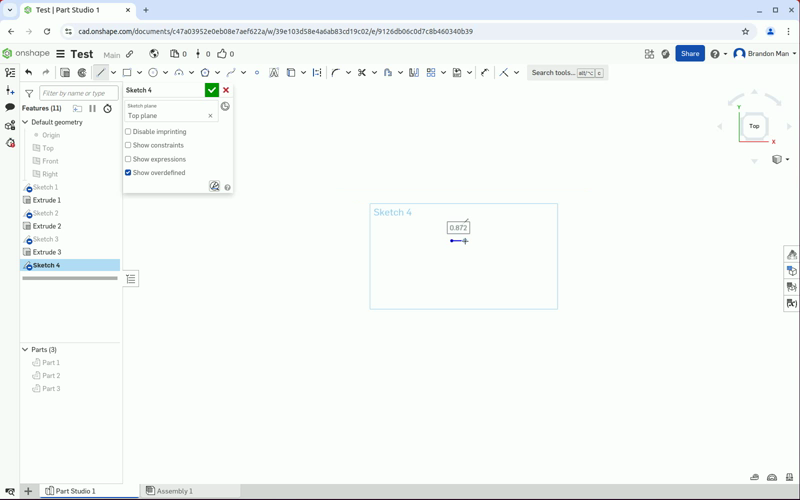
scroll(-6)
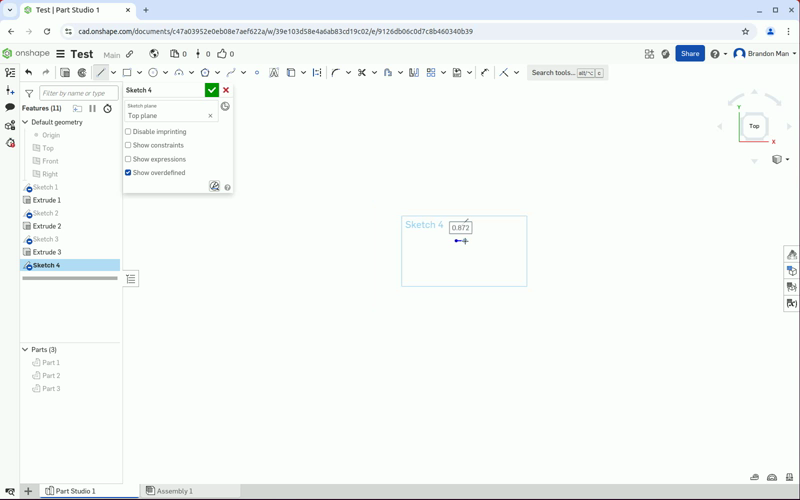
scroll(-6)
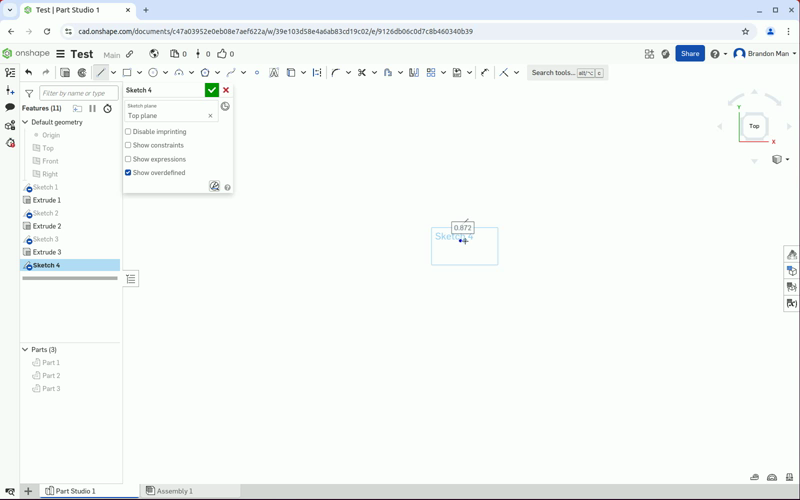
key_up(shift)
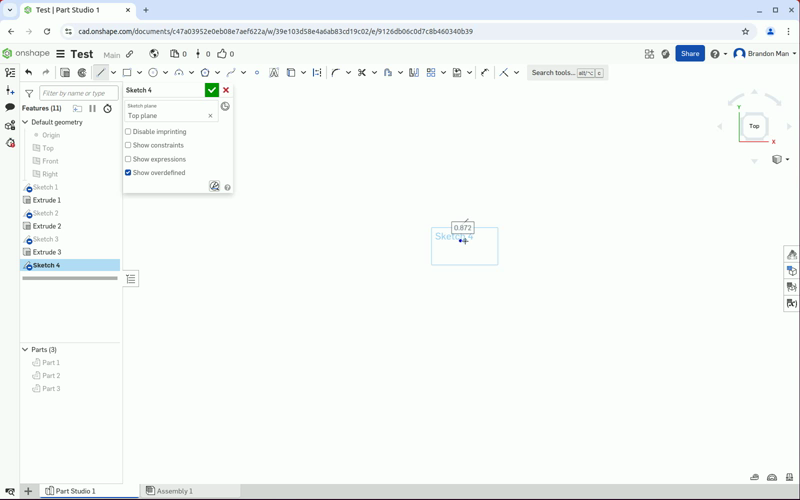
key_down(shift)
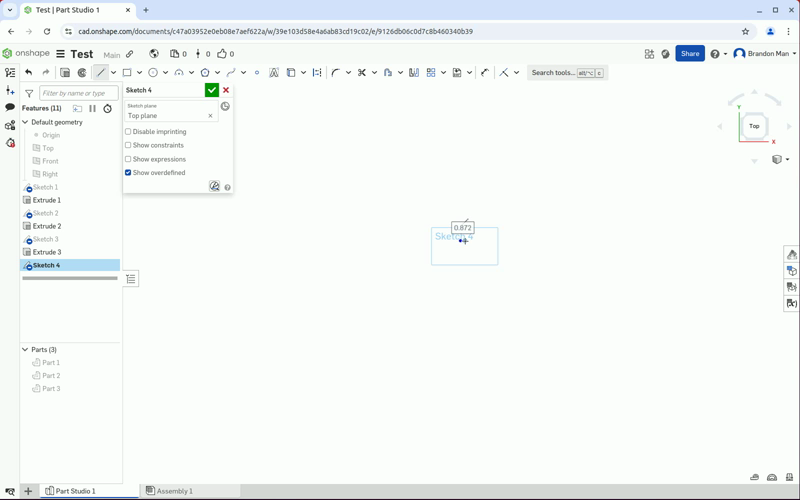
mouse_move(495, 240)
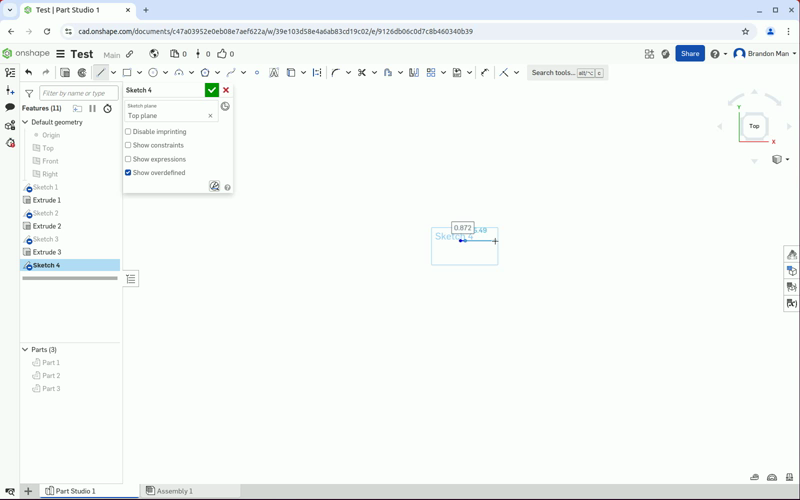
mouse_move(465, 236)
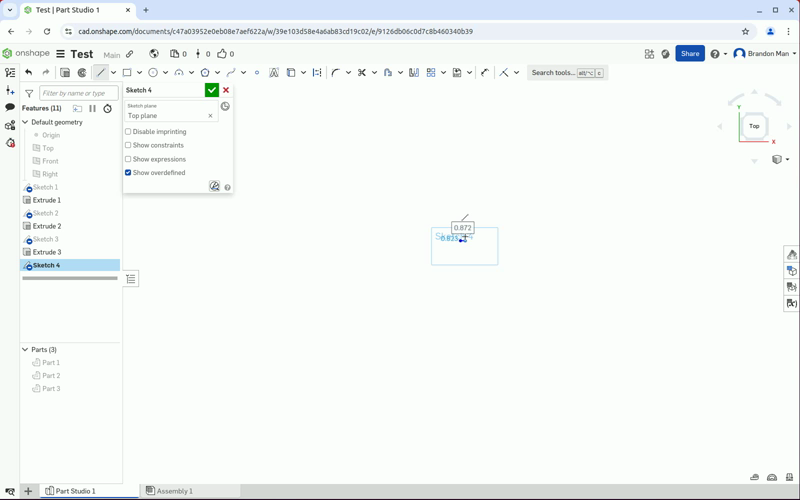
scroll(6)
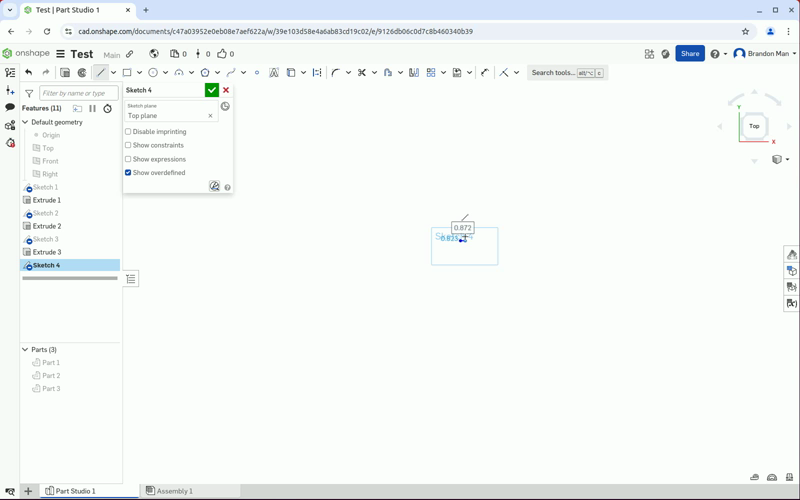
scroll(6)
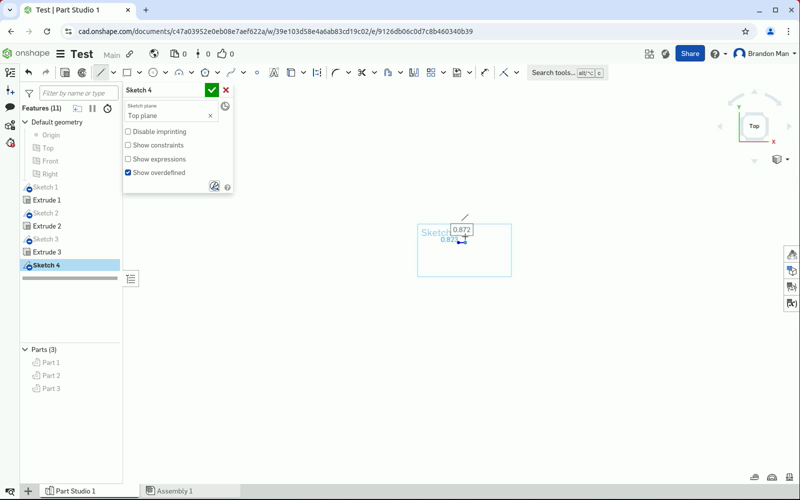
scroll(6)
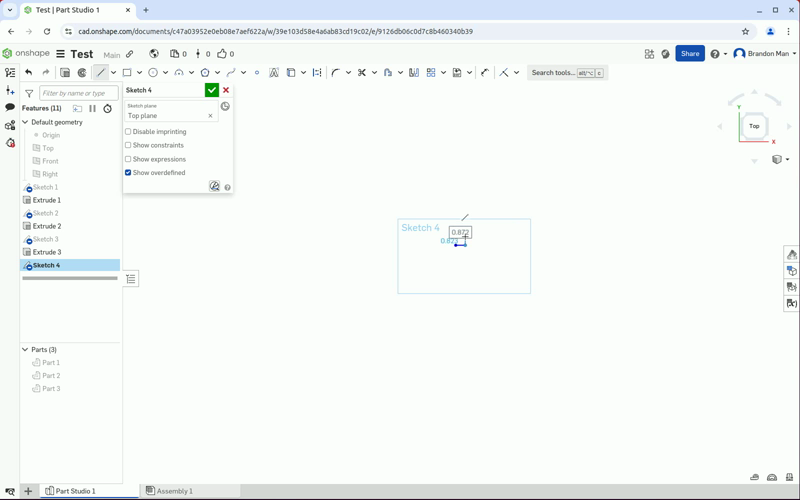
scroll(6)
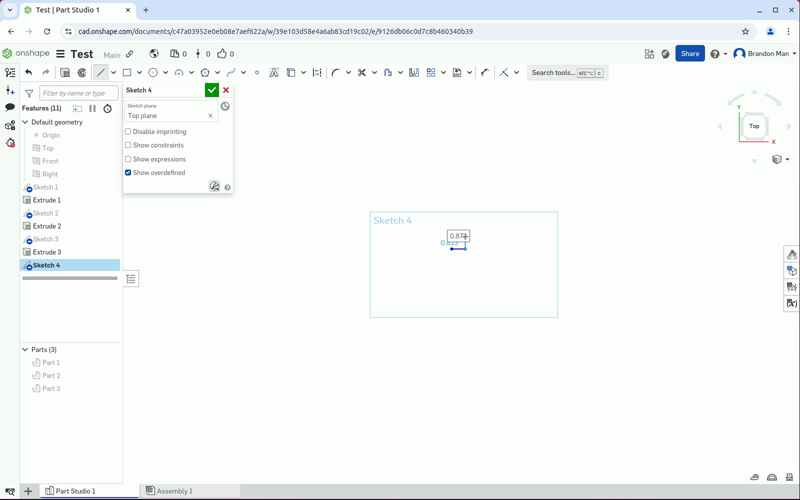
scroll(6)
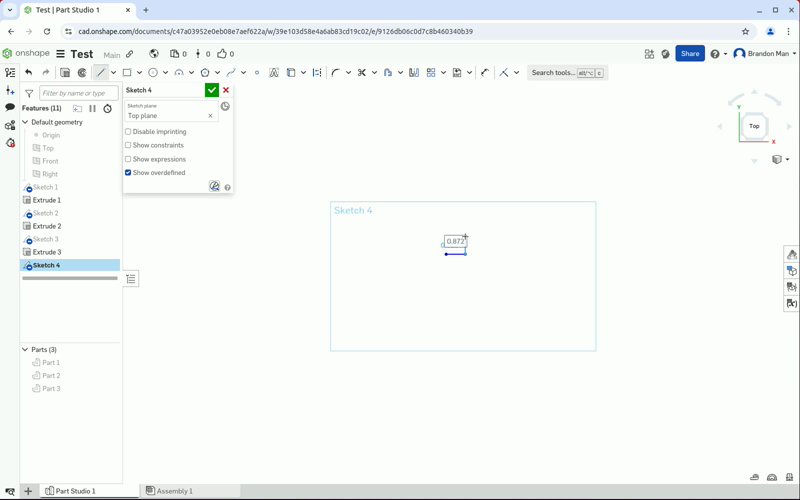
scroll(6)
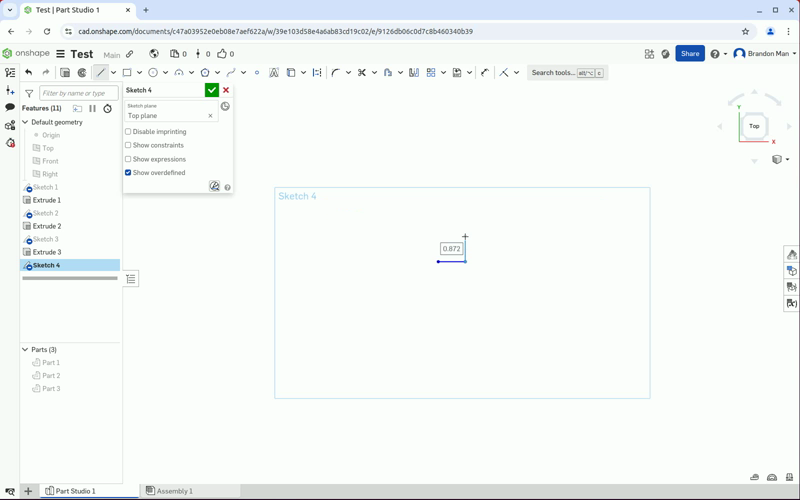
scroll(6)
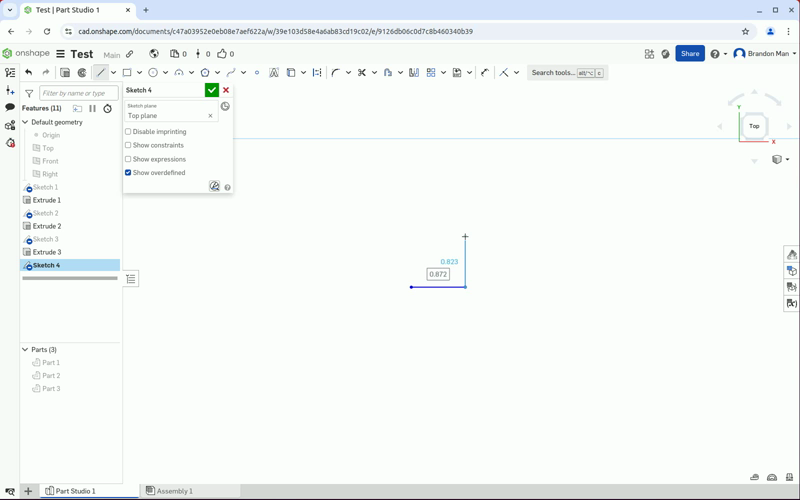
click(465, 236)
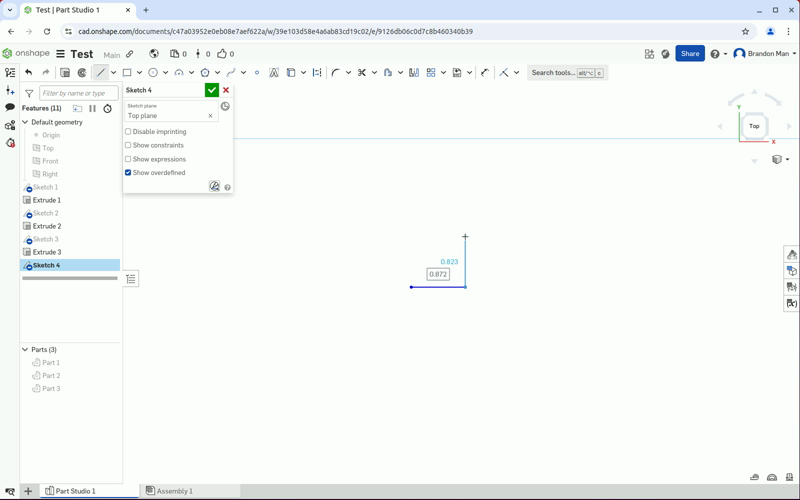
scroll(-6)
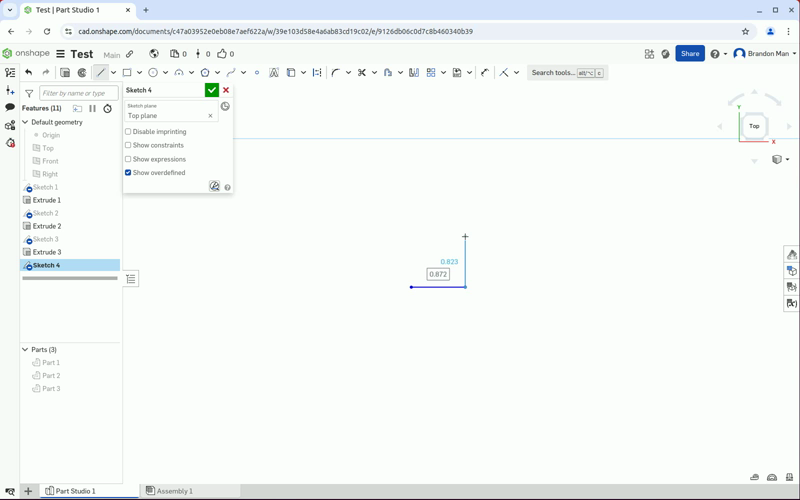
scroll(-6)
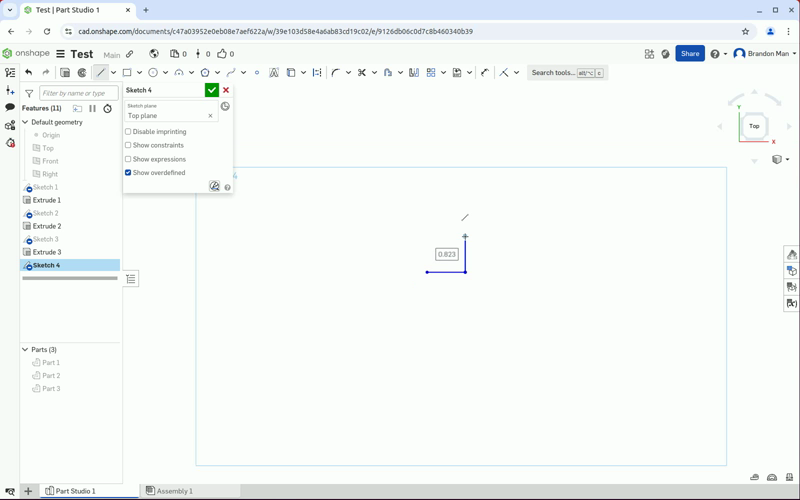
scroll(-6)
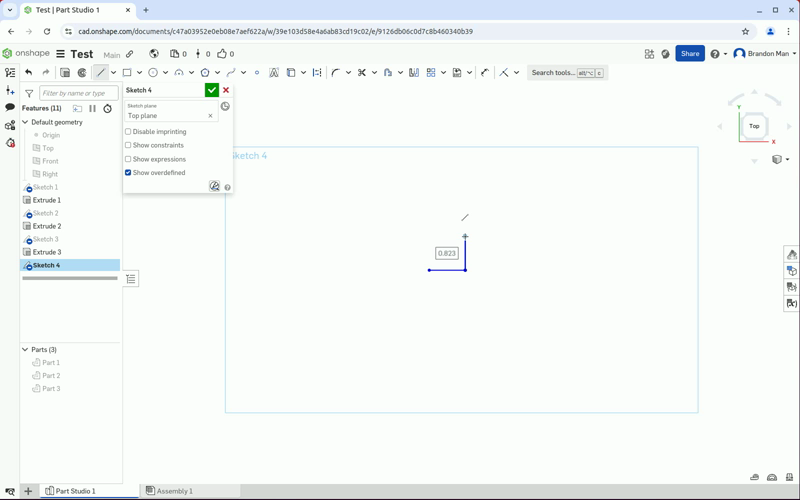
scroll(-6)
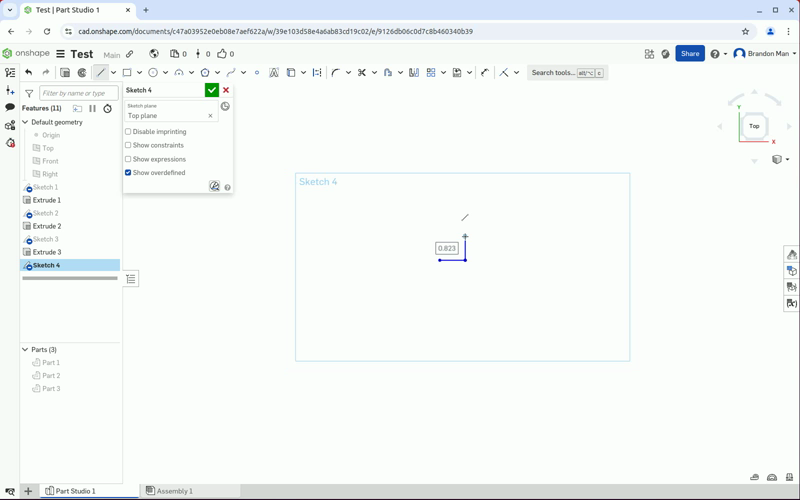
scroll(-6)
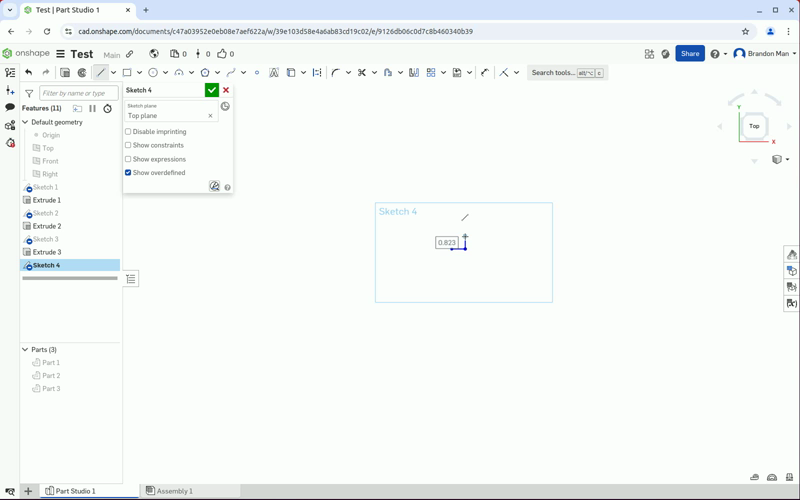
scroll(-6)
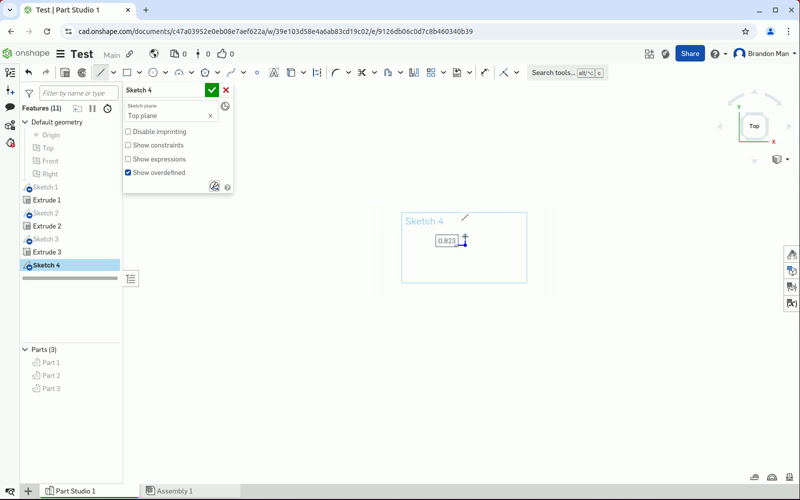
scroll(-6)
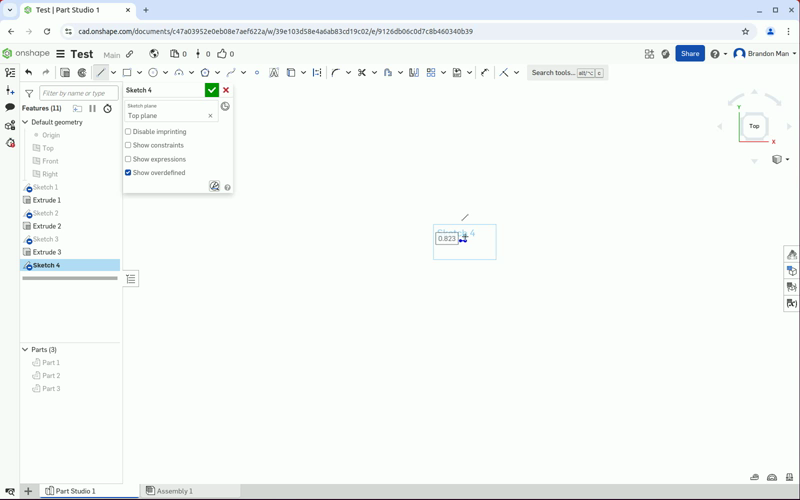
key_up(shift)
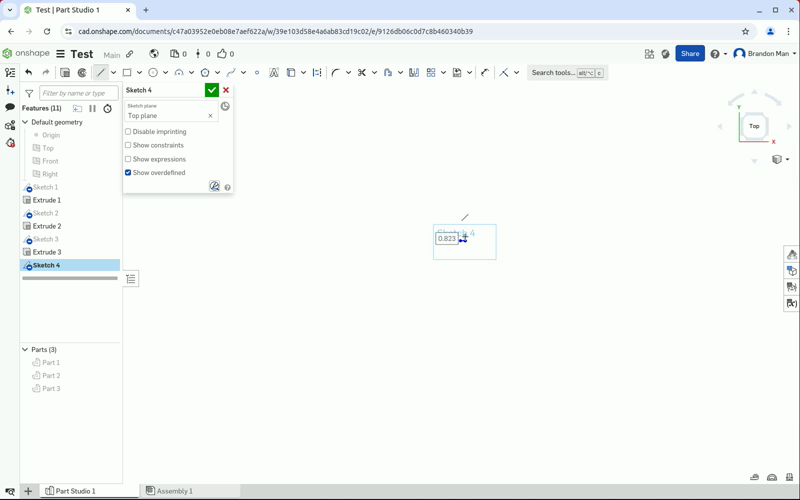
key_down(shift)
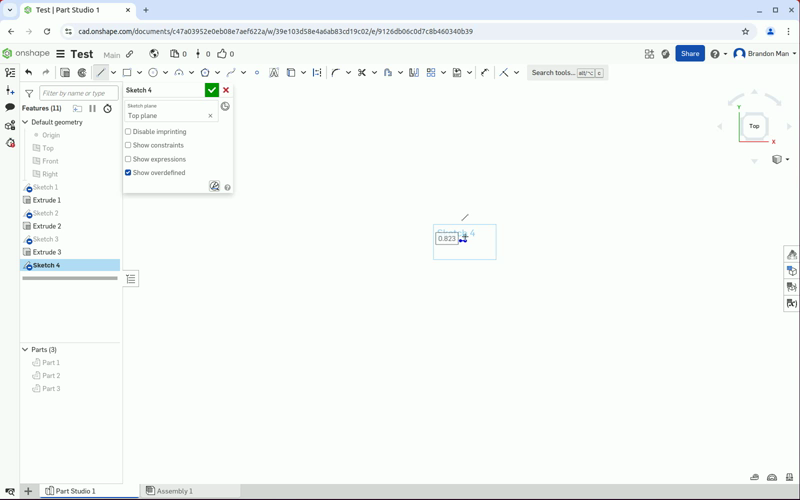
mouse_move(495, 236)
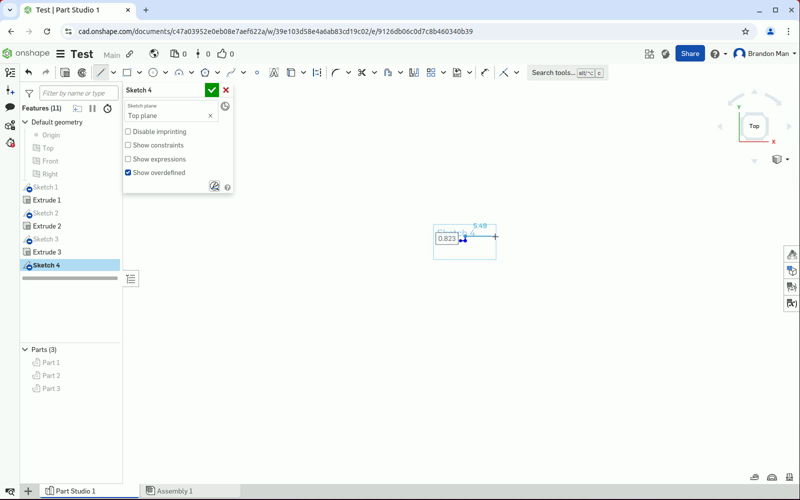
mouse_move(460, 236)
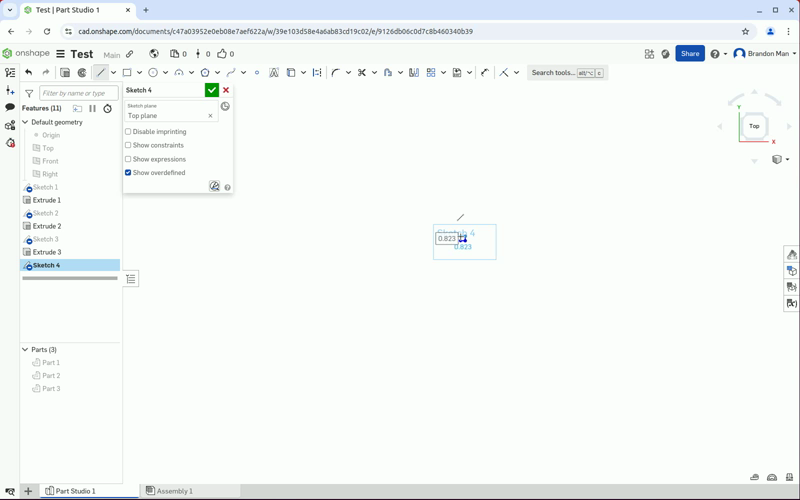
scroll(6)
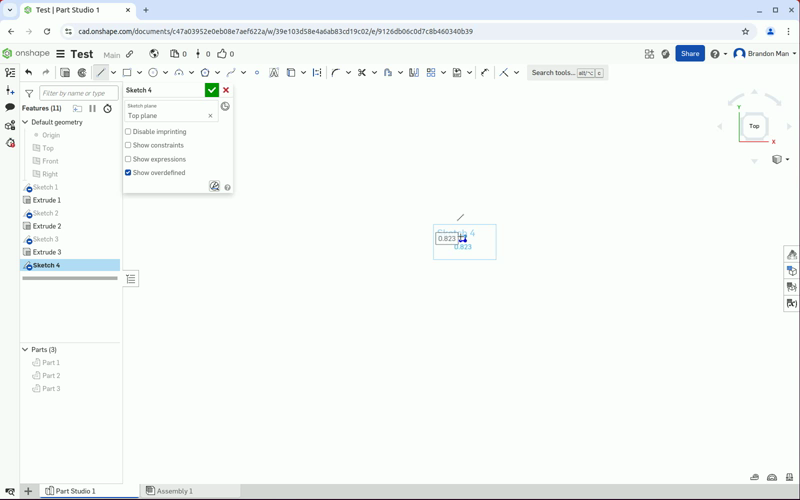
scroll(6)
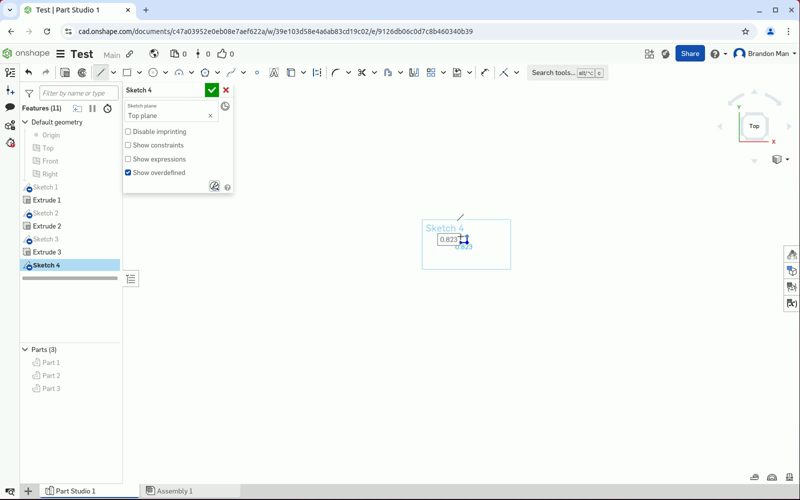
scroll(6)
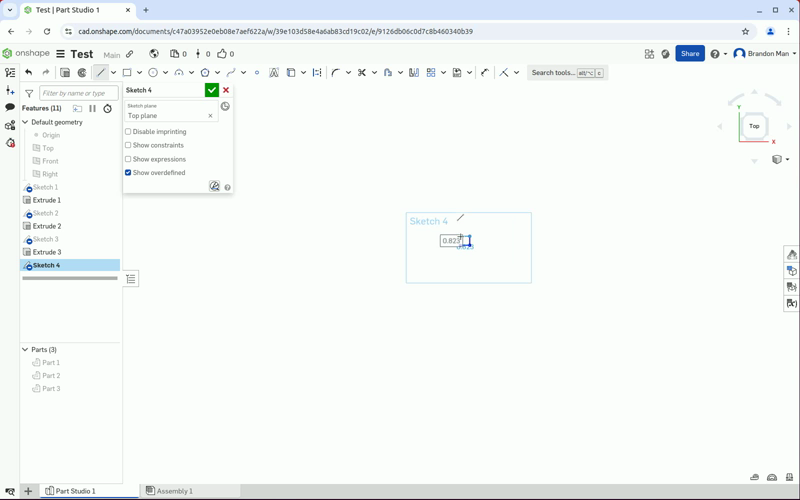
scroll(6)
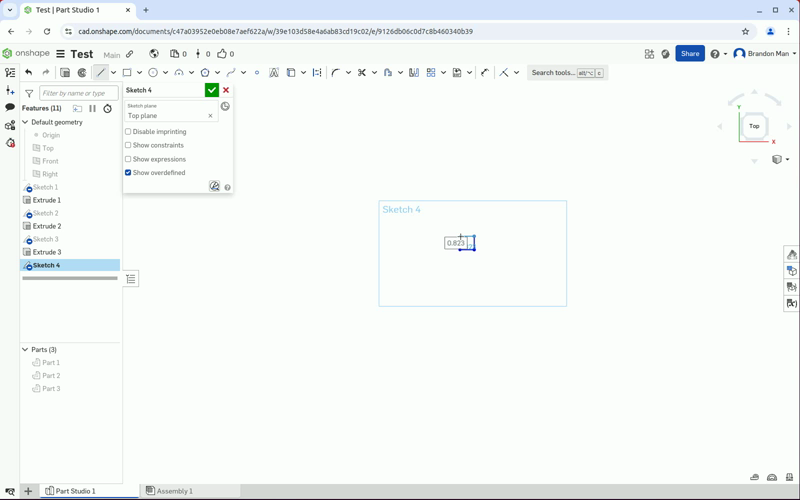
scroll(6)
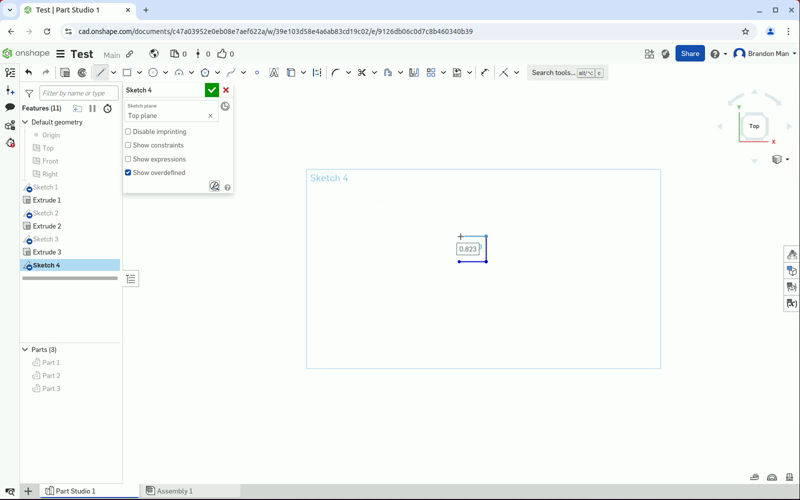
scroll(6)
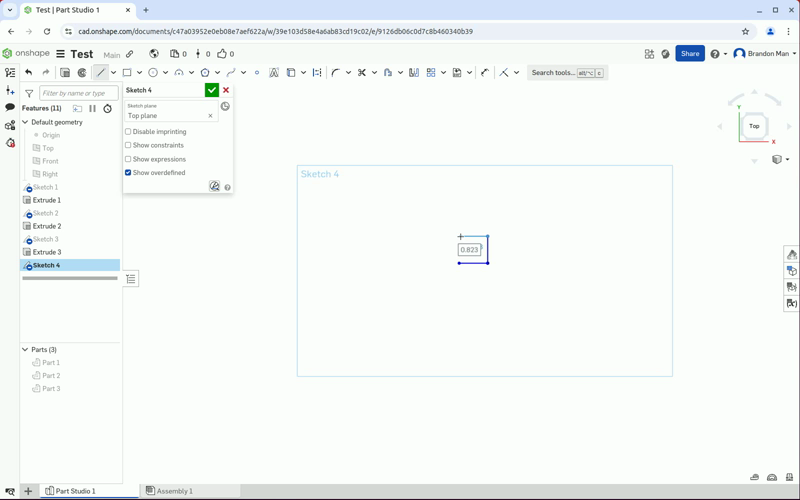
scroll(6)
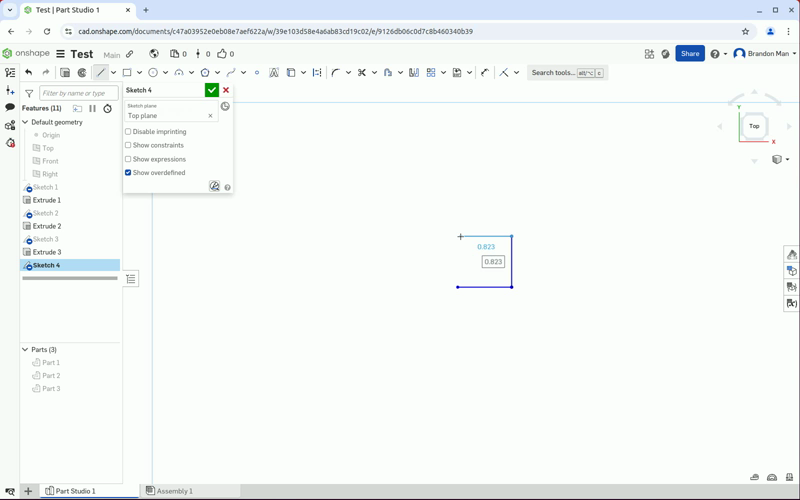
click(460, 236)
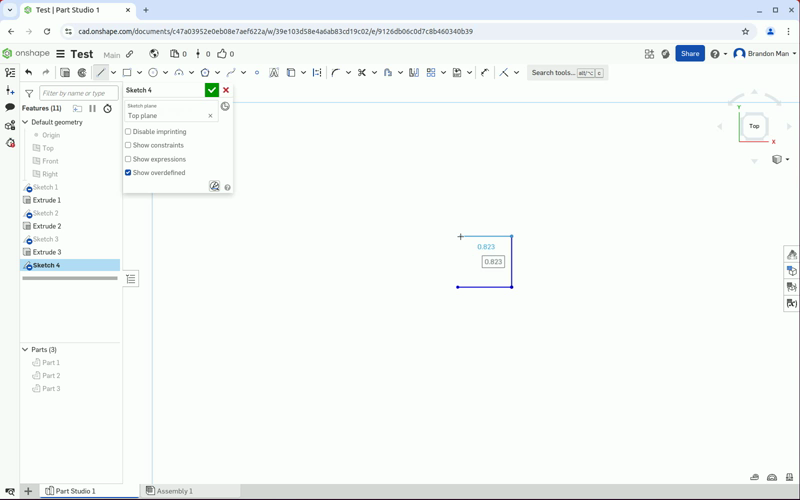
scroll(-6)
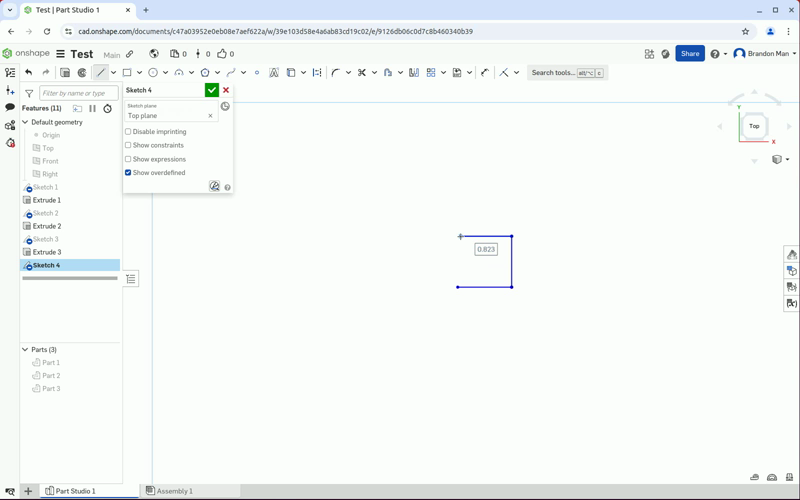
scroll(-6)
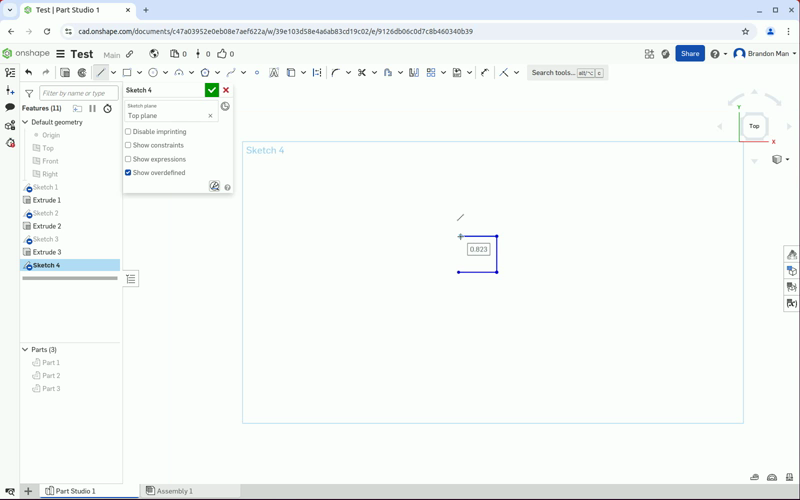
scroll(-6)
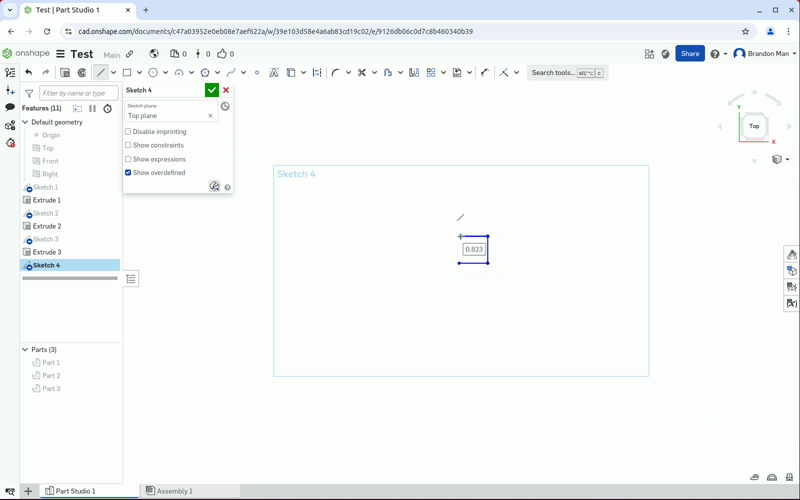
scroll(-6)
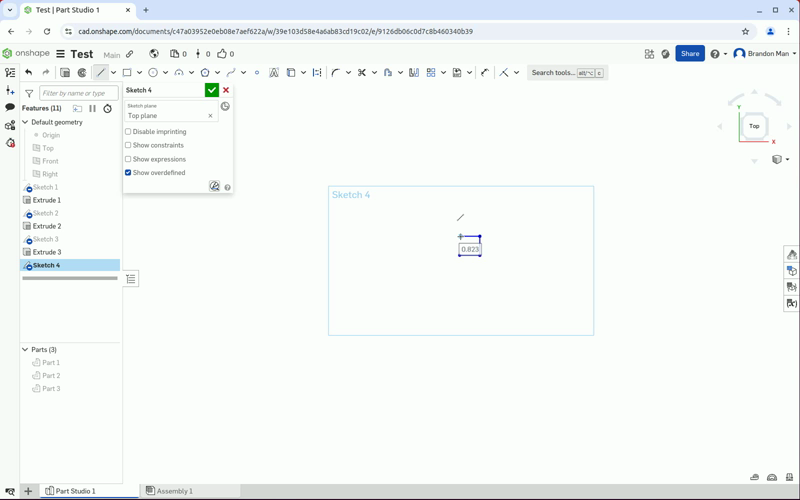
scroll(-6)
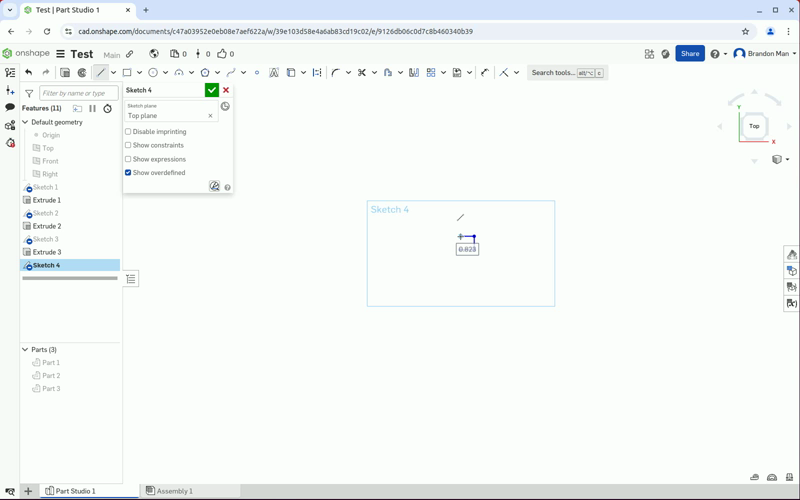
scroll(-6)
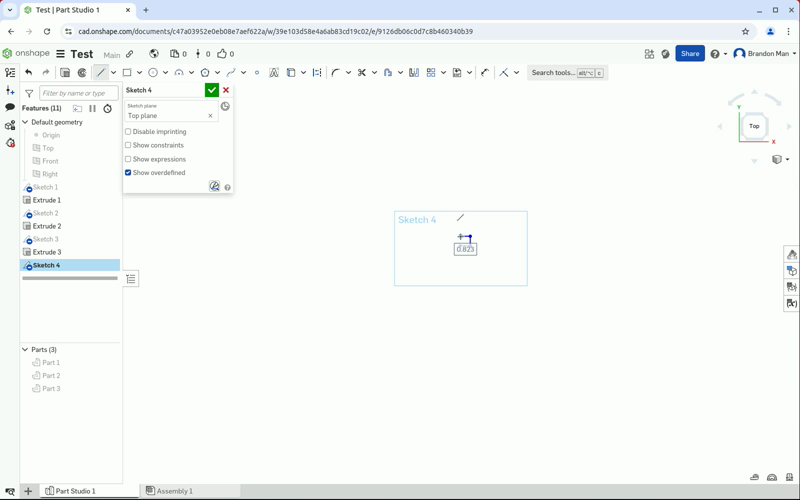
scroll(-6)
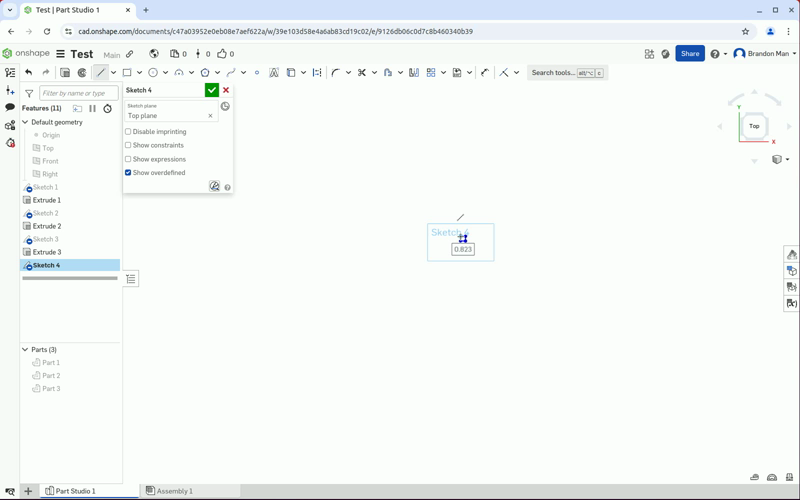
key_up(shift)
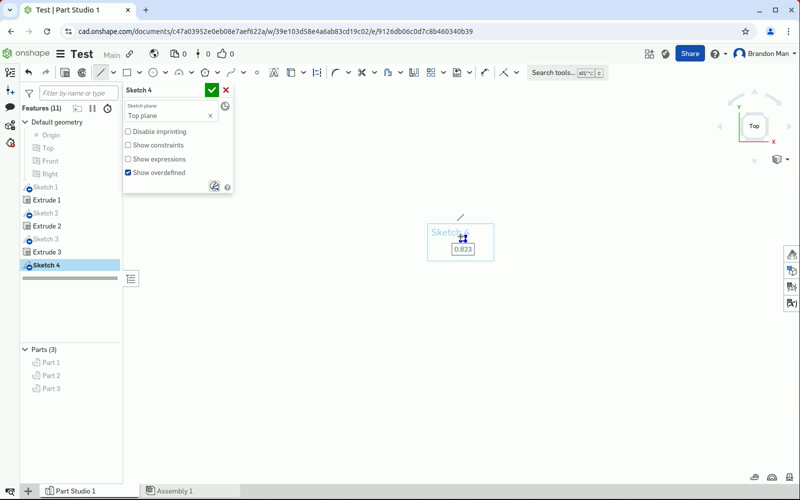
mouse_move(490, 236)
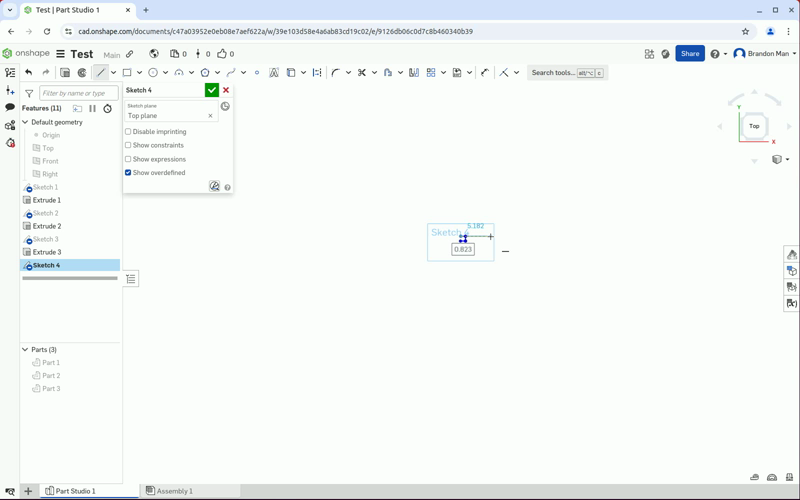
key_down(shift)
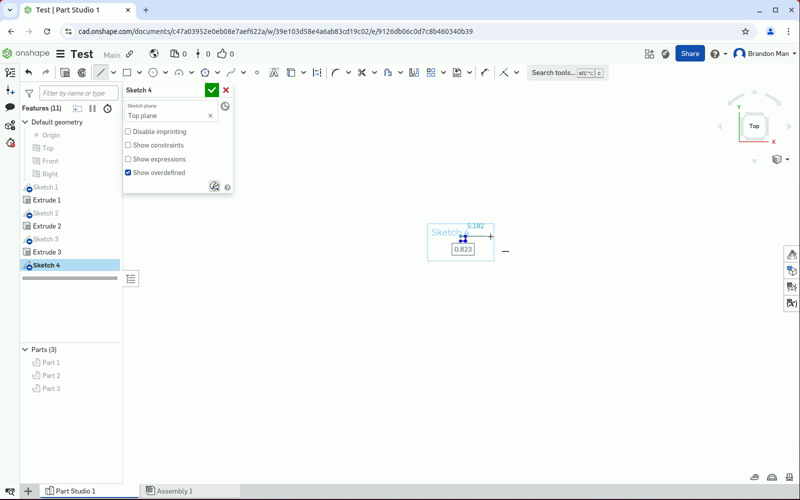
mouse_move(460, 240)
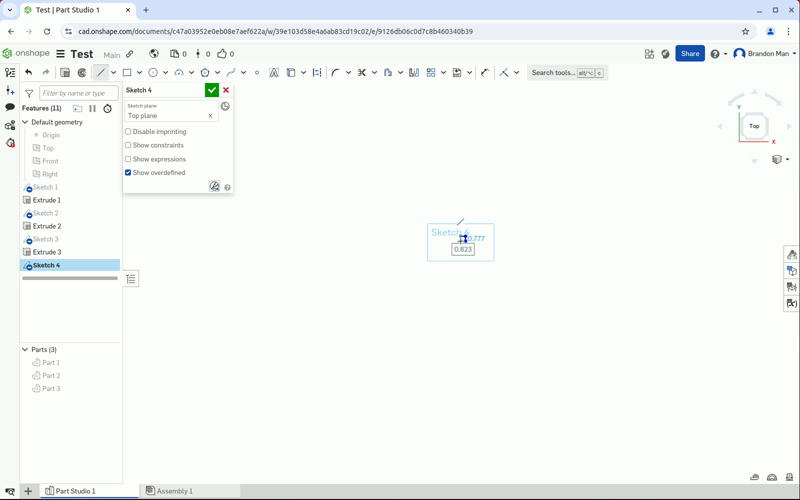
scroll(6)
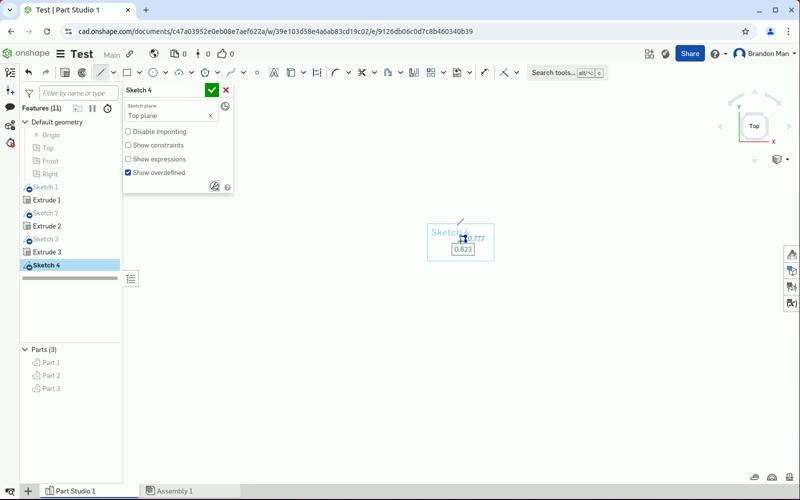
scroll(6)
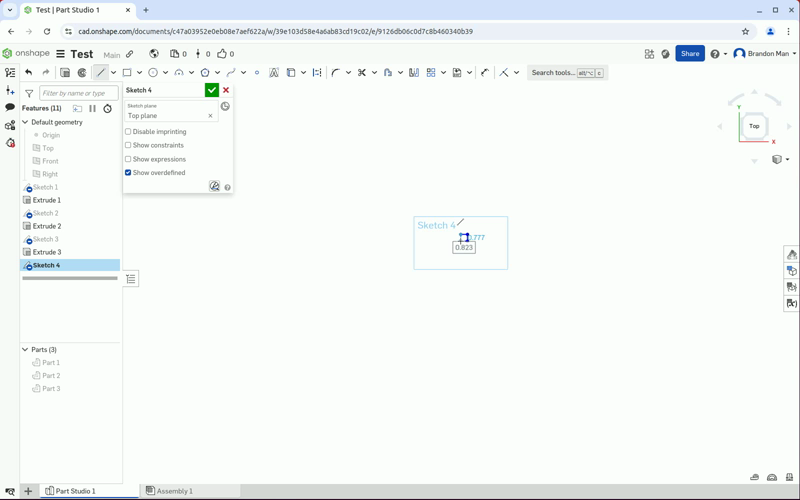
scroll(6)
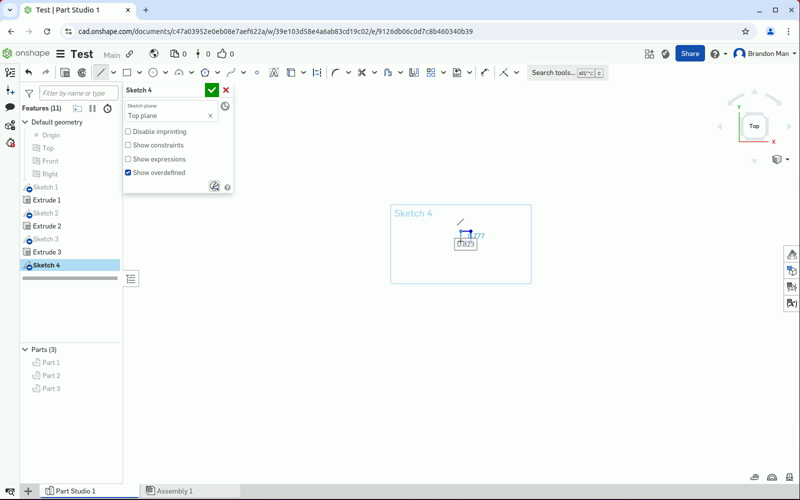
scroll(6)
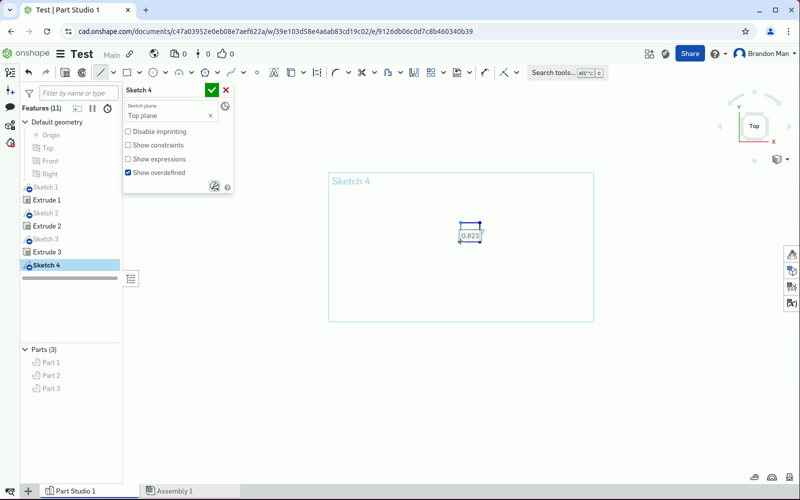
scroll(6)
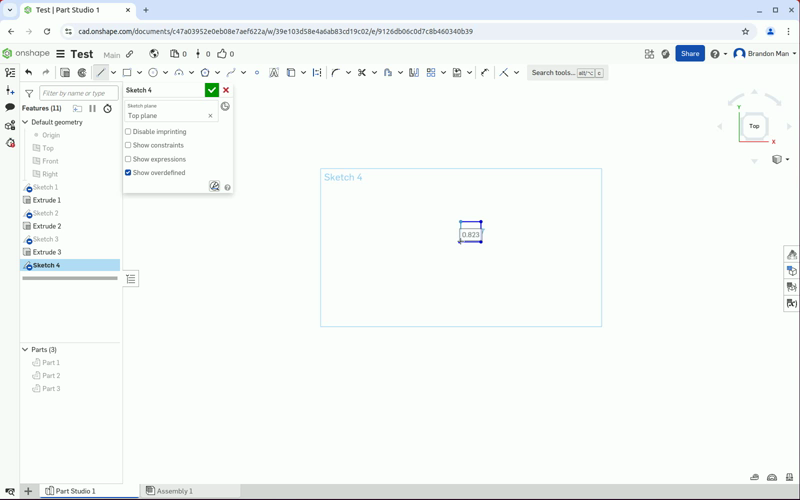
scroll(6)
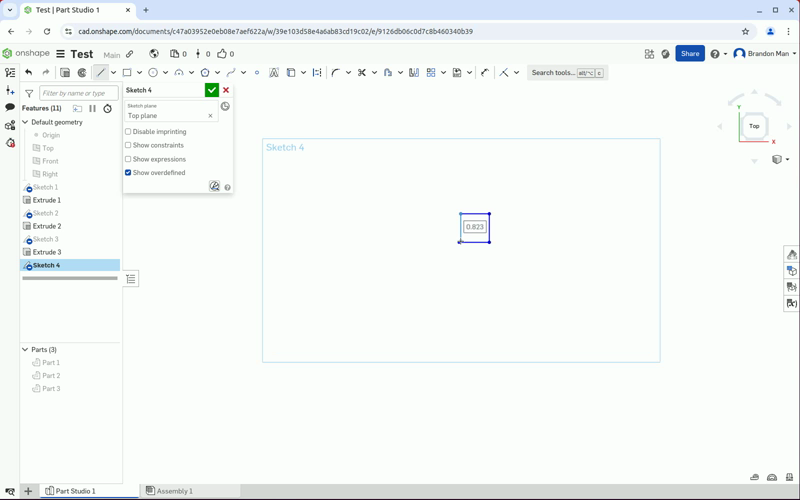
scroll(6)
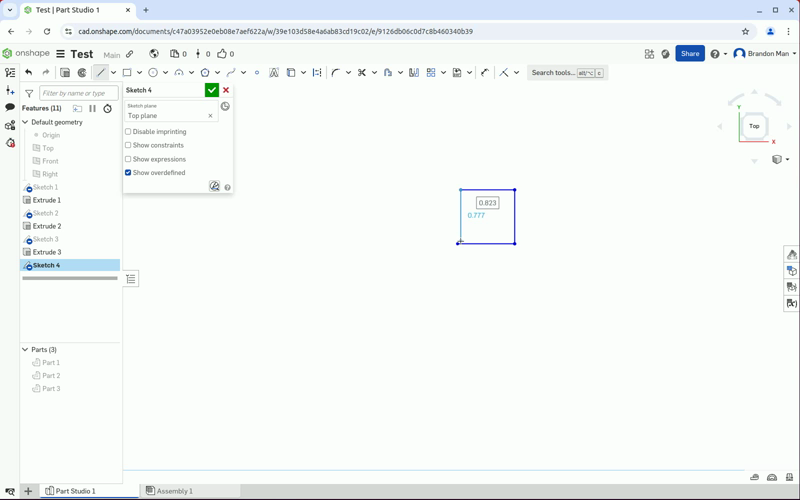
key_up(shift)
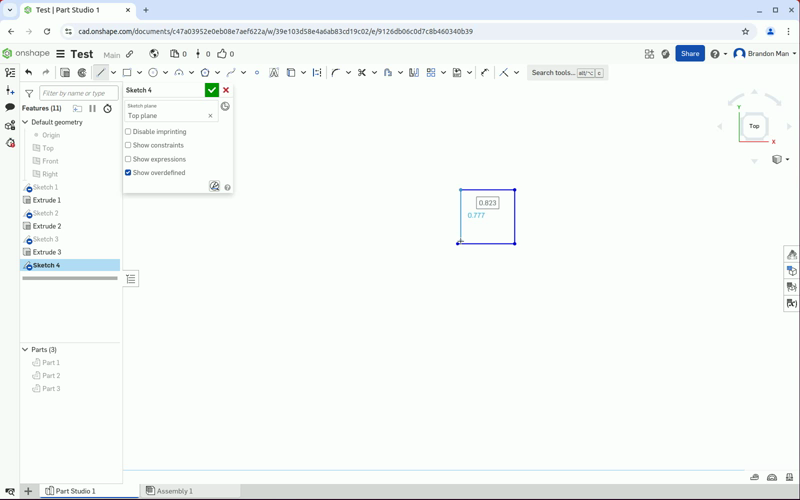
click(460, 240)
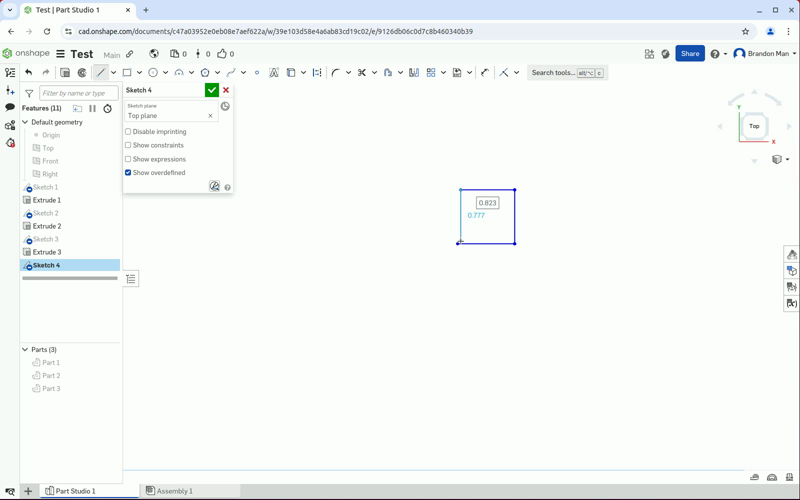
scroll(-6)
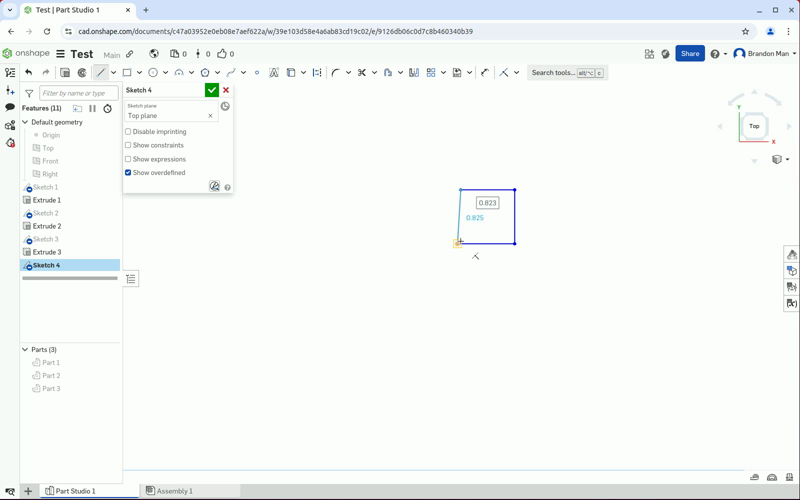
scroll(-6)
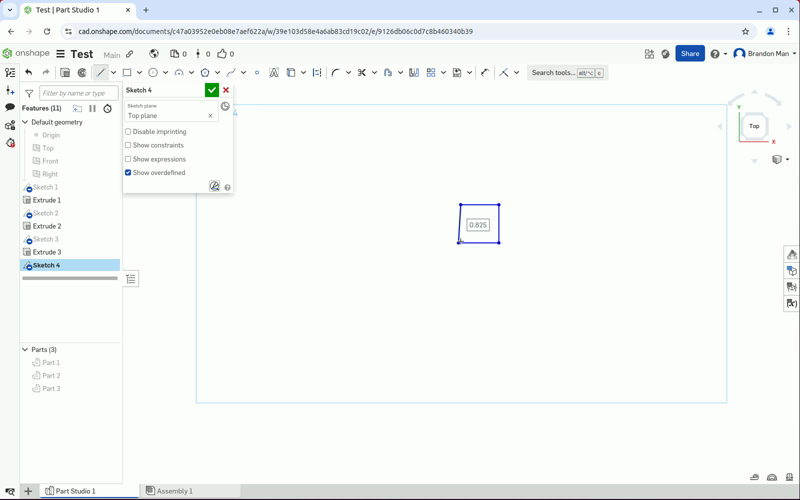
scroll(-6)
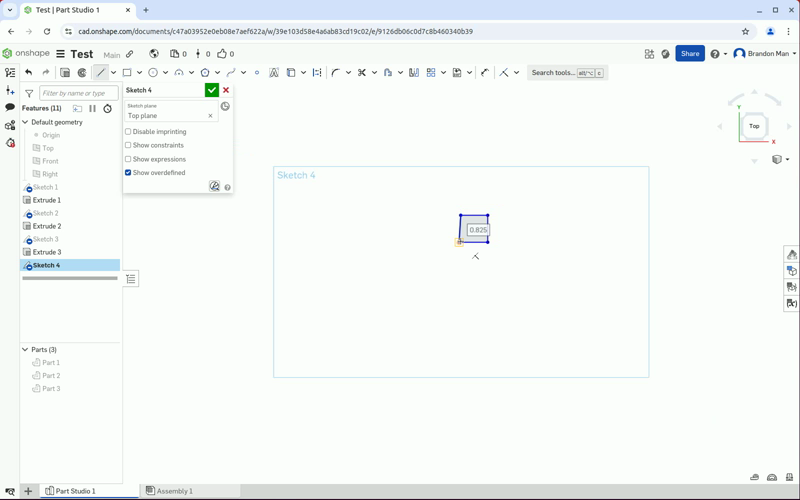
scroll(-6)
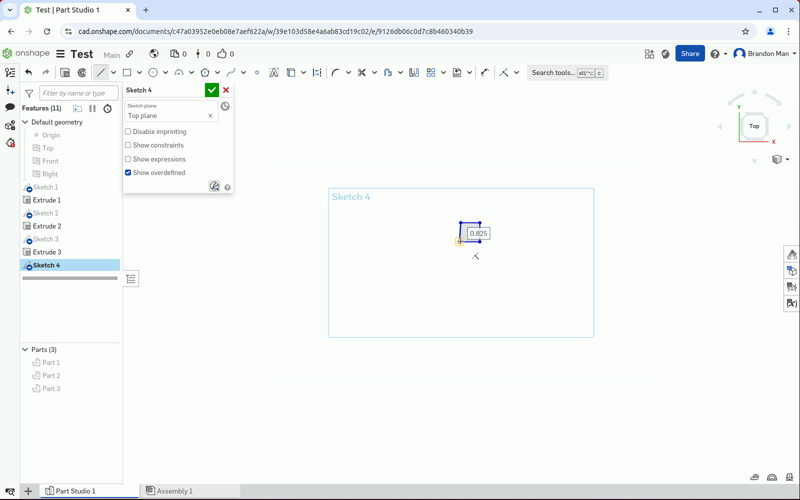
scroll(-6)
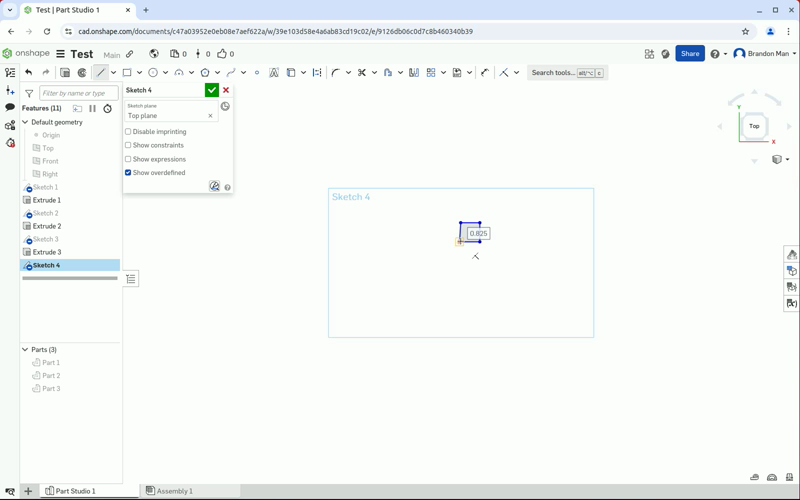
scroll(-6)
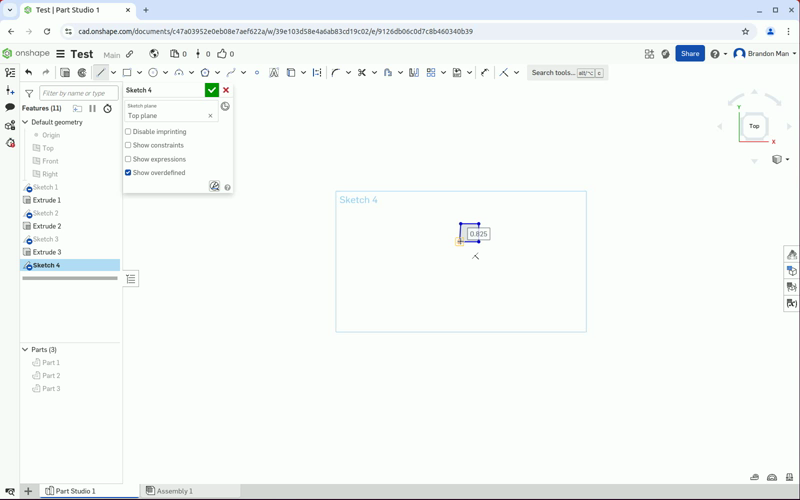
scroll(-6)
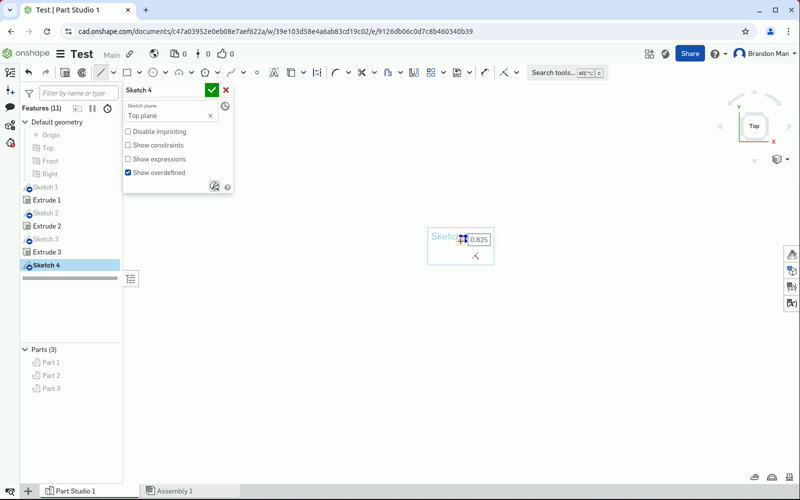
key(esc)
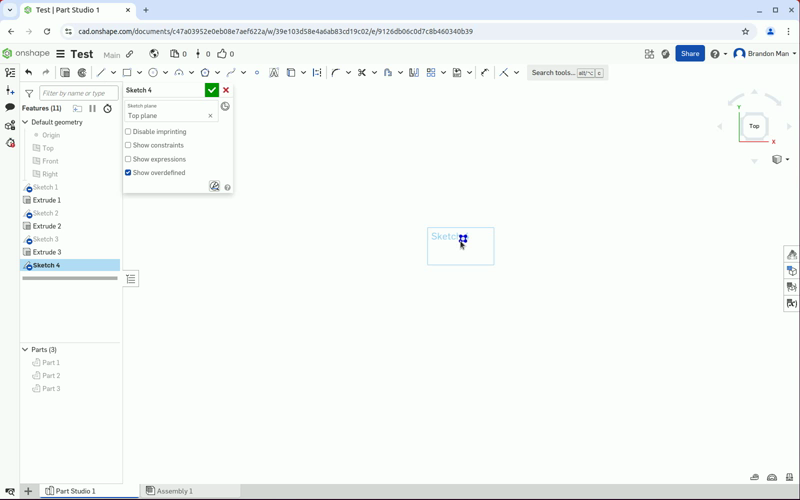
mouse_move(460, 238)
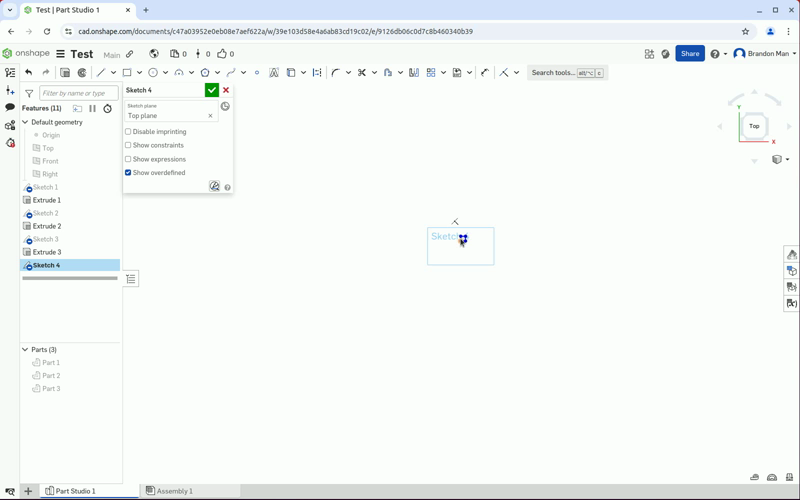
scroll(6)
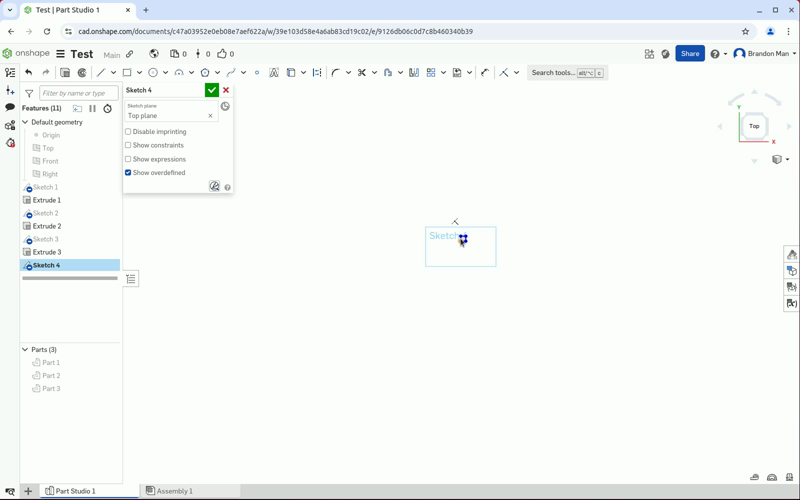
scroll(6)
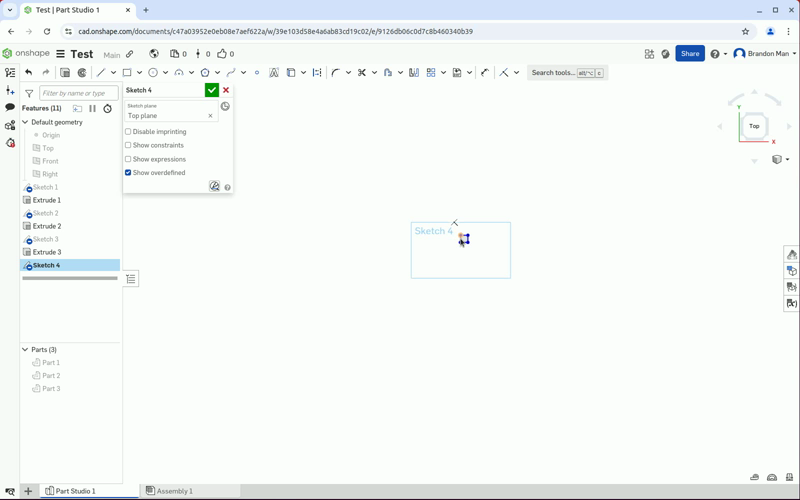
scroll(6)
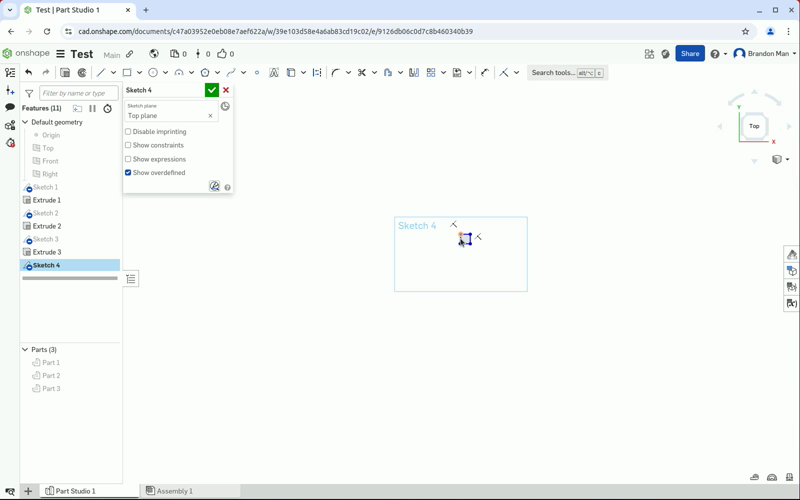
scroll(6)
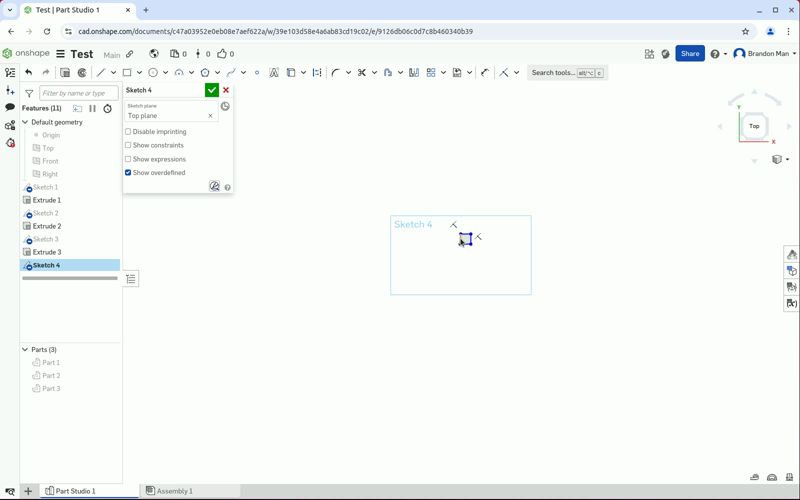
scroll(6)
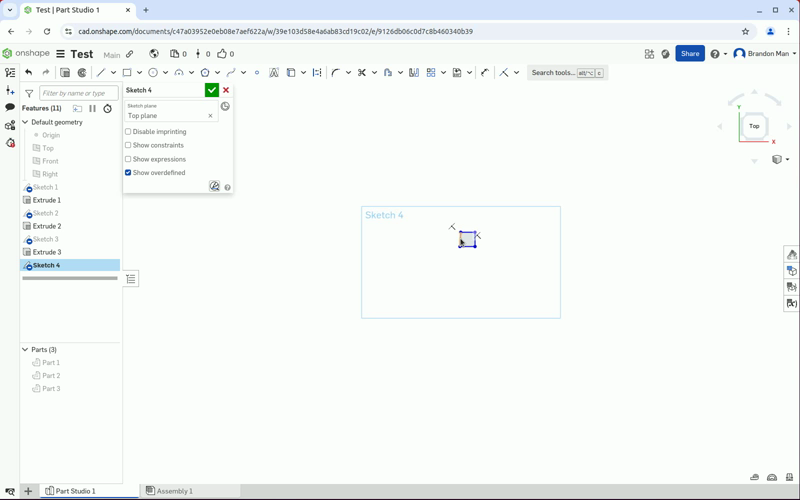
scroll(6)
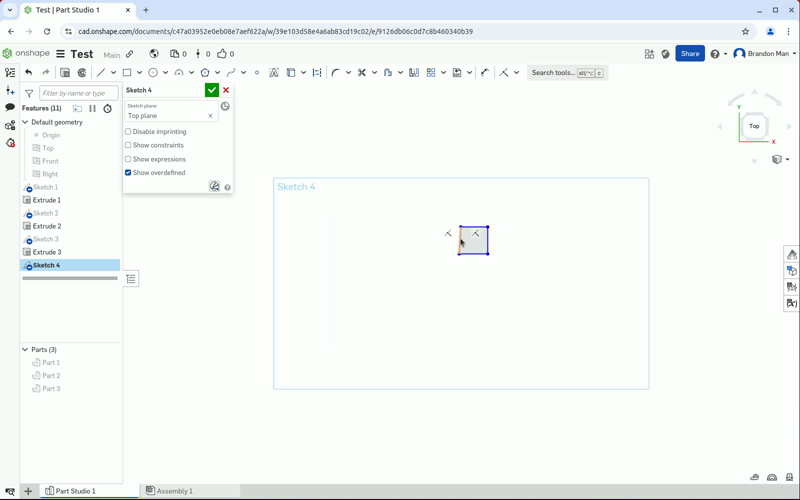
scroll(6)
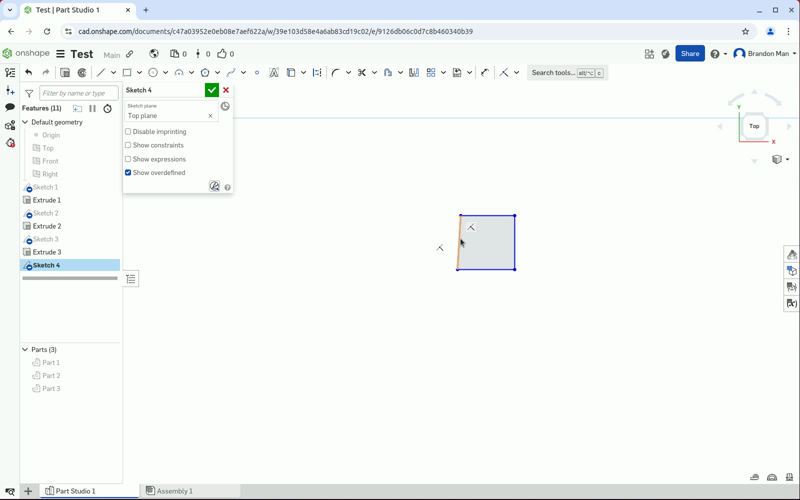
click(460, 238)
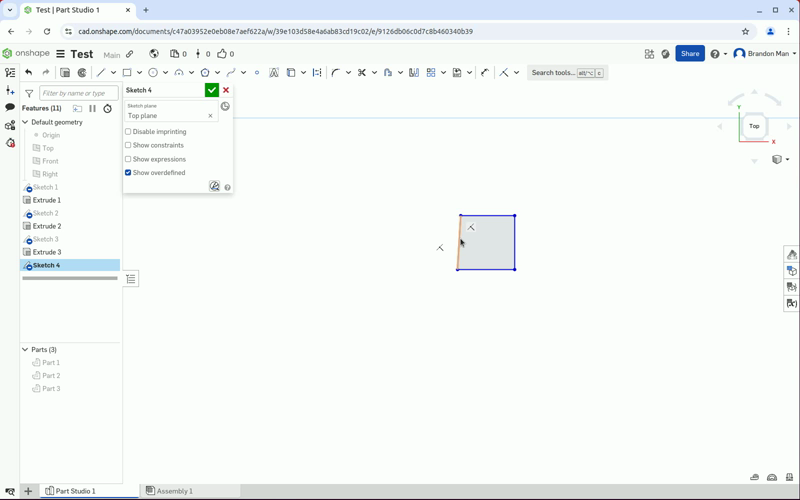
scroll(-6)
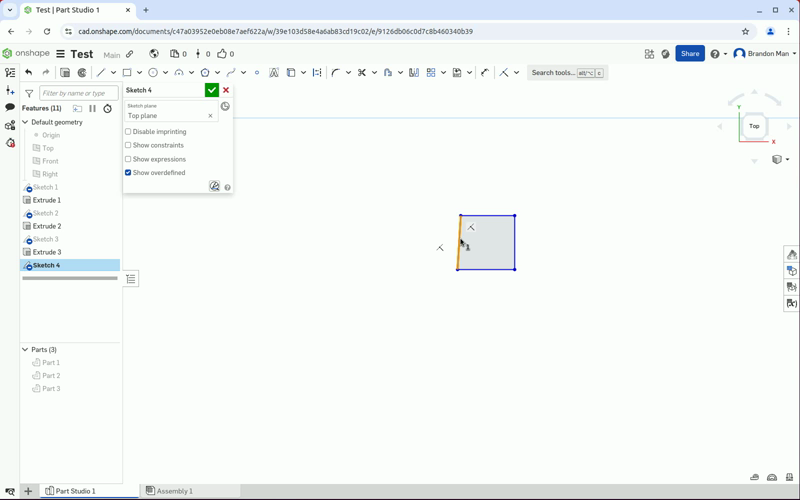
scroll(-6)
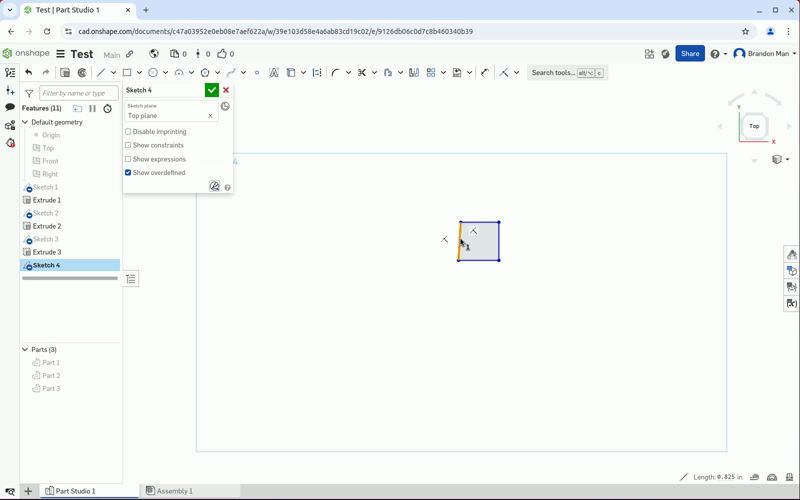
scroll(-6)
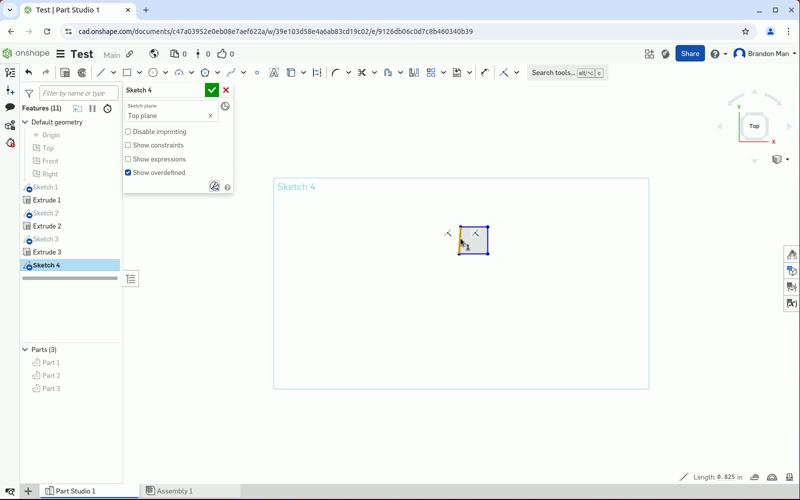
scroll(-6)
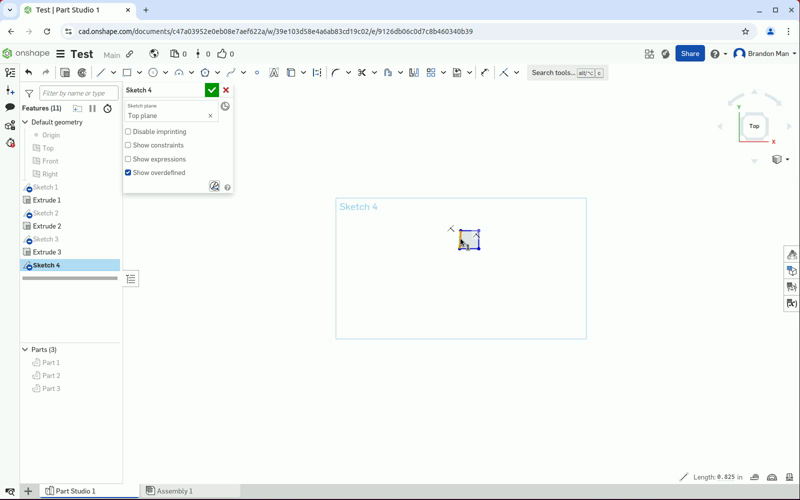
scroll(-6)
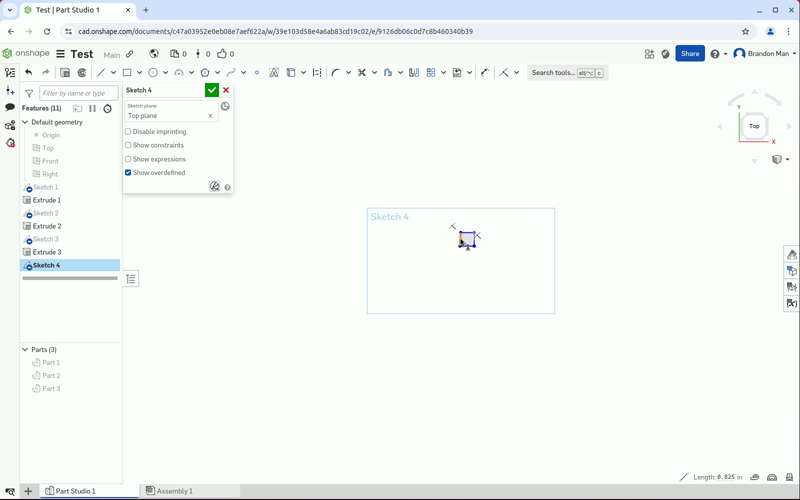
scroll(-6)
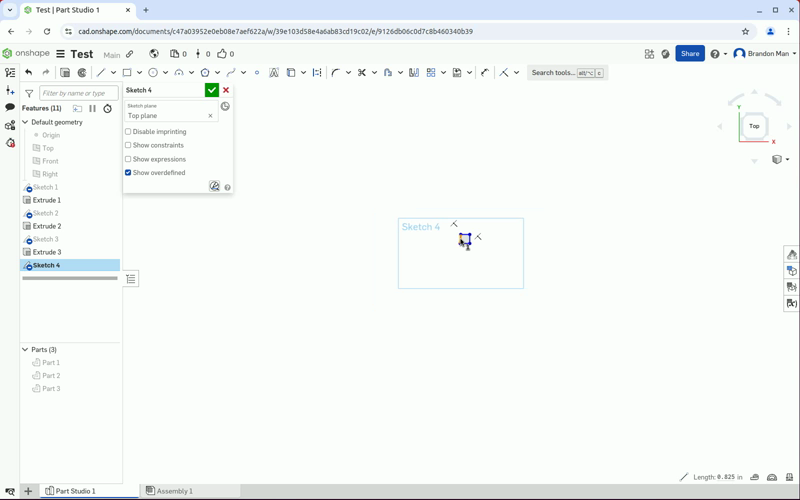
scroll(-6)
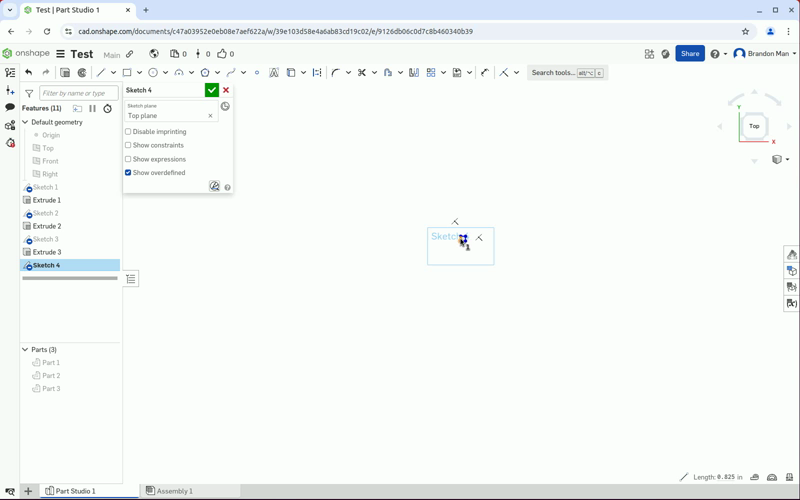
mouse_move(73, 352)
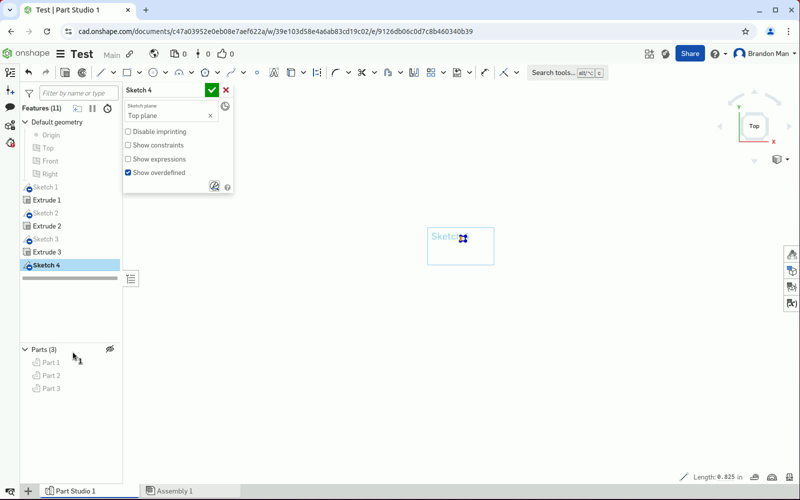
key(shift+y)
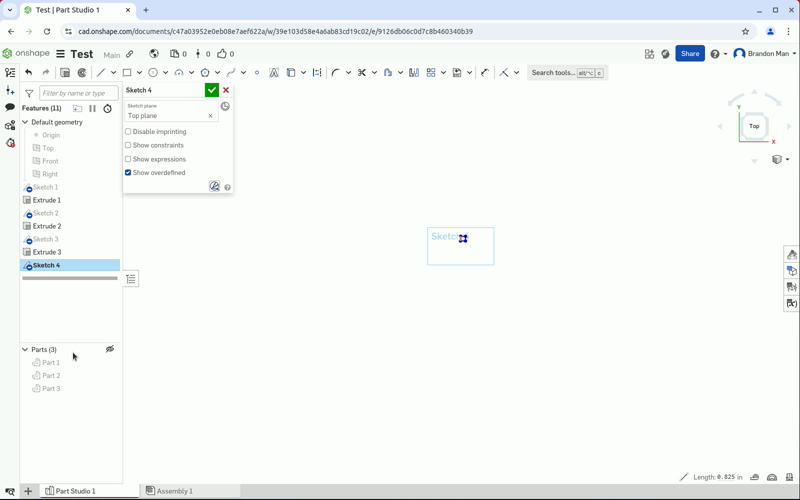
key(shift+e)
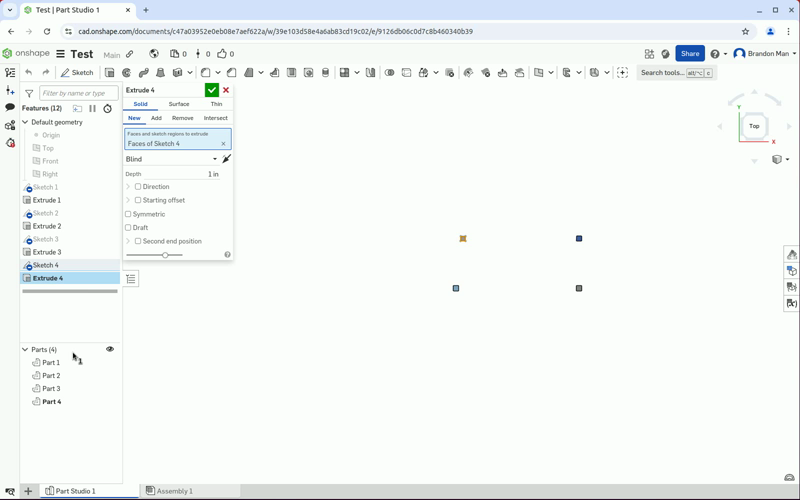
mouse_move(143, 106)
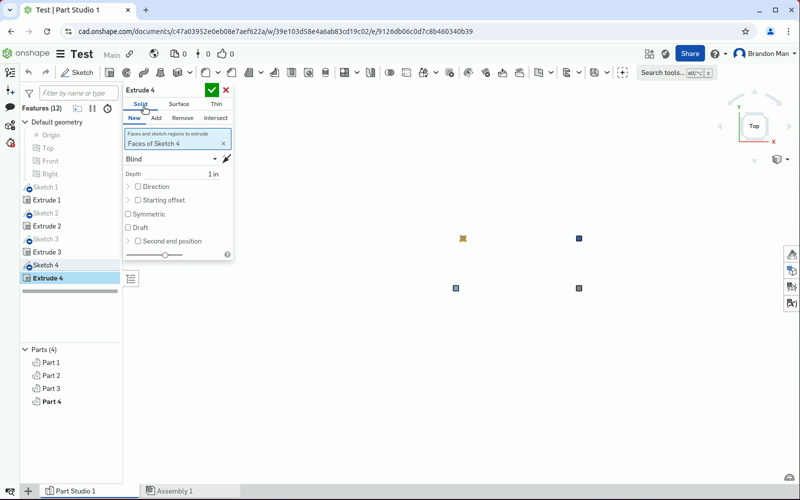
click(143, 106)
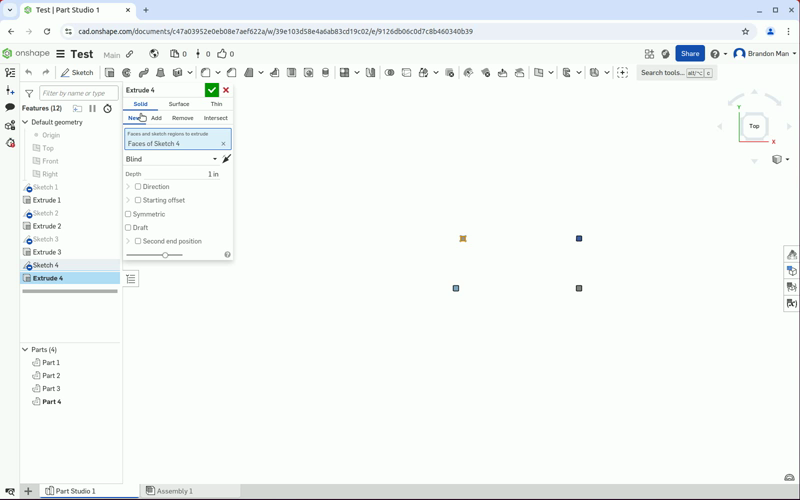
mouse_move(137, 120)
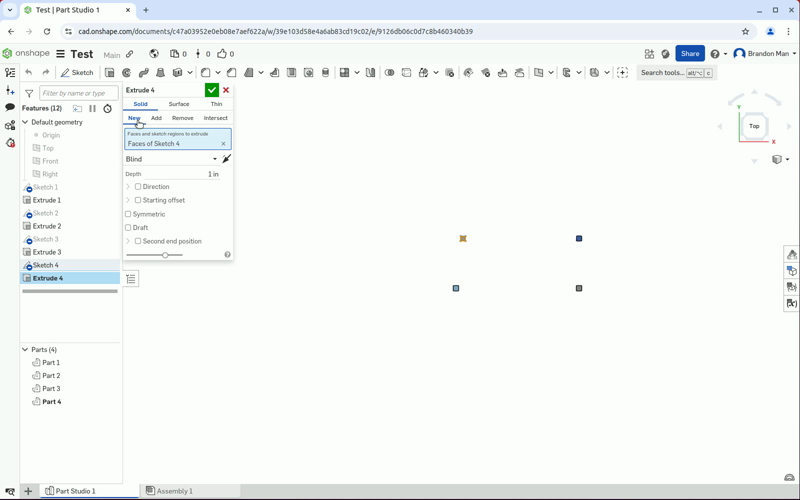
click(137, 120)
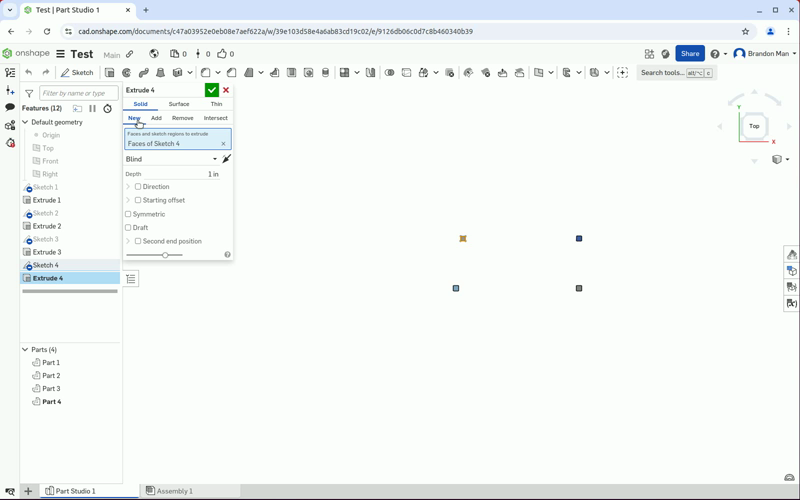
key(tab, 4)
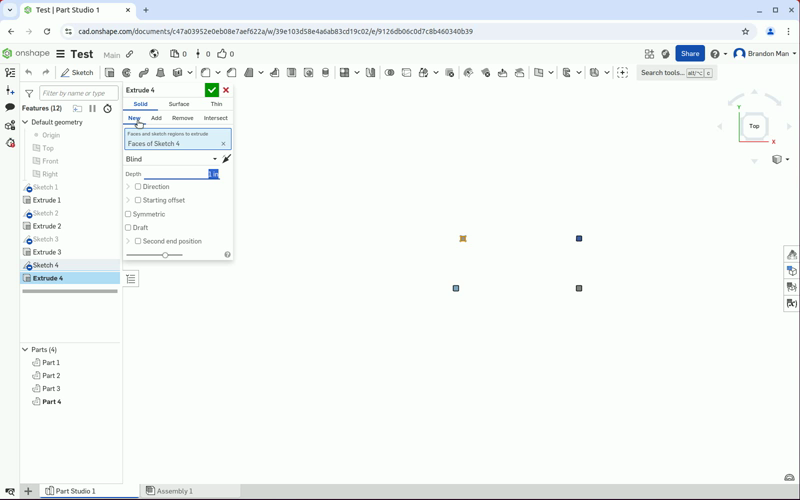
text(18.294)
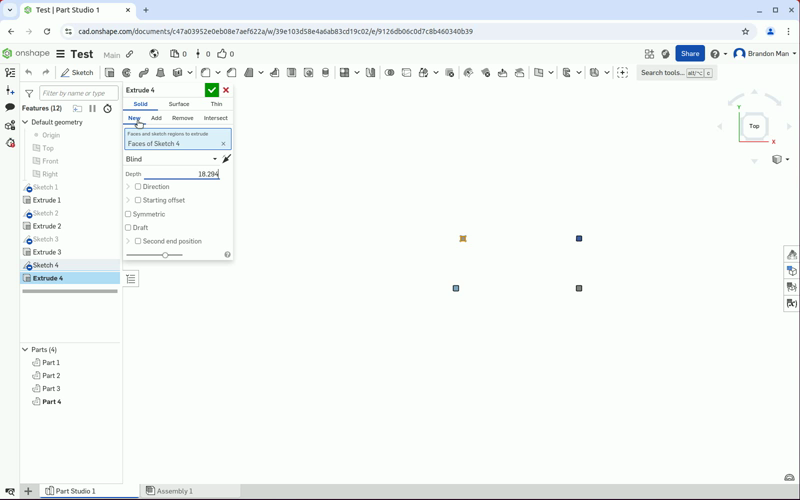
key(enter)
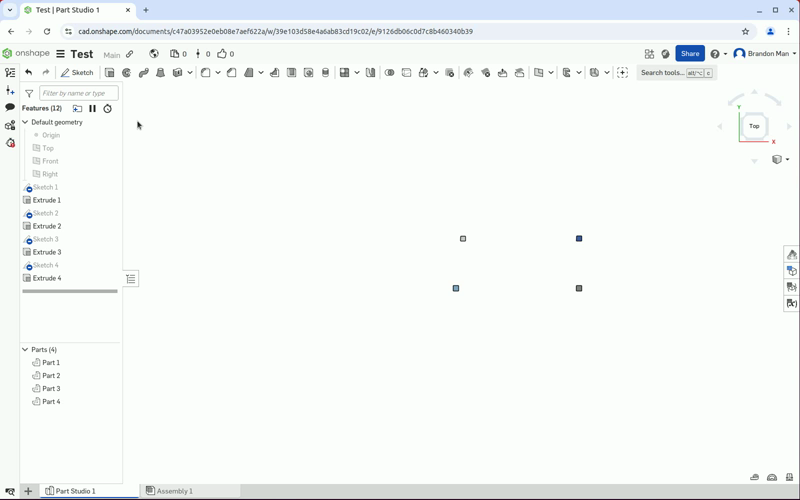
key(shift+h)
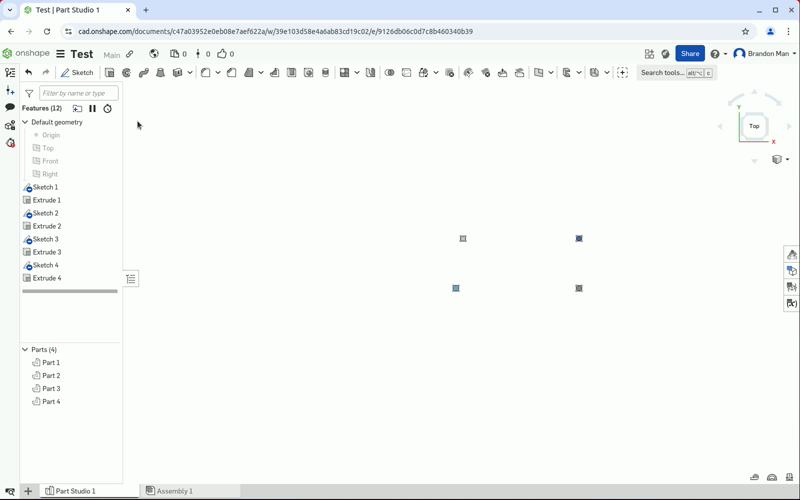
key(shift+h)
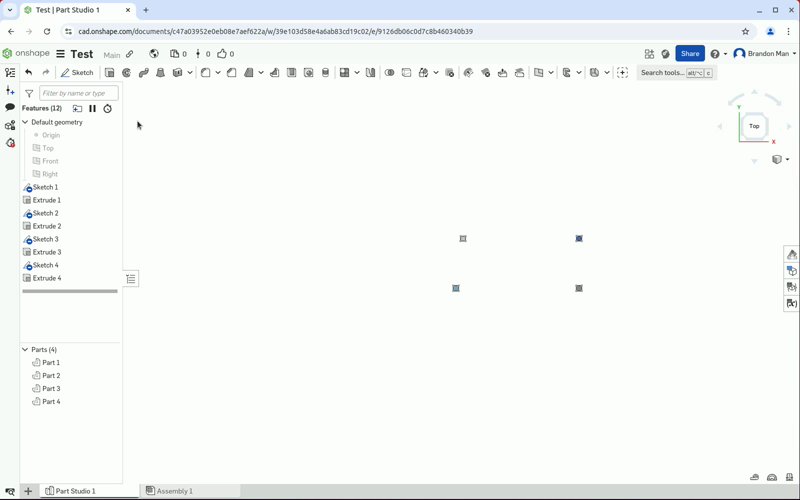
key(shift+7)
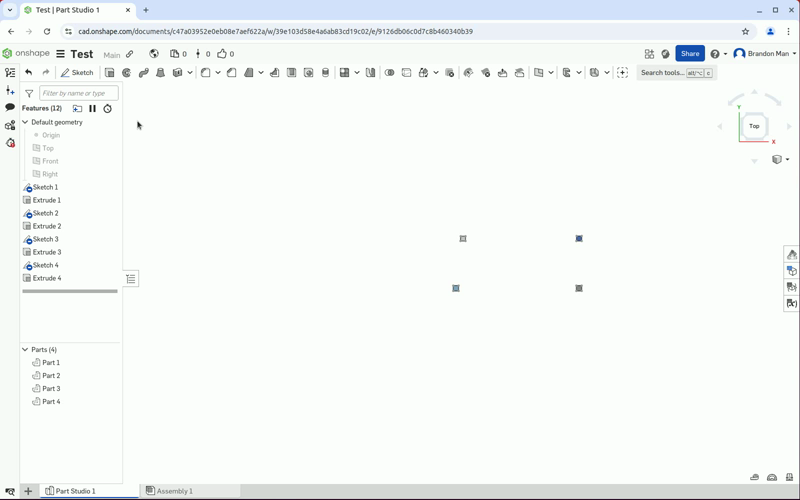
key(up, 3)
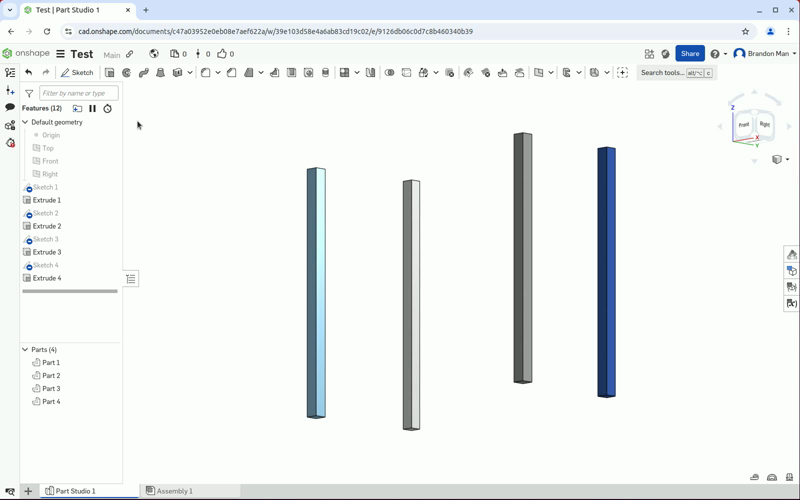
key(left, 3)
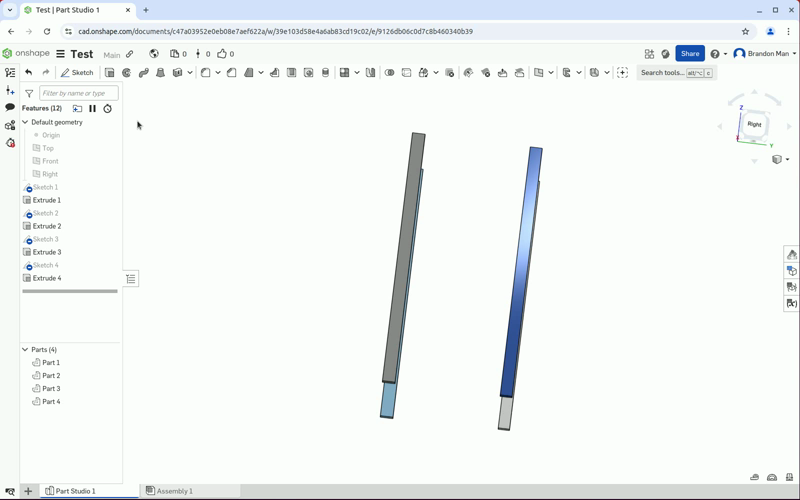
key(right, 3)
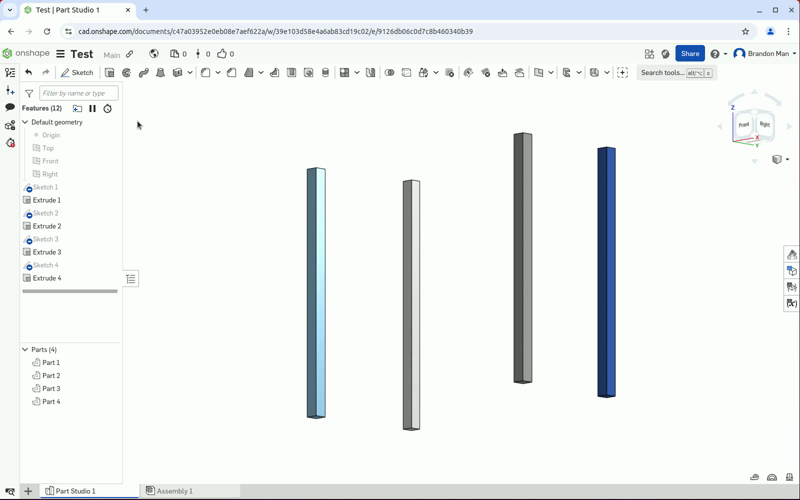
key(down, 3)
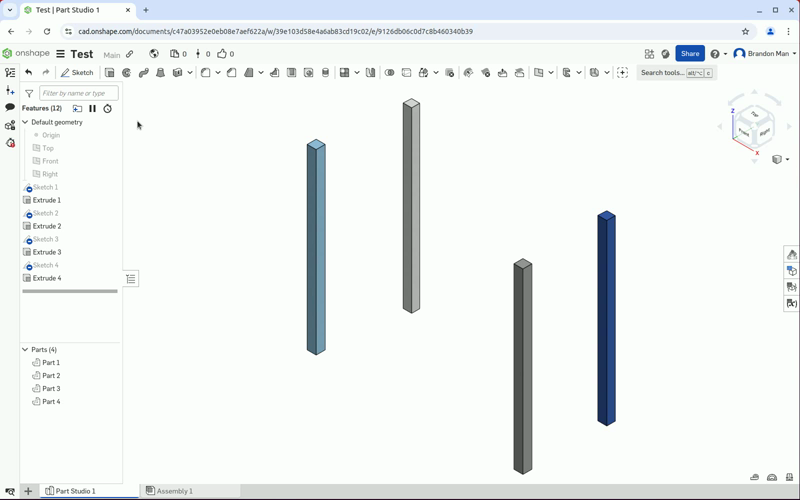
mouse_move(73, 189)
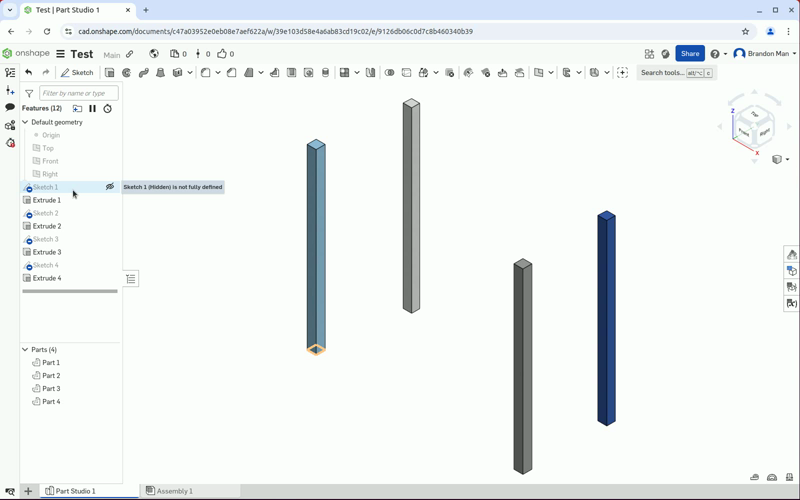
click(73, 189)